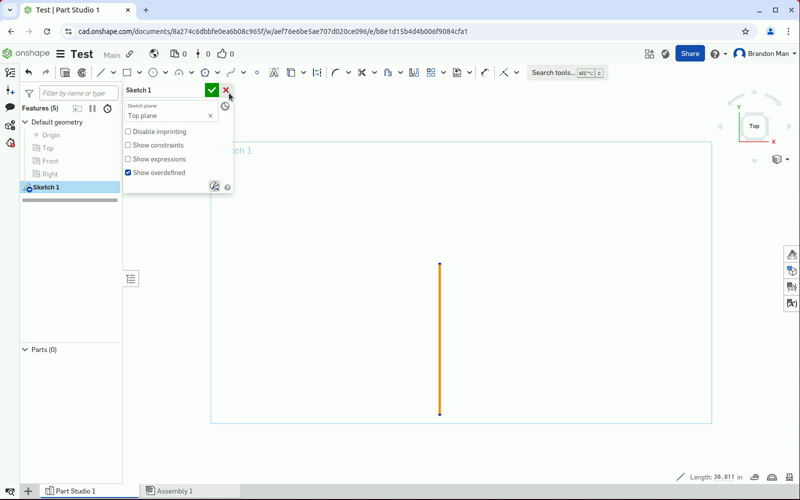
key(shift+h)
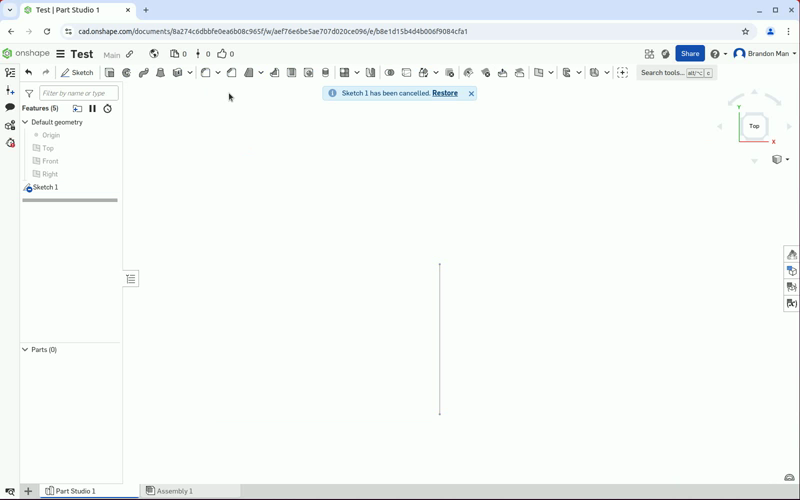
key(shift+s)
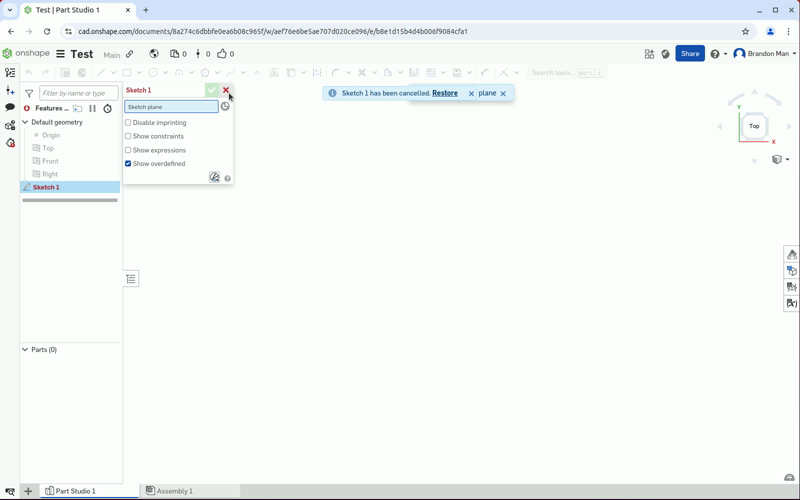
mouse_move(73, 150)
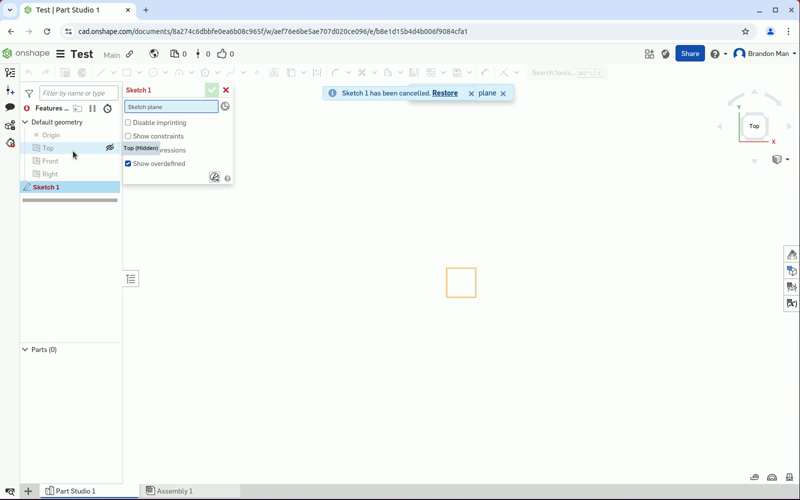
click(73, 150)
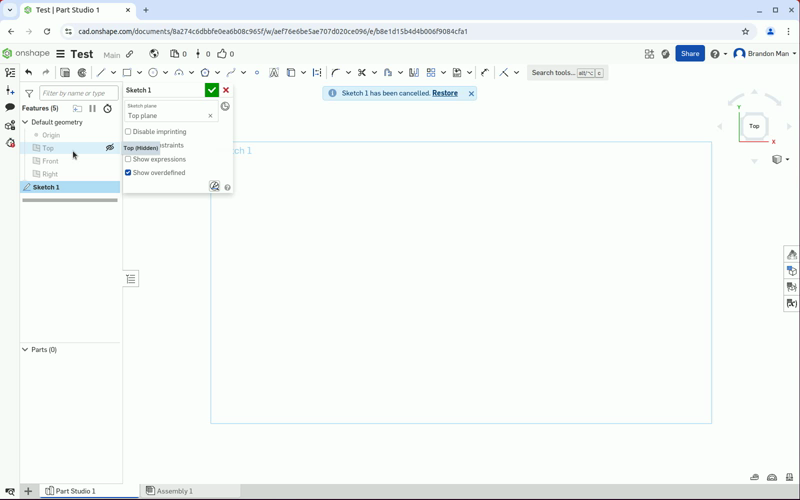
mouse_move(73, 352)
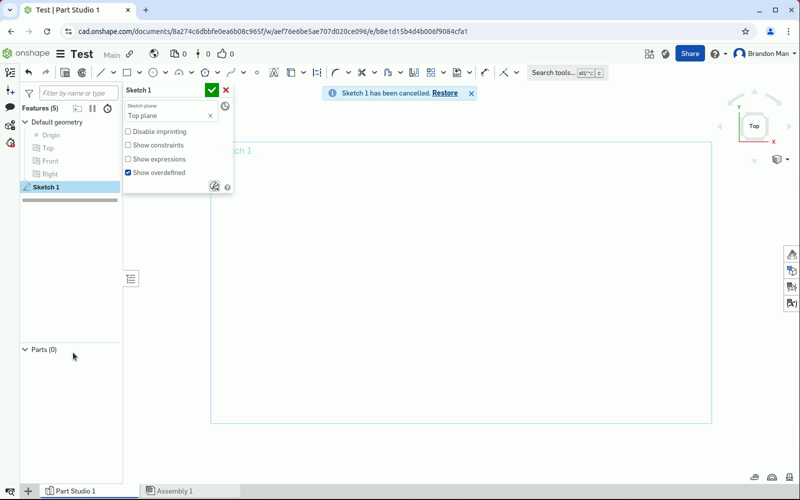
key(y)
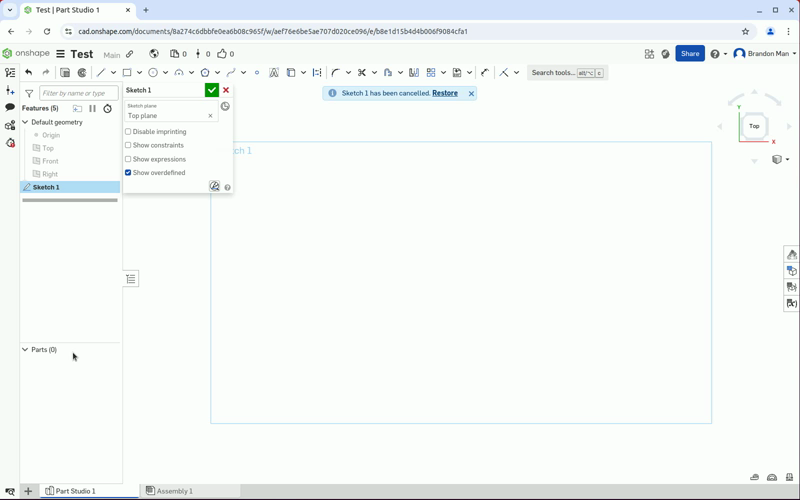
key(l)
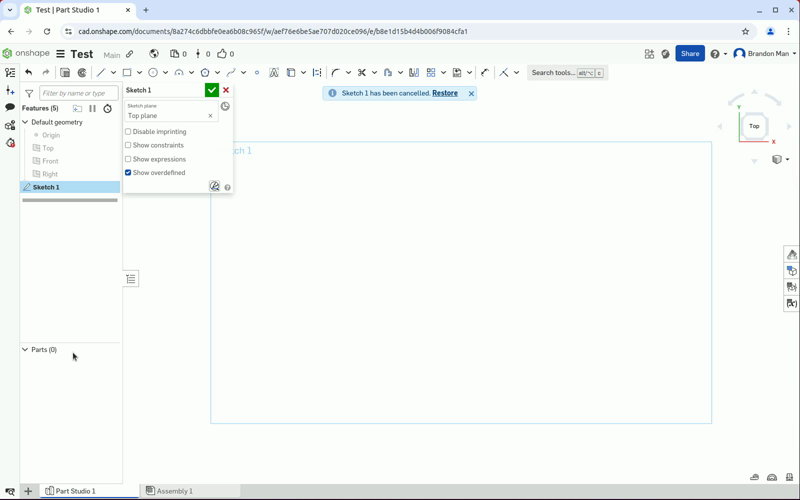
key_down(shift)
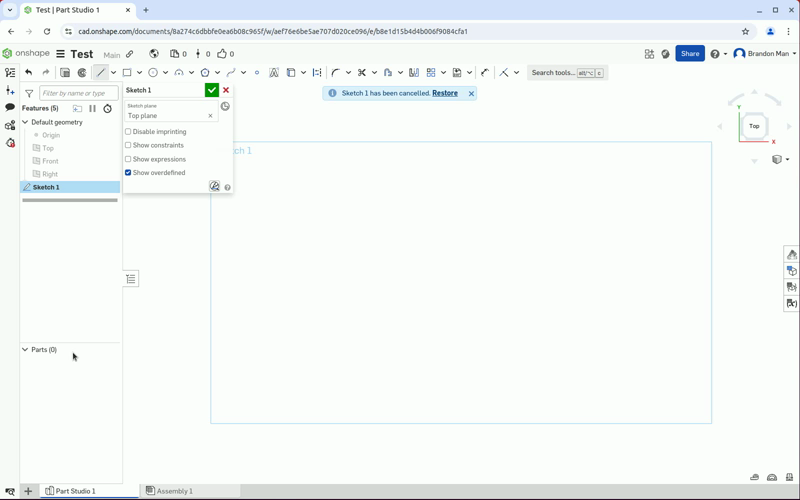
mouse_move(396, 282)
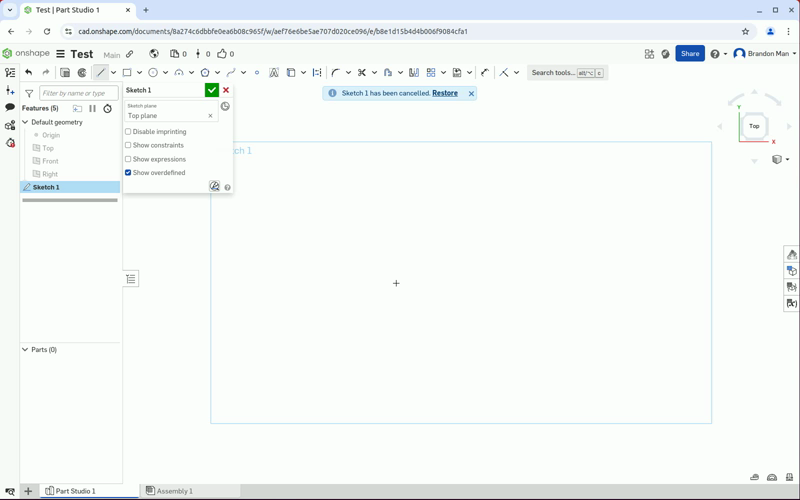
click(396, 282)
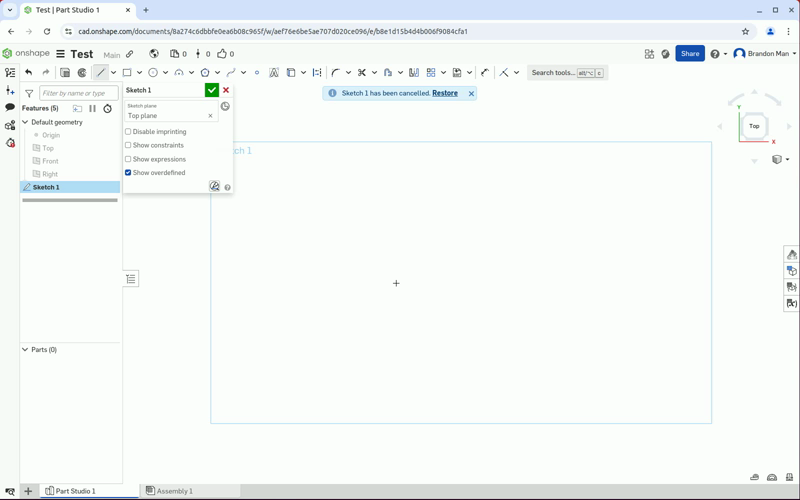
key_up(shift)
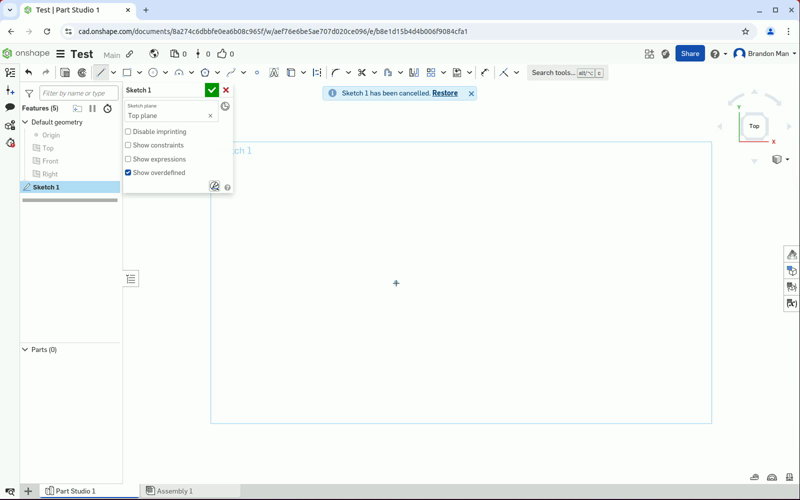
key_down(shift)
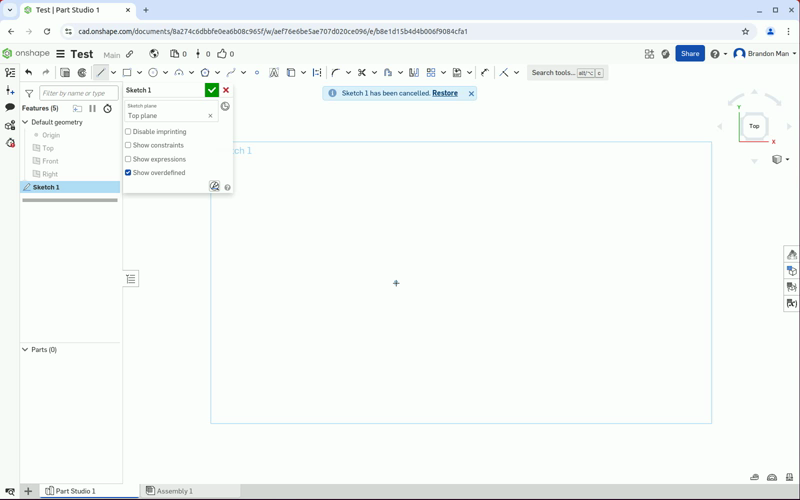
mouse_move(426, 282)
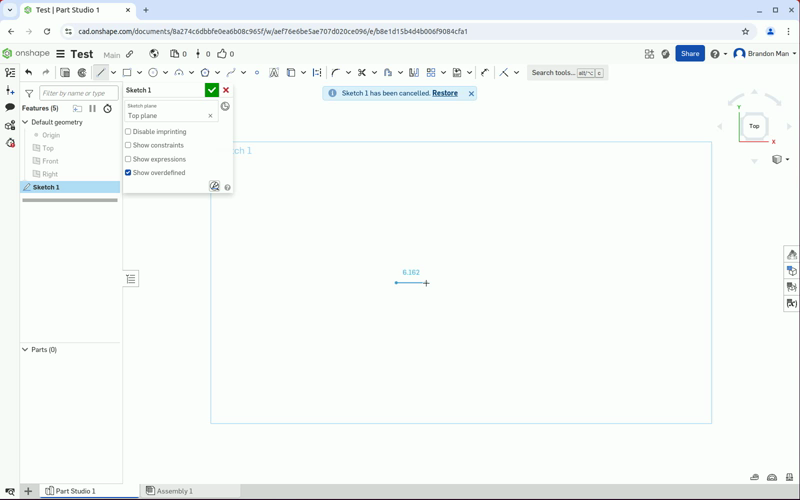
mouse_move(396, 264)
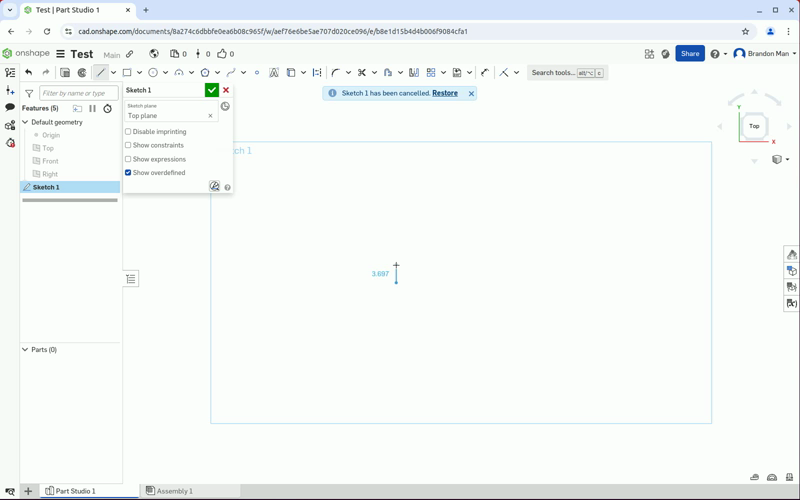
click(396, 264)
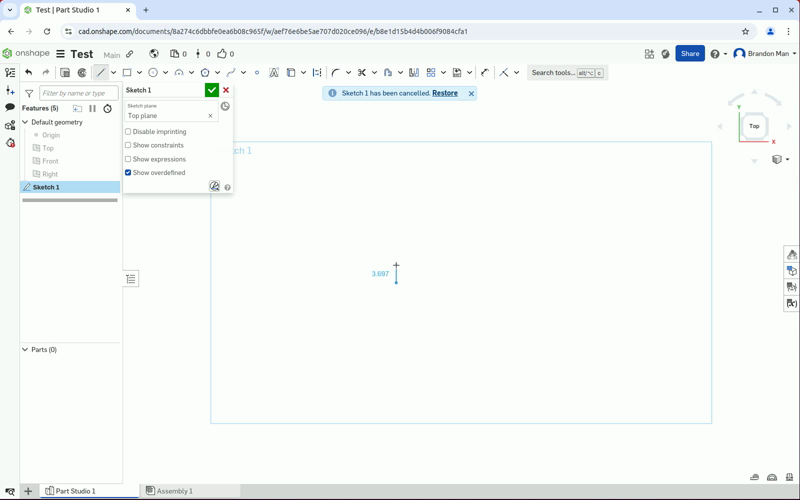
key_up(shift)
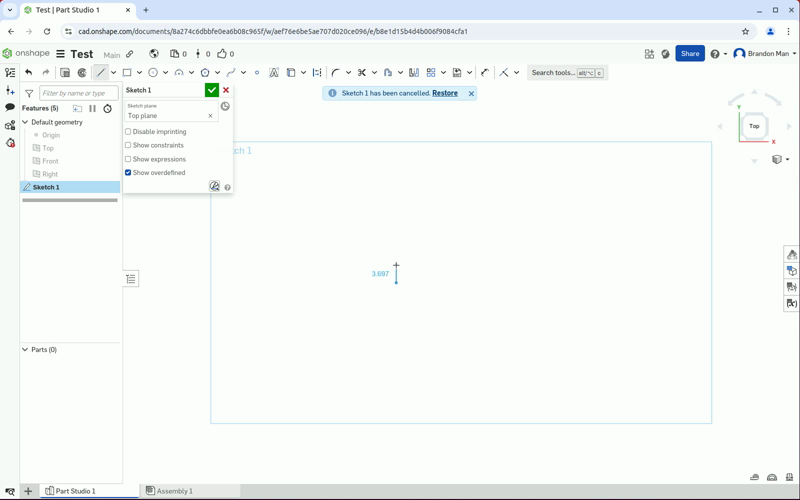
key(esc)
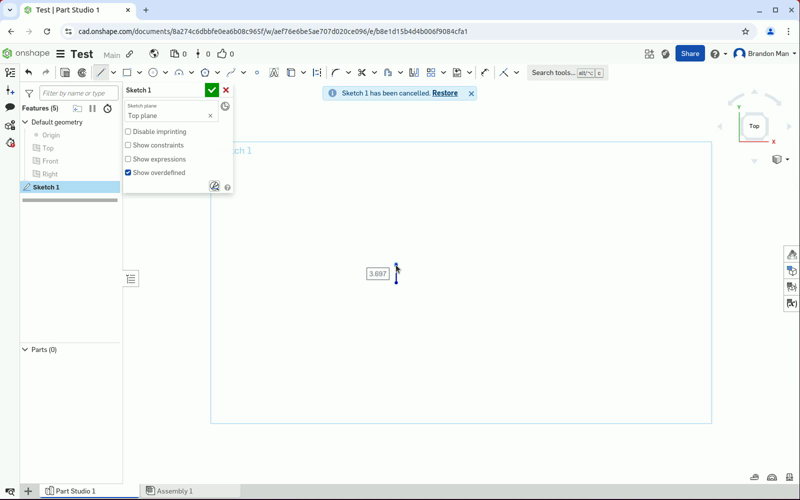
key(a)
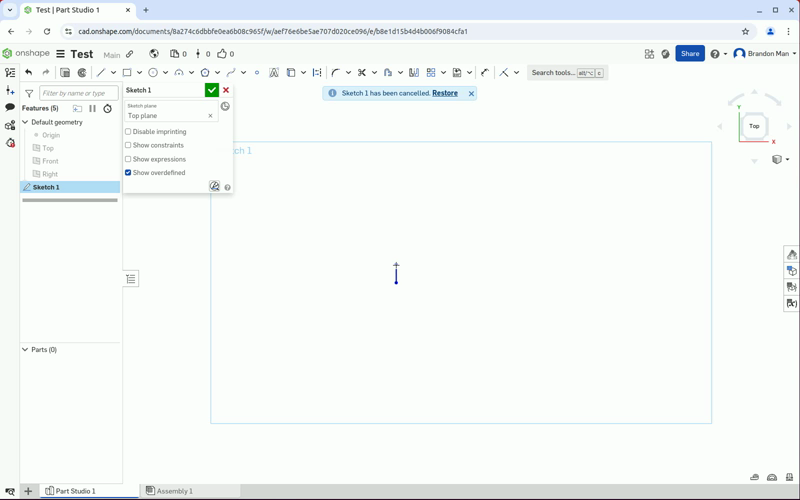
mouse_move(396, 264)
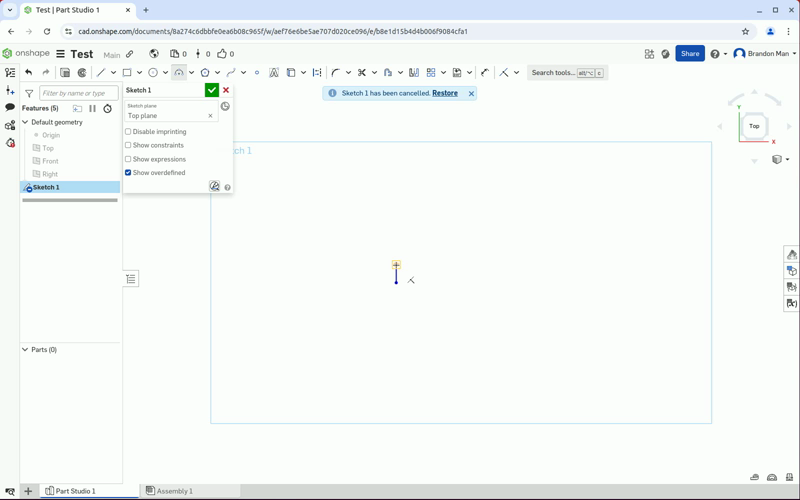
click(396, 264)
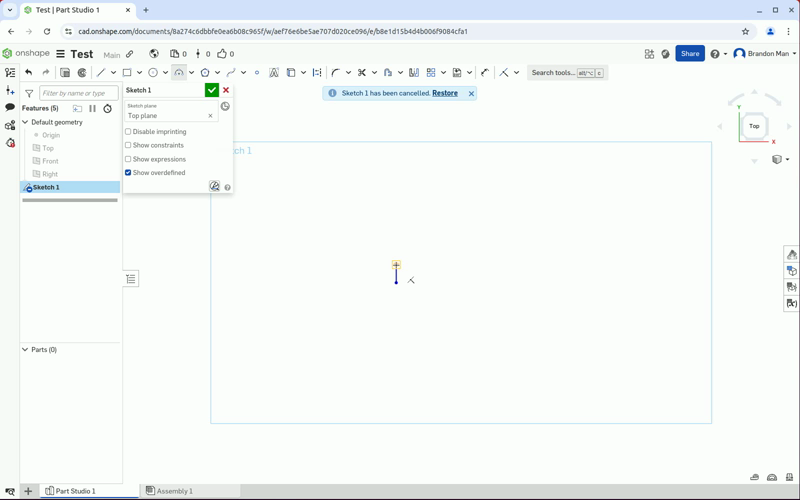
key_down(shift)
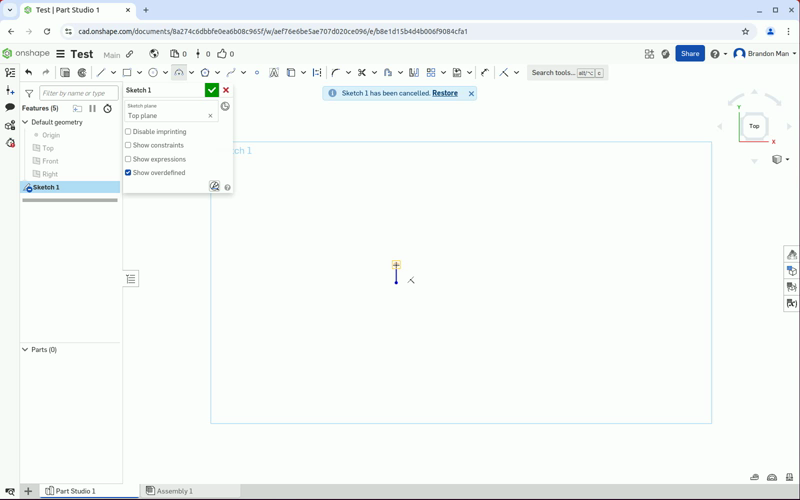
mouse_move(396, 229)
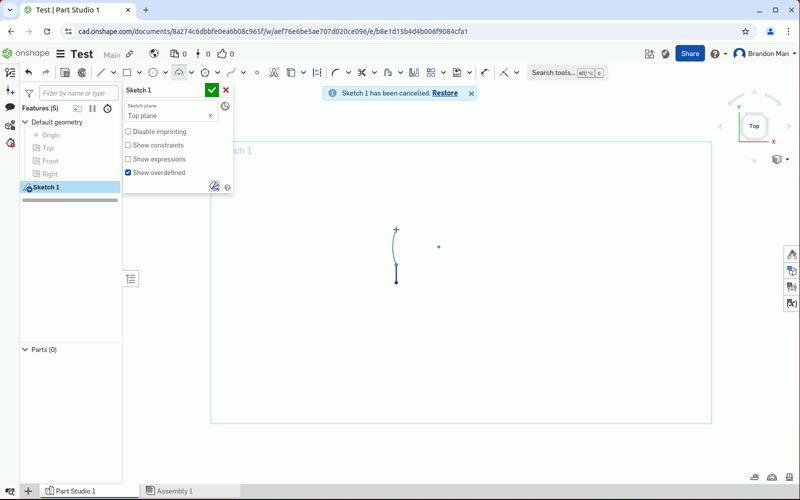
click(396, 229)
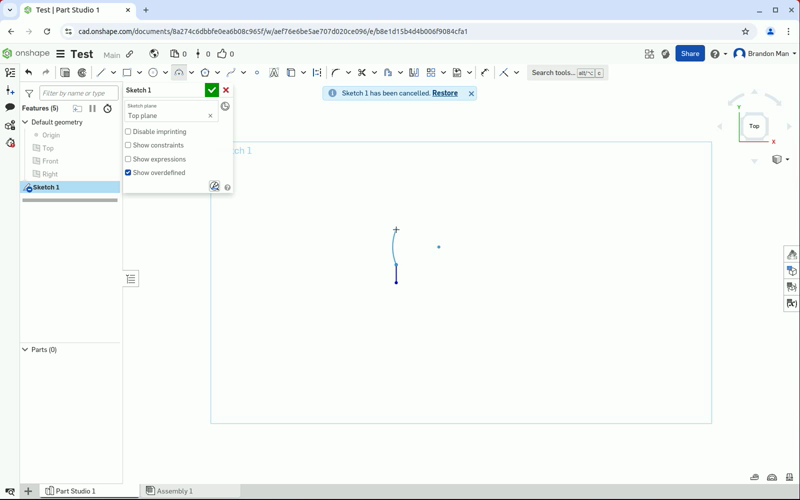
mouse_move(378, 246)
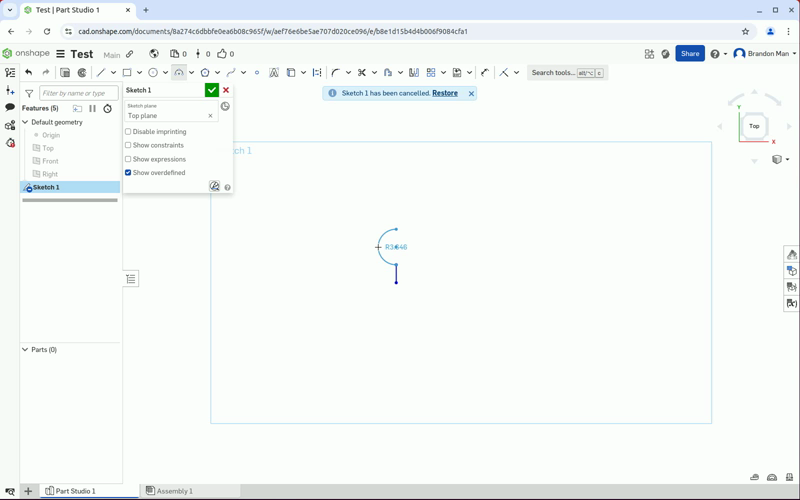
click(378, 246)
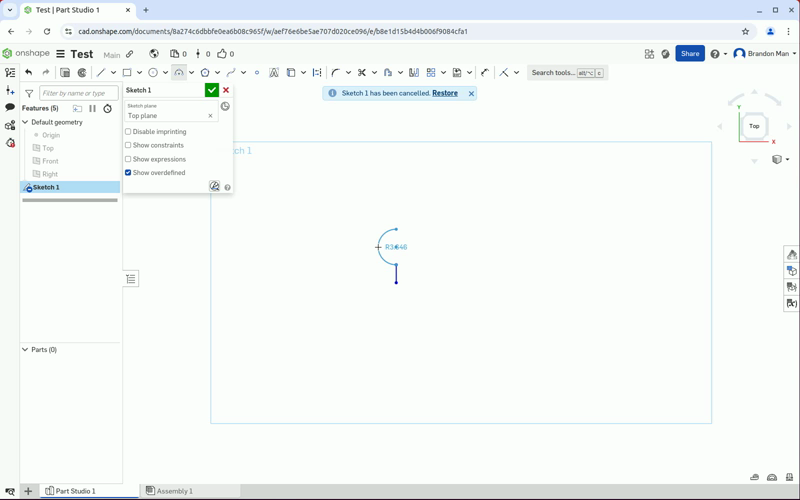
key_up(shift)
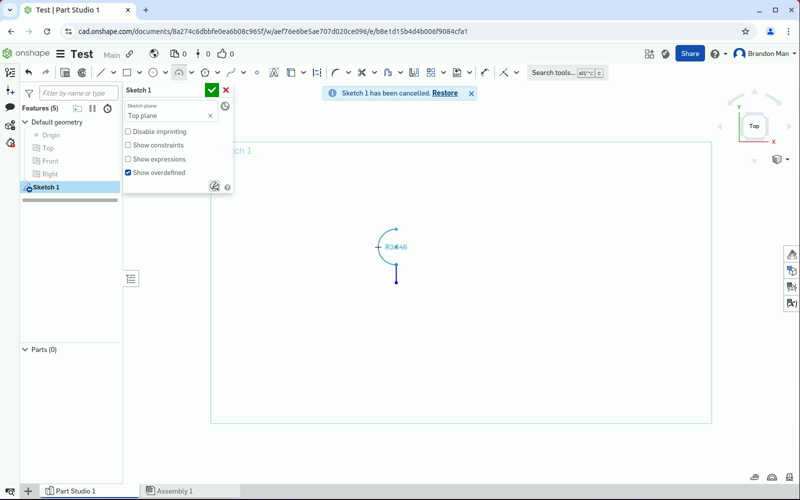
key(esc)
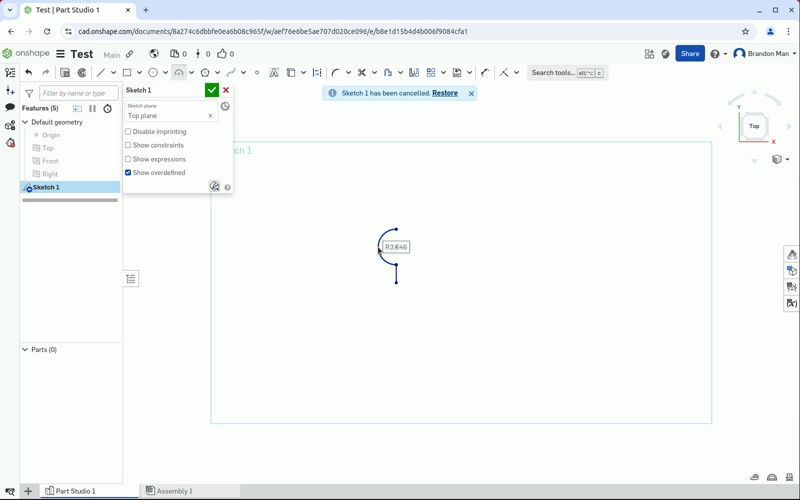
key(l)
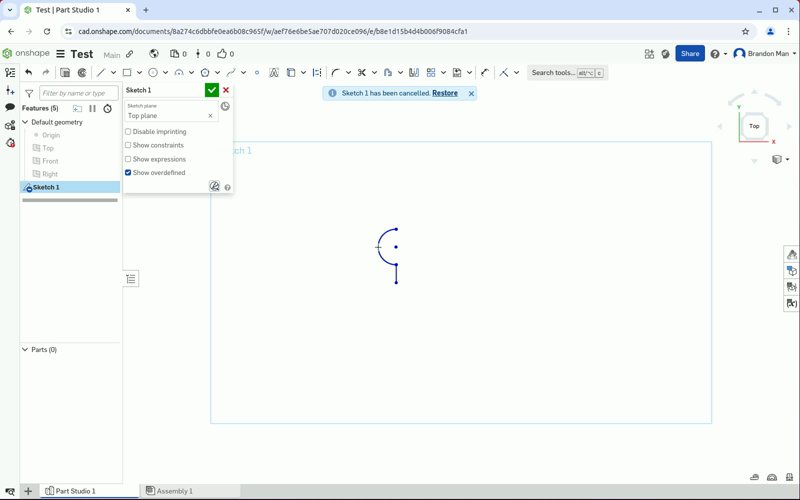
mouse_move(396, 229)
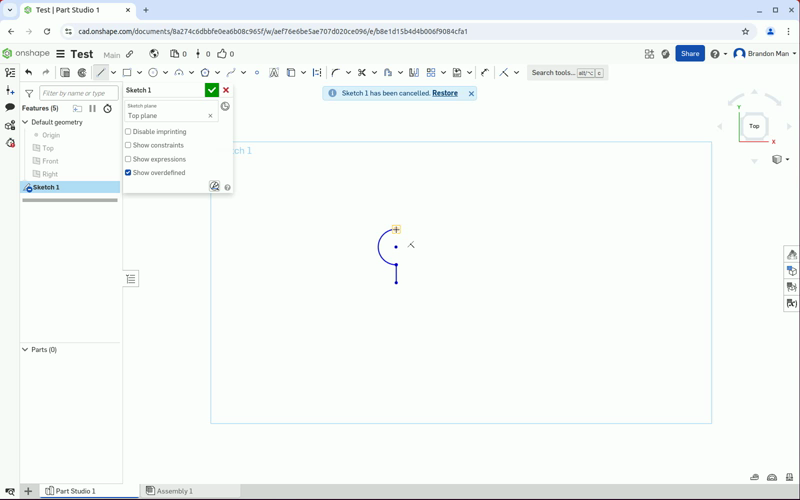
click(396, 229)
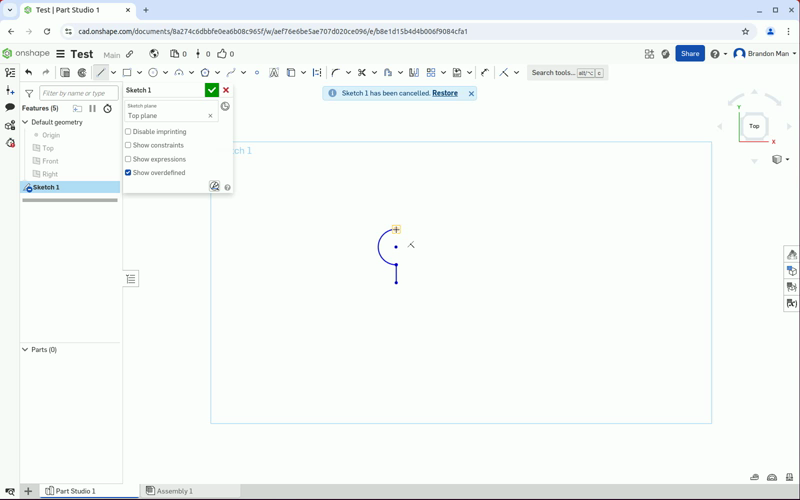
key_down(shift)
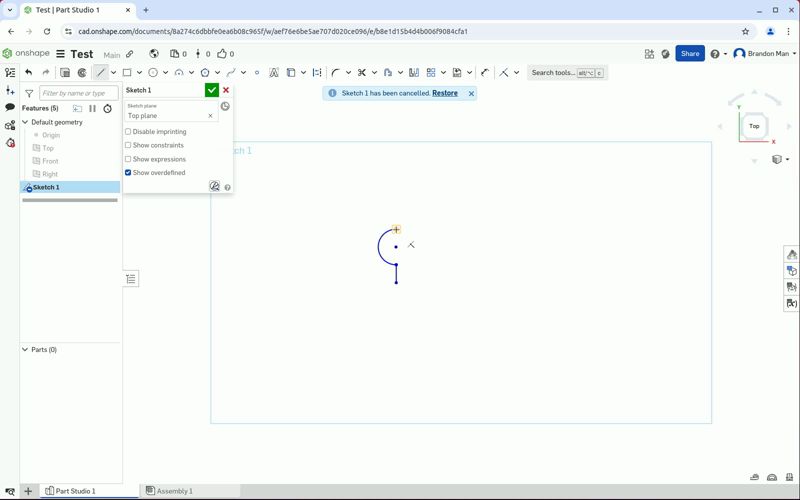
mouse_move(426, 229)
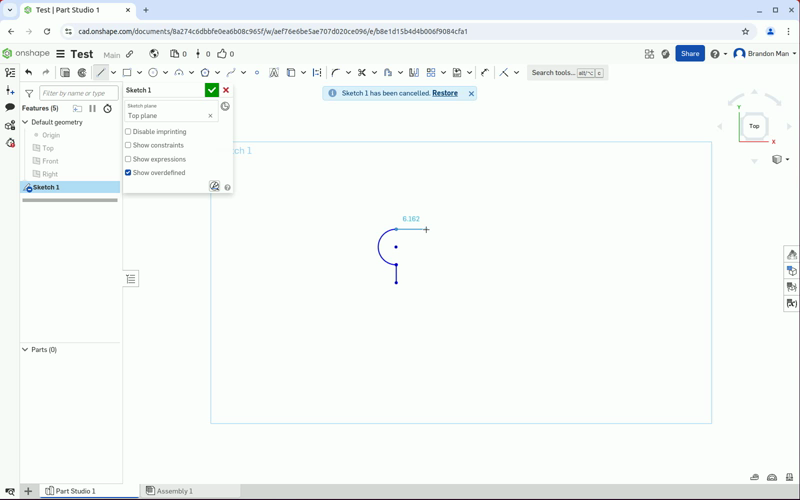
mouse_move(396, 210)
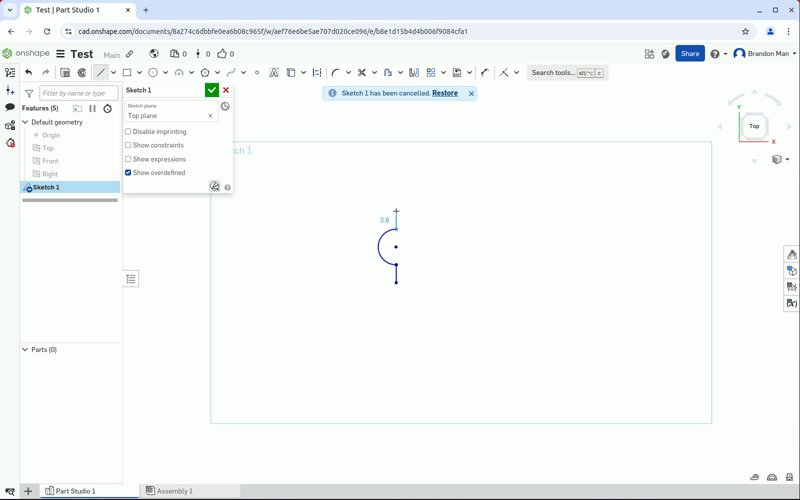
click(396, 210)
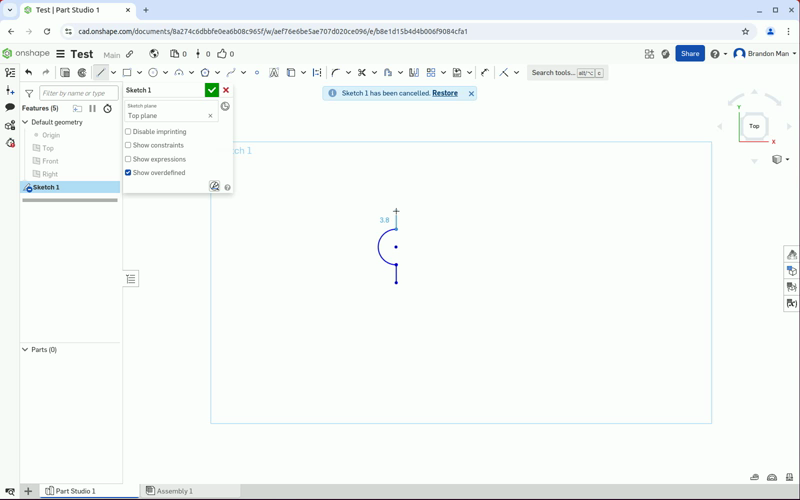
key_up(shift)
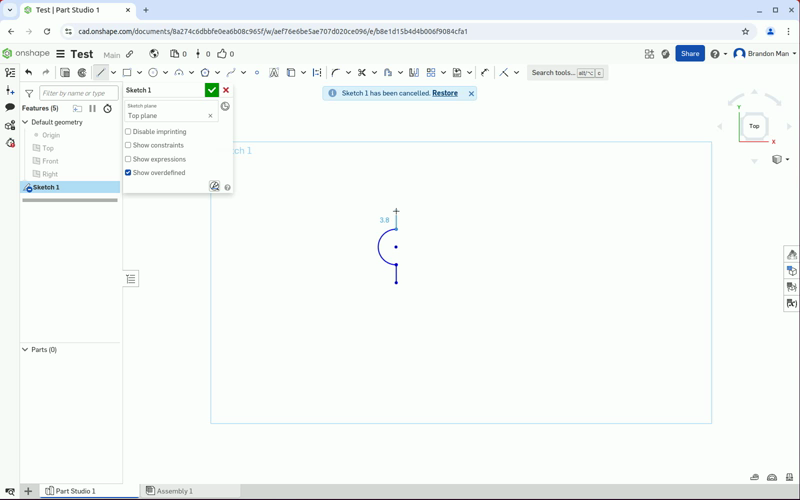
key(esc)
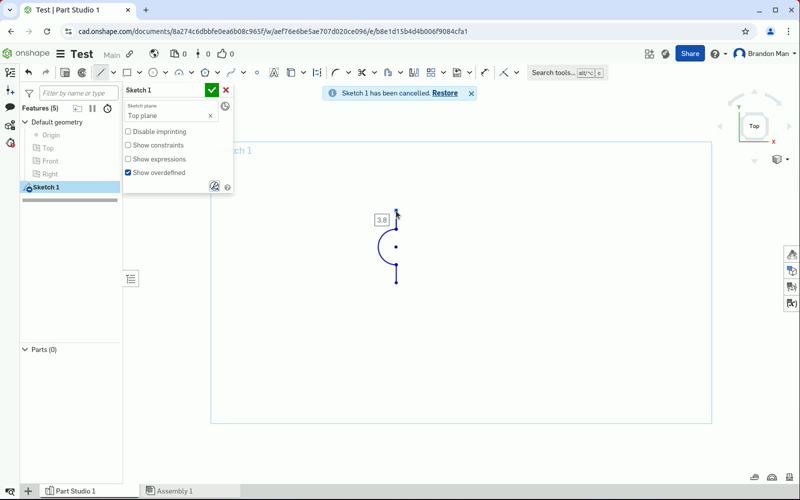
key(a)
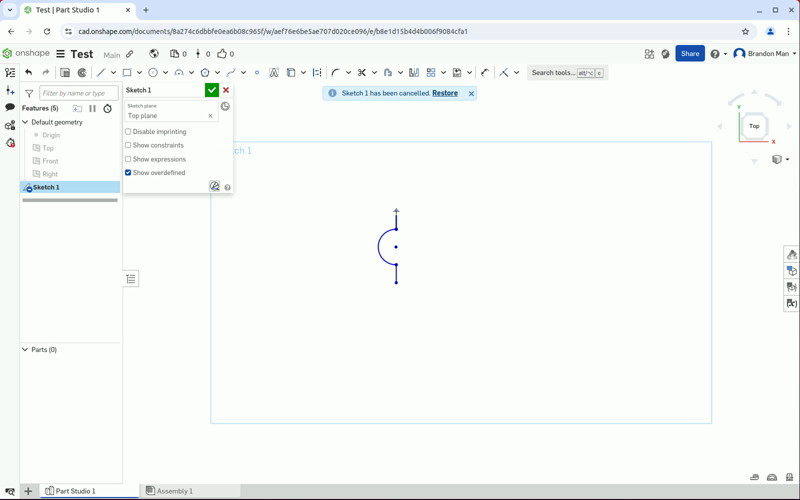
mouse_move(396, 210)
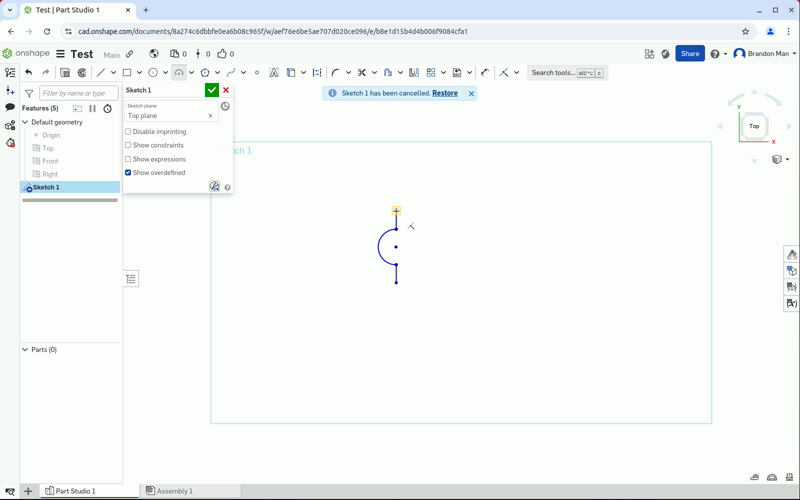
click(396, 210)
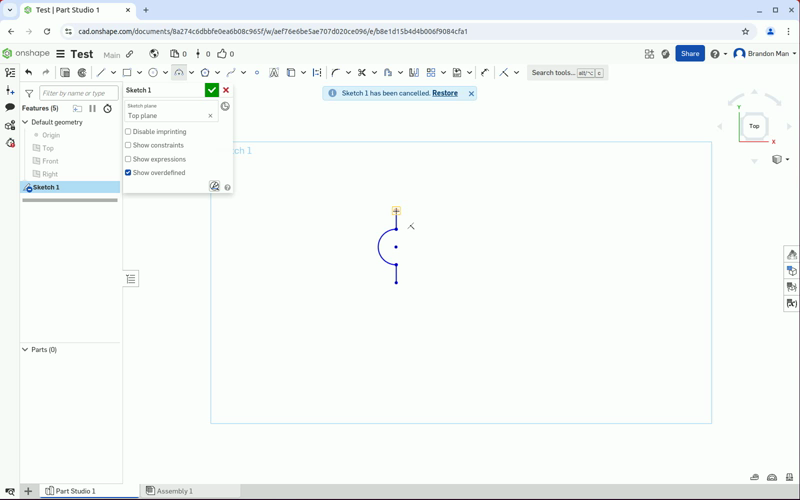
mouse_move(396, 282)
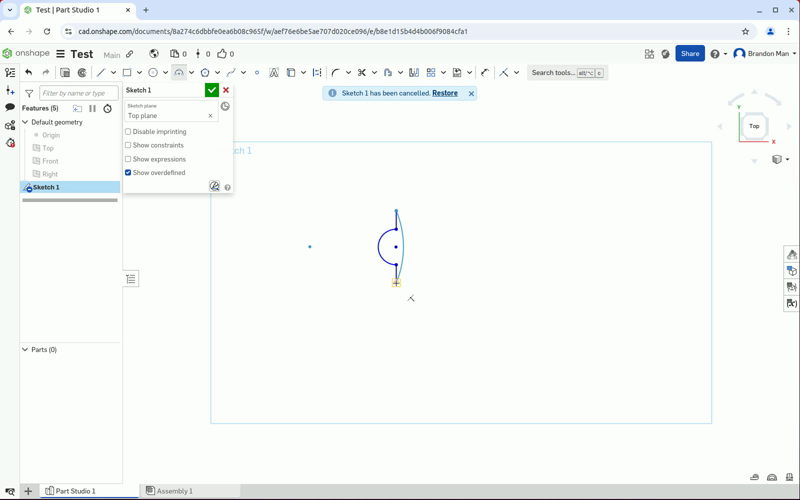
click(396, 282)
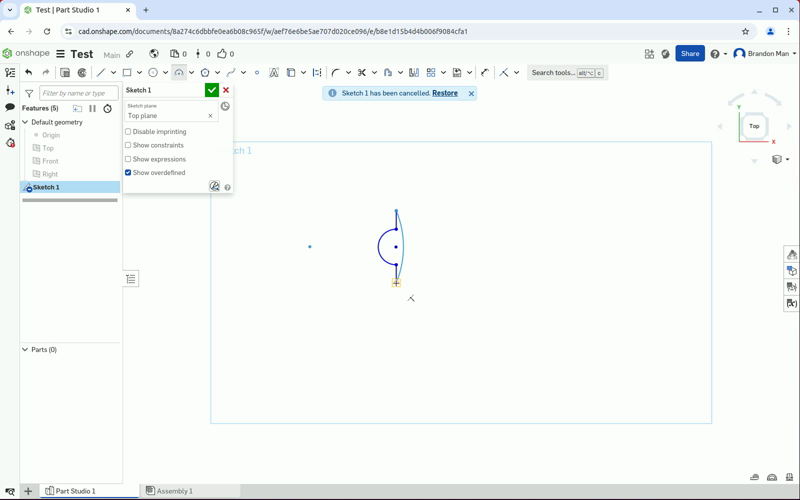
key_down(shift)
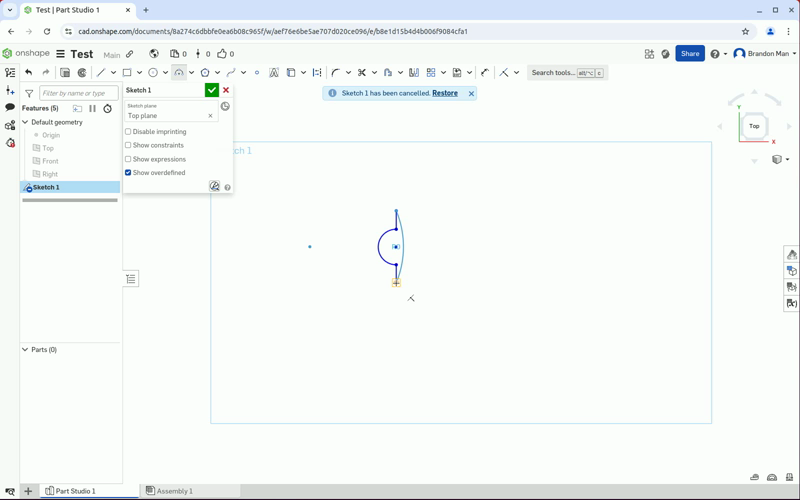
mouse_move(360, 246)
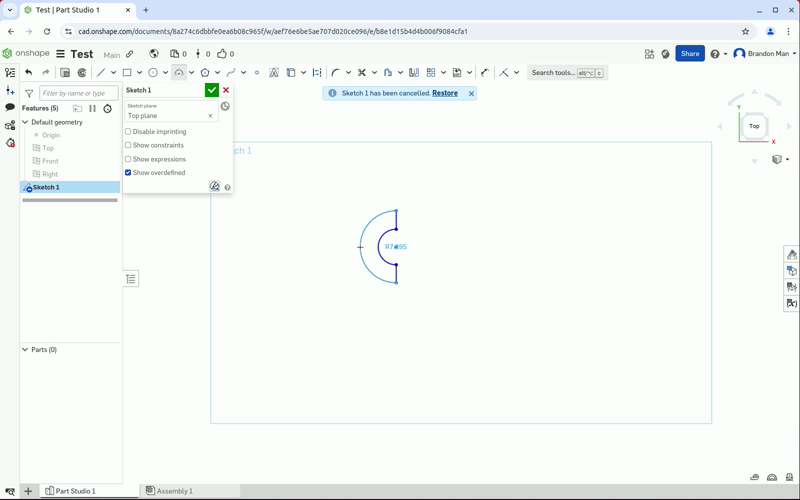
click(360, 246)
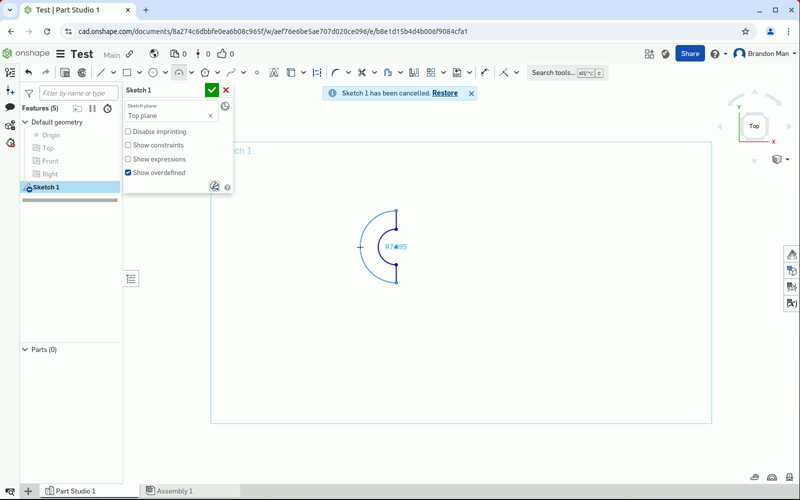
key_up(shift)
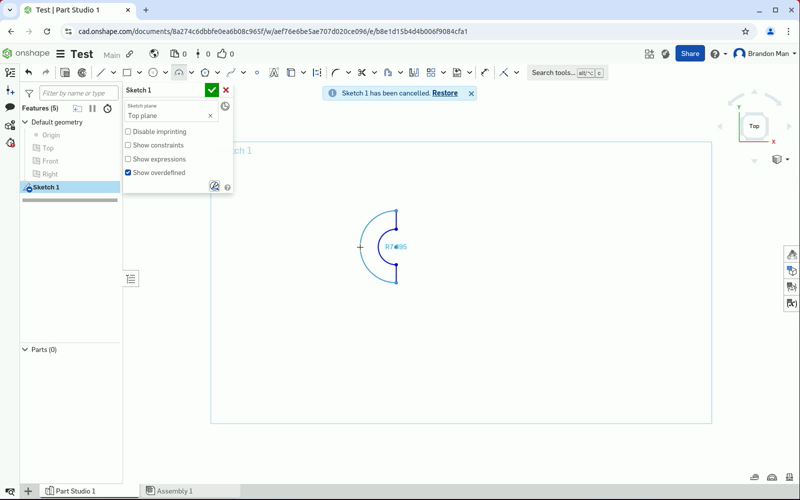
key(esc)
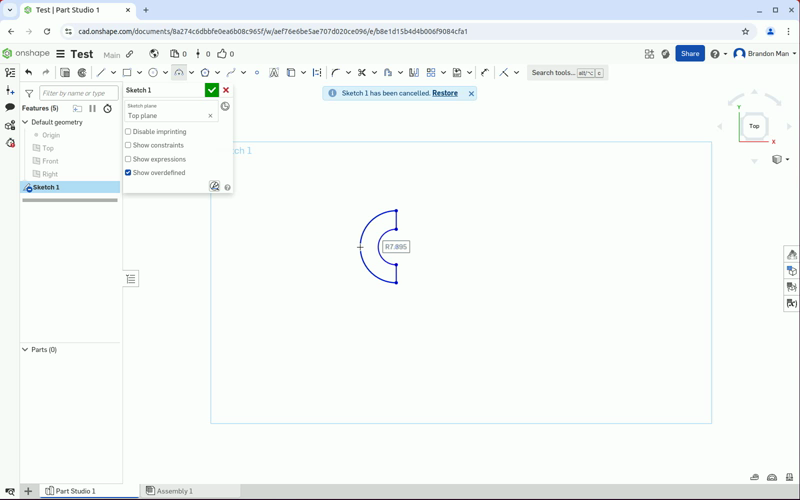
mouse_move(387, 217)
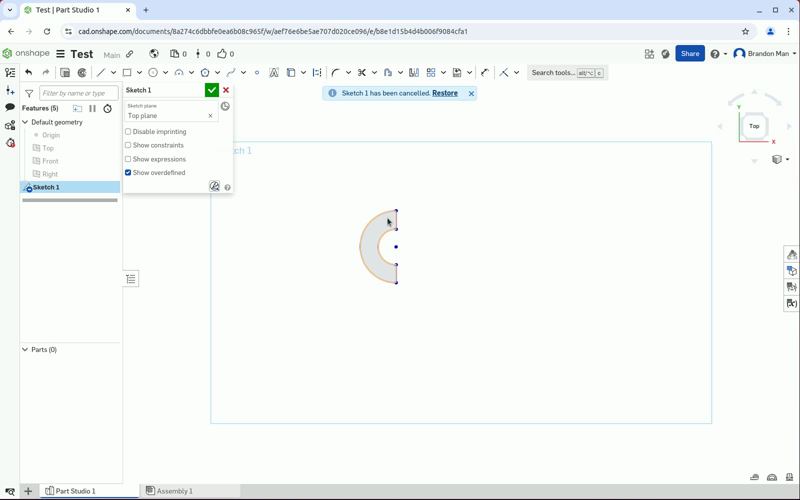
scroll(6)
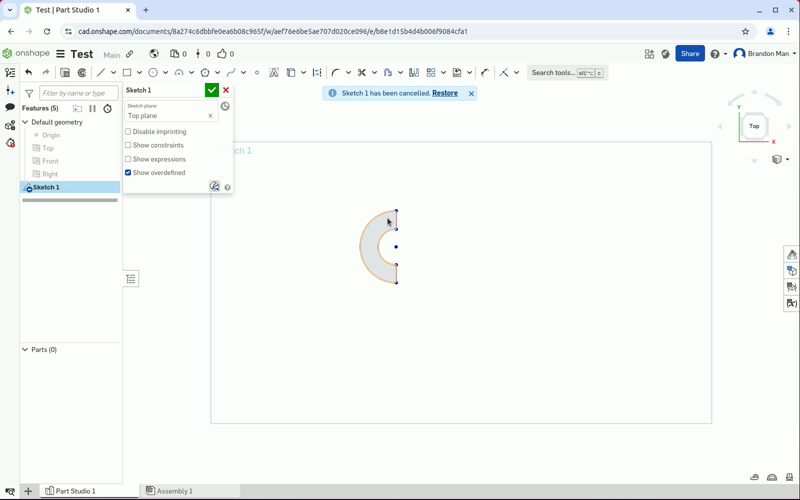
scroll(6)
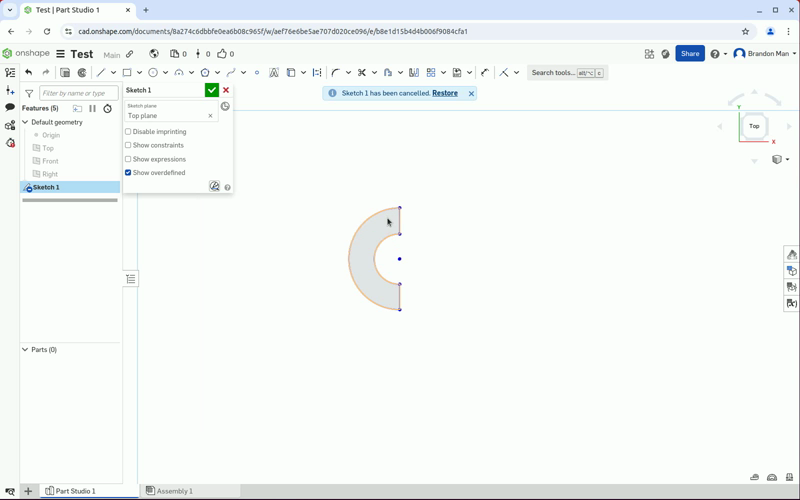
scroll(6)
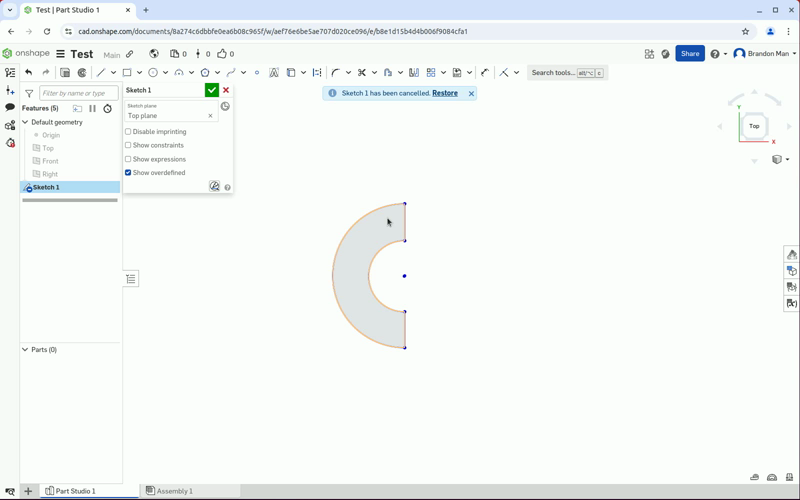
scroll(6)
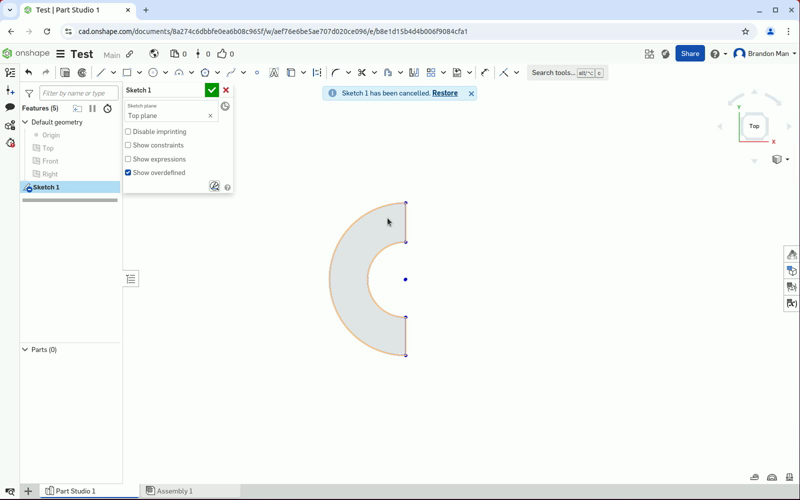
scroll(6)
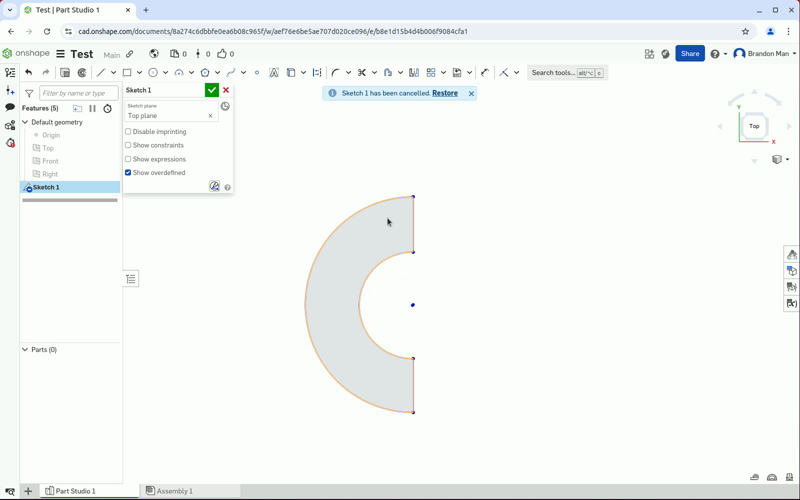
scroll(6)
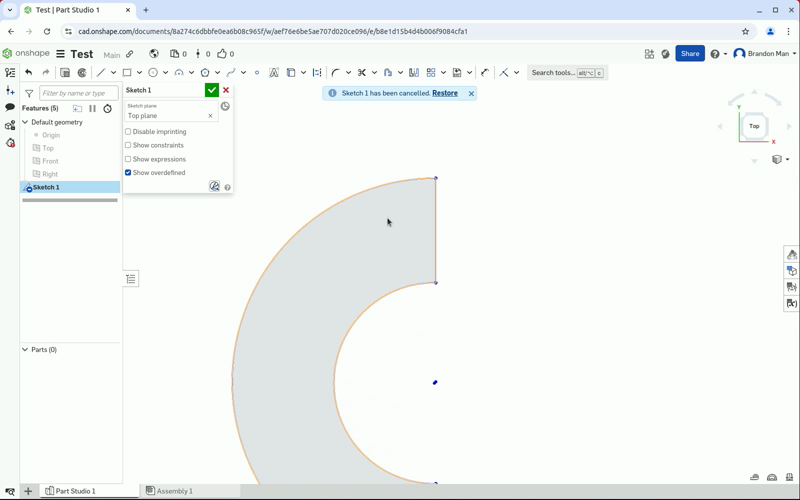
scroll(6)
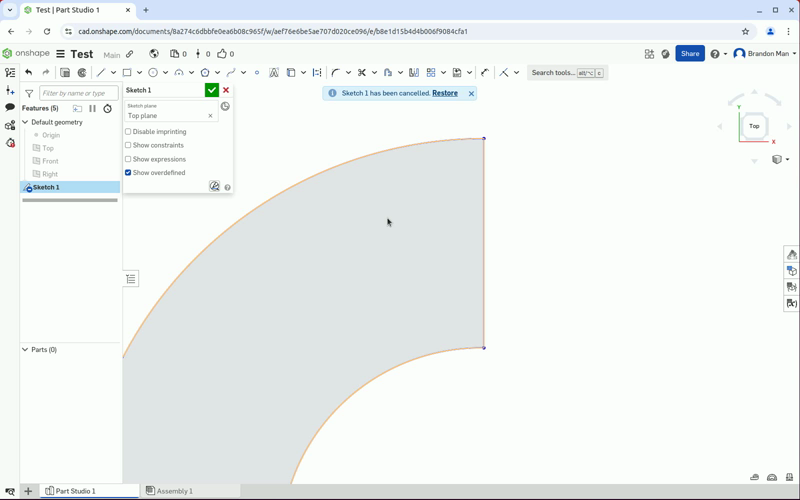
click(387, 217)
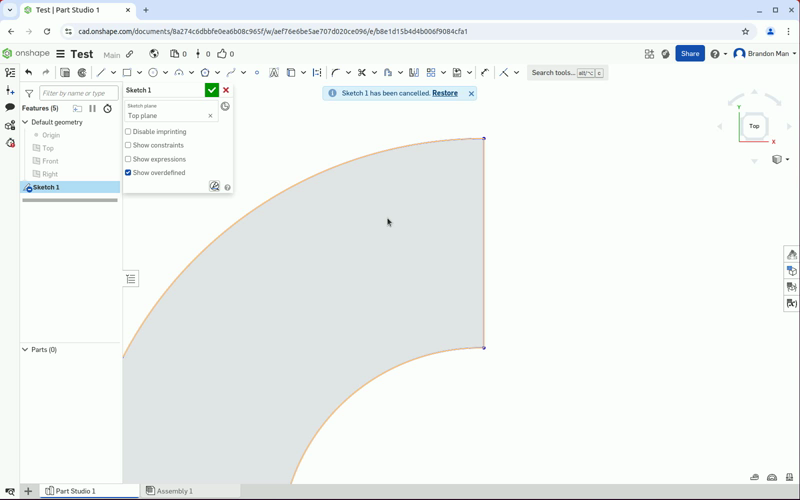
scroll(-6)
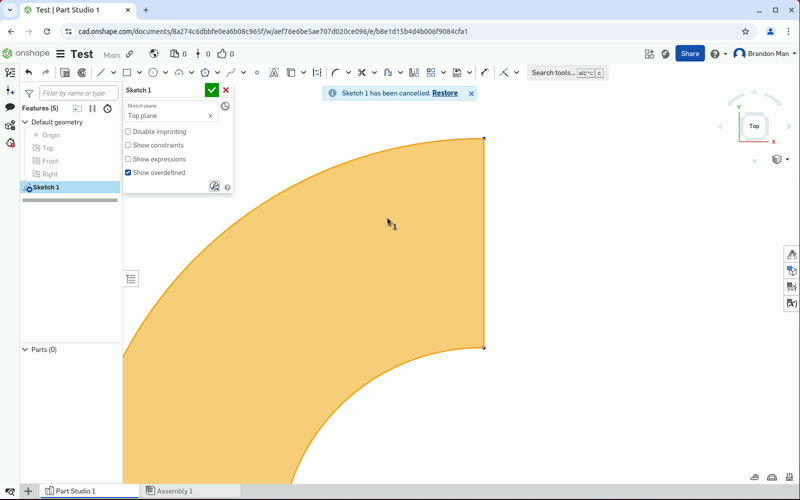
scroll(-6)
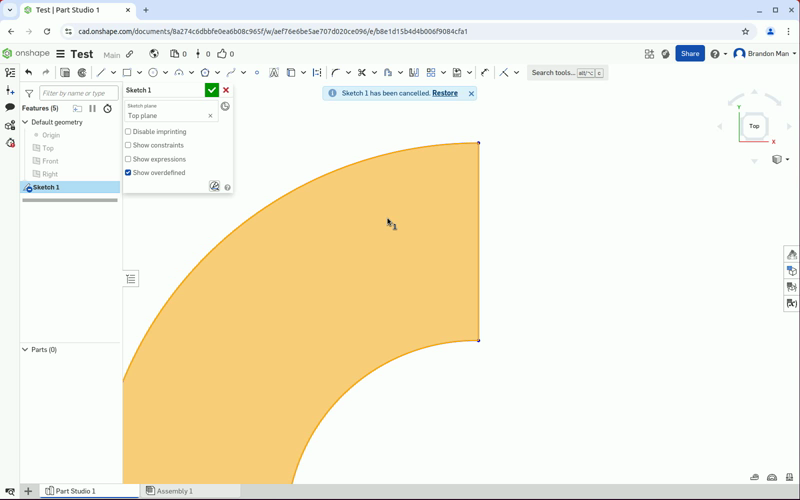
scroll(-6)
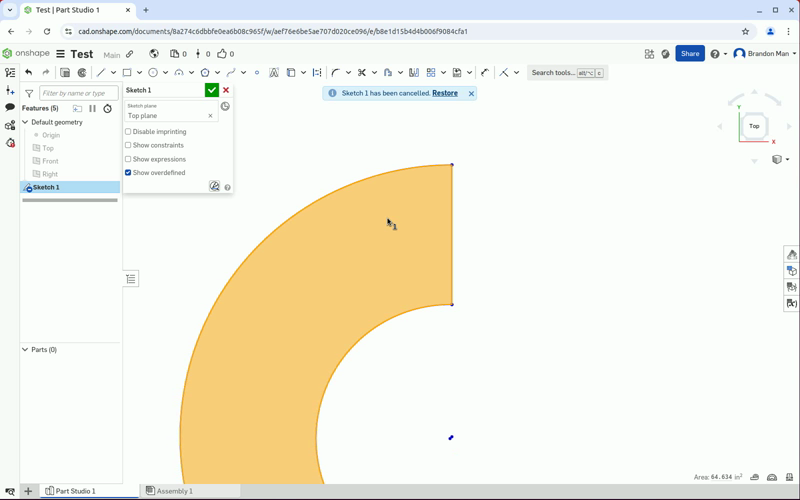
scroll(-6)
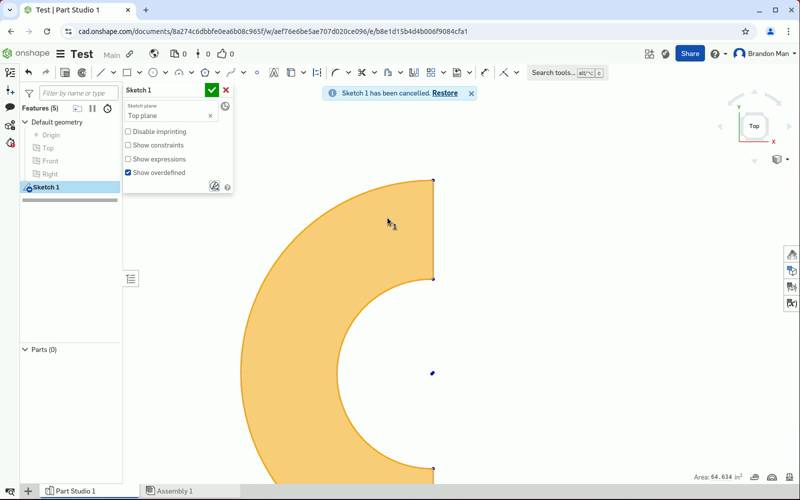
scroll(-6)
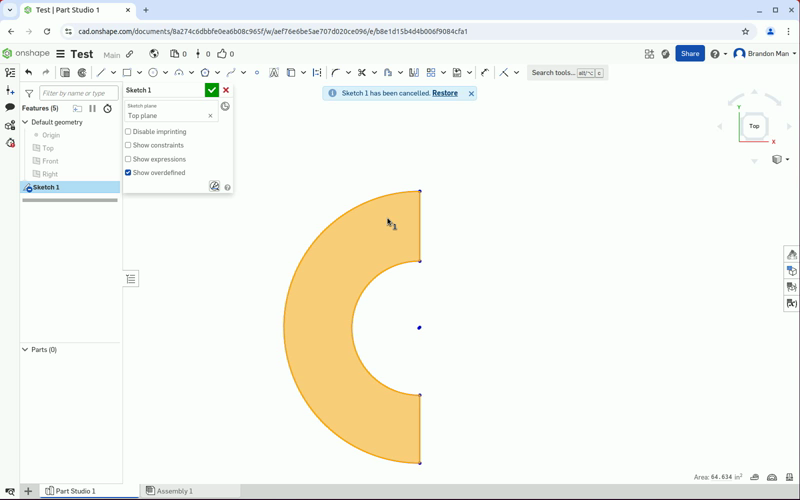
scroll(-6)
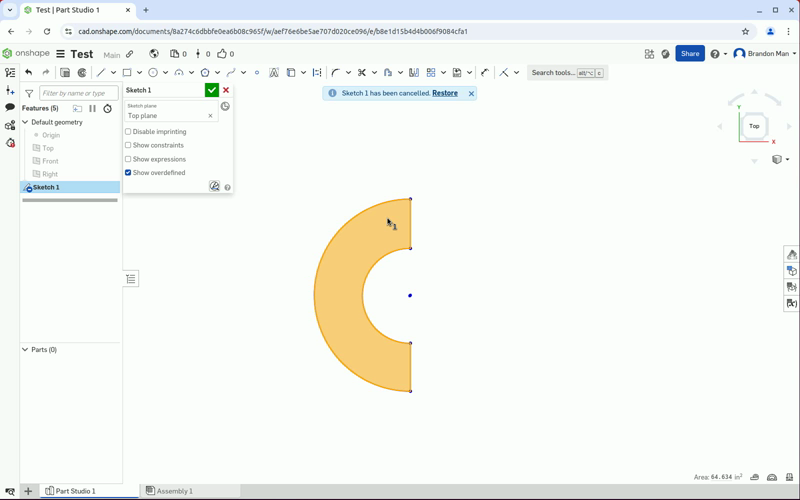
scroll(-6)
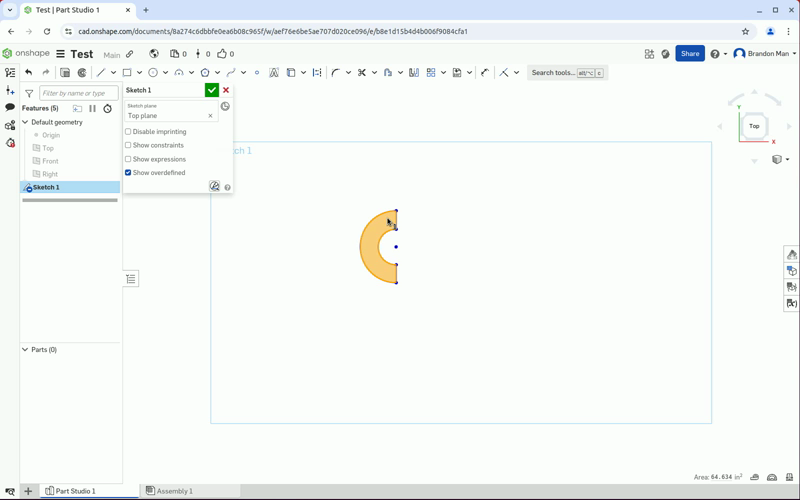
mouse_move(73, 352)
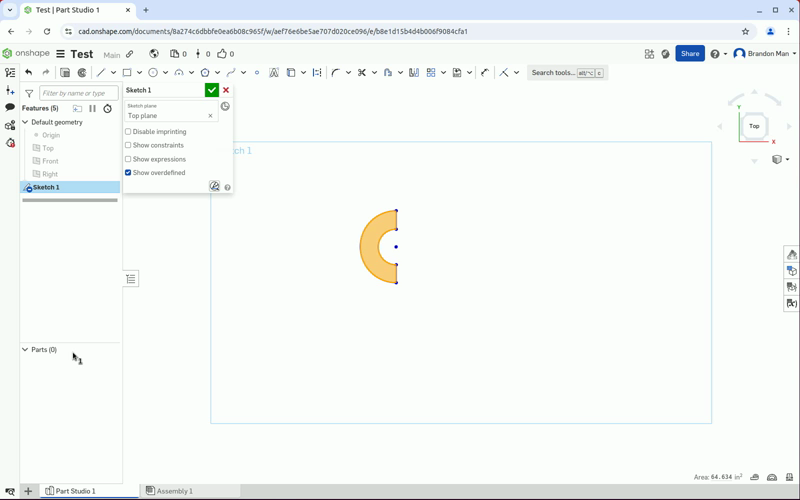
key(shift+y)
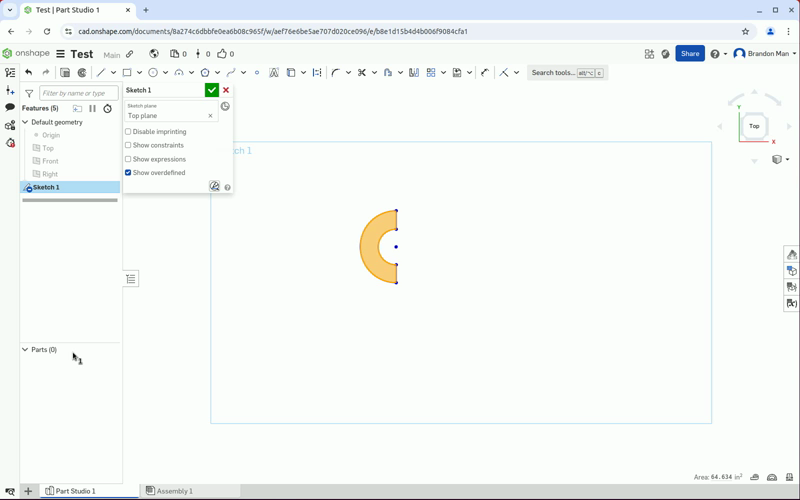
key(shift+e)
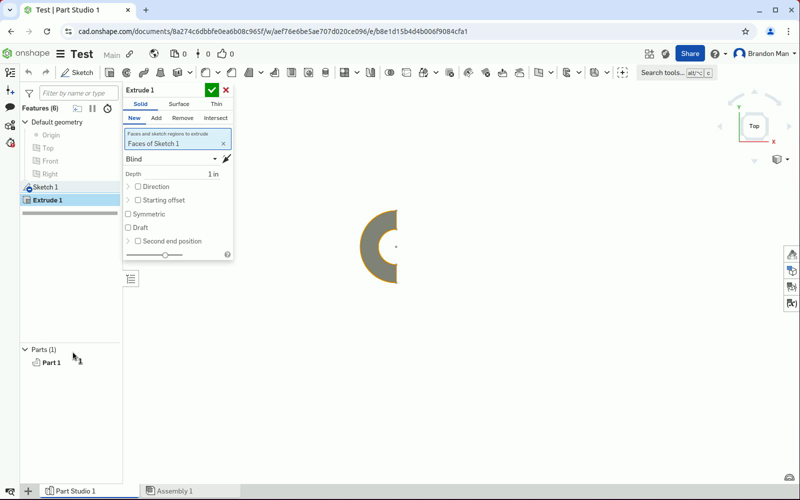
mouse_move(143, 106)
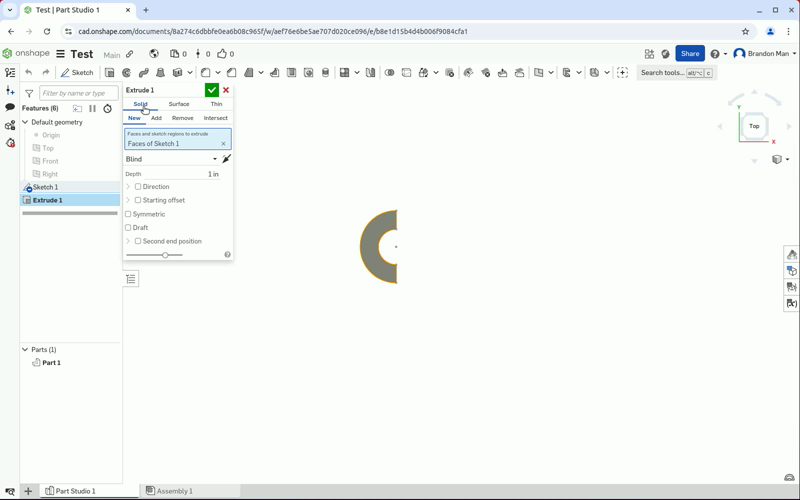
click(143, 106)
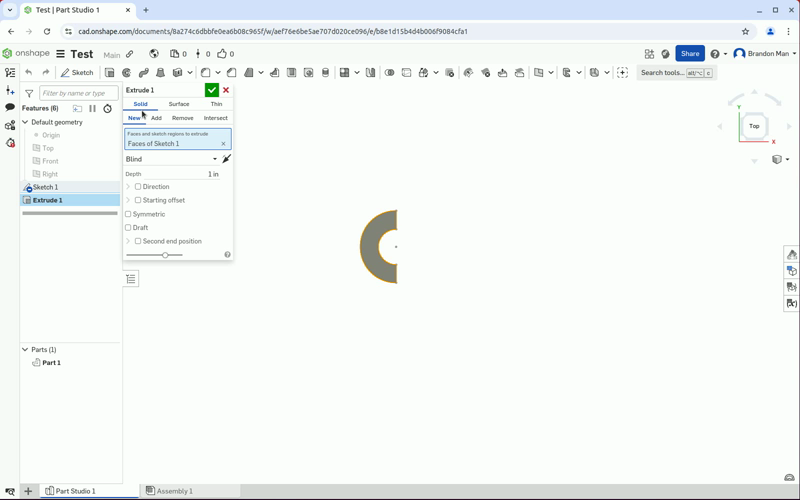
mouse_move(137, 120)
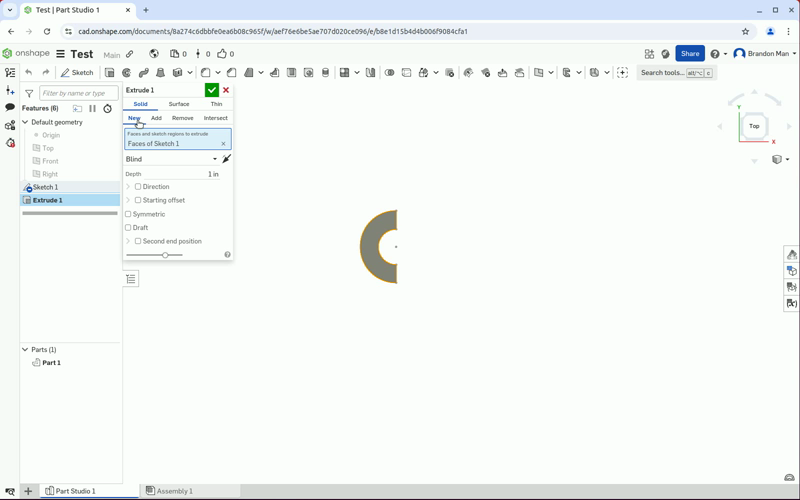
click(137, 120)
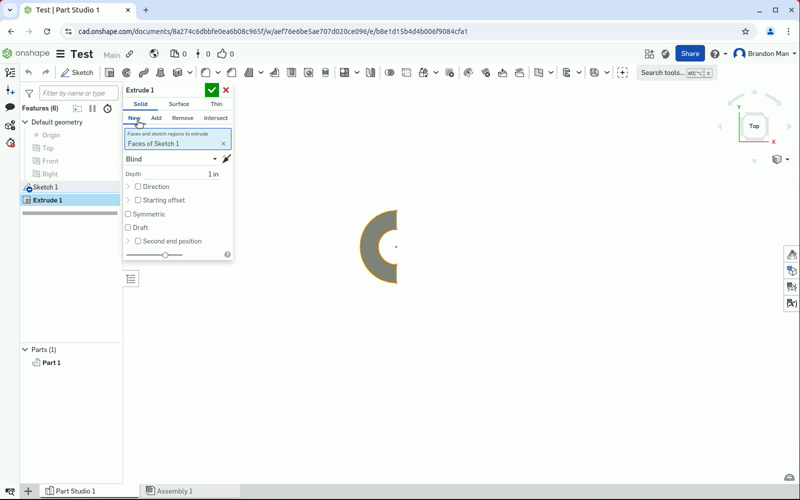
key(tab, 4)
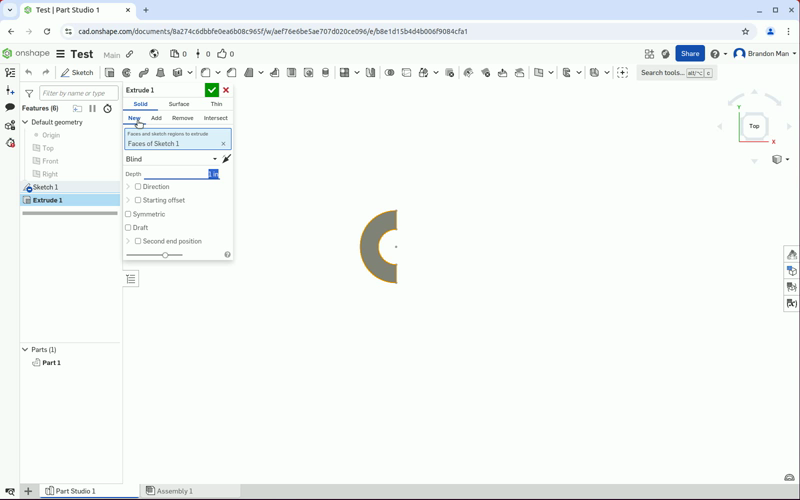
text(-7.221)
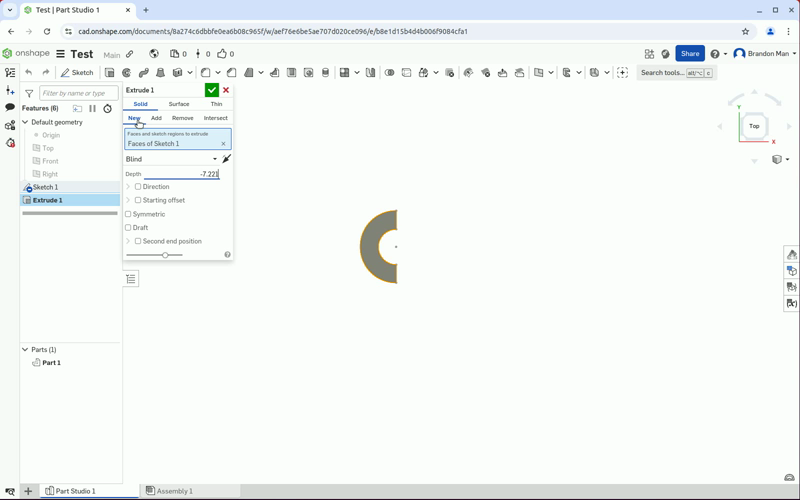
key(enter)
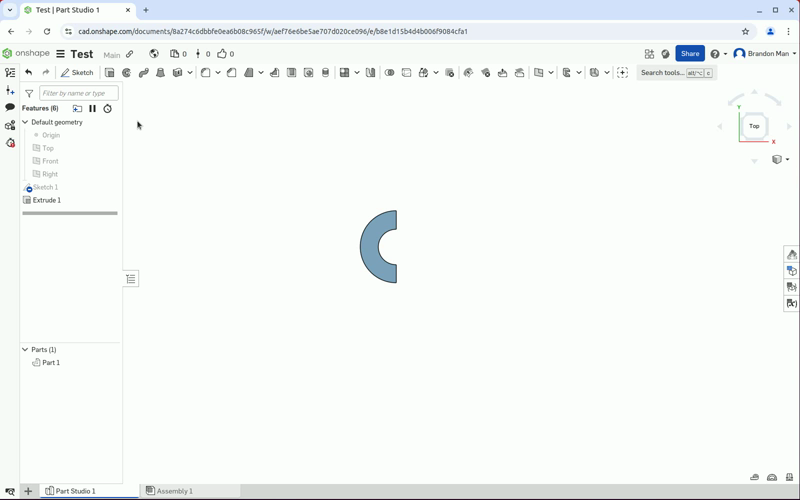
key(shift+h)
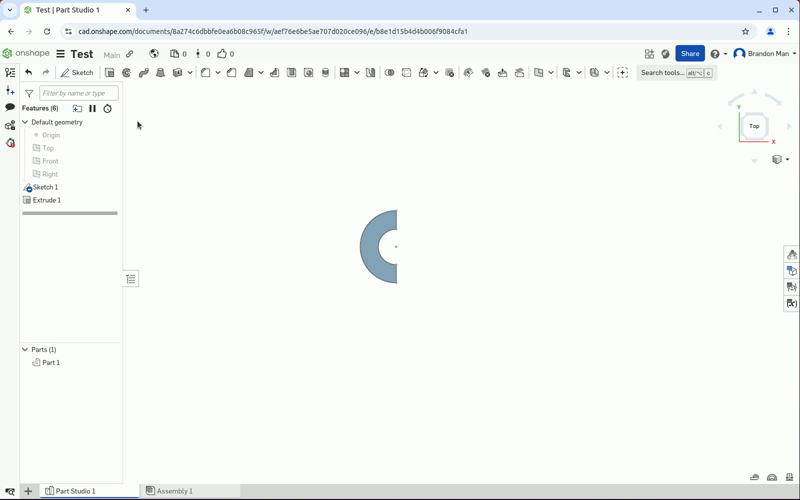
key(shift+h)
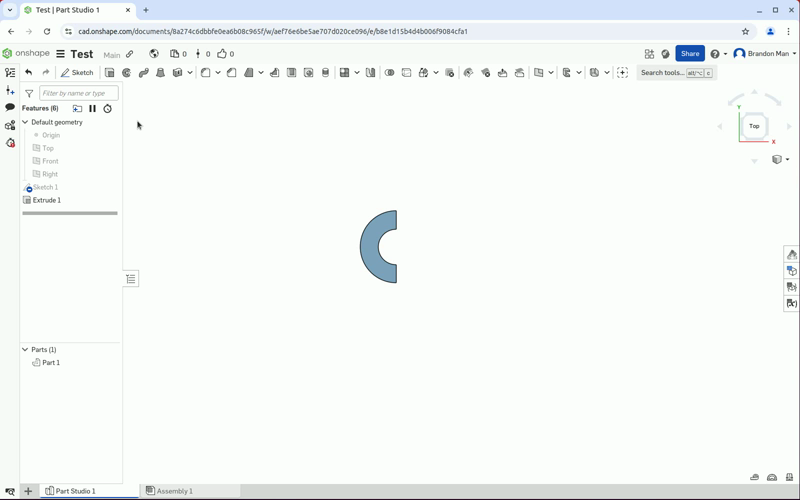
mouse_move(73, 189)
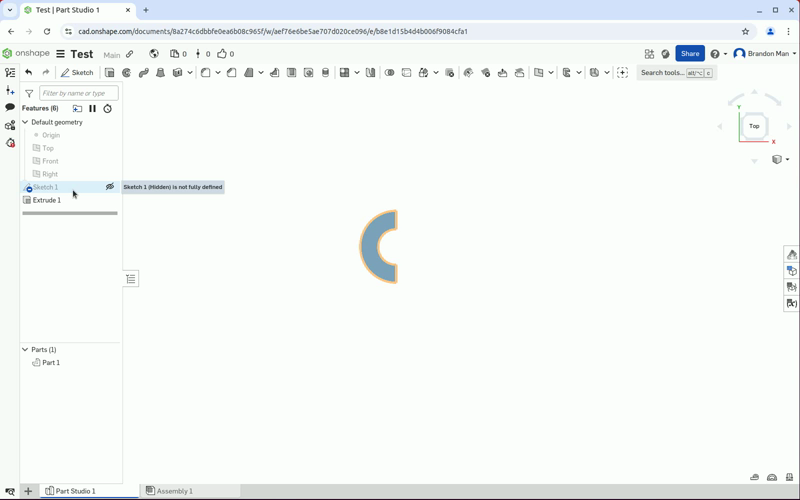
click(73, 189)
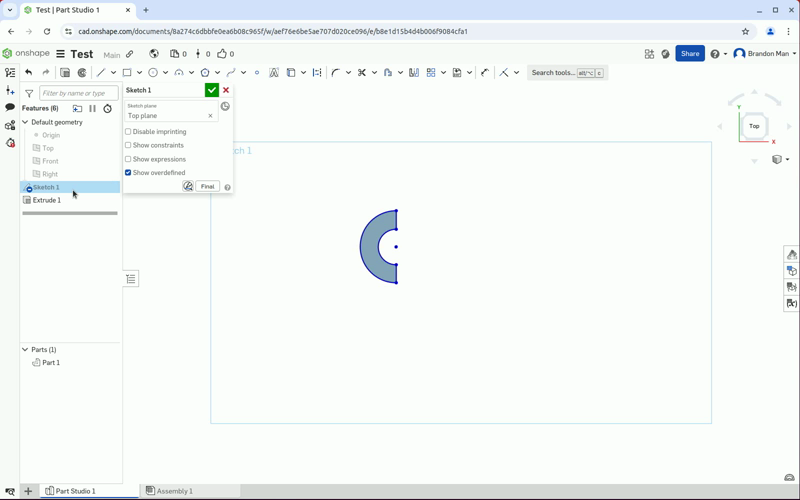
mouse_move(229, 92)
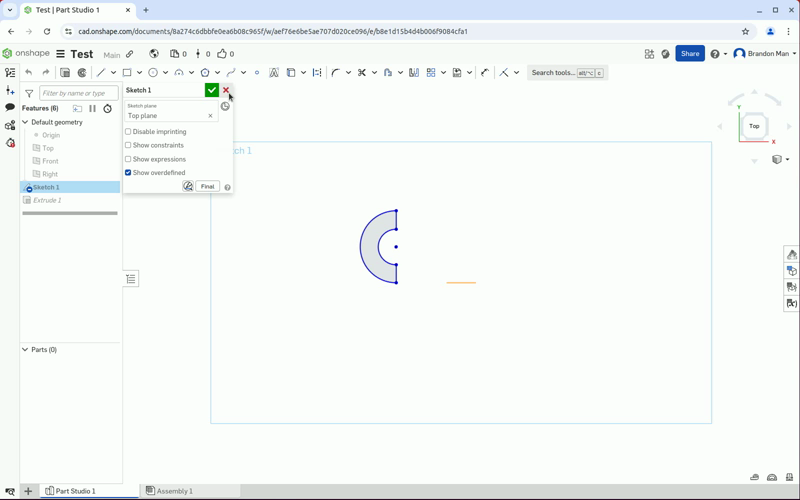
click(229, 92)
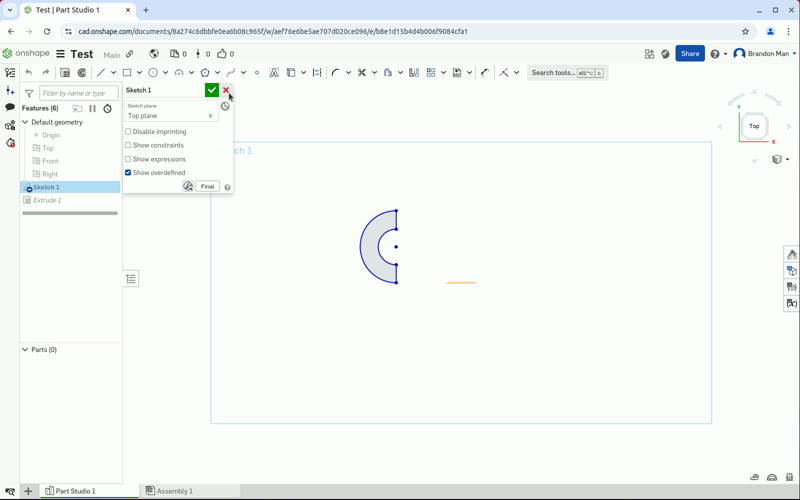
key(shift+s)
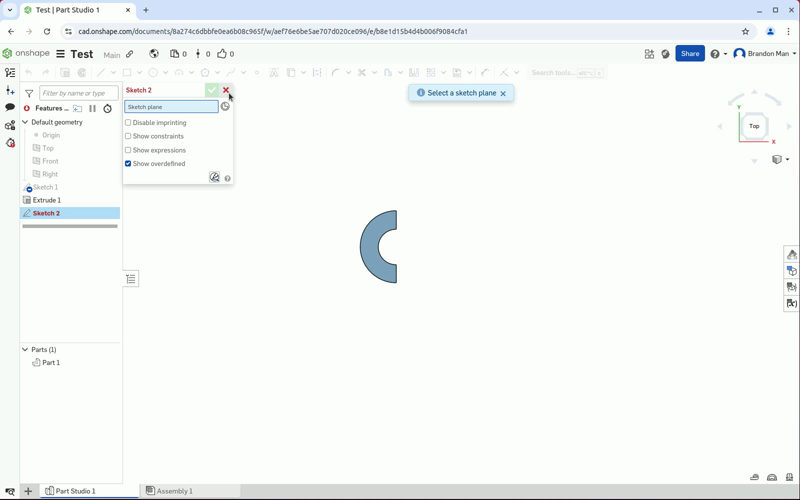
mouse_move(73, 150)
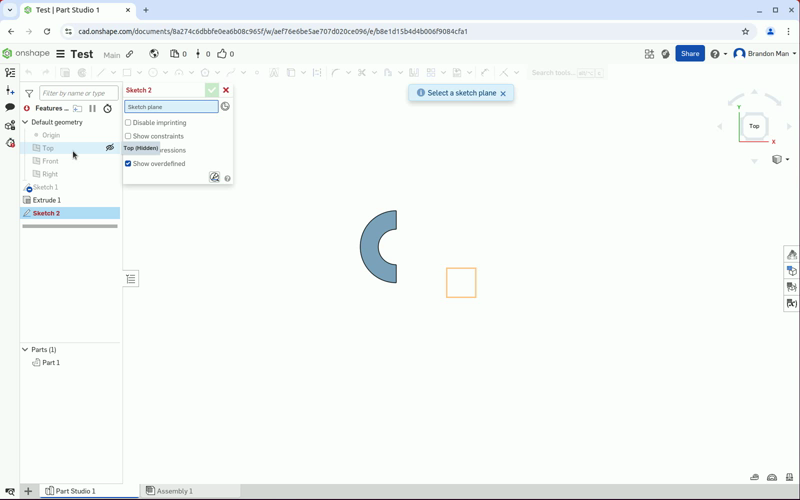
click(73, 150)
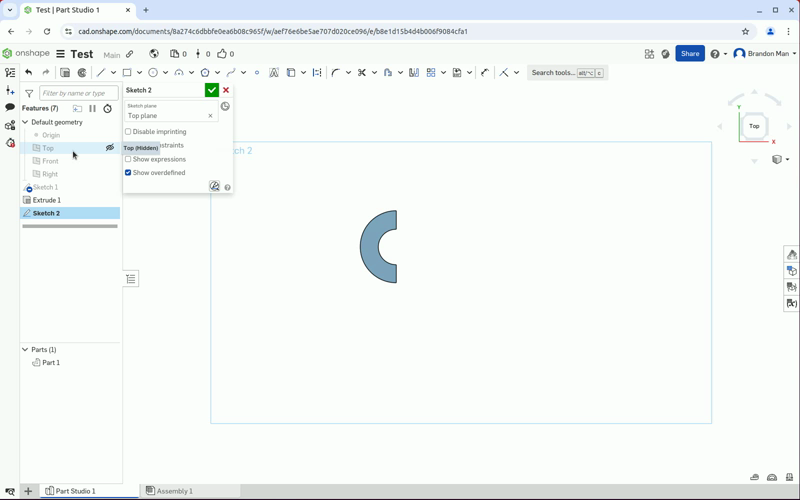
mouse_move(73, 352)
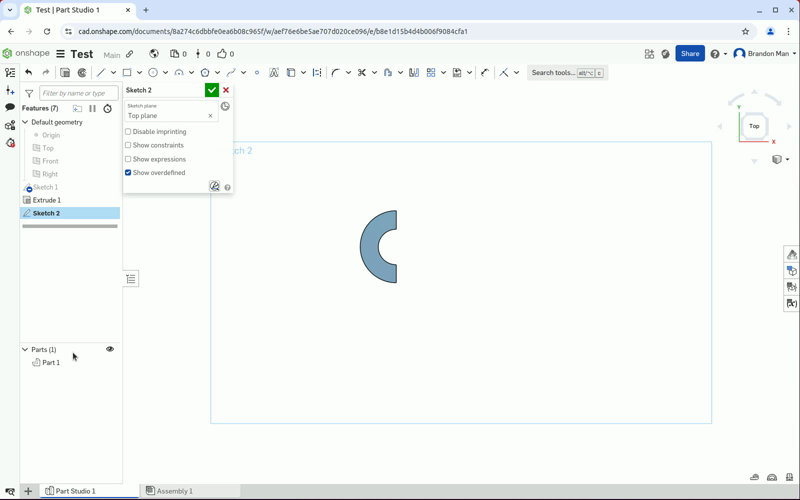
key(y)
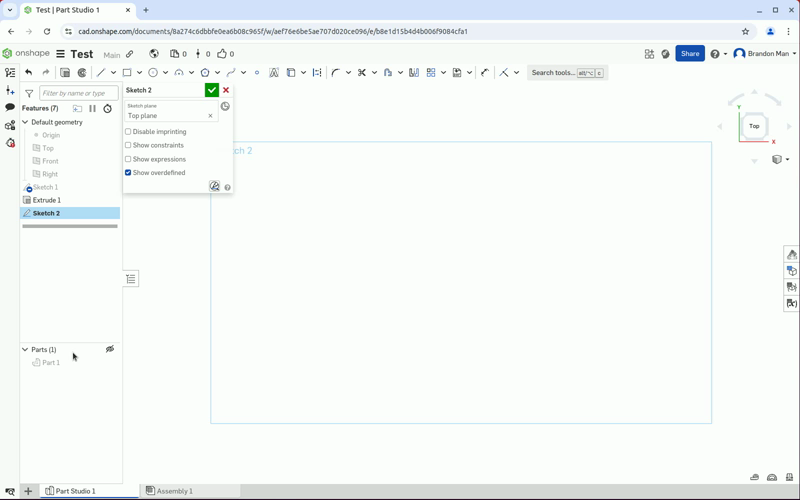
key(a)
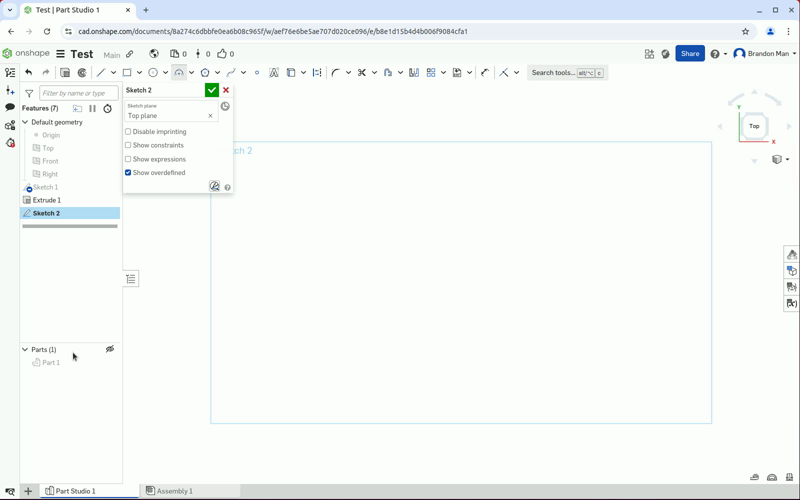
key_down(shift)
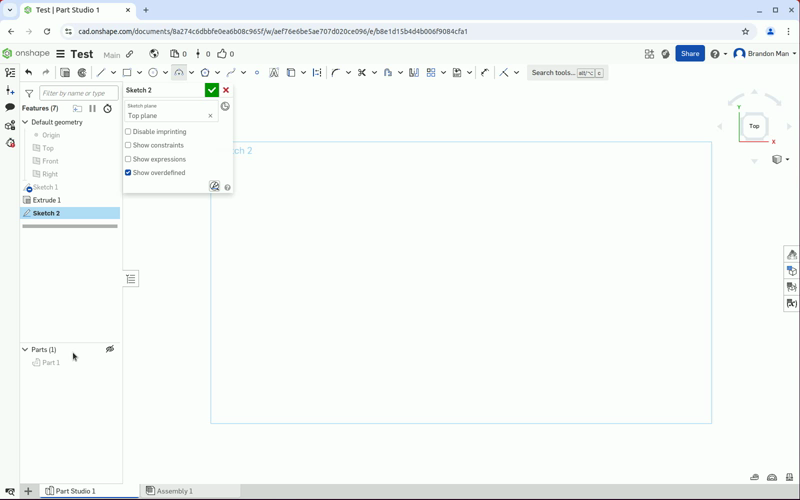
mouse_move(396, 282)
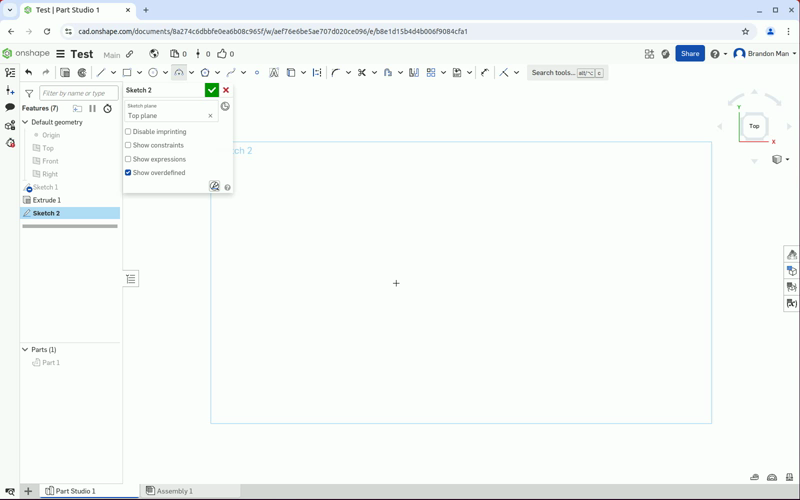
click(396, 282)
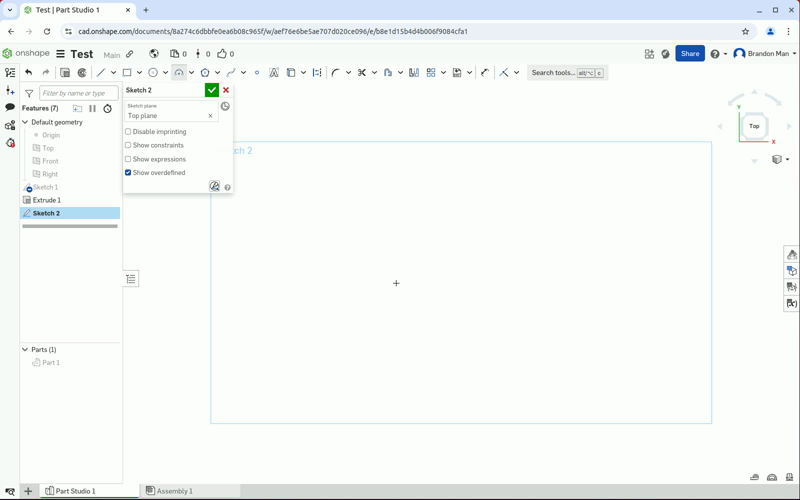
key_up(shift)
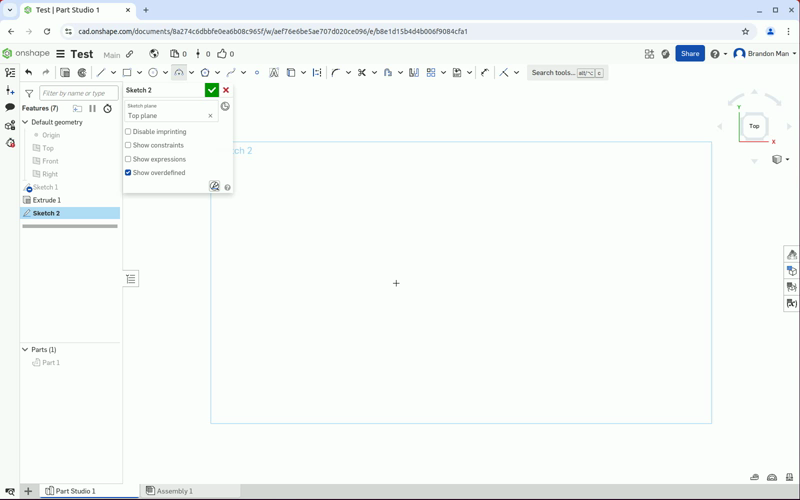
key_down(shift)
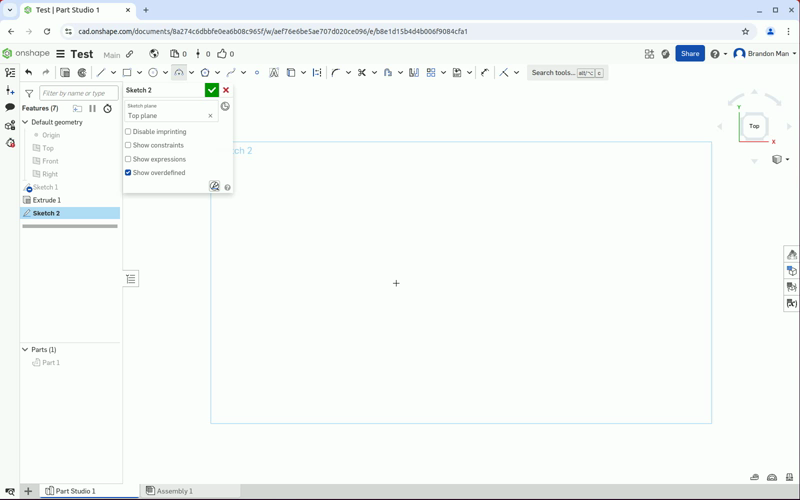
mouse_move(396, 210)
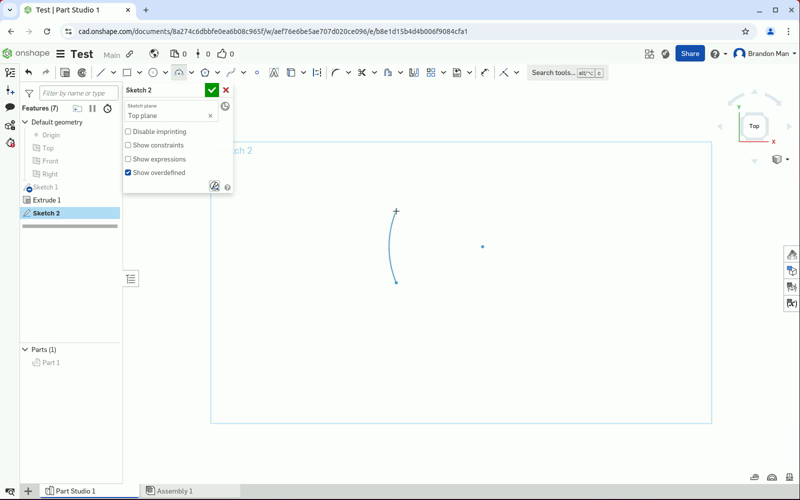
click(396, 210)
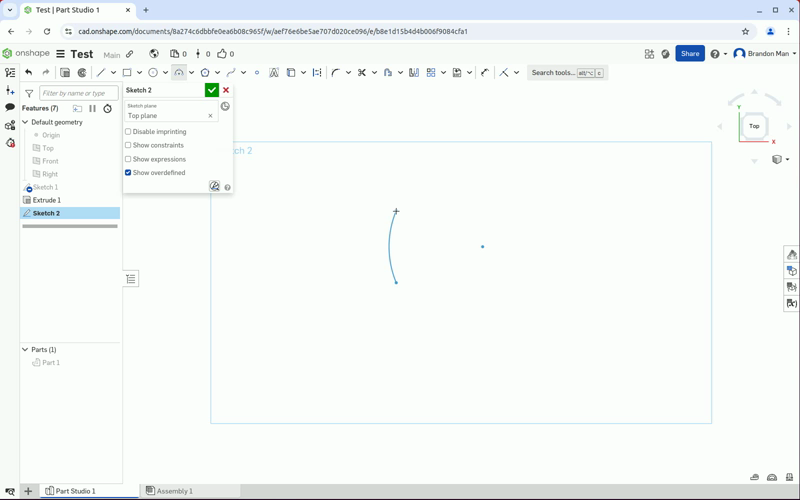
mouse_move(432, 246)
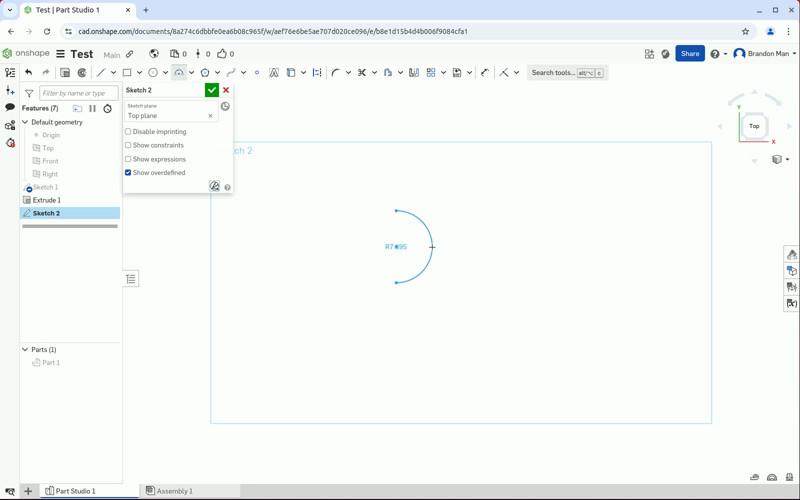
click(432, 246)
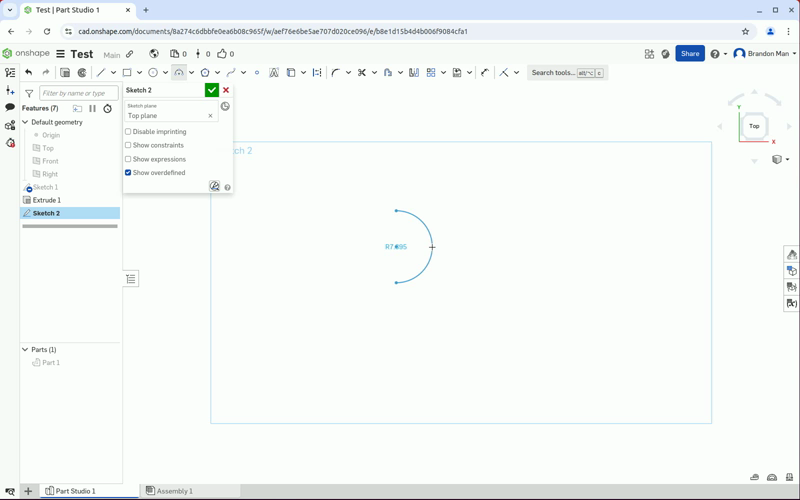
key_up(shift)
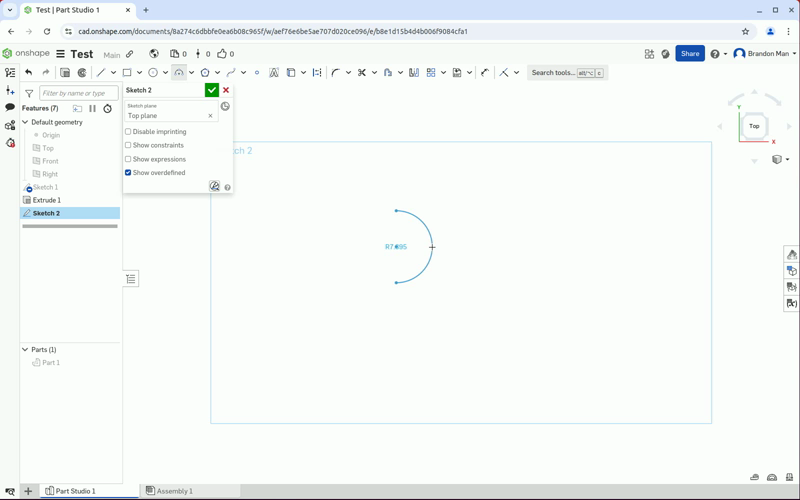
key(esc)
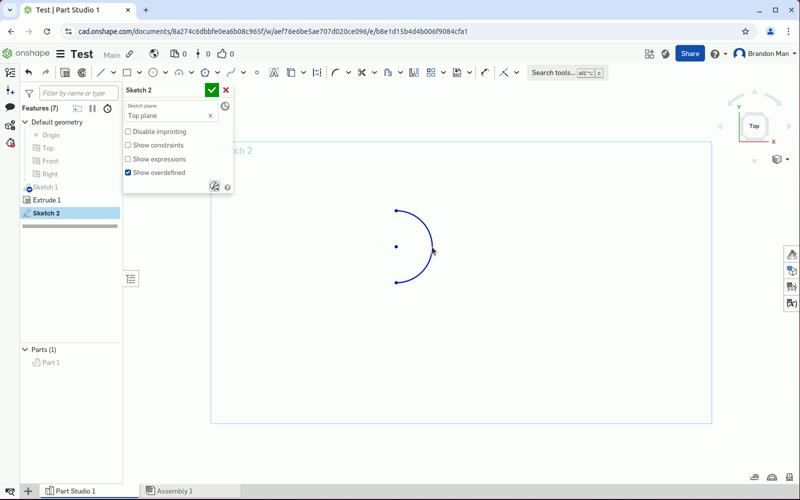
key(l)
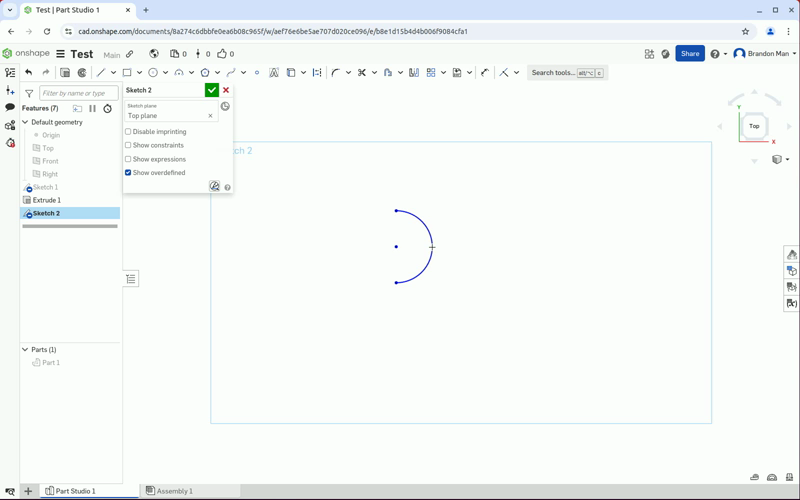
mouse_move(396, 210)
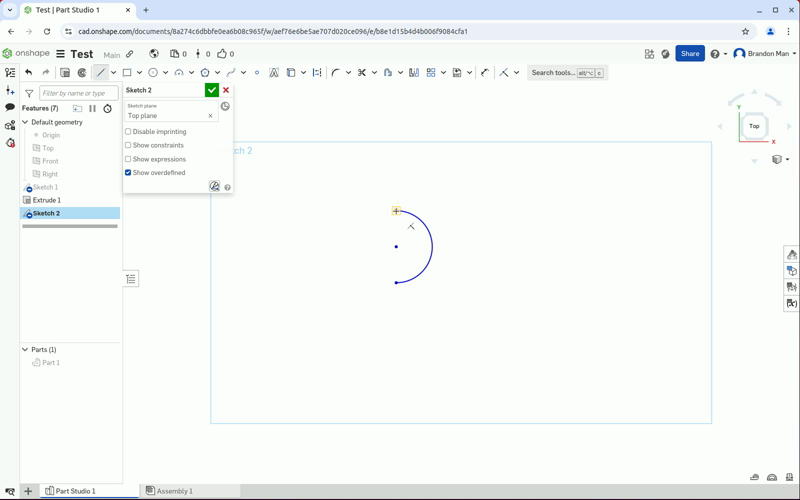
click(396, 210)
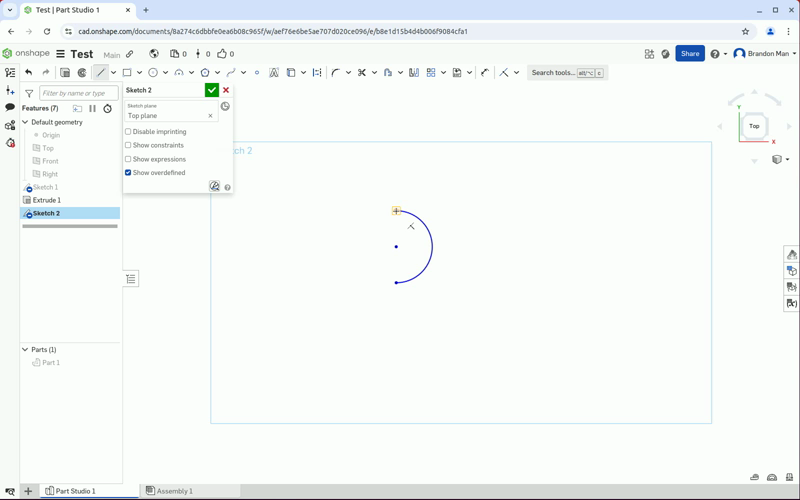
key_down(shift)
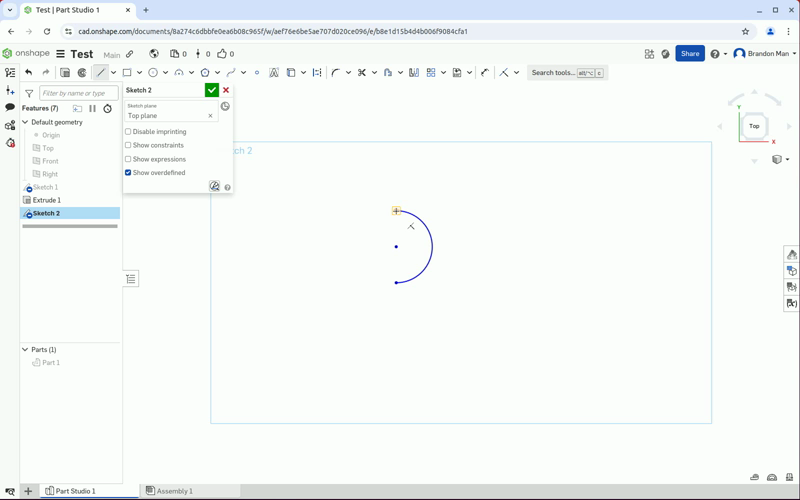
mouse_move(426, 210)
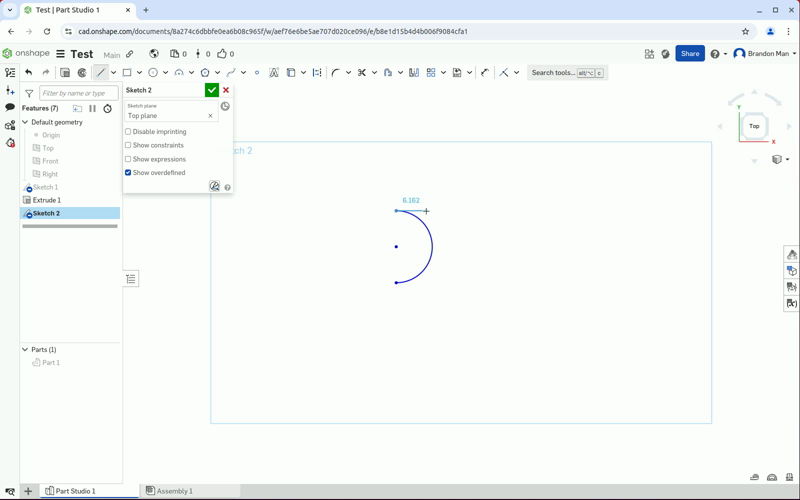
mouse_move(396, 229)
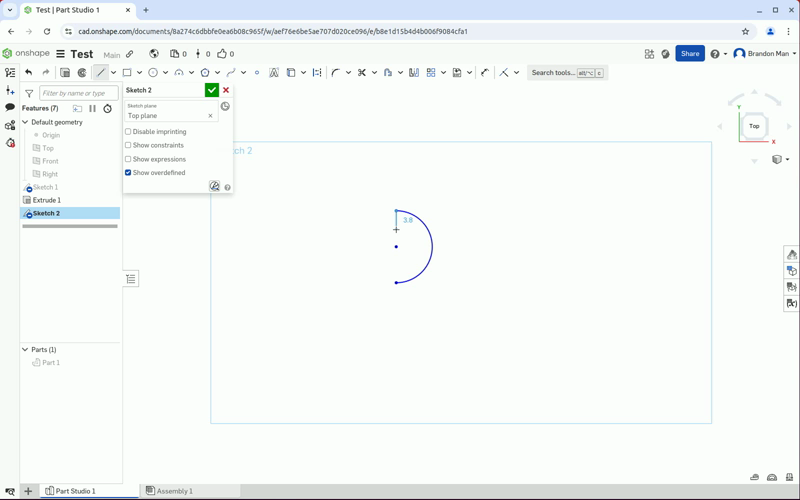
click(396, 229)
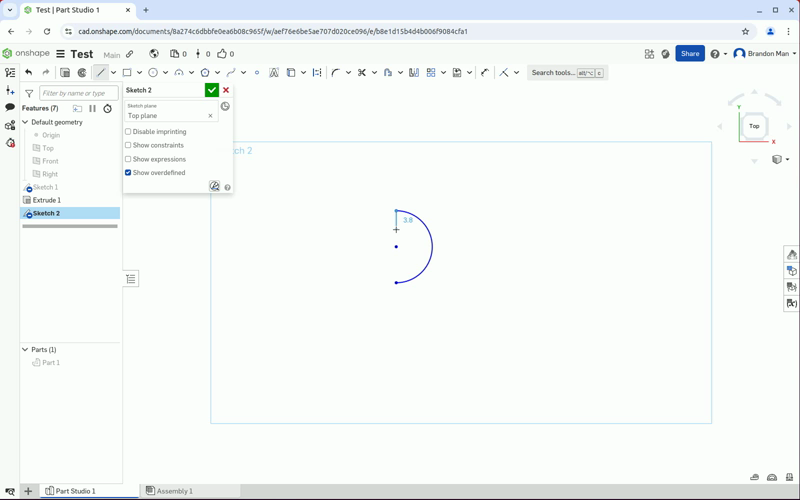
key_up(shift)
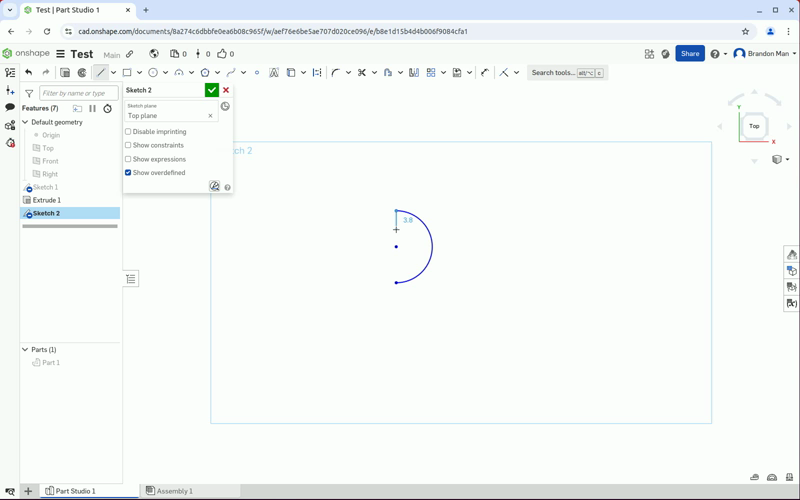
key(esc)
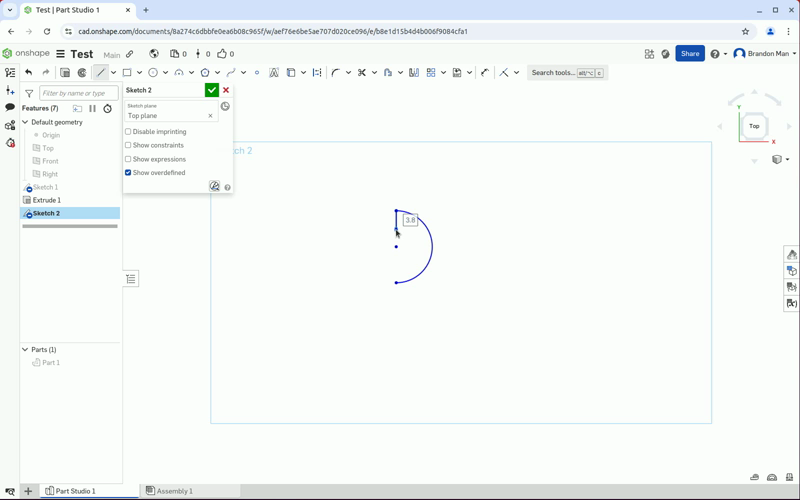
key(a)
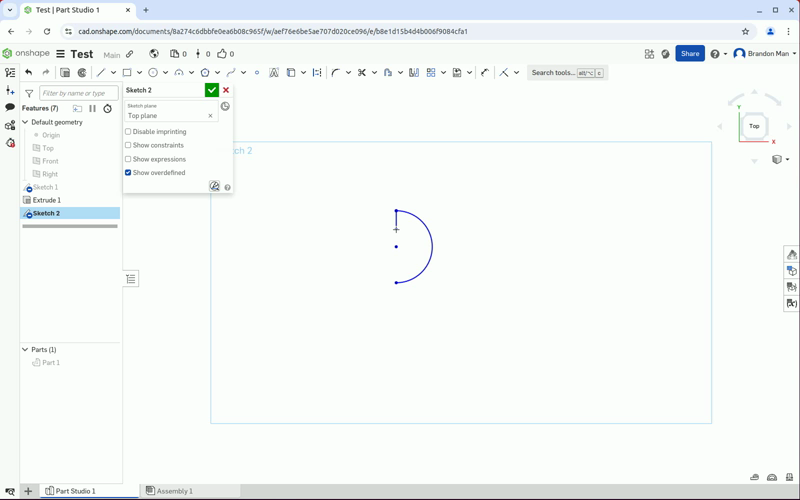
mouse_move(396, 229)
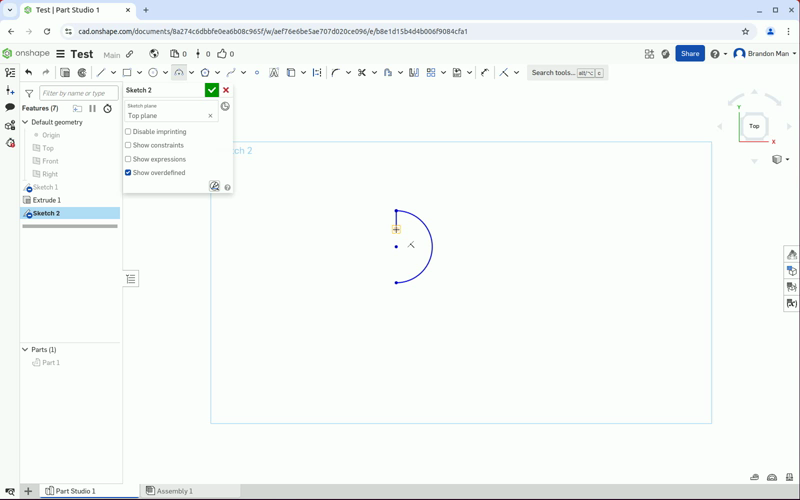
click(396, 229)
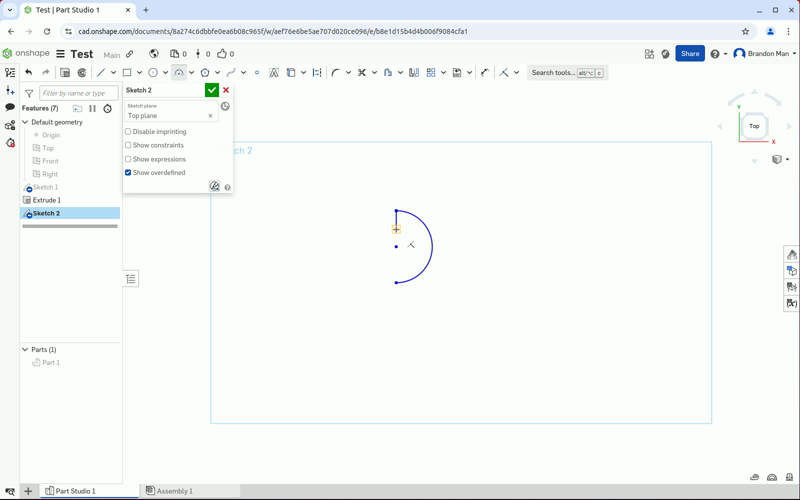
key_down(shift)
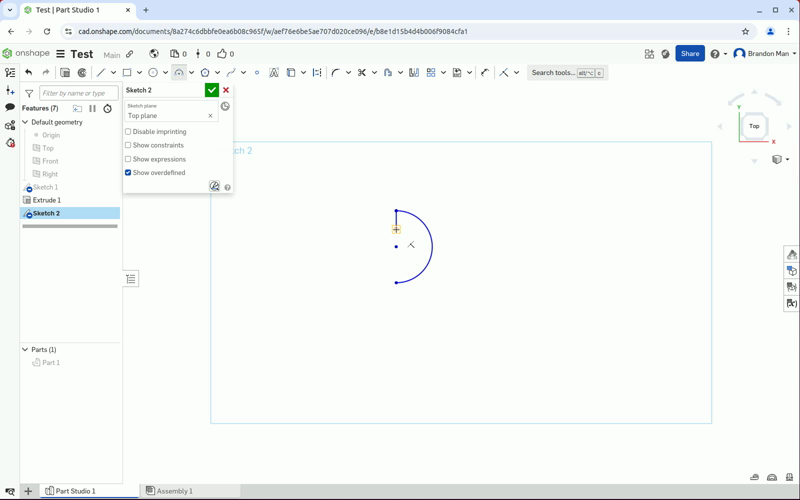
mouse_move(396, 264)
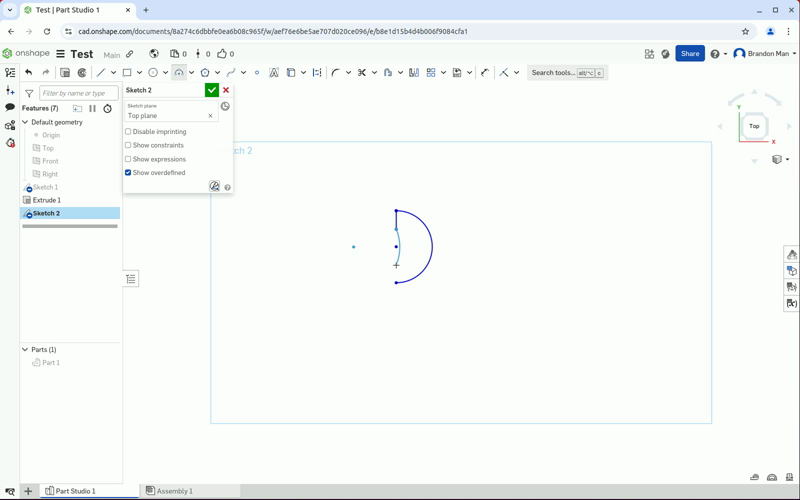
click(396, 264)
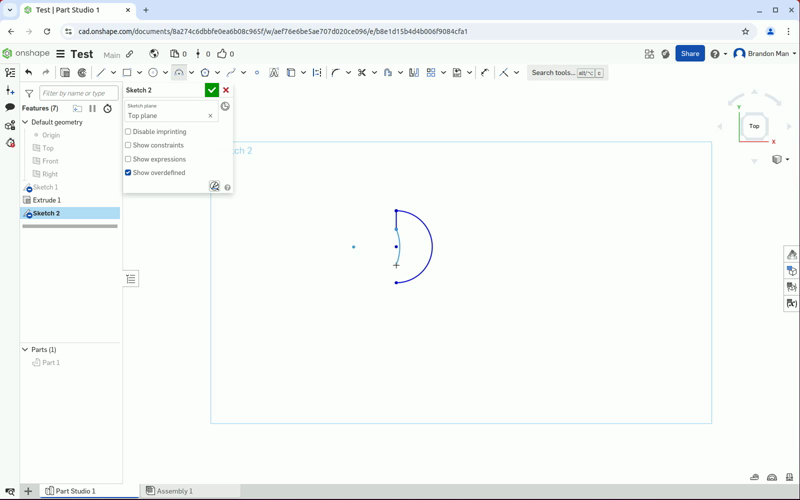
mouse_move(413, 246)
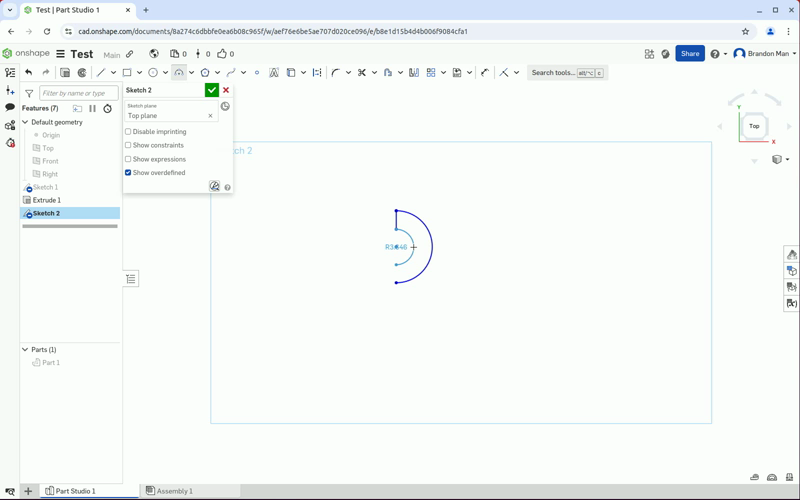
click(413, 246)
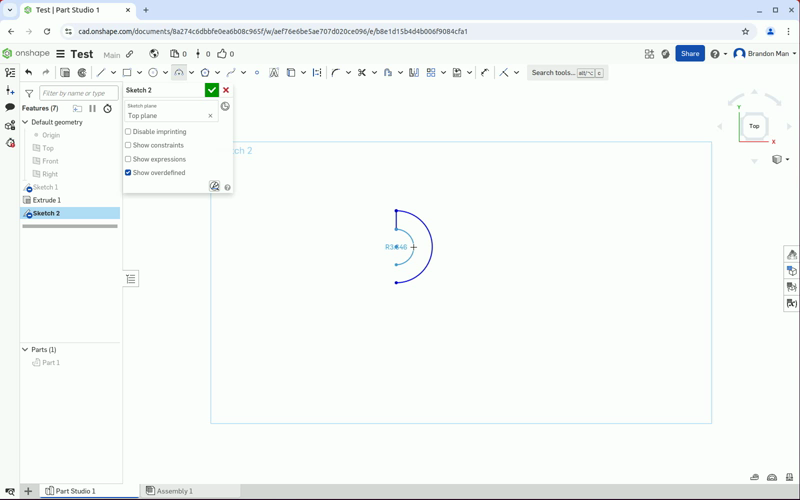
key_up(shift)
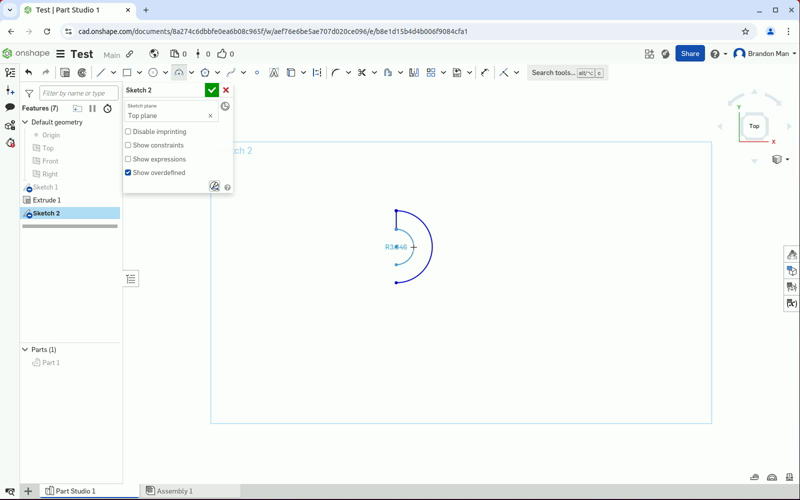
key(esc)
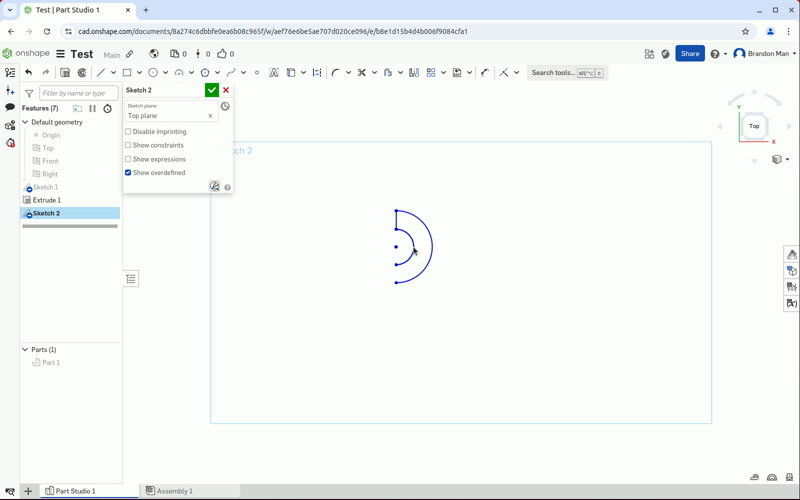
key(l)
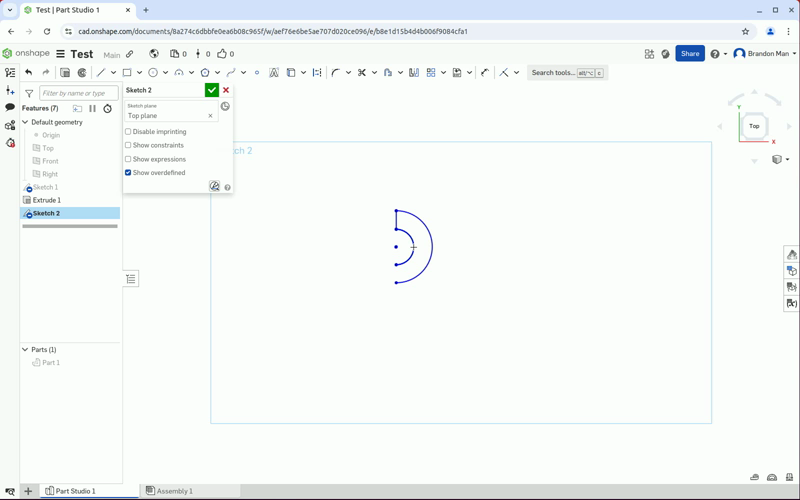
mouse_move(396, 264)
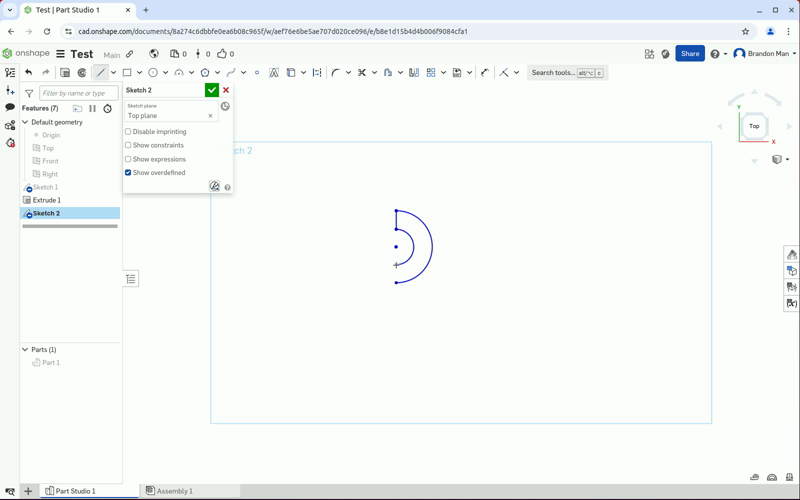
click(396, 264)
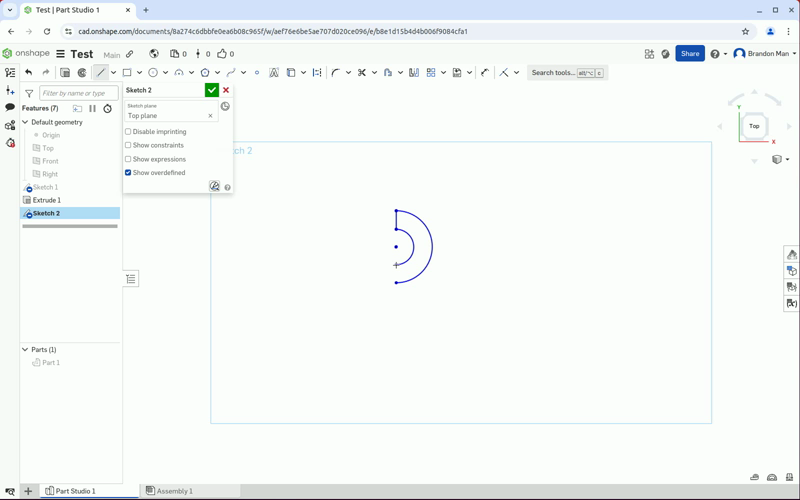
mouse_move(426, 264)
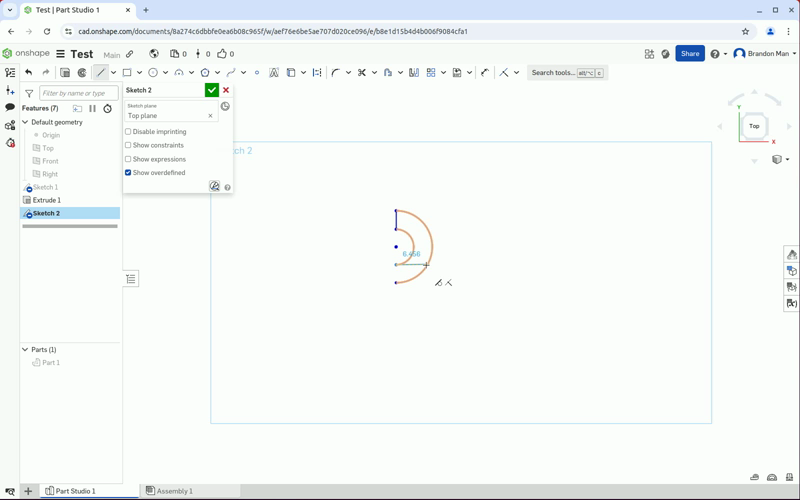
key_down(shift)
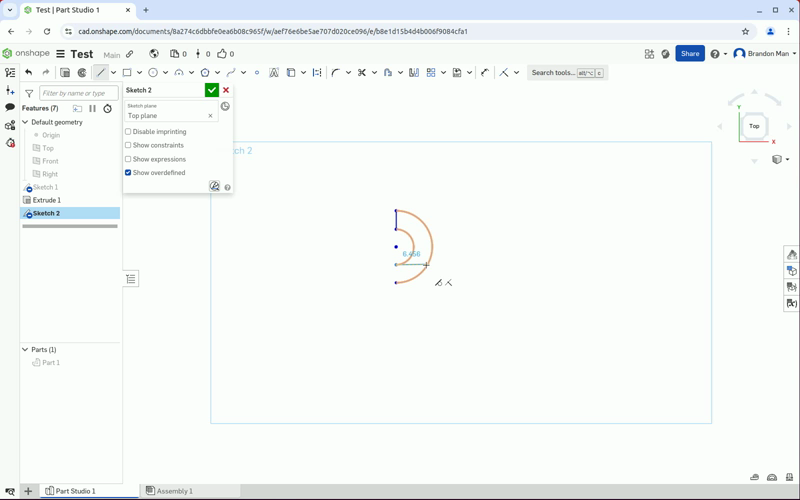
mouse_move(396, 282)
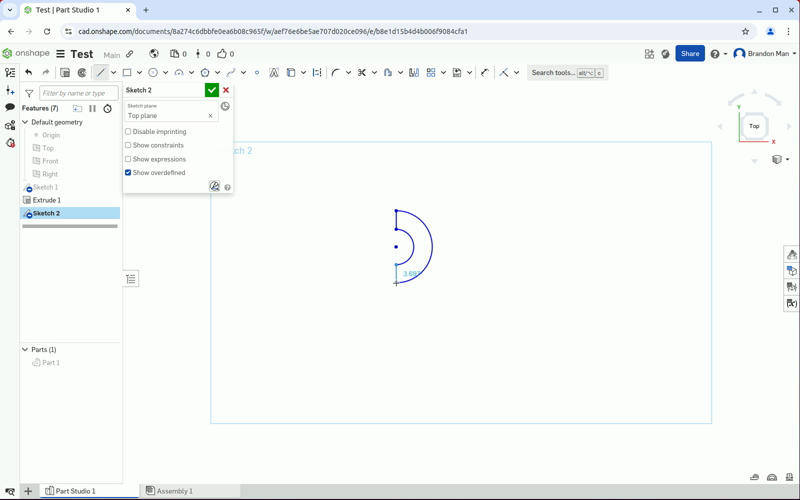
key_up(shift)
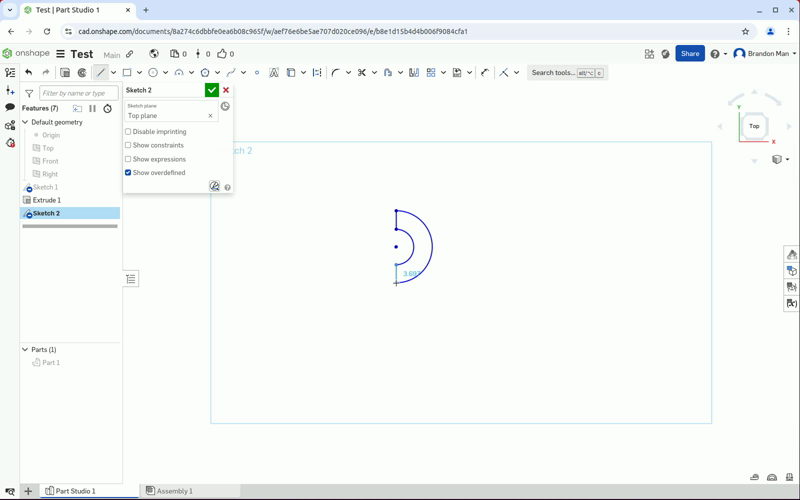
click(396, 282)
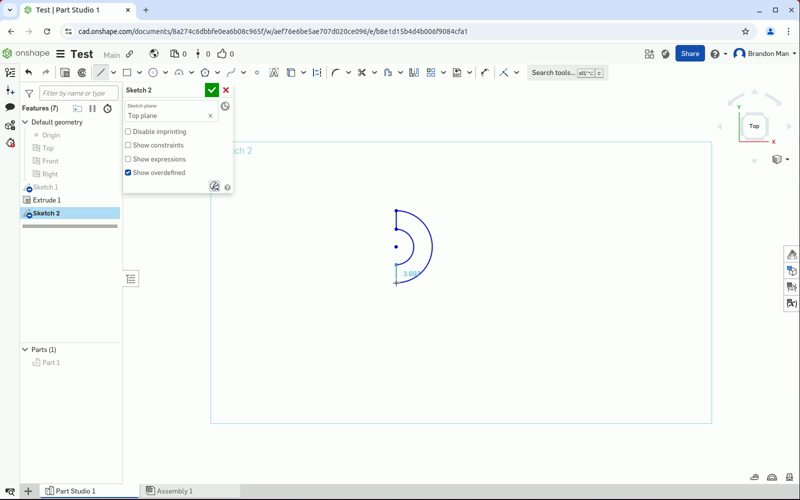
key(esc)
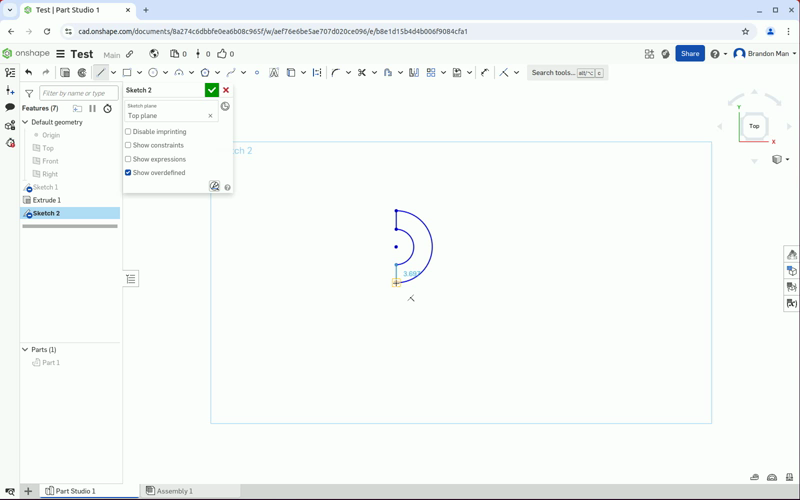
mouse_move(422, 250)
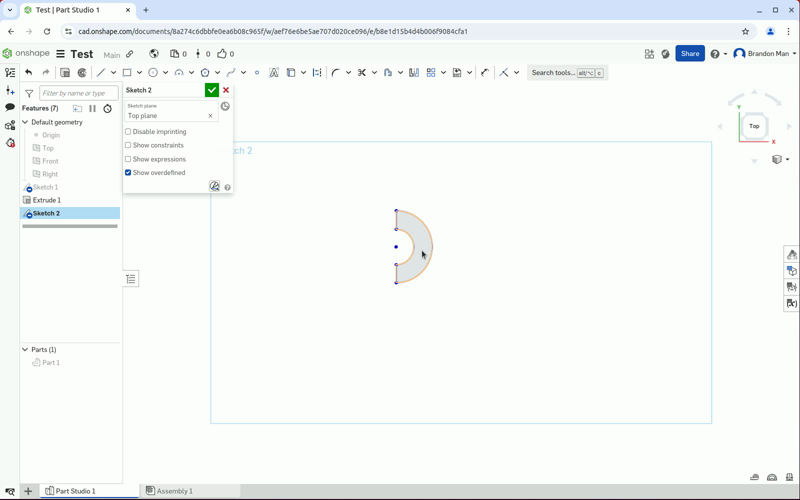
scroll(6)
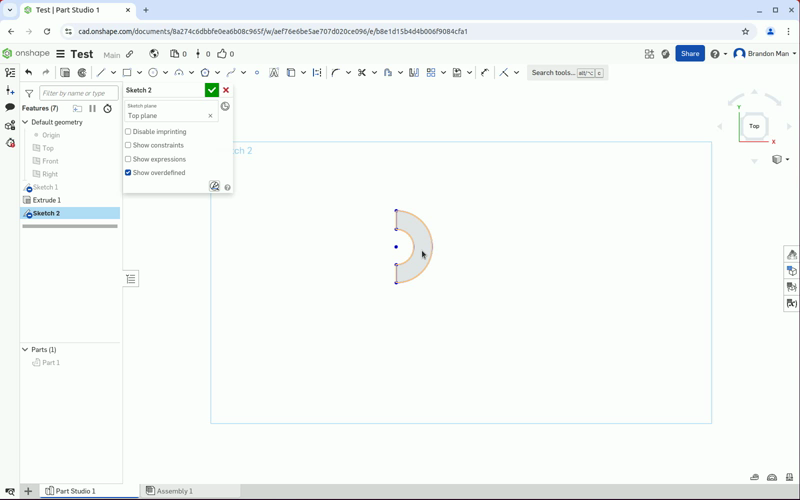
scroll(6)
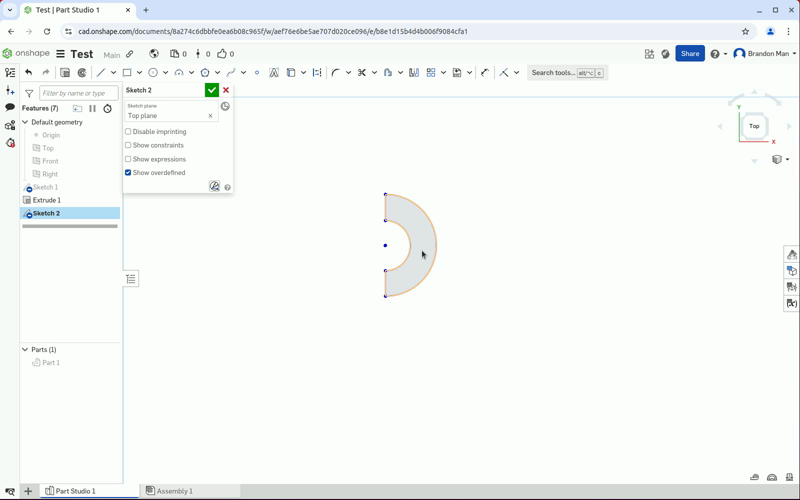
scroll(6)
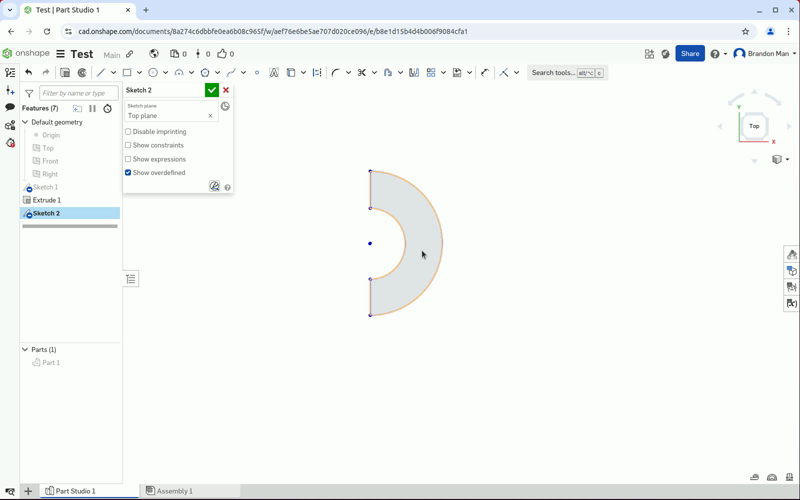
scroll(6)
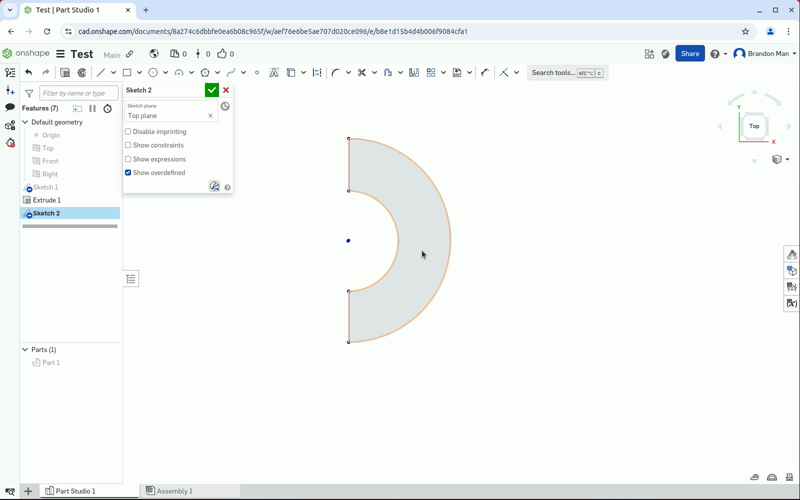
scroll(6)
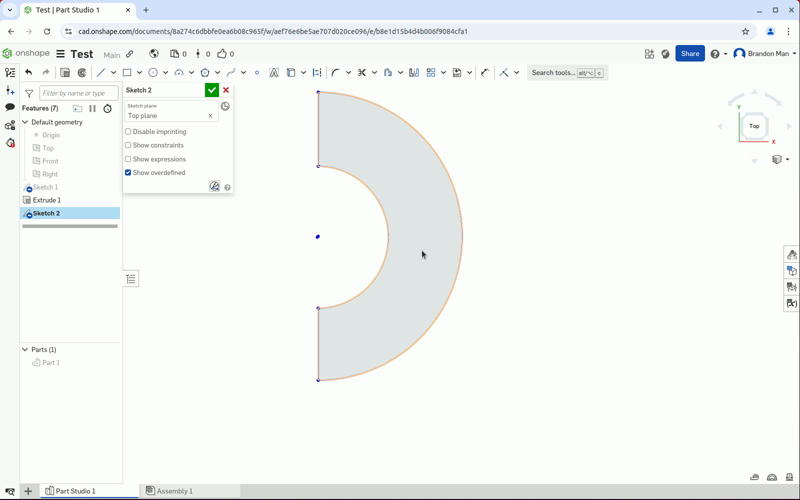
scroll(6)
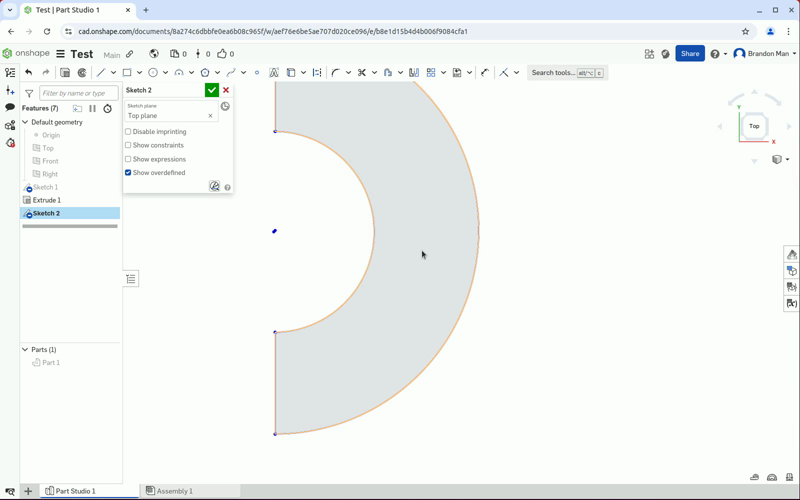
scroll(6)
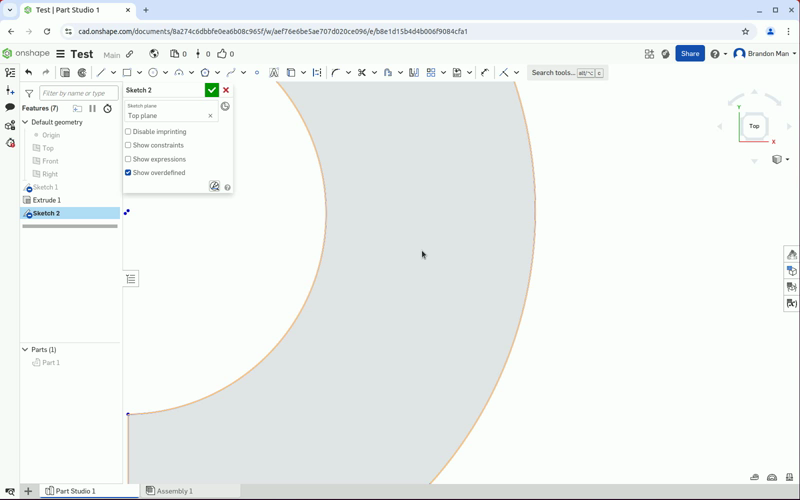
click(422, 250)
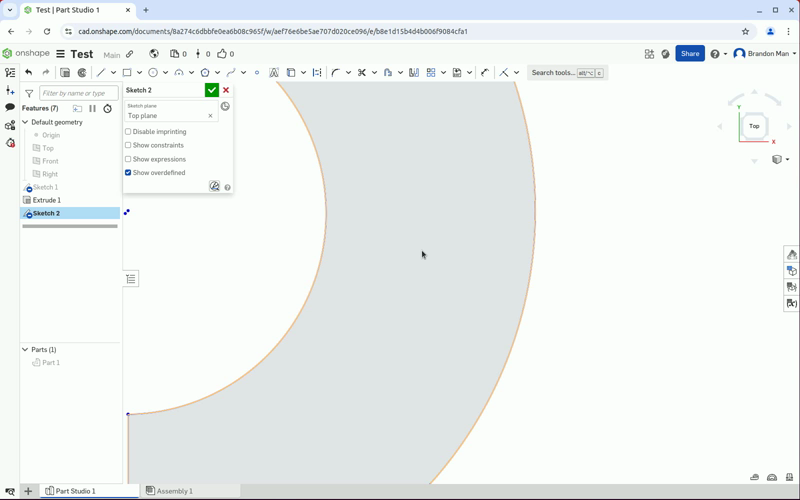
scroll(-6)
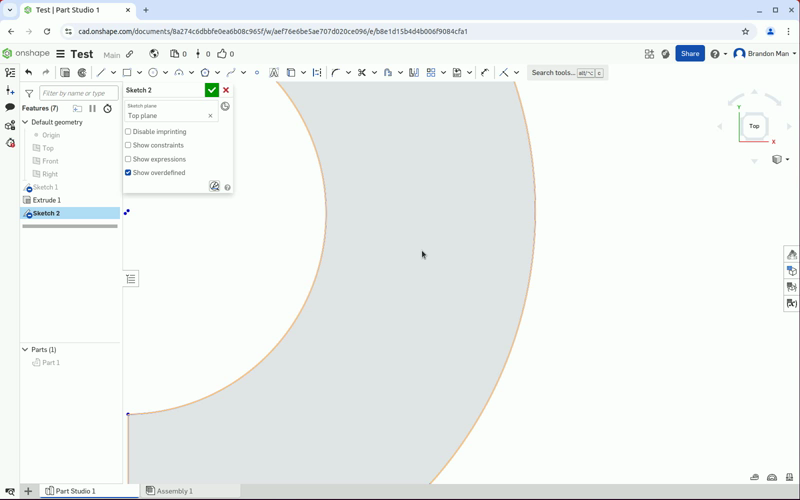
scroll(-6)
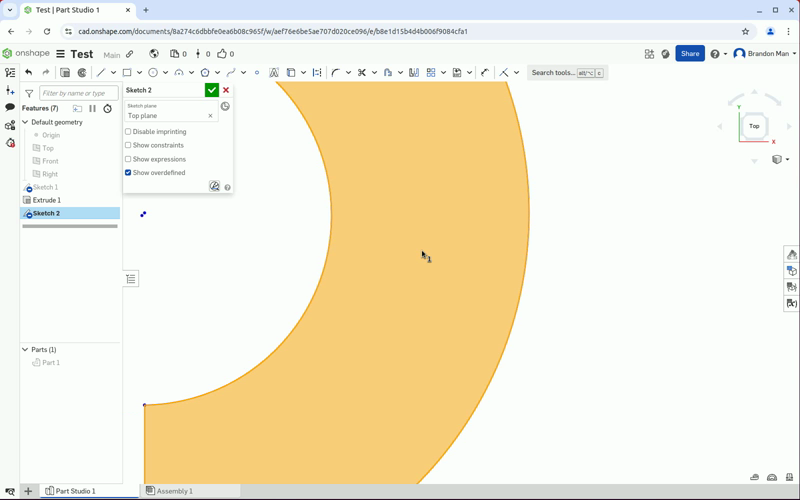
scroll(-6)
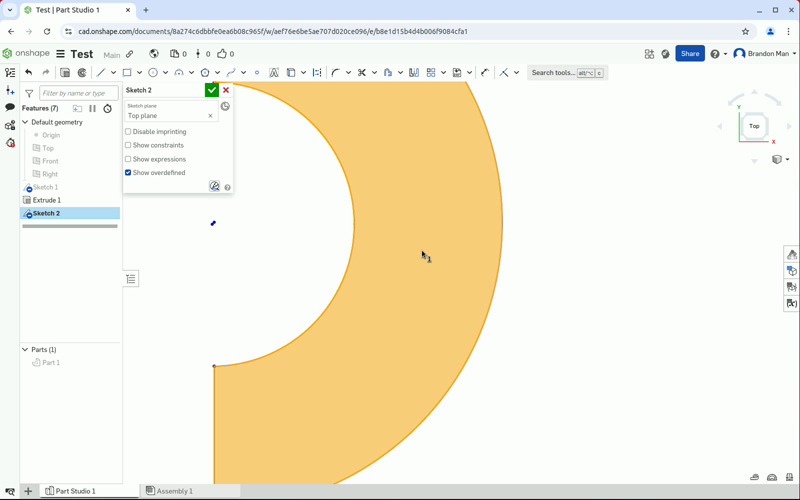
scroll(-6)
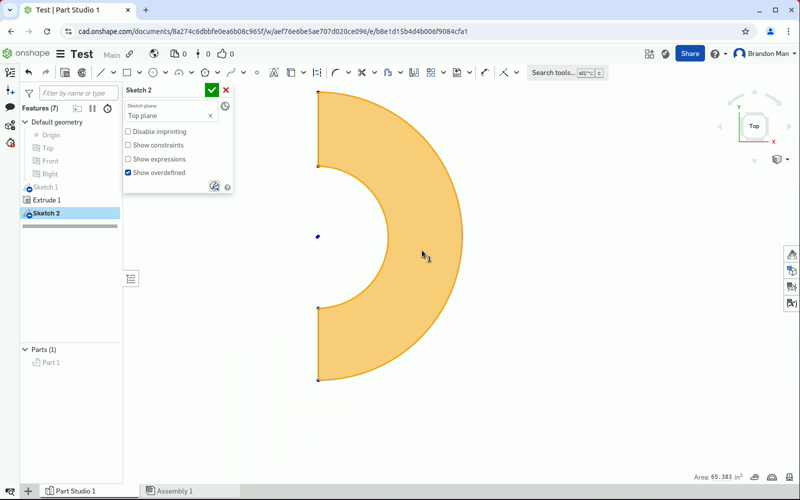
scroll(-6)
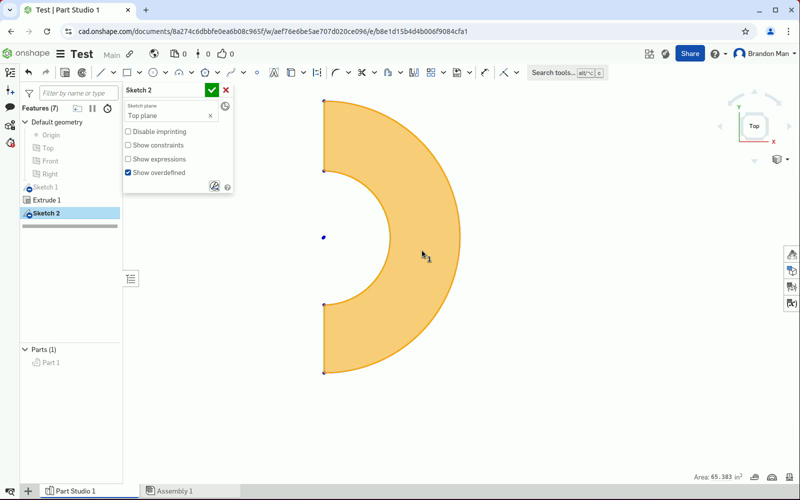
scroll(-6)
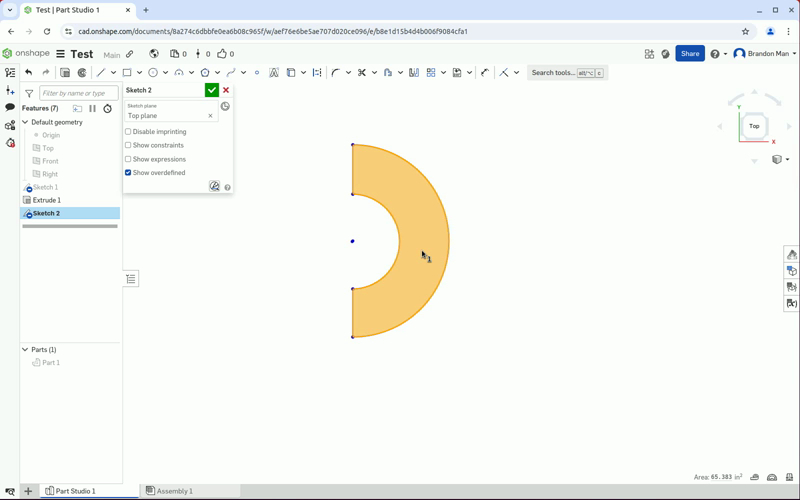
scroll(-6)
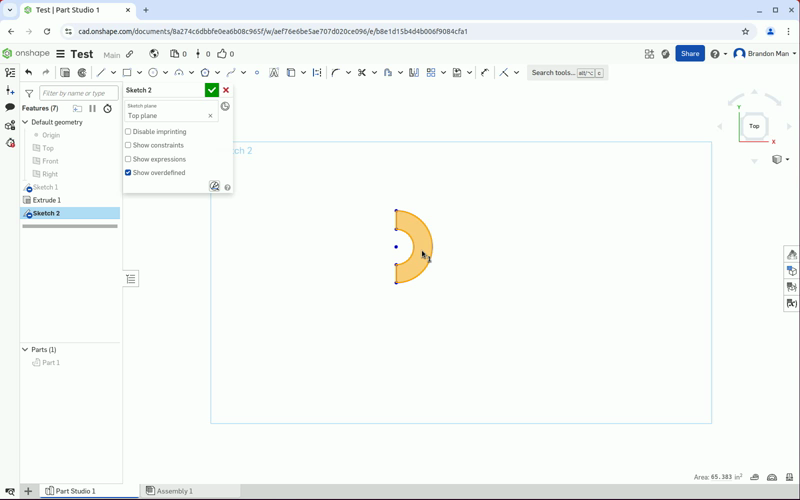
mouse_move(73, 352)
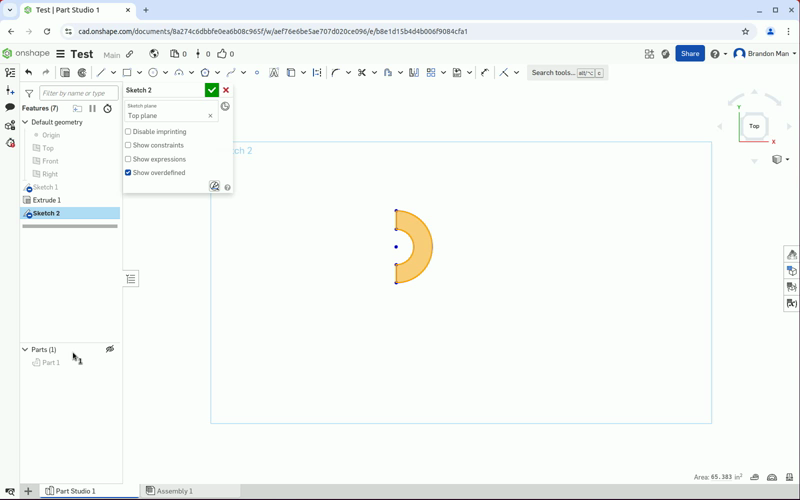
key(shift+y)
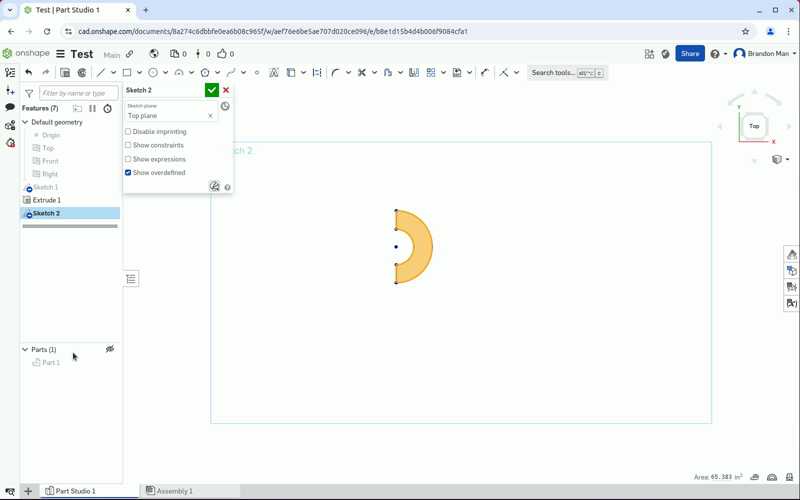
key(shift+e)
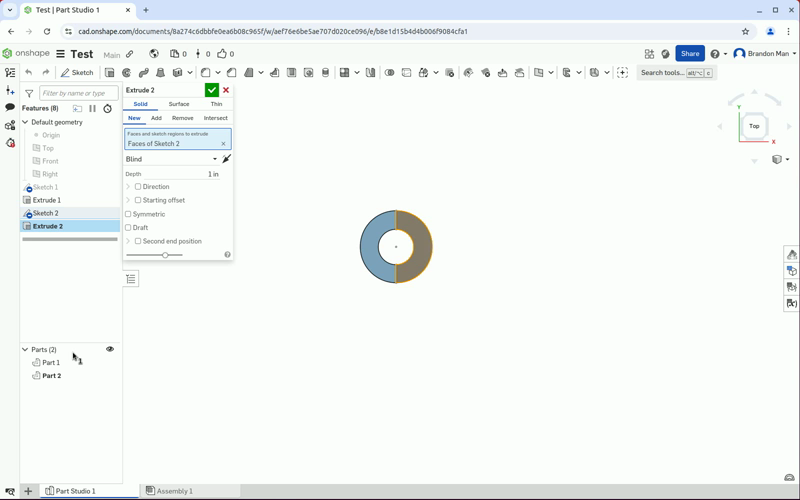
mouse_move(143, 106)
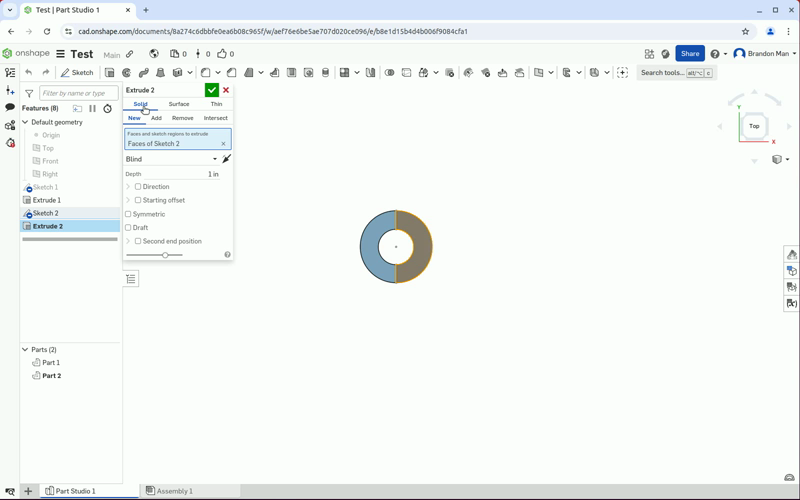
click(143, 106)
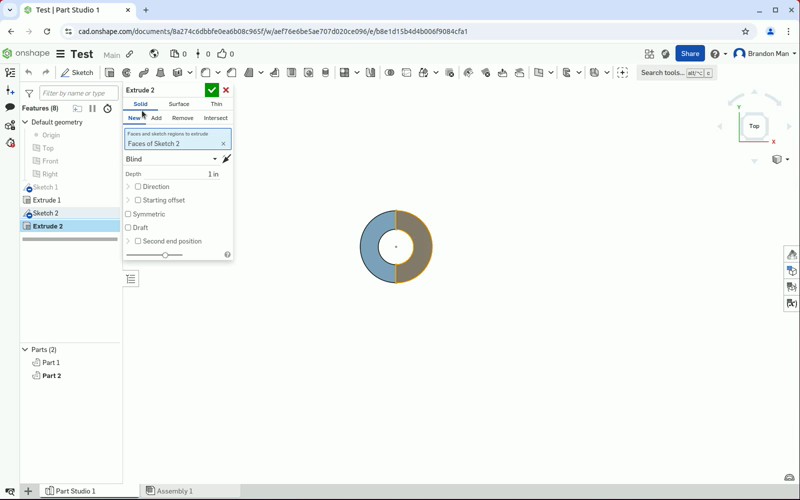
mouse_move(137, 120)
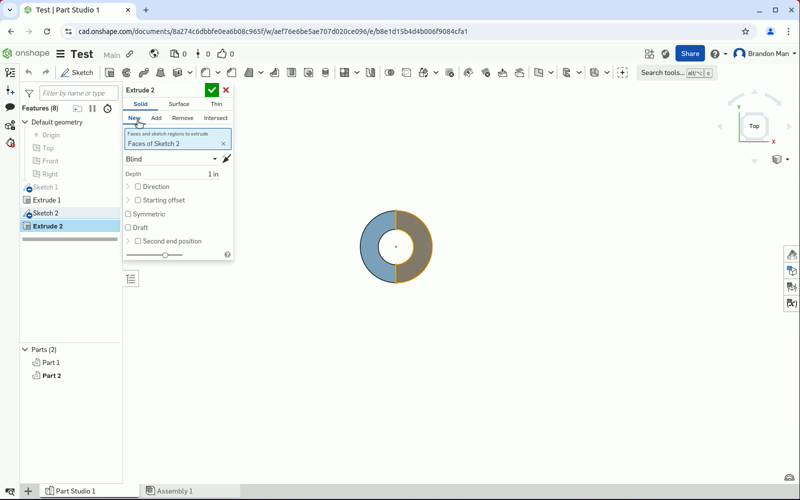
click(137, 120)
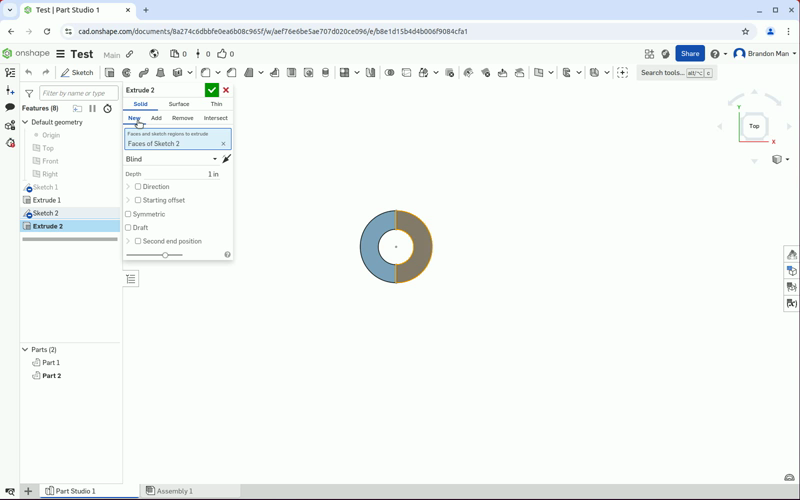
key(tab, 4)
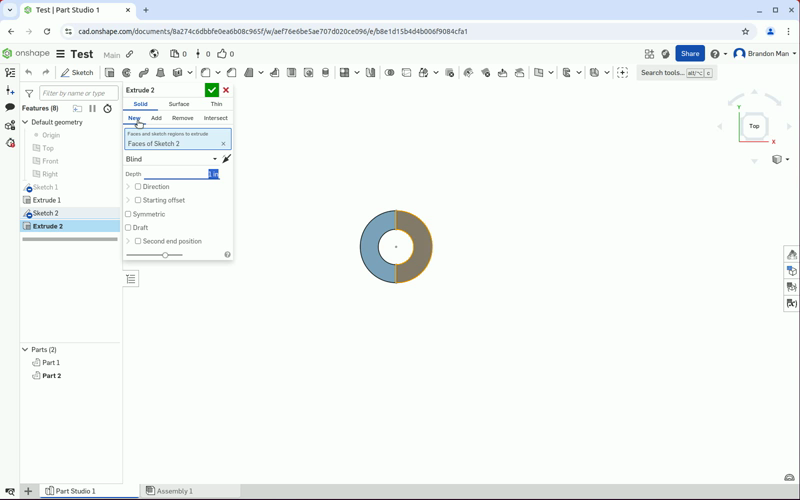
text(-7.221)
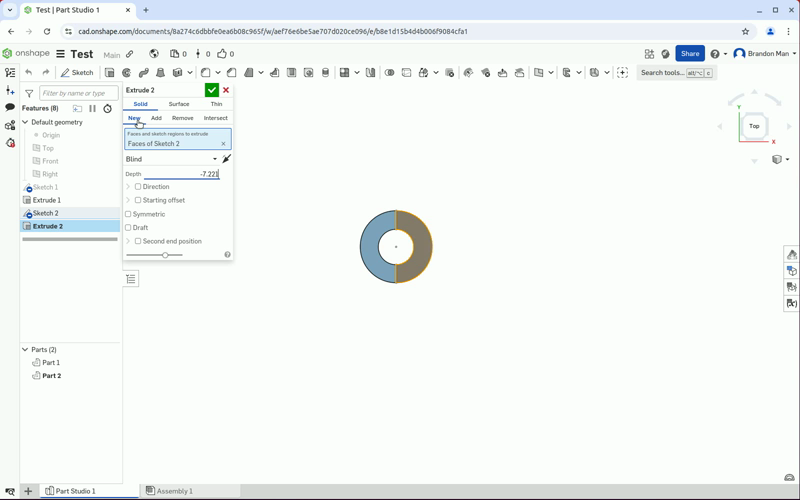
key(enter)
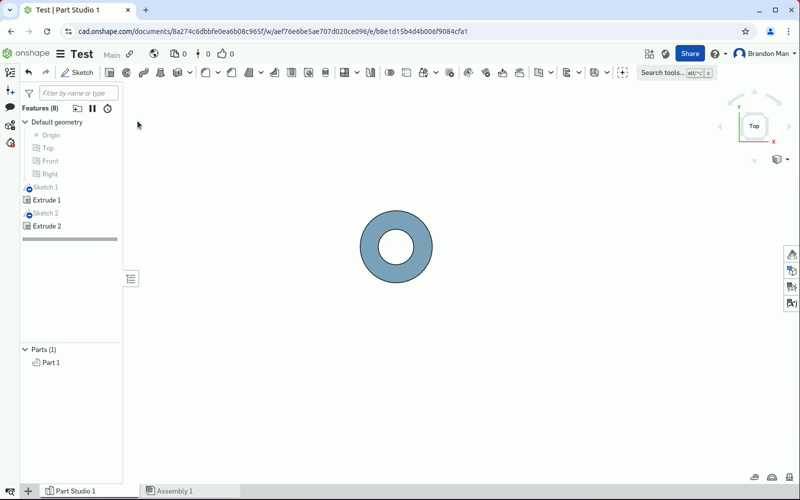
key(shift+h)
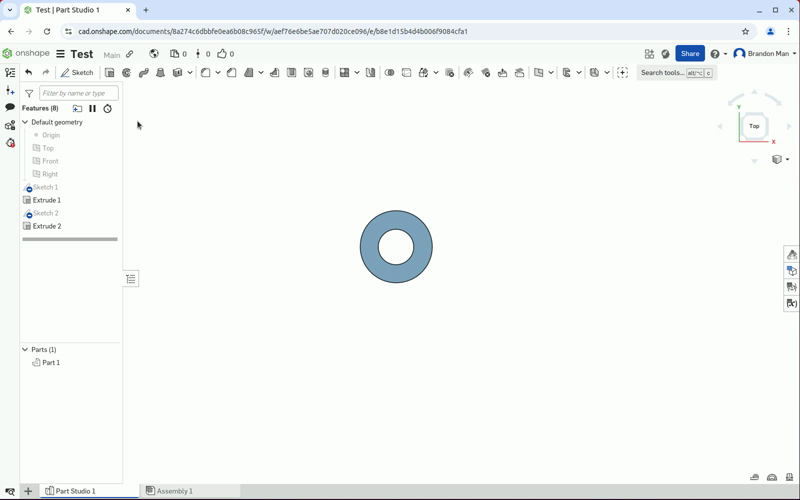
key(shift+h)
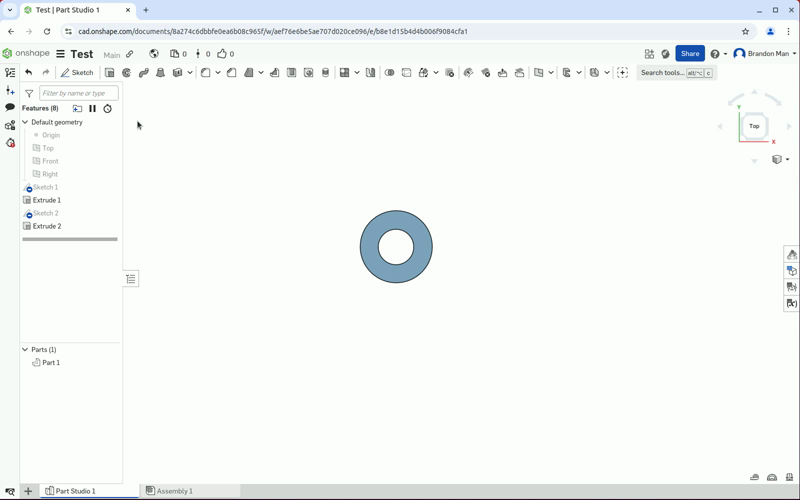
mouse_move(73, 189)
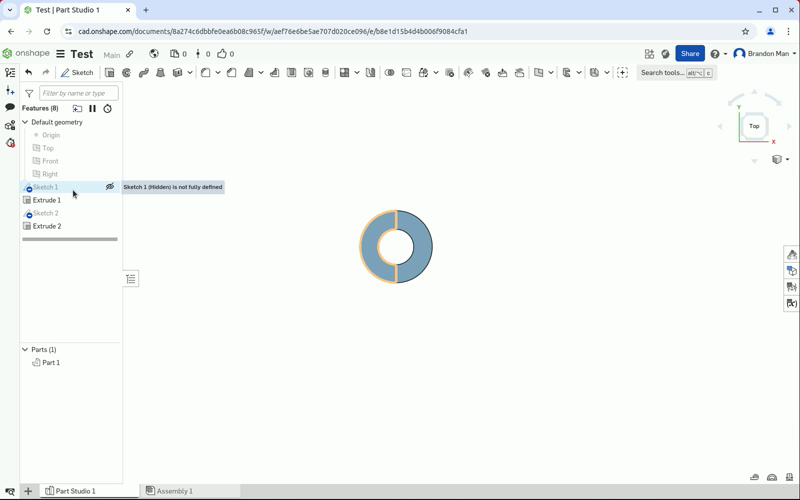
click(73, 189)
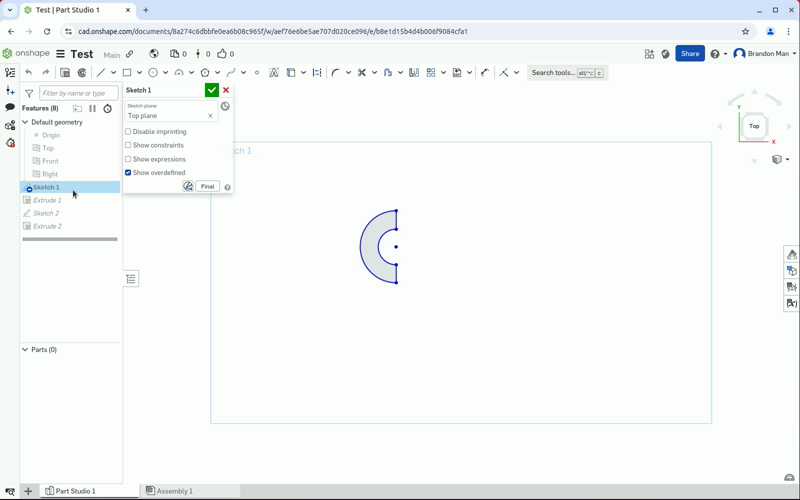
mouse_move(229, 92)
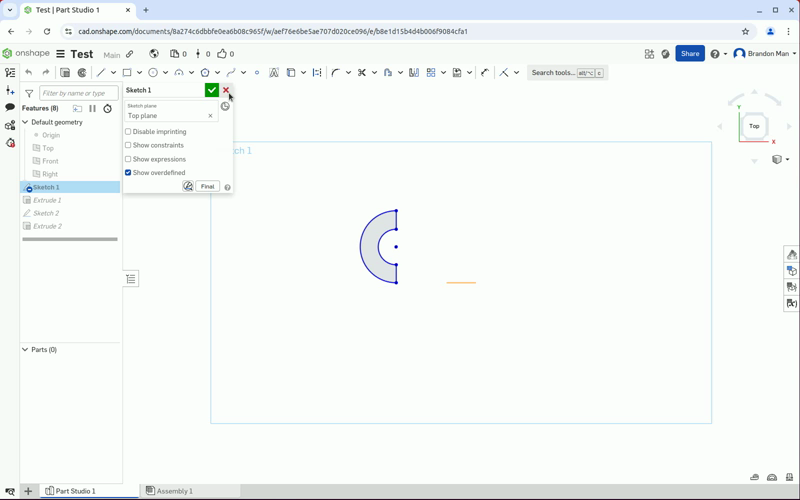
click(229, 92)
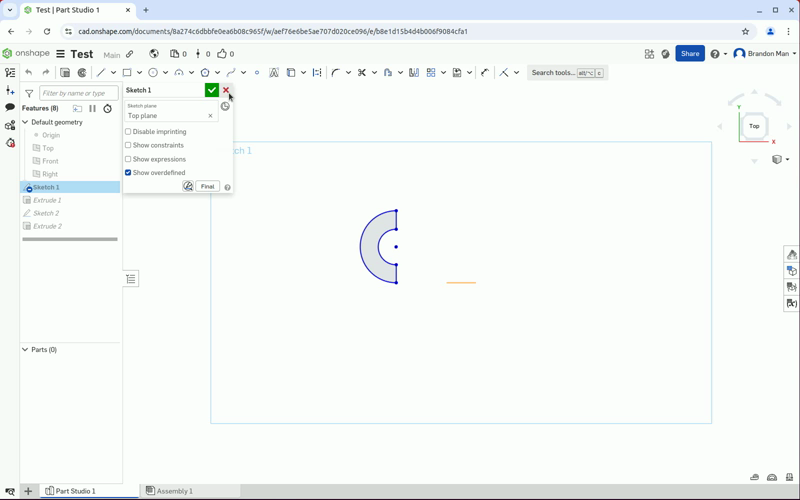
key(shift+s)
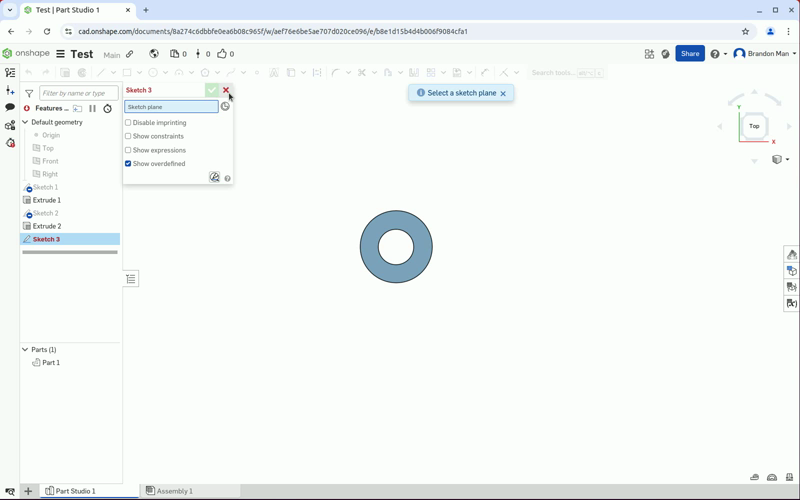
mouse_move(73, 150)
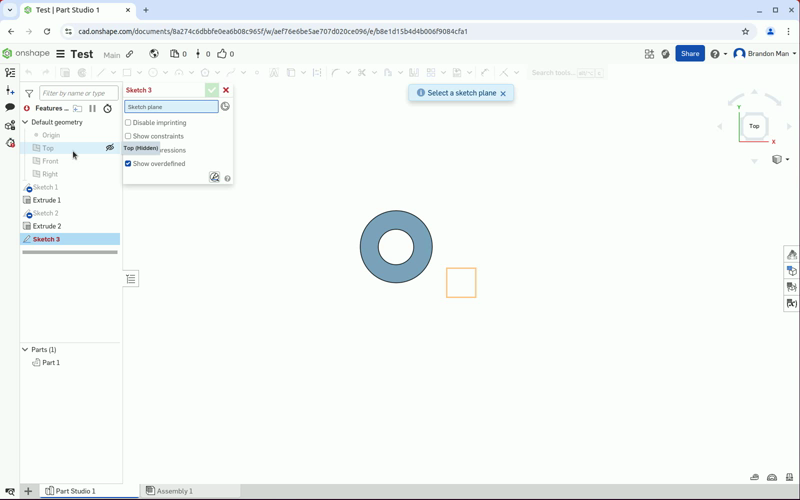
click(73, 150)
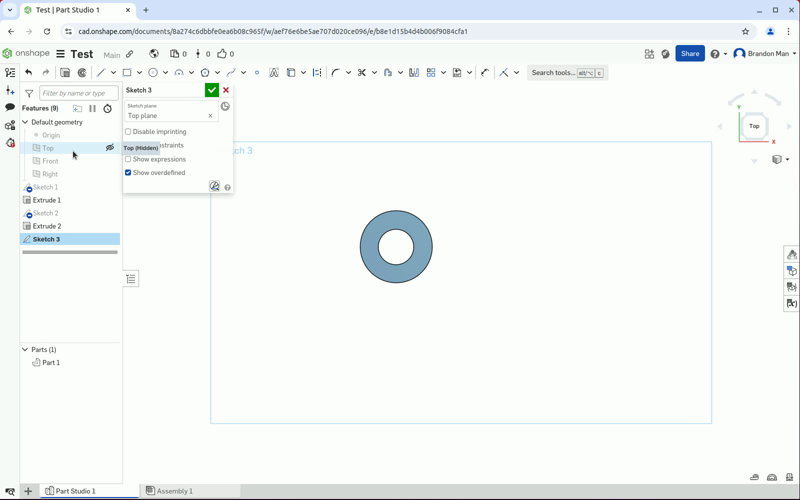
mouse_move(73, 352)
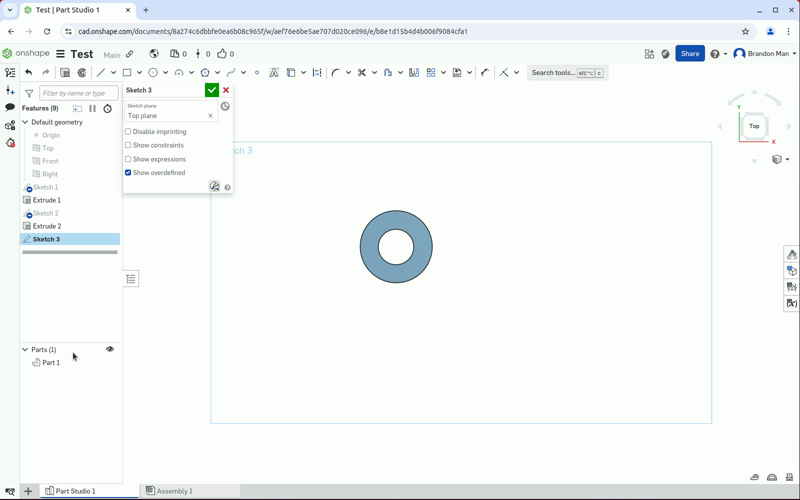
key(y)
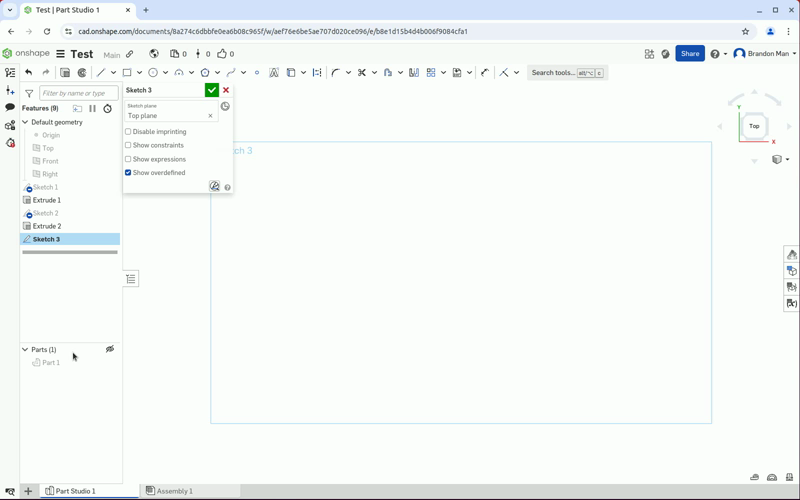
key(l)
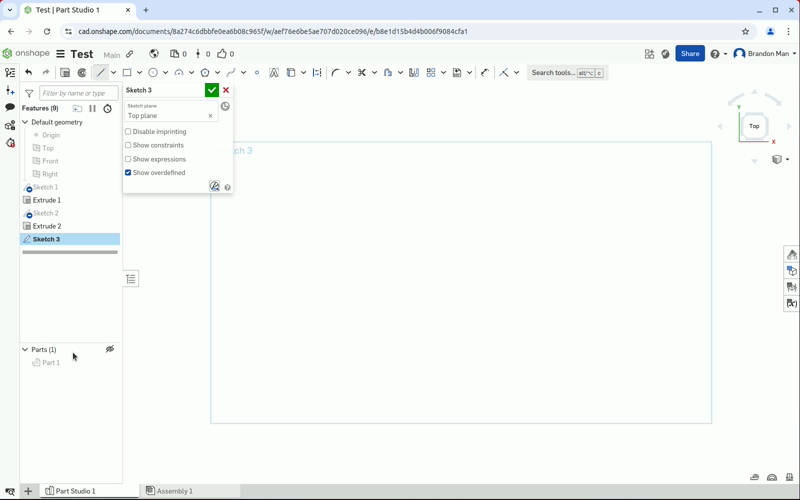
key_down(shift)
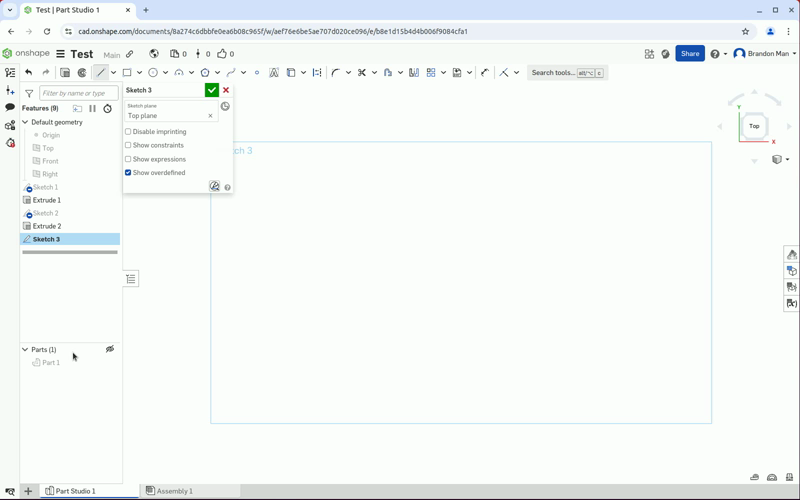
mouse_move(396, 282)
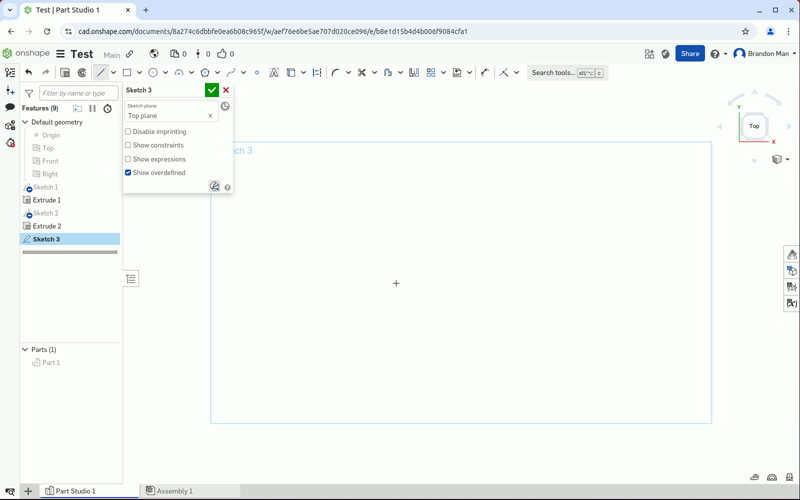
click(396, 282)
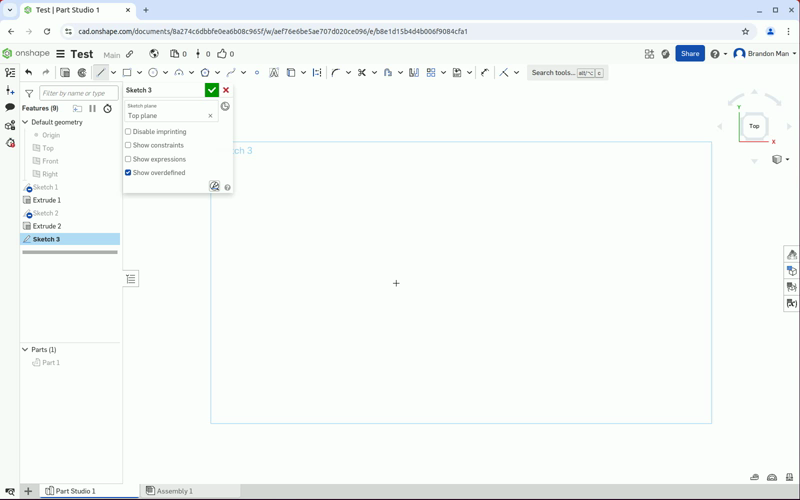
key_up(shift)
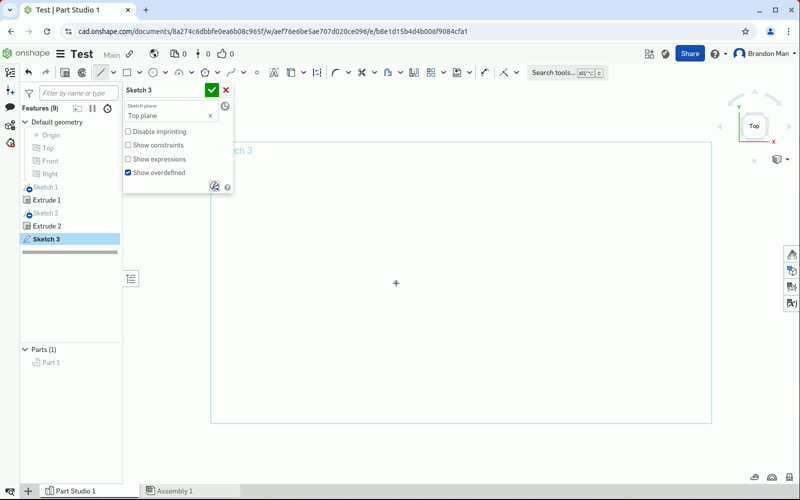
key_down(shift)
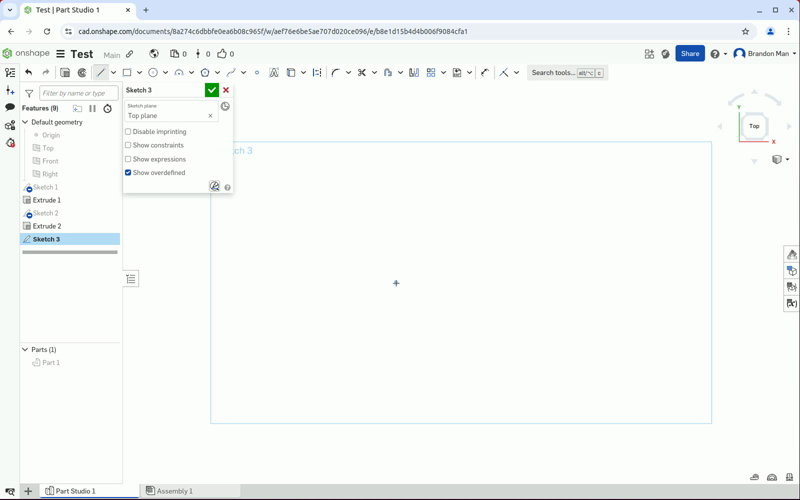
mouse_move(426, 282)
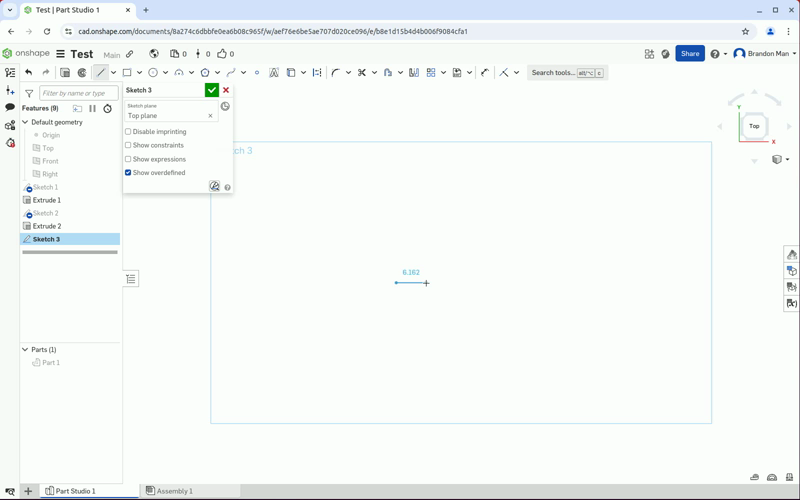
mouse_move(396, 264)
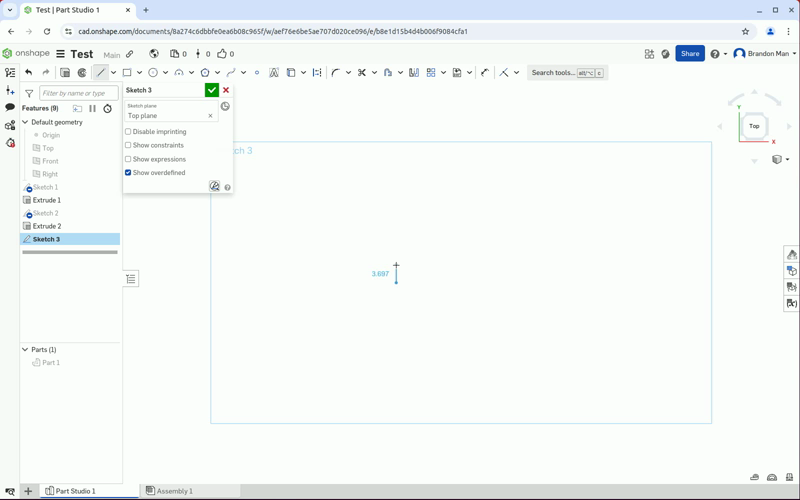
click(396, 264)
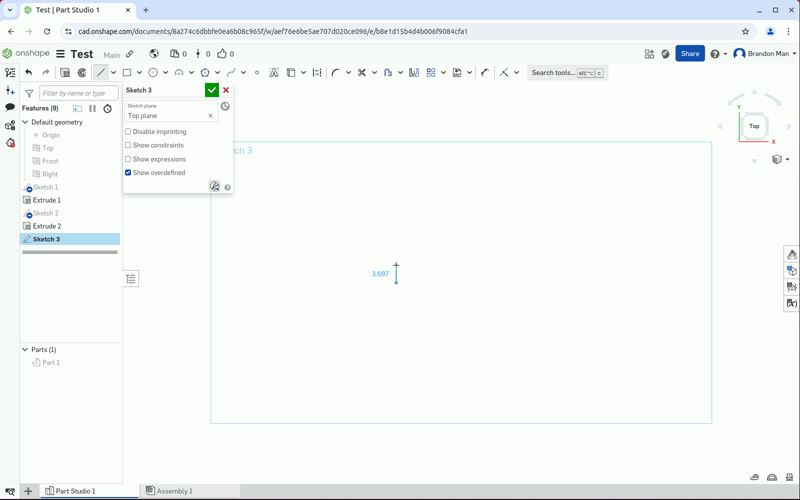
key_up(shift)
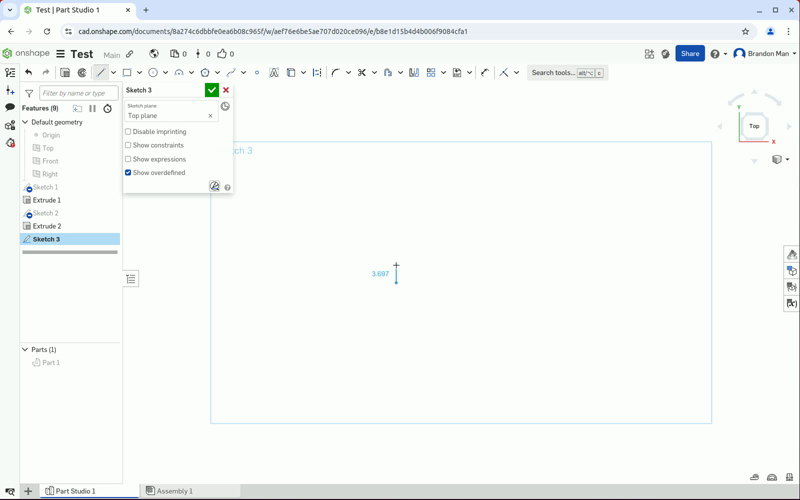
key(esc)
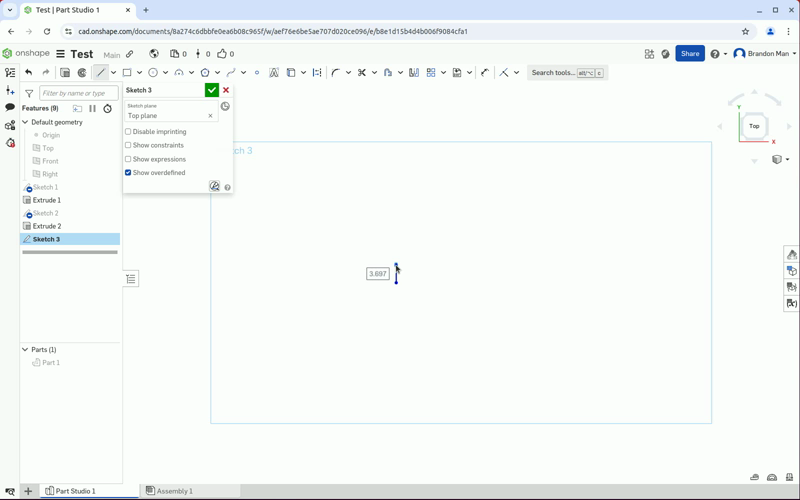
key(a)
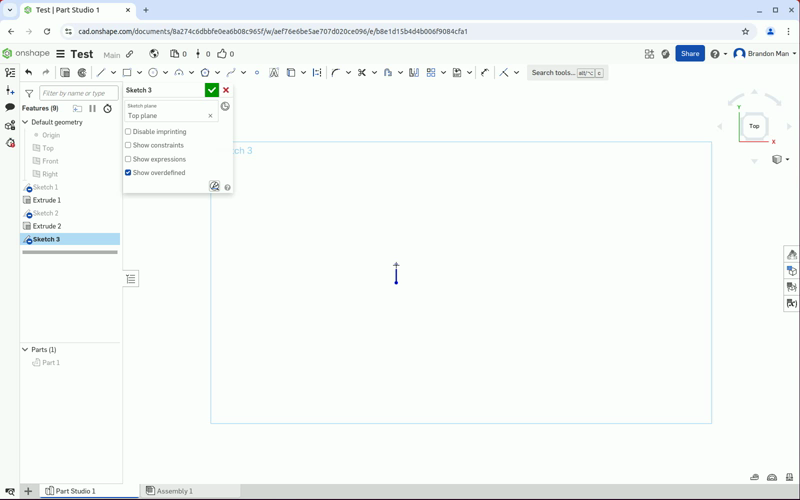
mouse_move(396, 264)
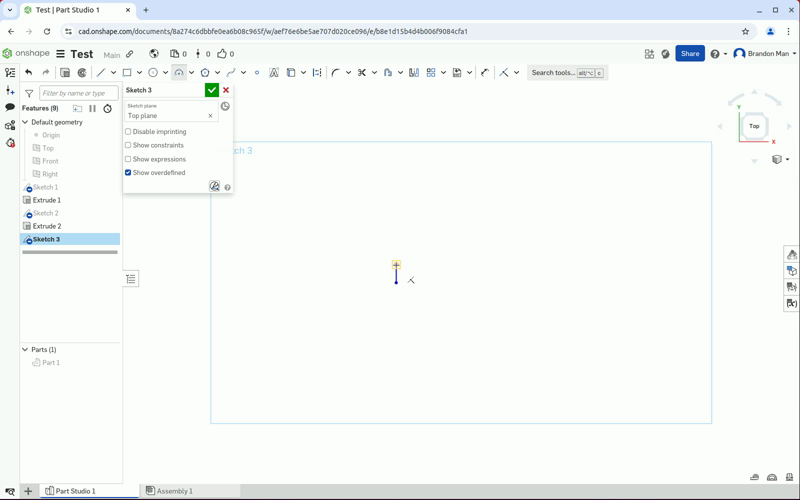
click(396, 264)
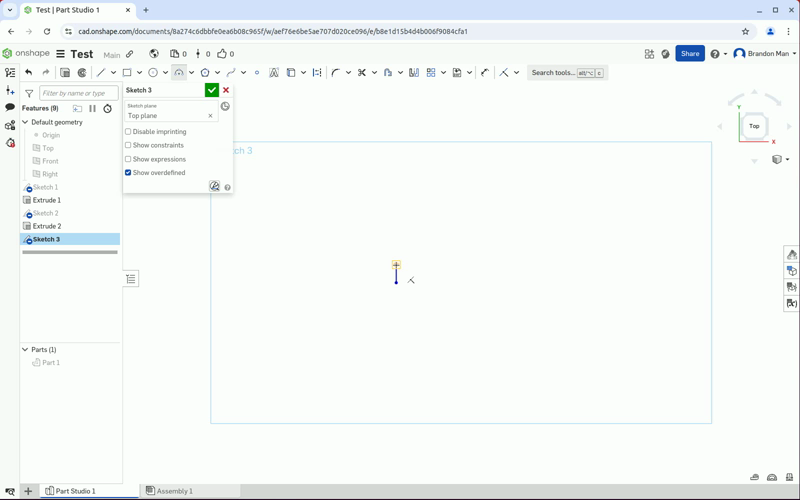
key_down(shift)
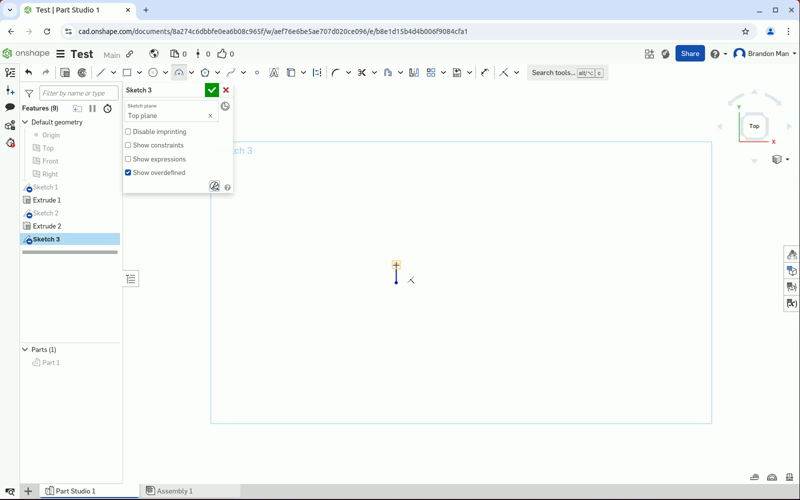
mouse_move(396, 229)
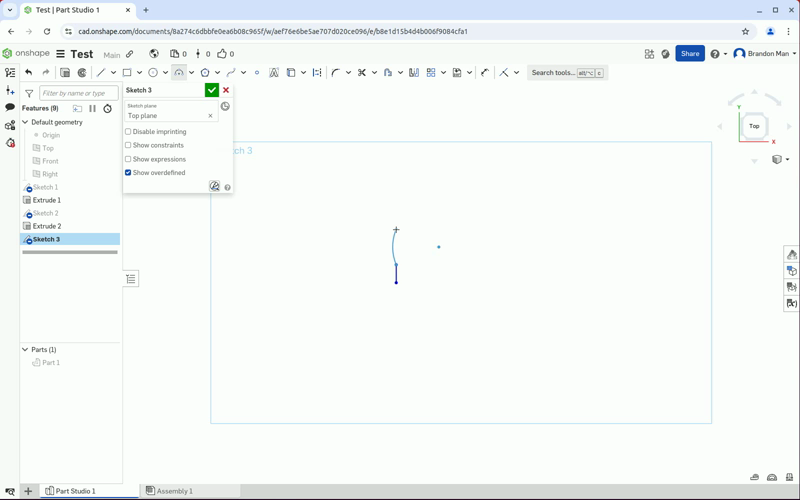
click(396, 229)
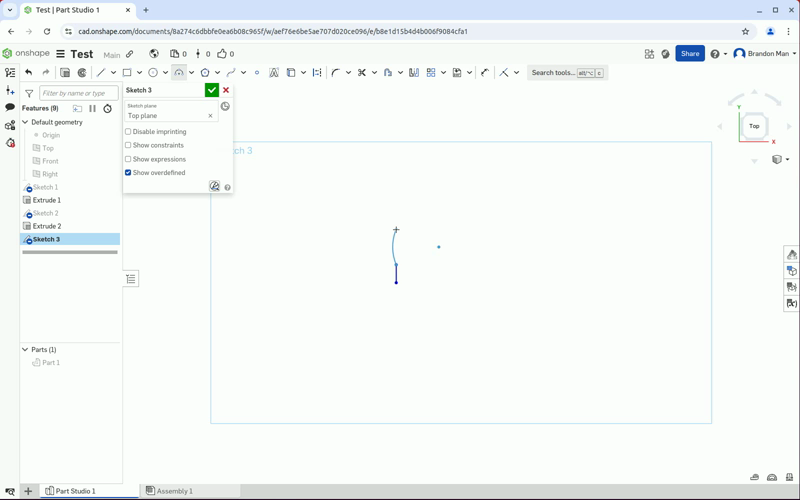
mouse_move(378, 246)
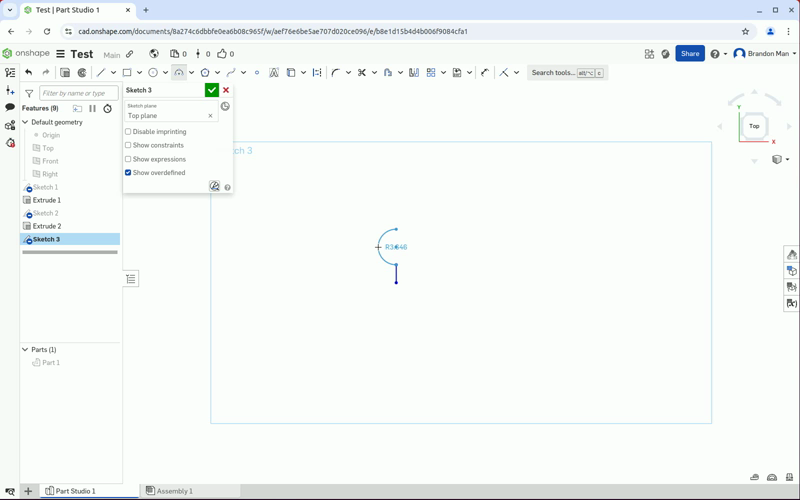
click(378, 246)
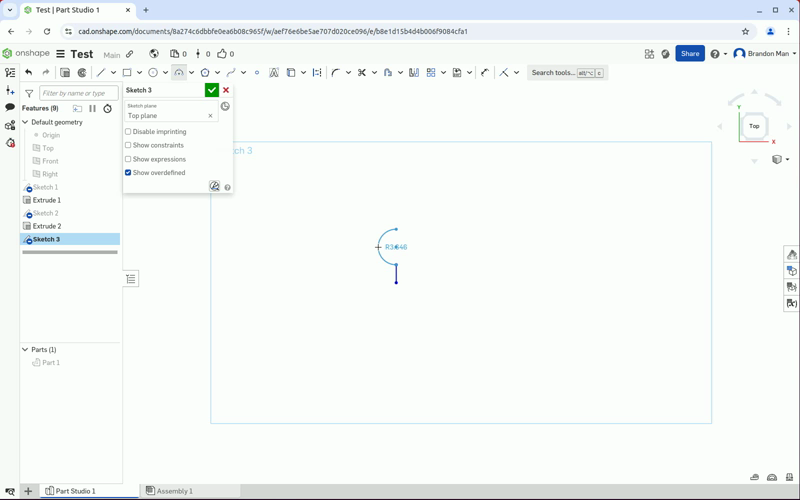
key_up(shift)
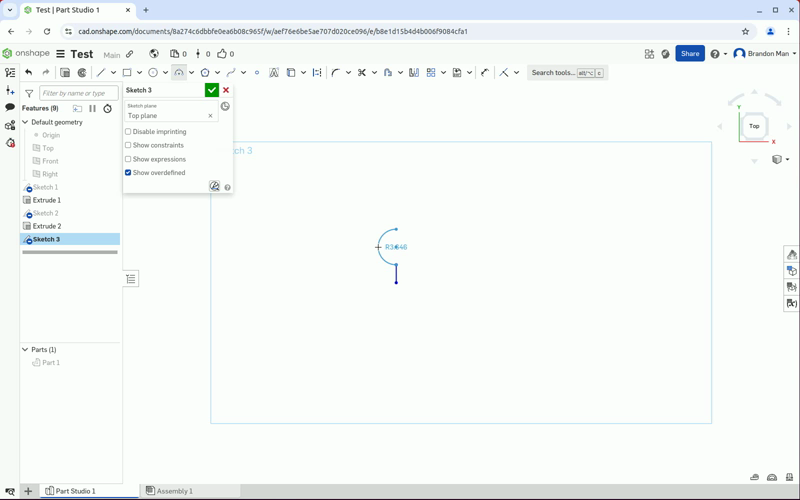
key(esc)
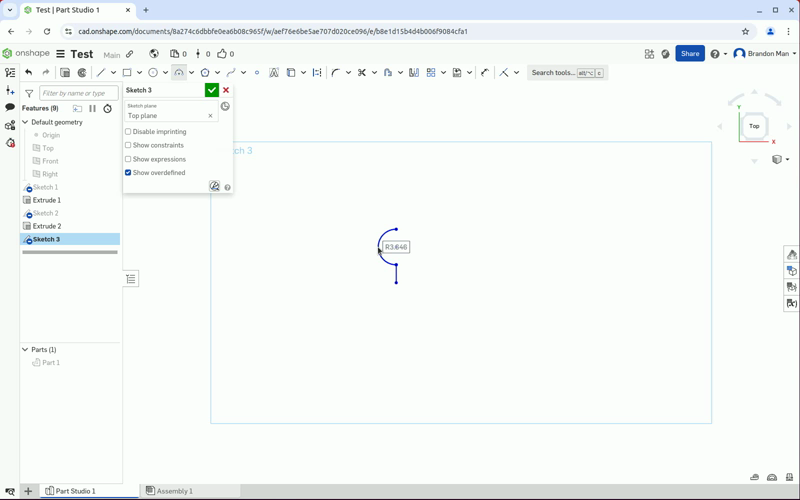
key(l)
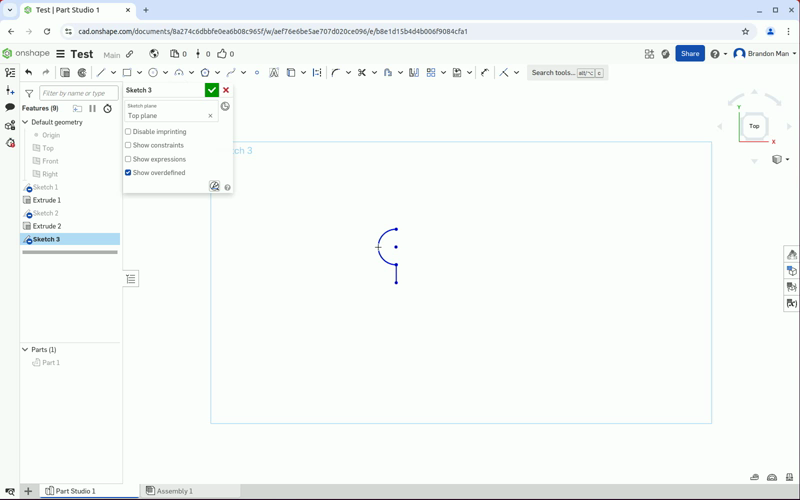
mouse_move(396, 229)
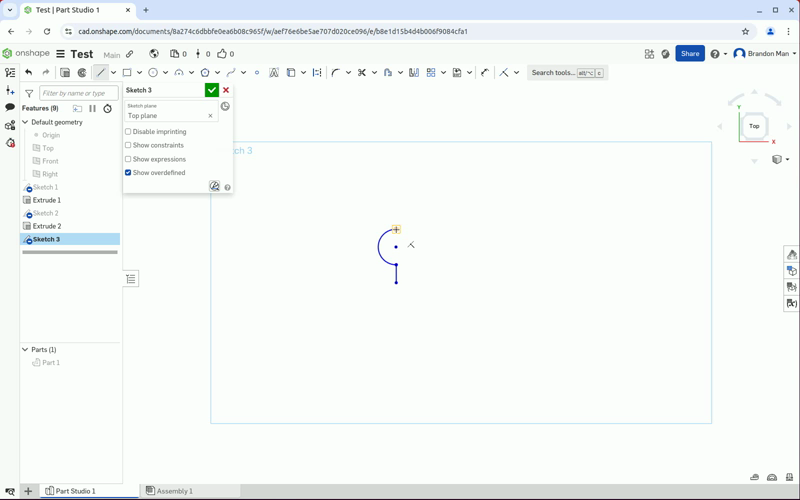
click(396, 229)
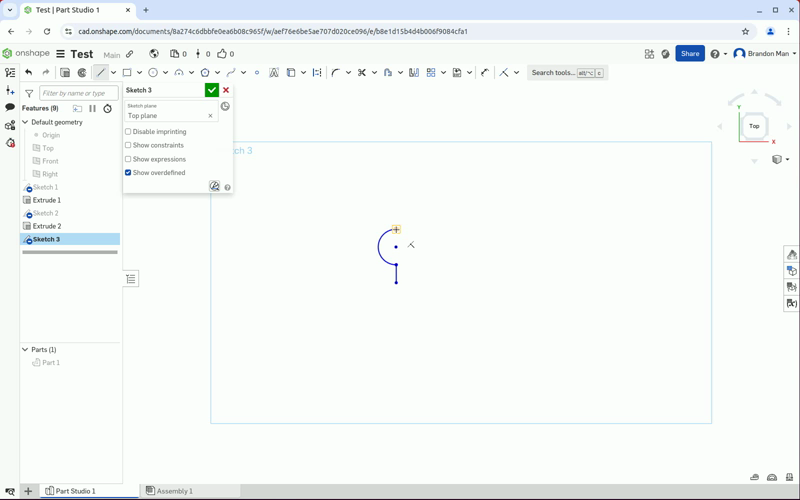
key_down(shift)
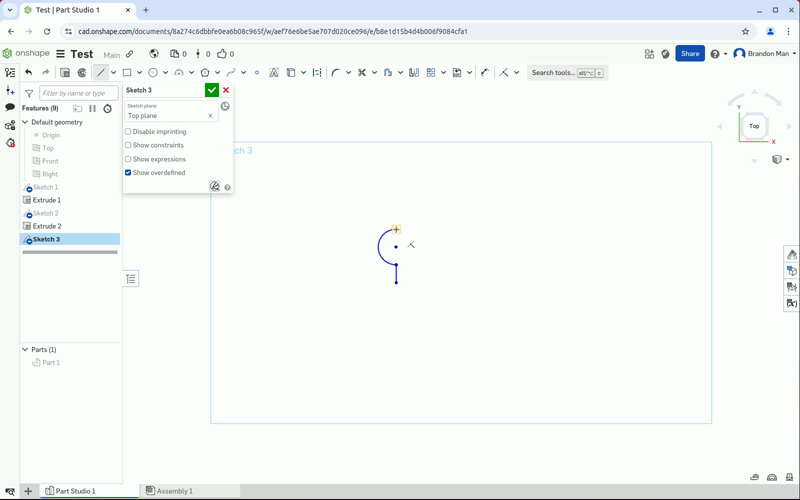
mouse_move(426, 229)
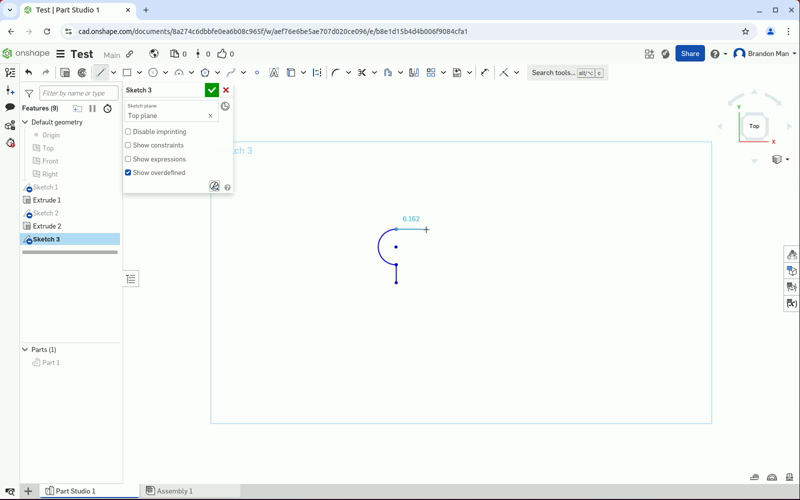
mouse_move(396, 210)
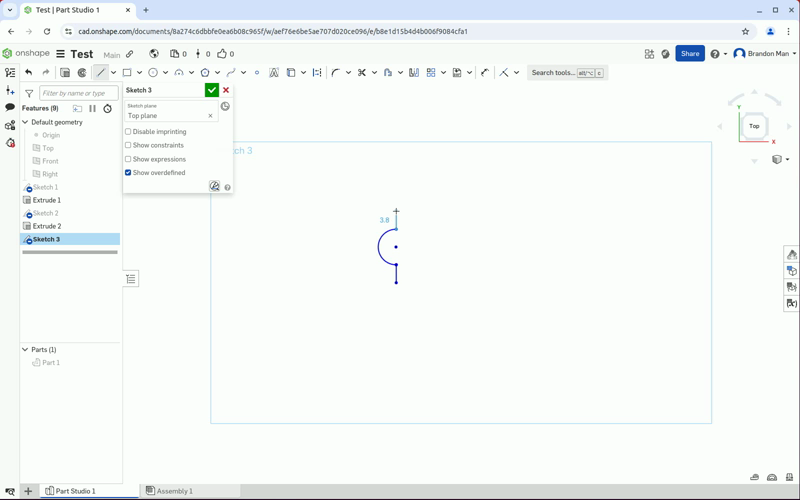
click(396, 210)
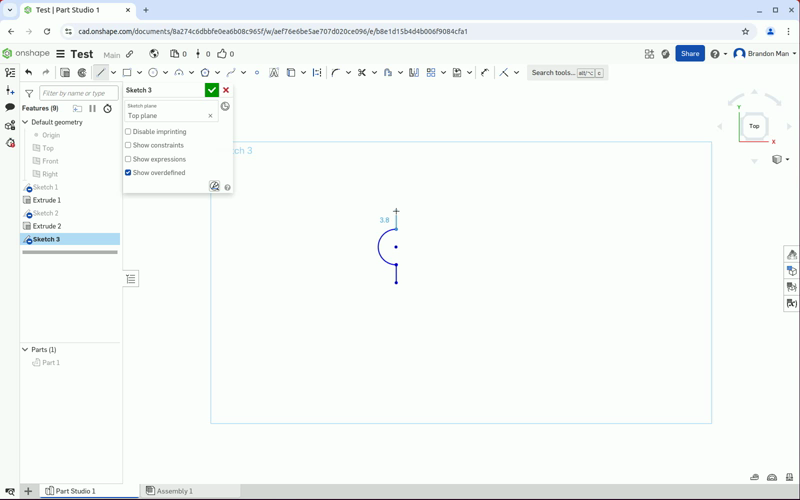
key_up(shift)
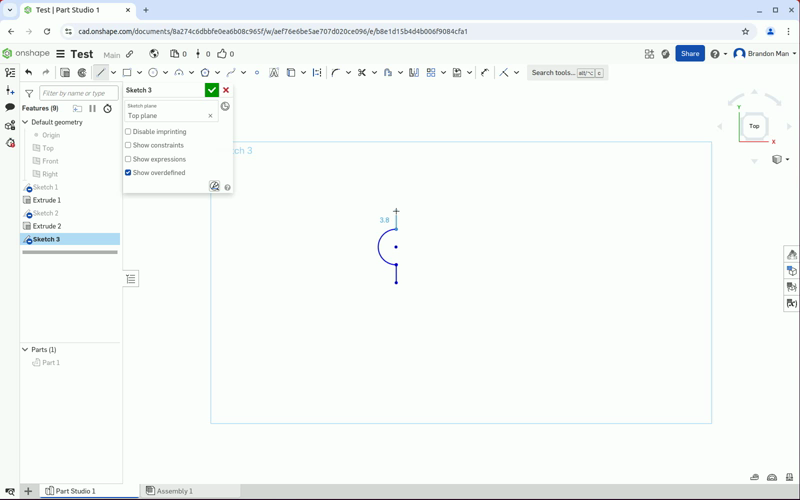
key(esc)
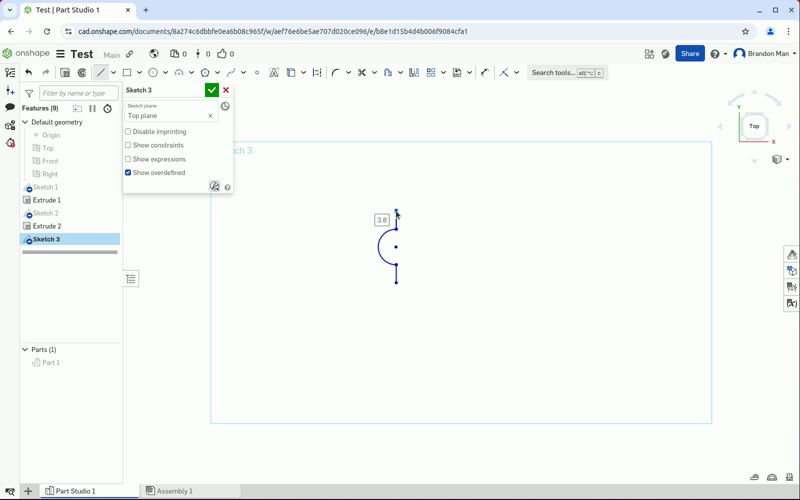
key(a)
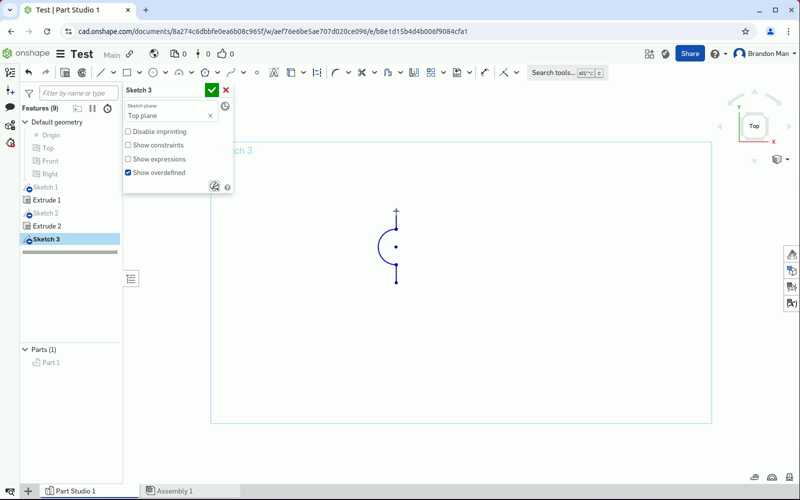
mouse_move(396, 210)
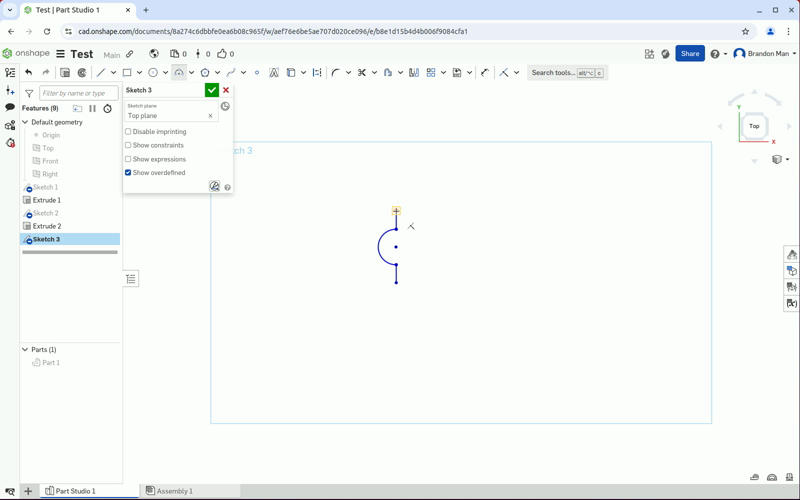
click(396, 210)
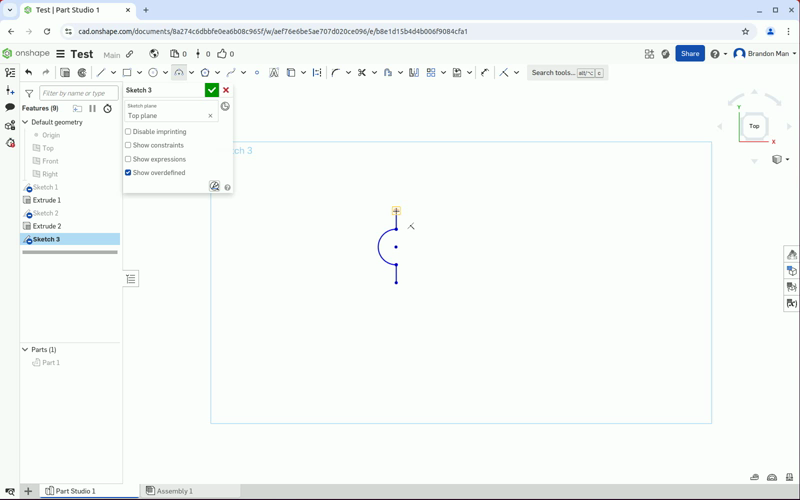
mouse_move(396, 282)
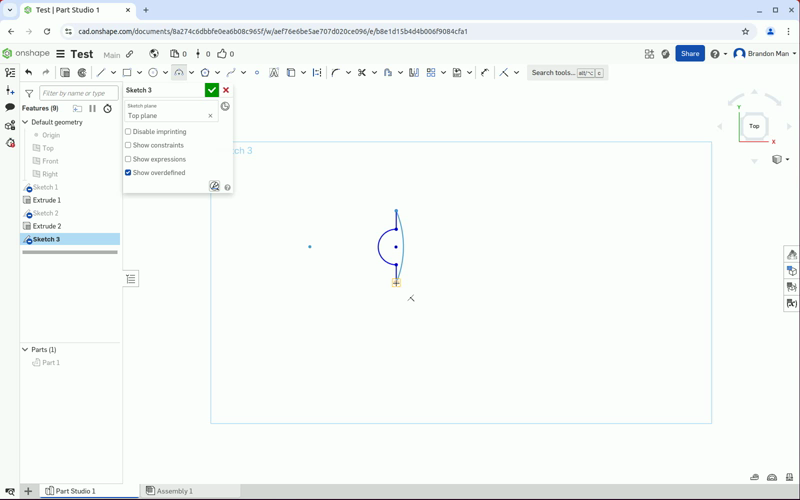
click(396, 282)
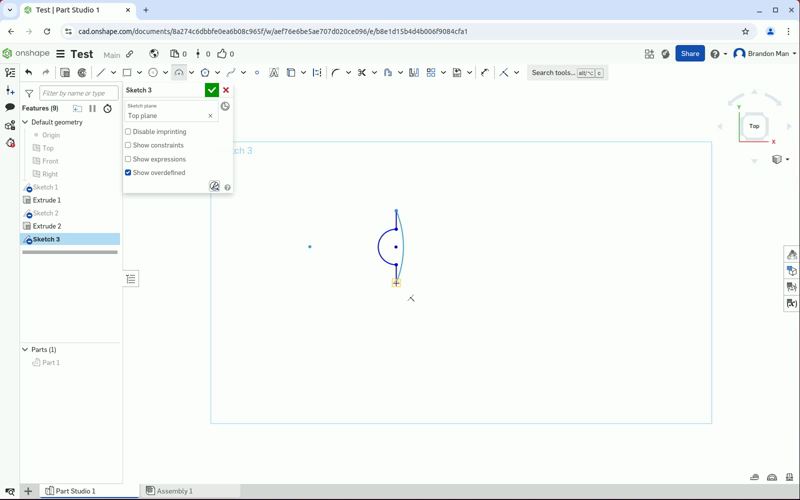
key_down(shift)
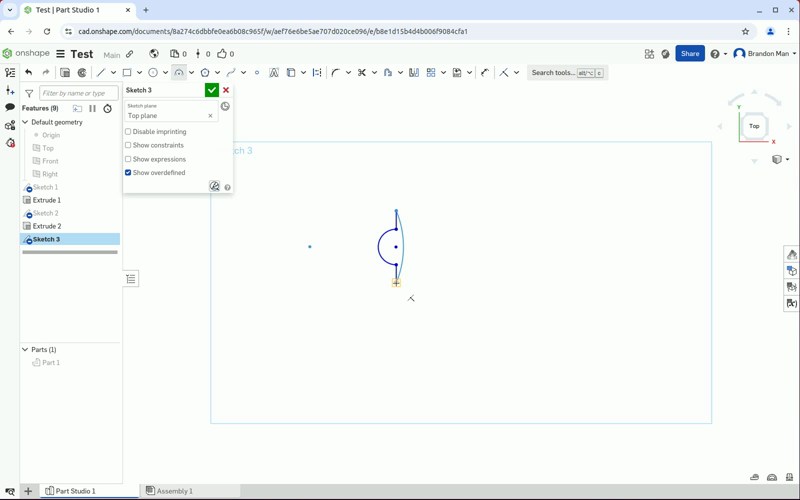
mouse_move(360, 246)
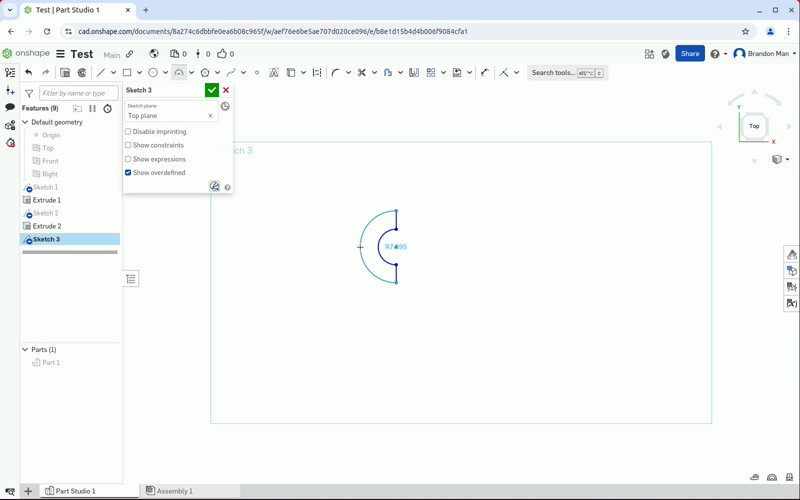
click(360, 246)
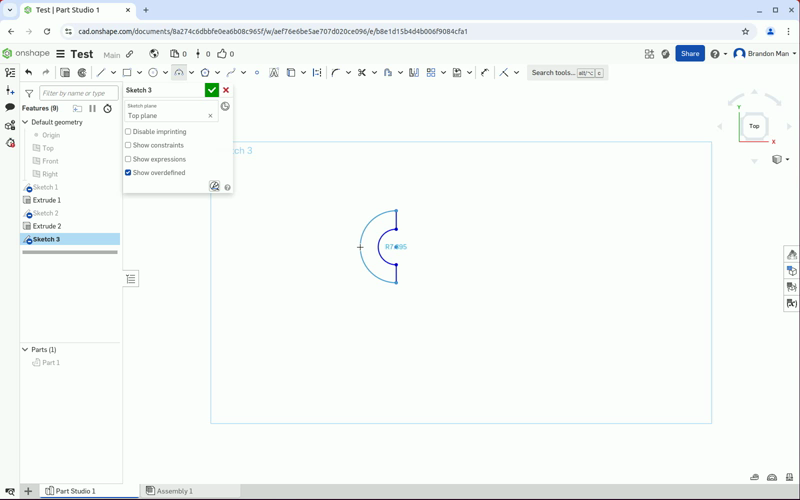
key_up(shift)
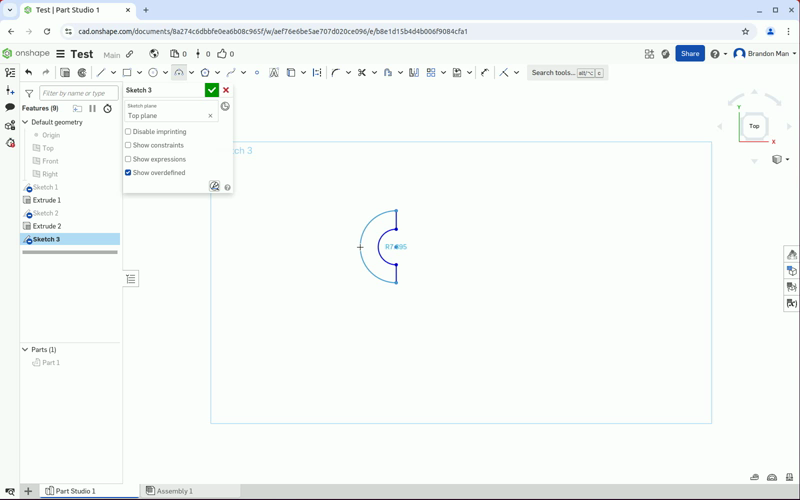
key(esc)
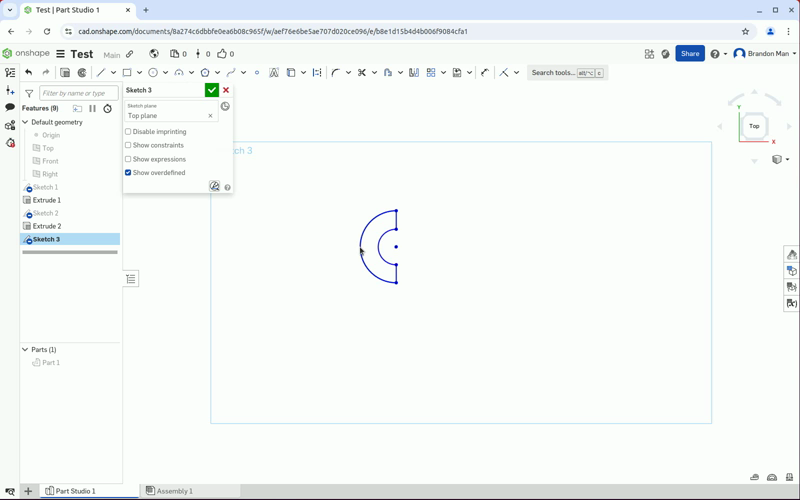
mouse_move(393, 278)
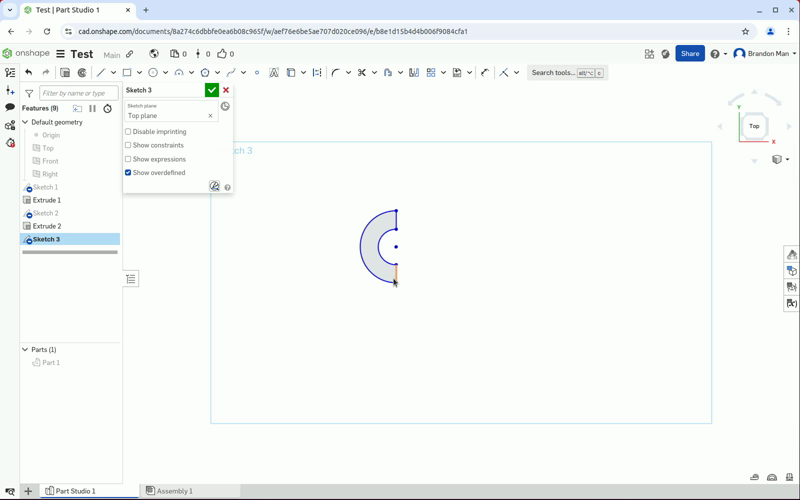
scroll(6)
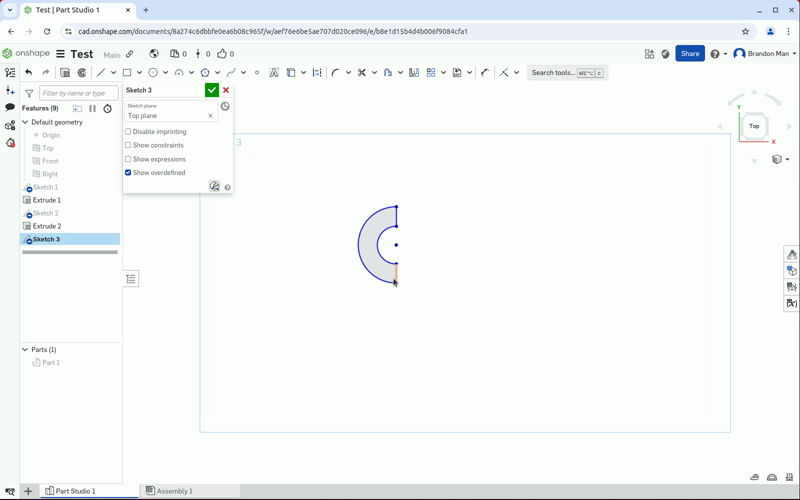
scroll(6)
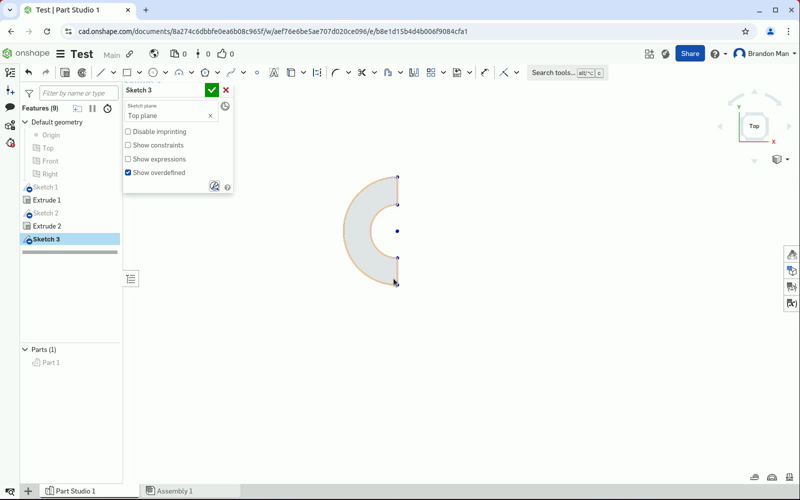
scroll(6)
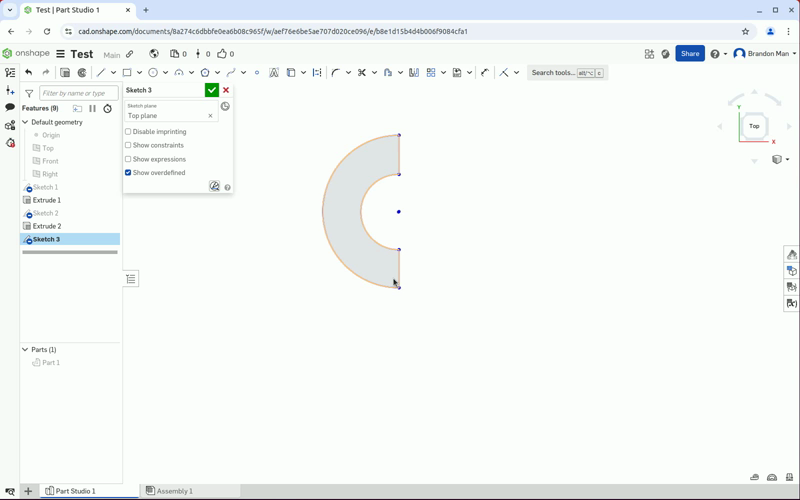
scroll(6)
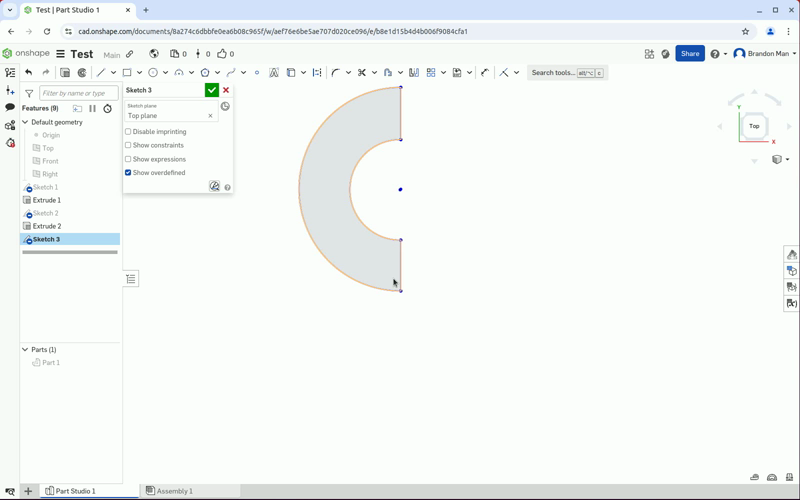
scroll(6)
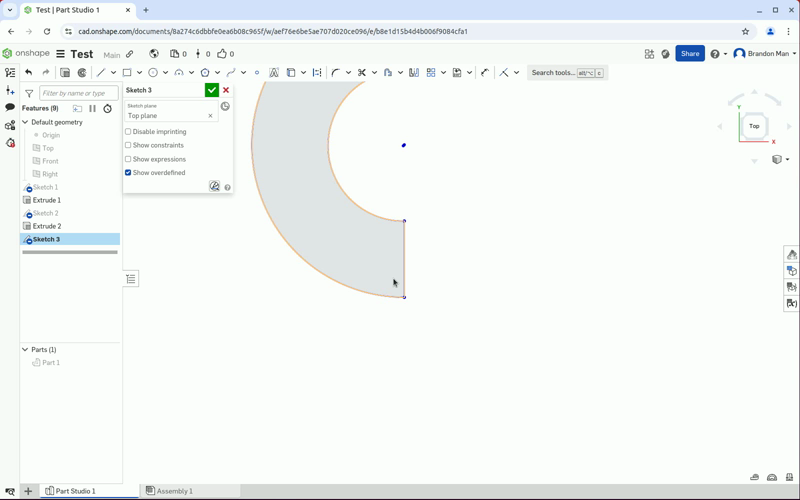
scroll(6)
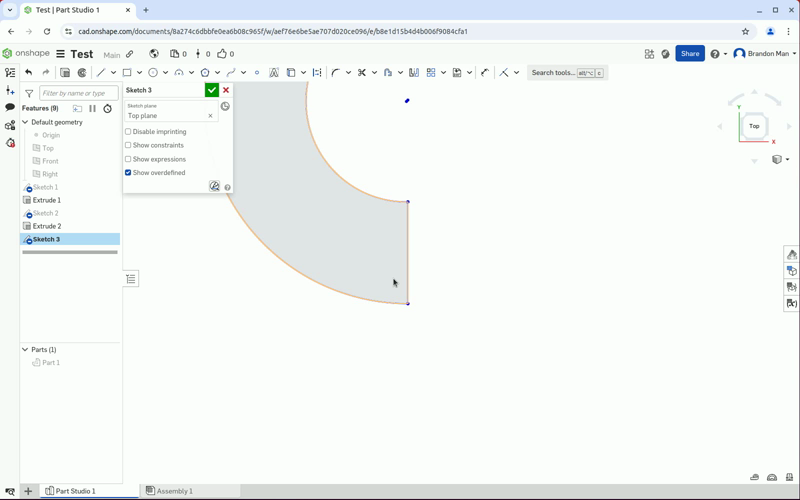
scroll(6)
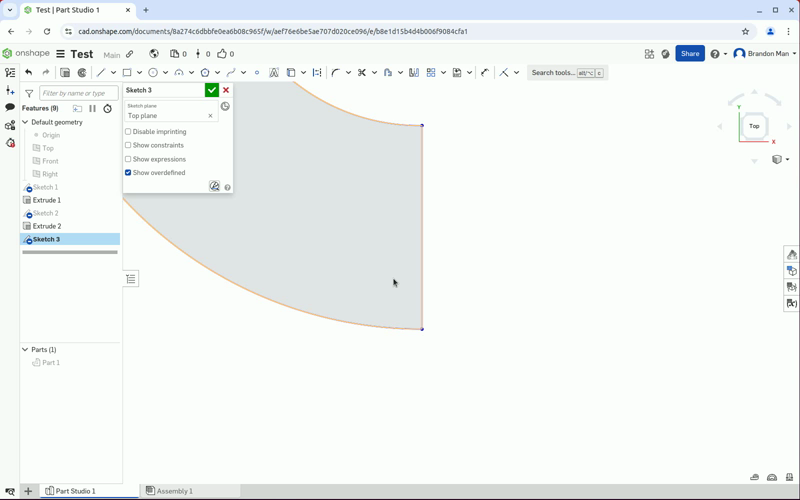
click(393, 278)
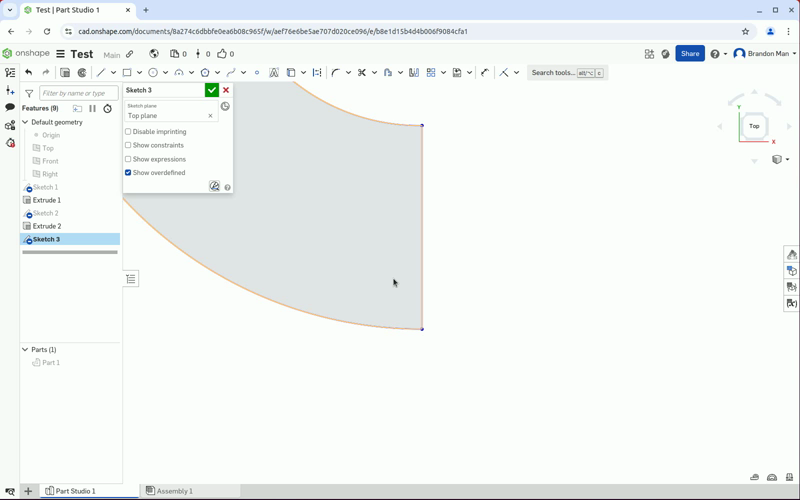
scroll(-6)
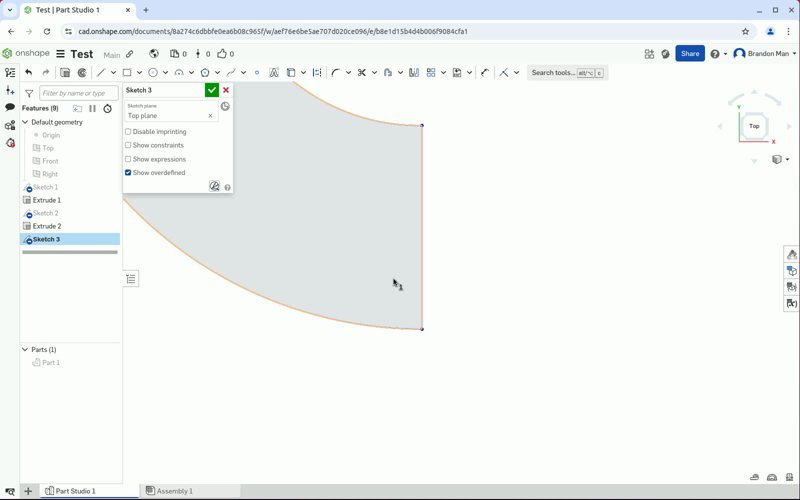
scroll(-6)
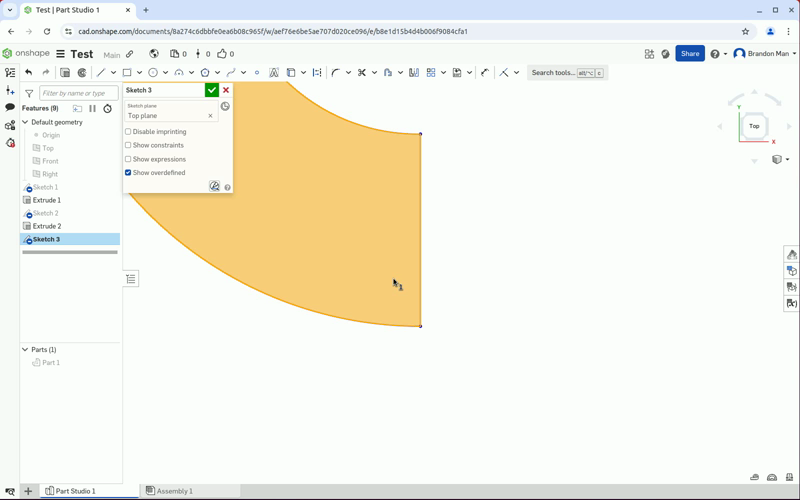
scroll(-6)
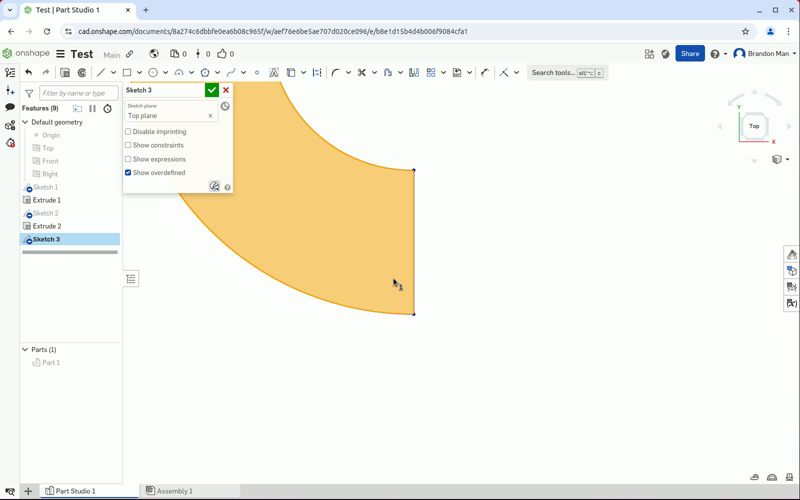
scroll(-6)
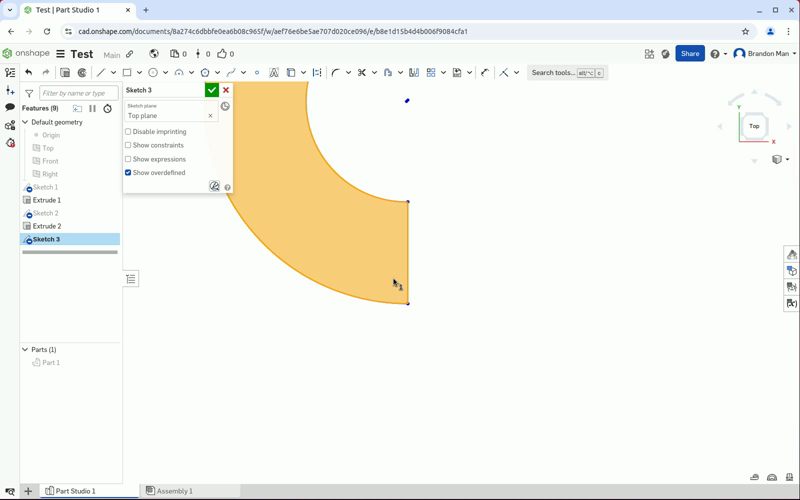
scroll(-6)
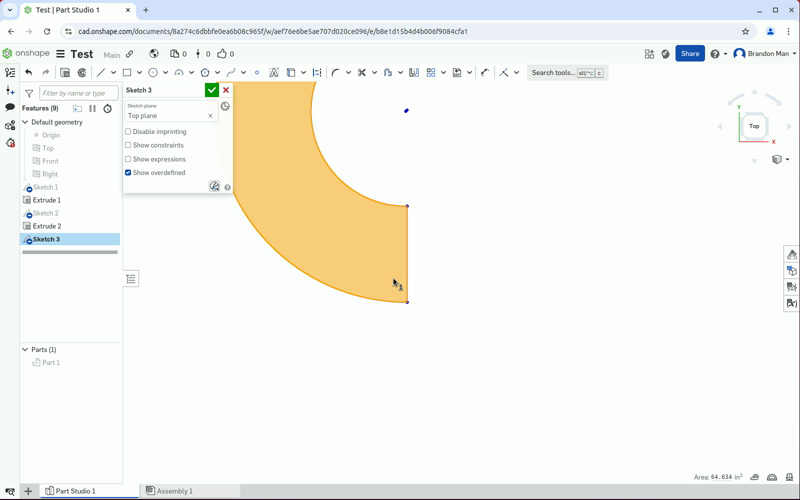
scroll(-6)
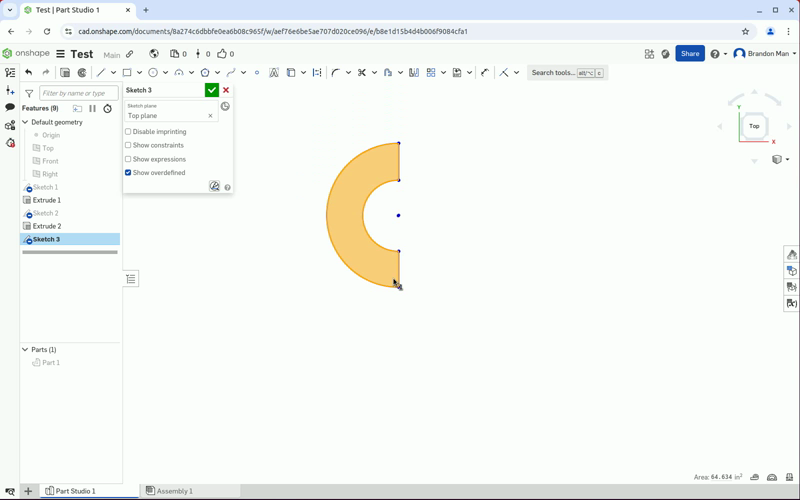
scroll(-6)
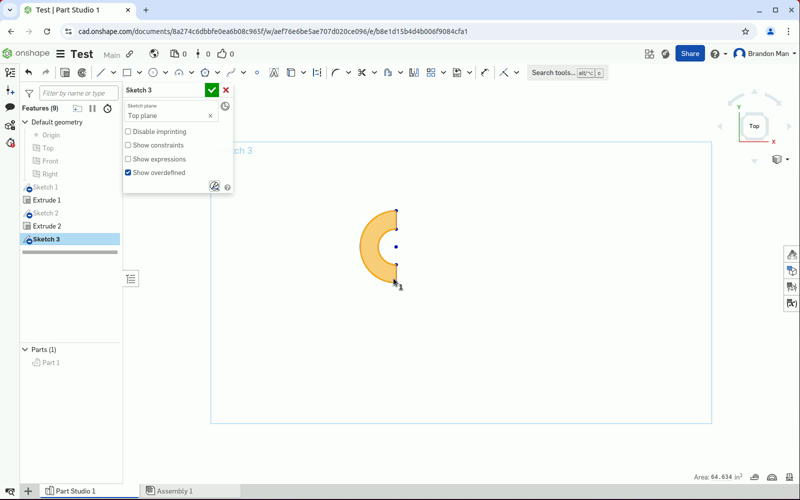
mouse_move(73, 352)
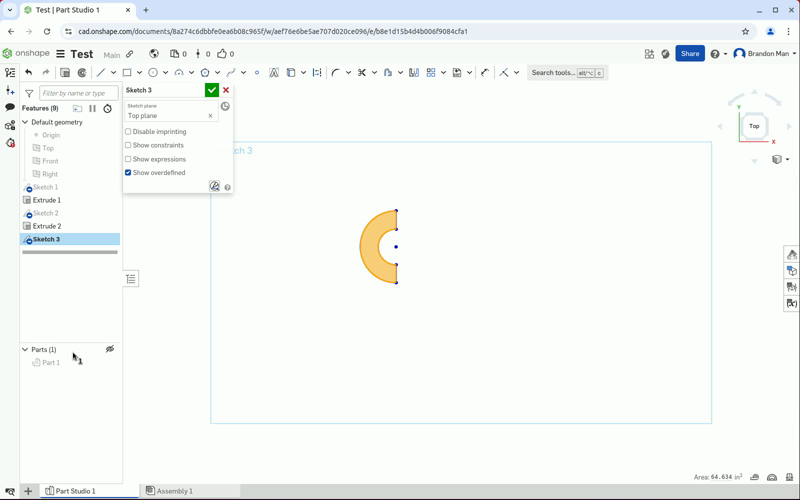
key(shift+y)
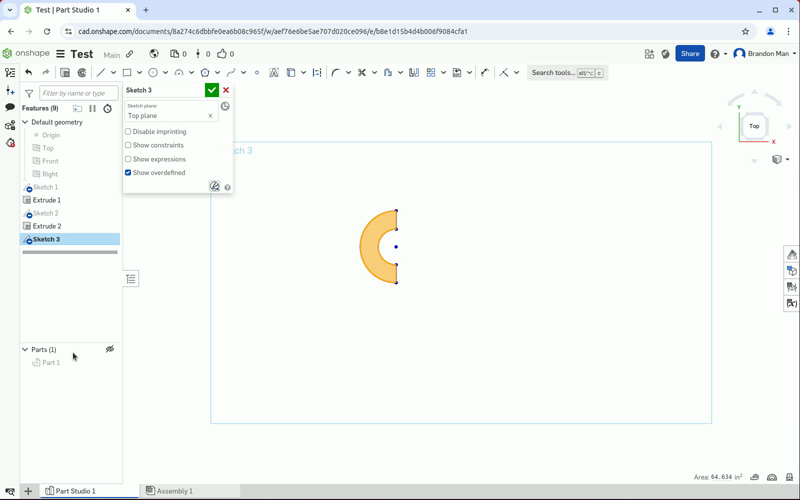
key(shift+e)
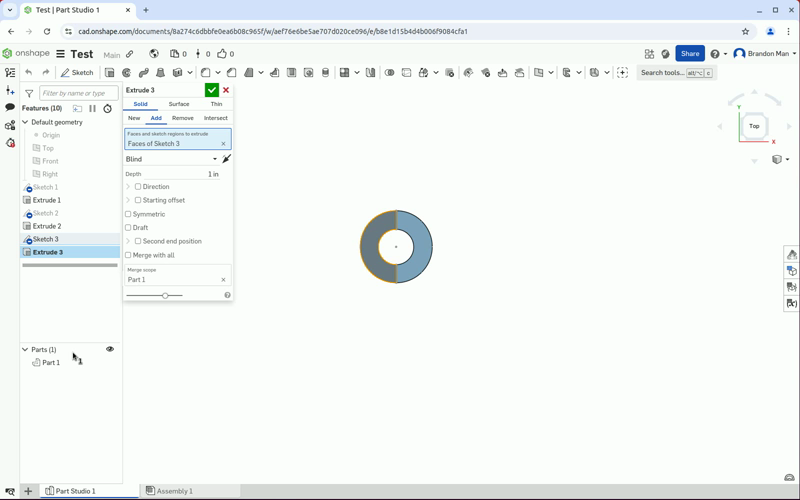
mouse_move(143, 106)
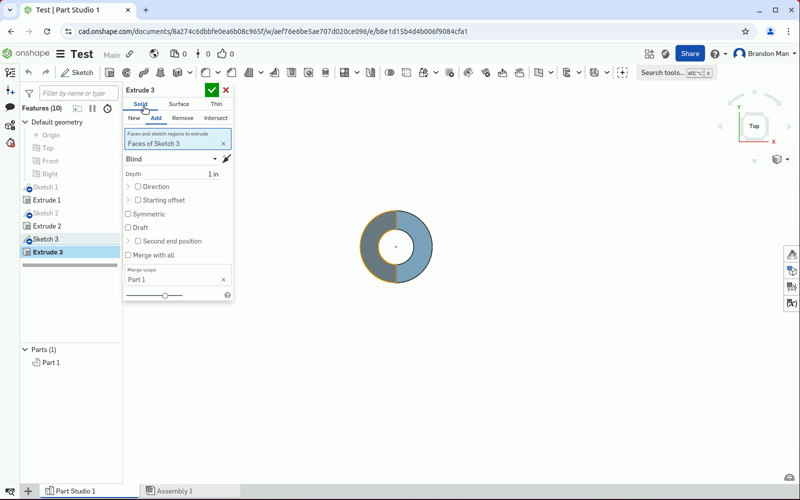
click(143, 106)
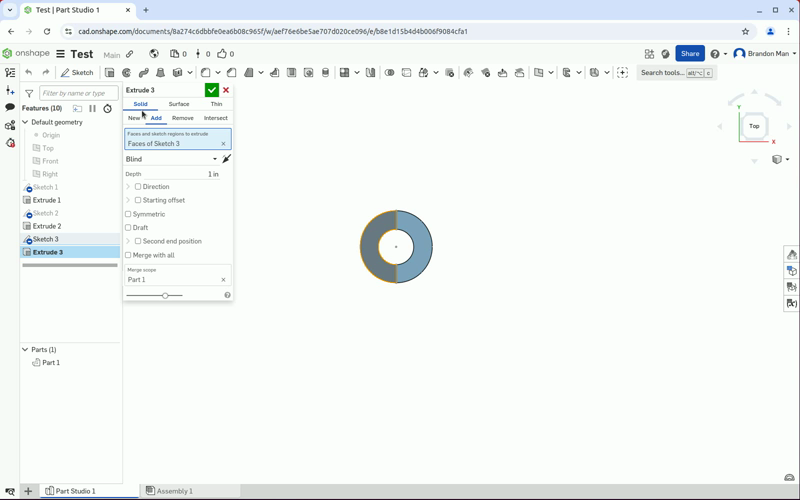
mouse_move(137, 120)
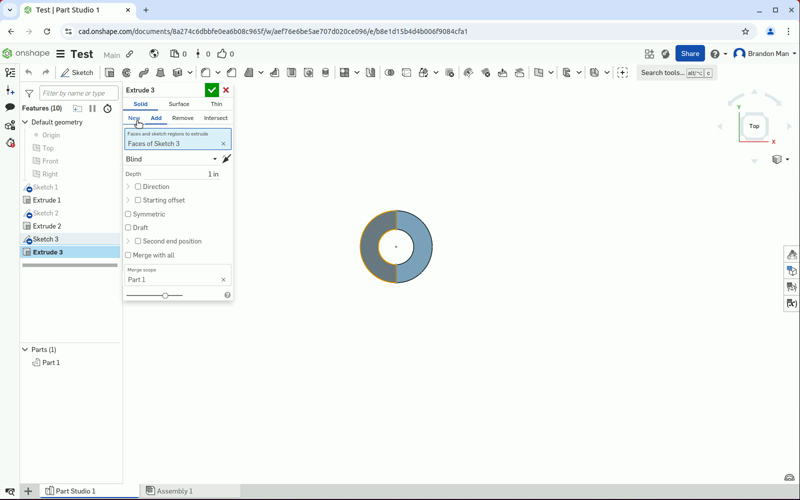
click(137, 120)
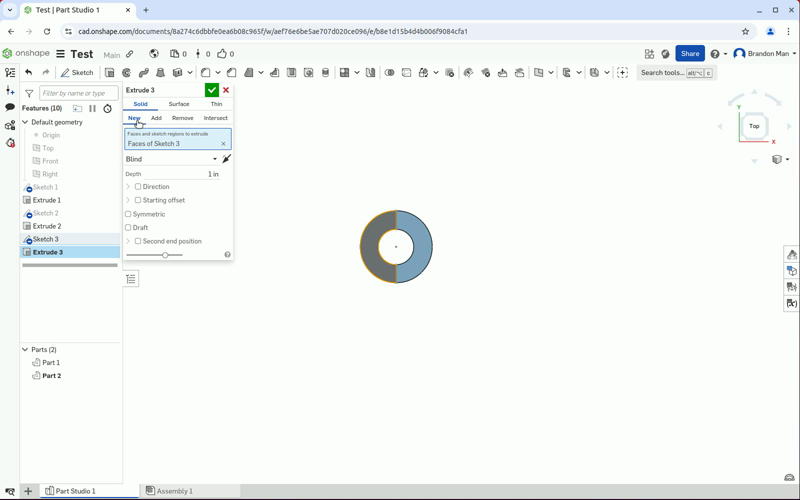
key(tab, 4)
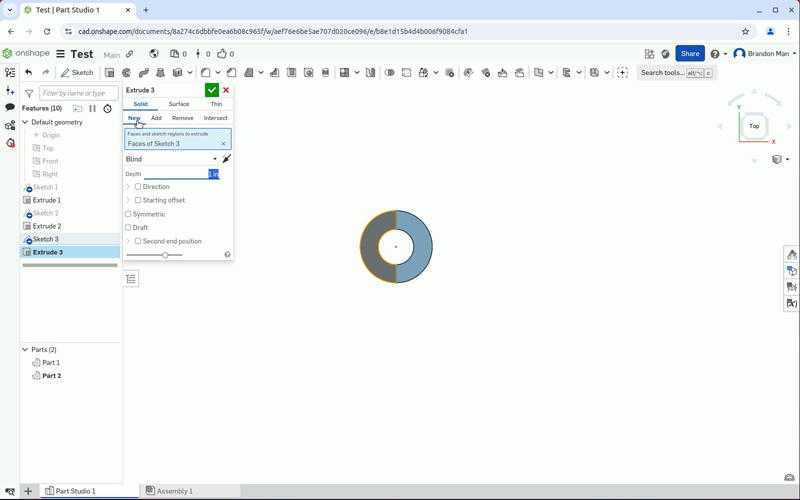
text(9.147)
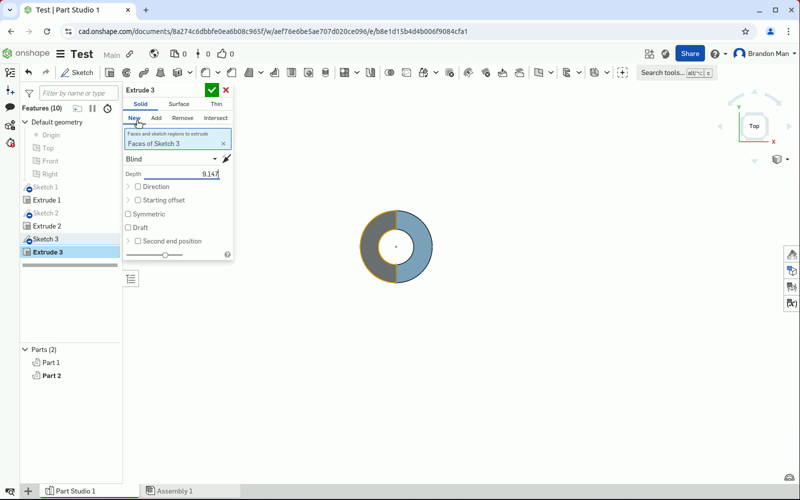
key(enter)
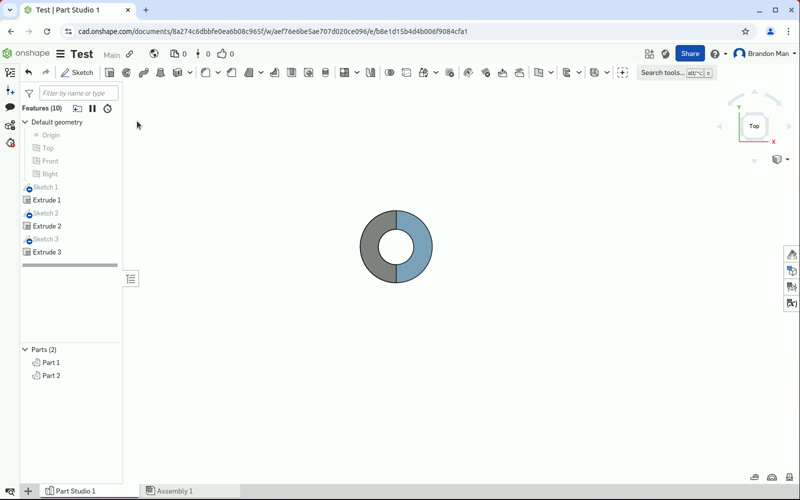
key(shift+h)
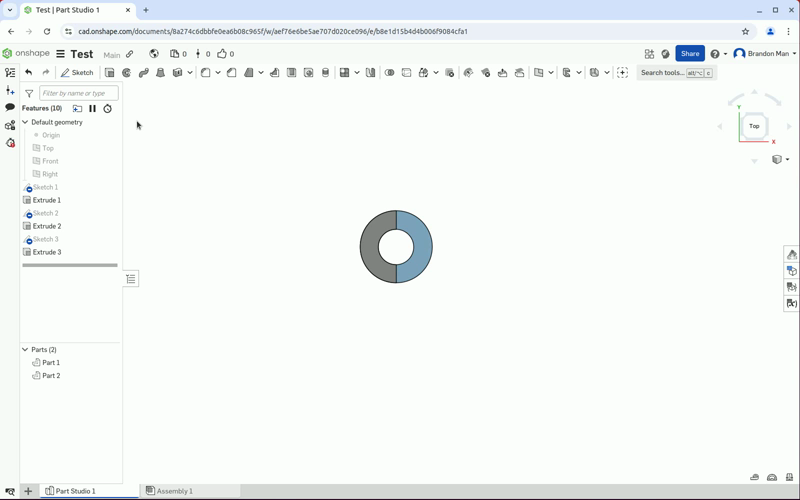
key(shift+h)
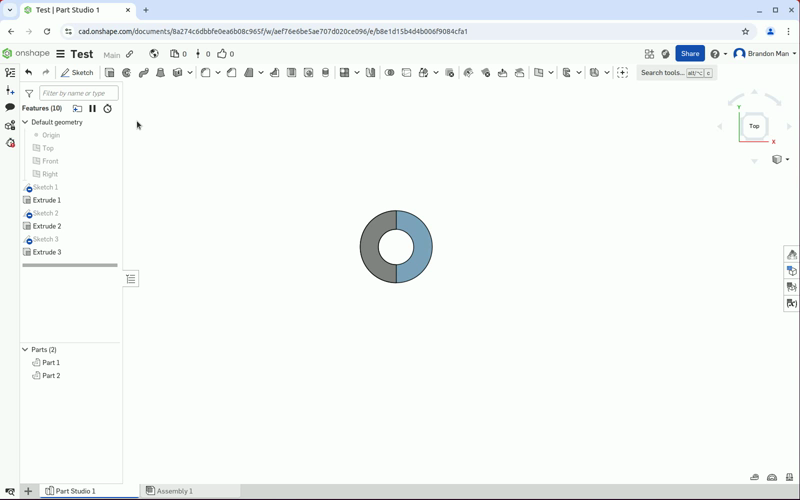
mouse_move(73, 189)
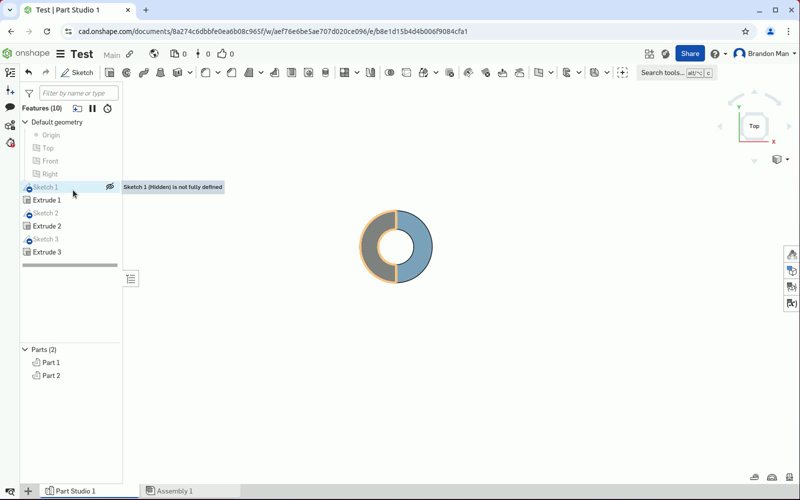
click(73, 189)
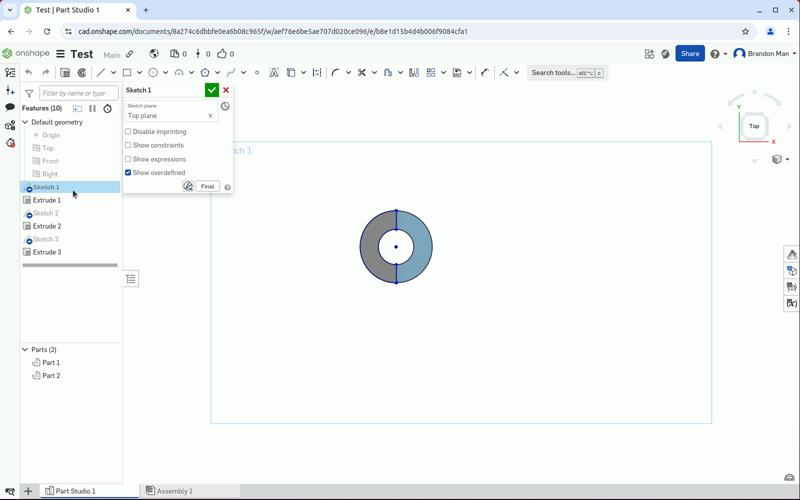
mouse_move(229, 92)
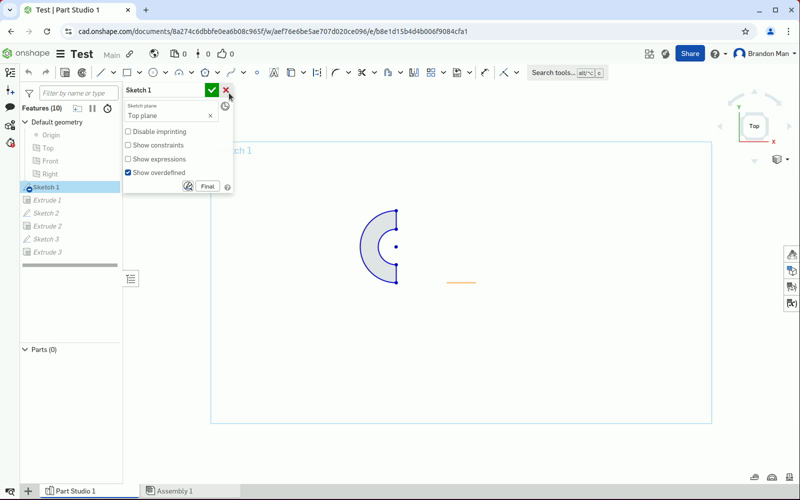
click(229, 92)
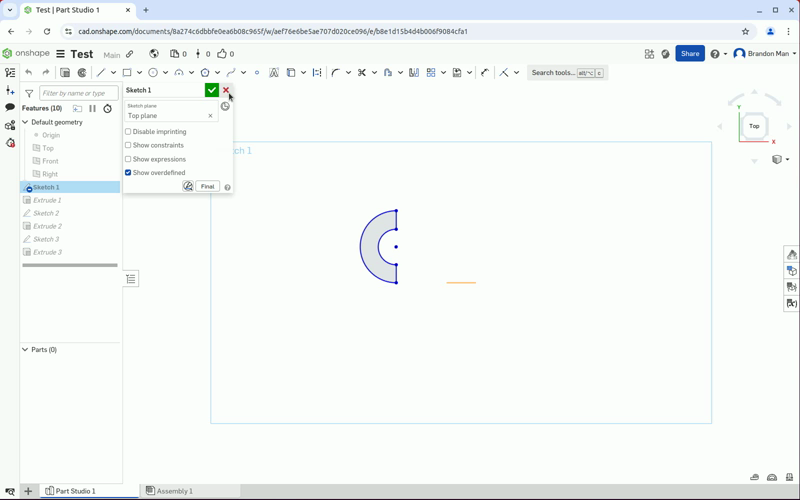
key(shift+s)
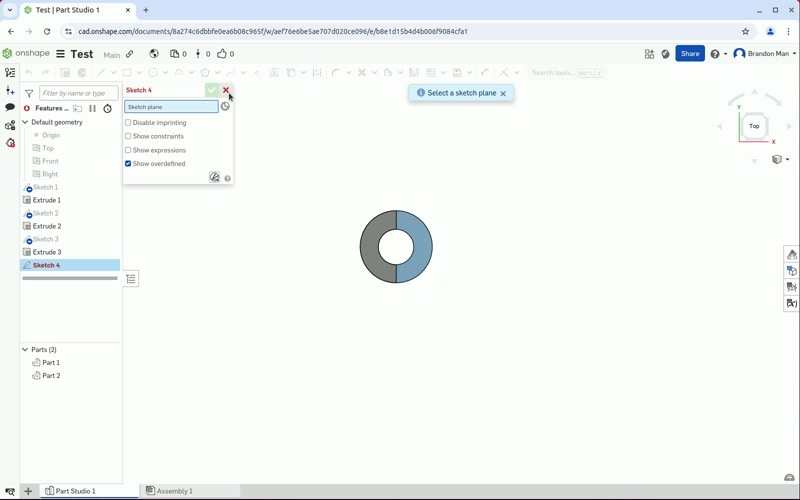
mouse_move(73, 150)
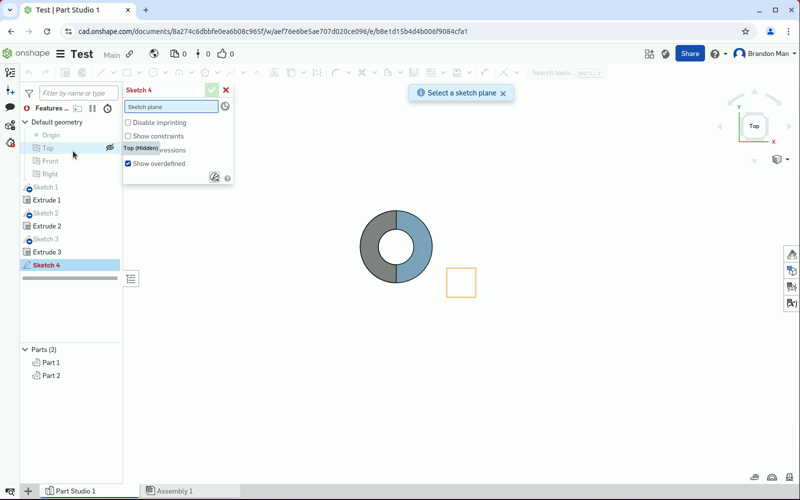
click(73, 150)
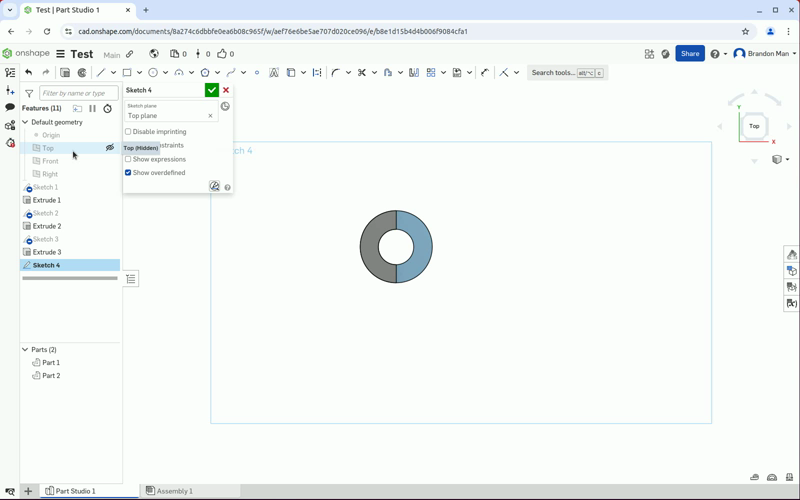
mouse_move(73, 352)
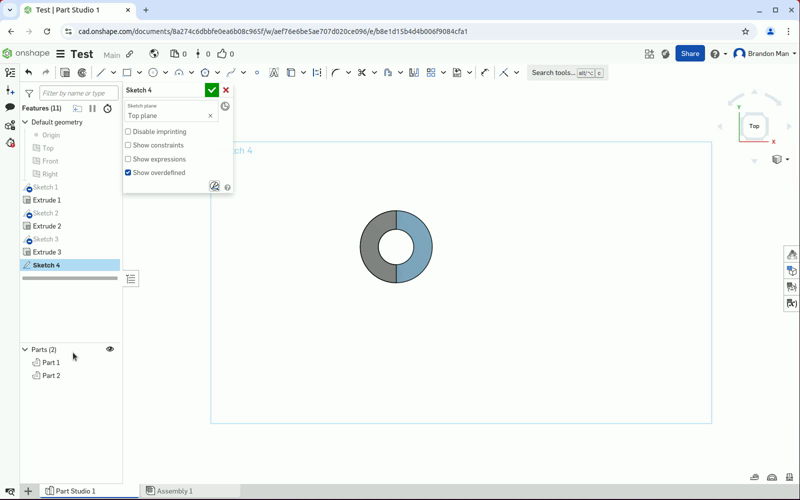
key(y)
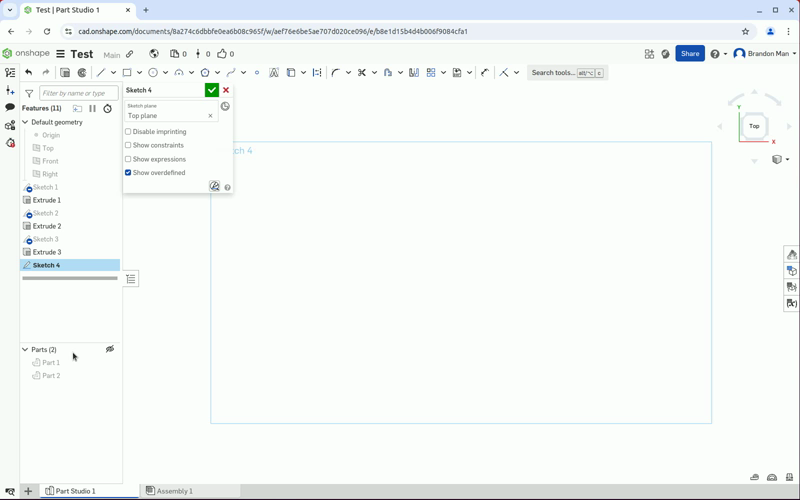
key(a)
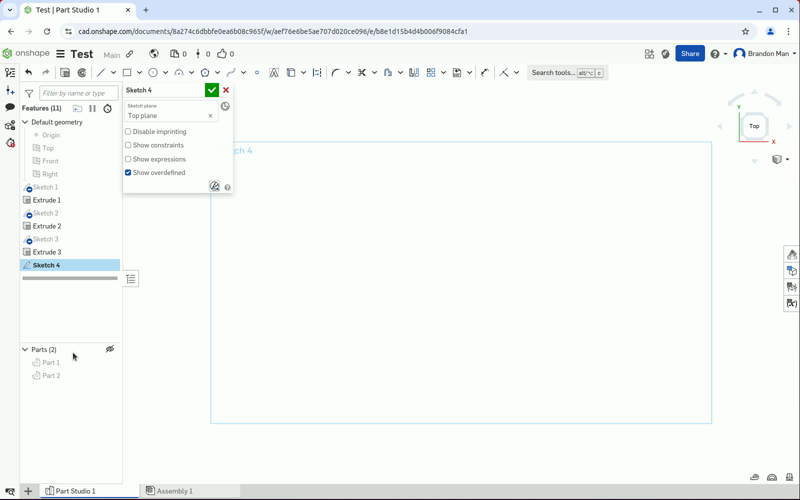
key_down(shift)
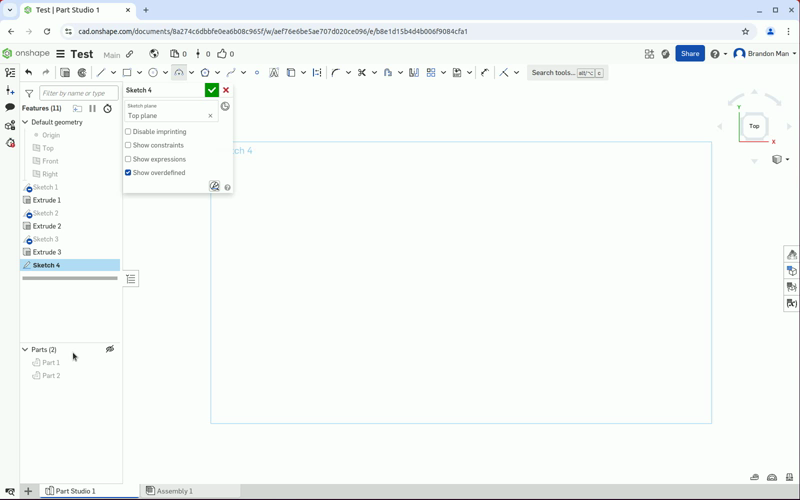
mouse_move(396, 282)
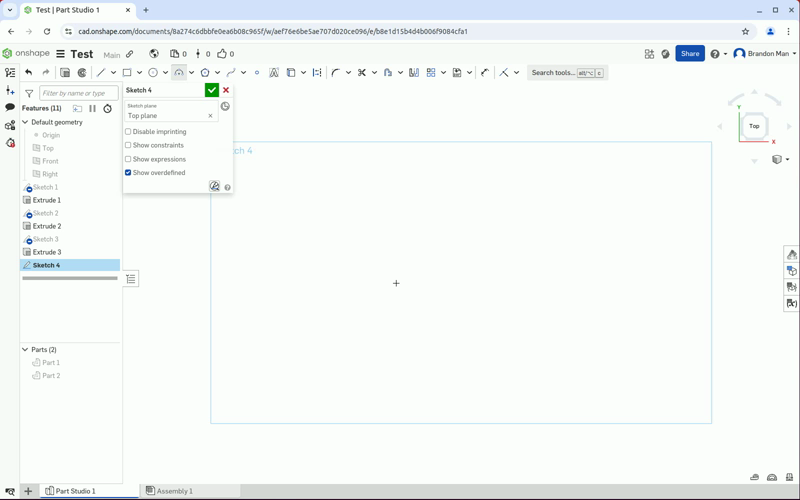
click(396, 282)
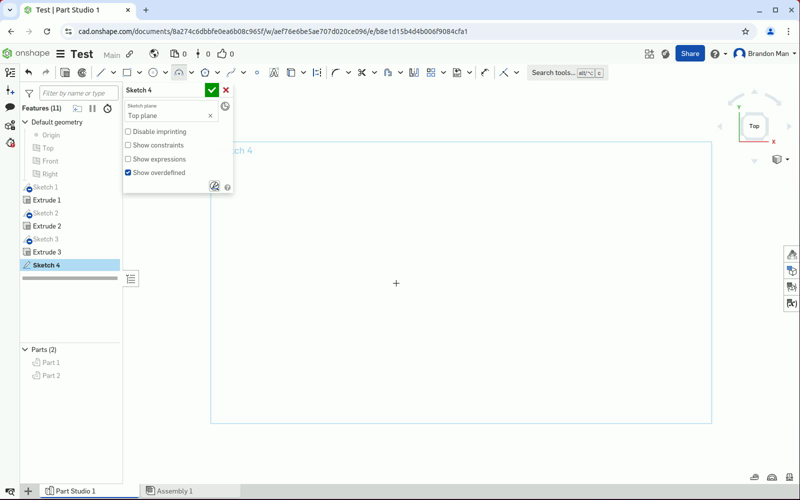
key_up(shift)
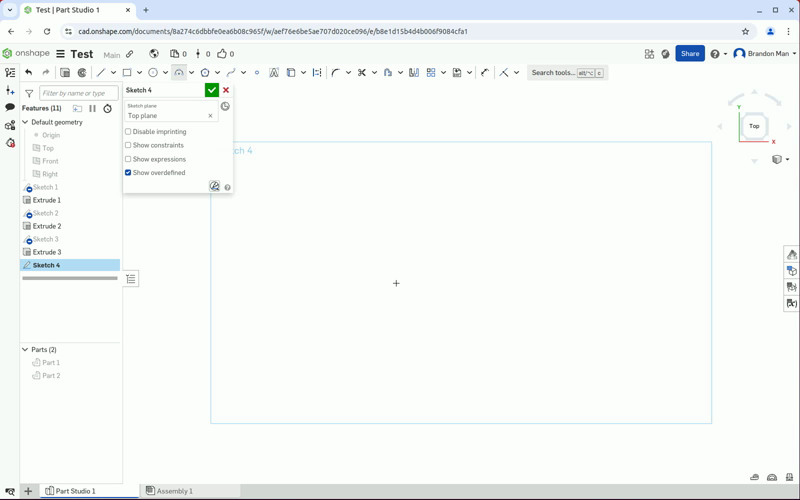
key_down(shift)
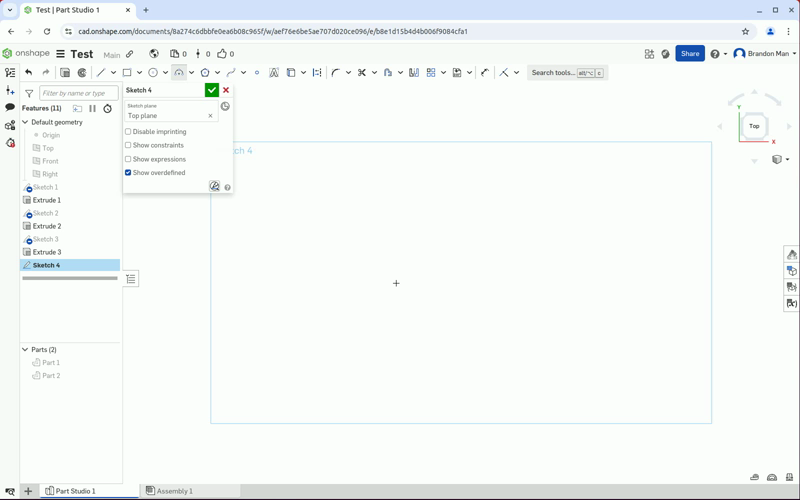
mouse_move(396, 210)
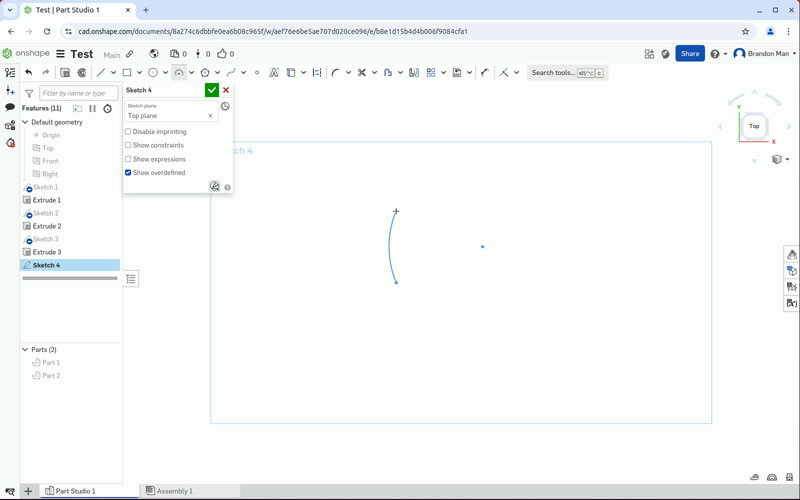
click(396, 210)
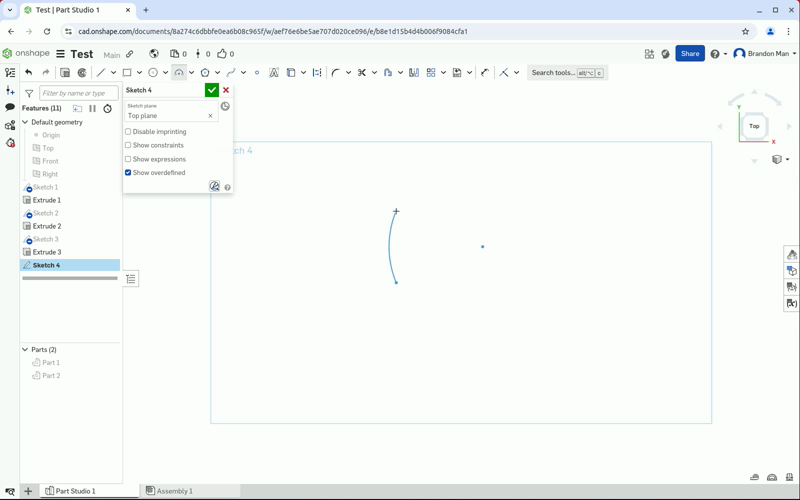
mouse_move(432, 246)
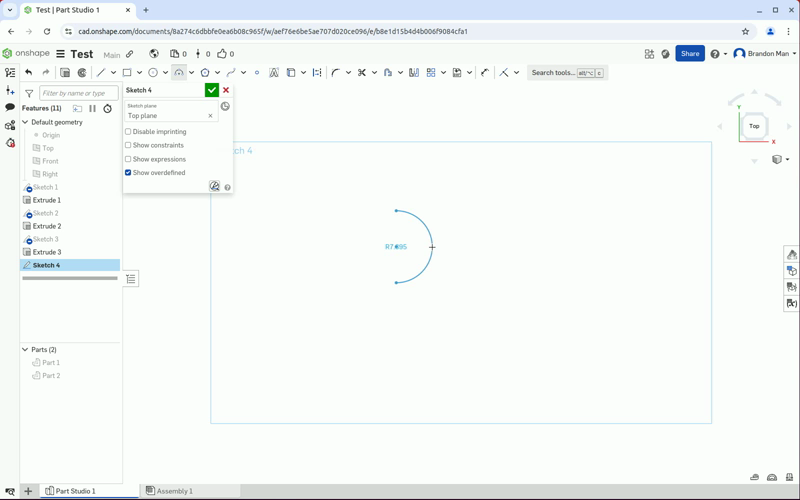
click(432, 246)
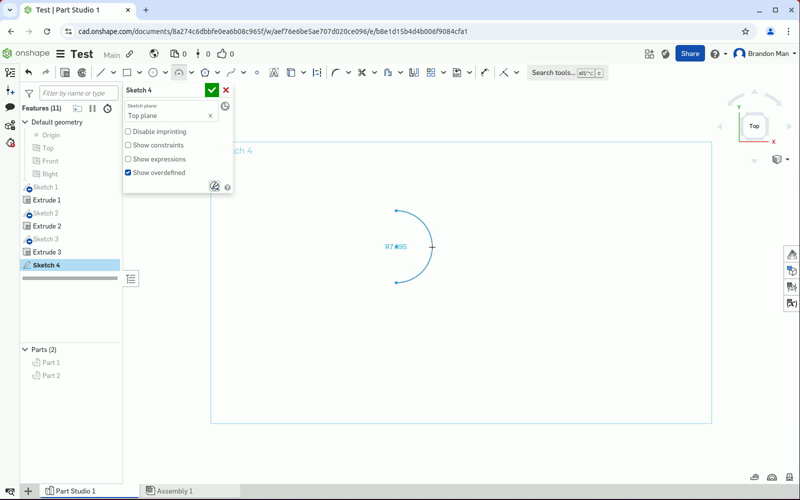
key_up(shift)
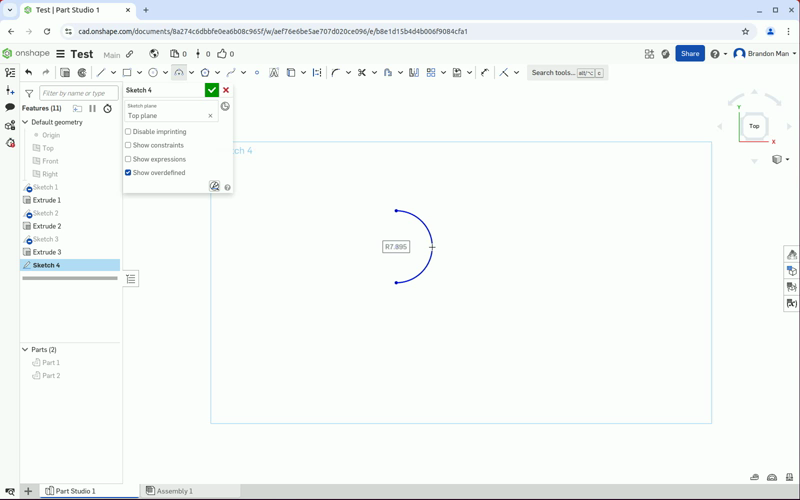
key(esc)
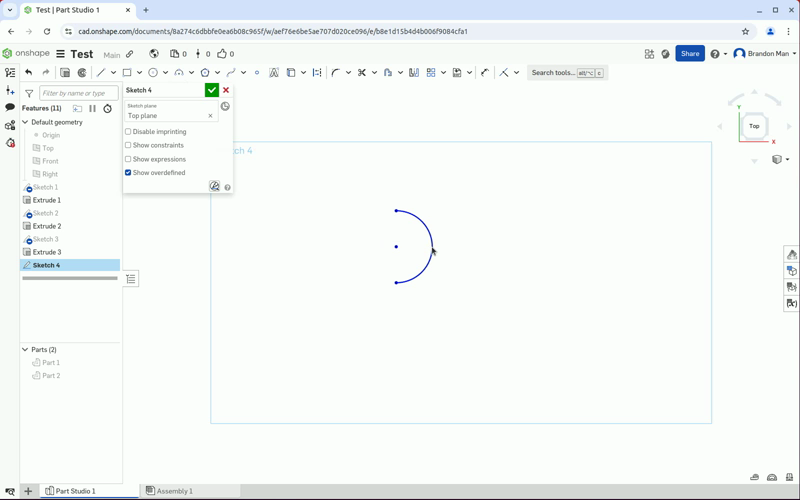
key(l)
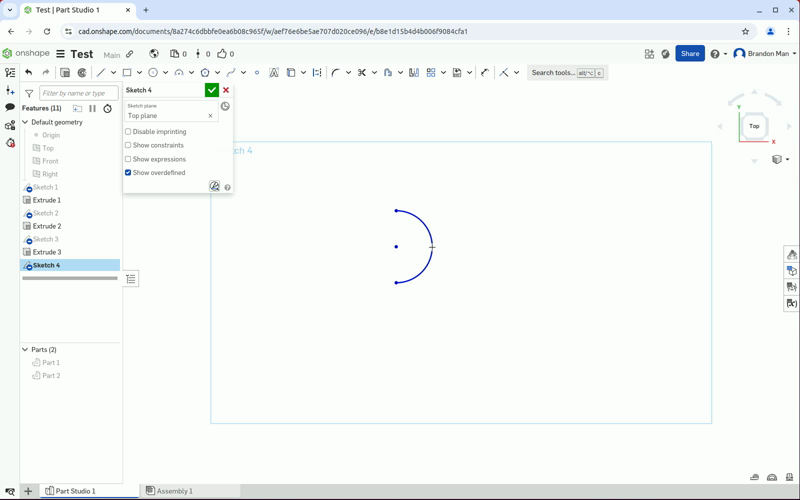
mouse_move(396, 210)
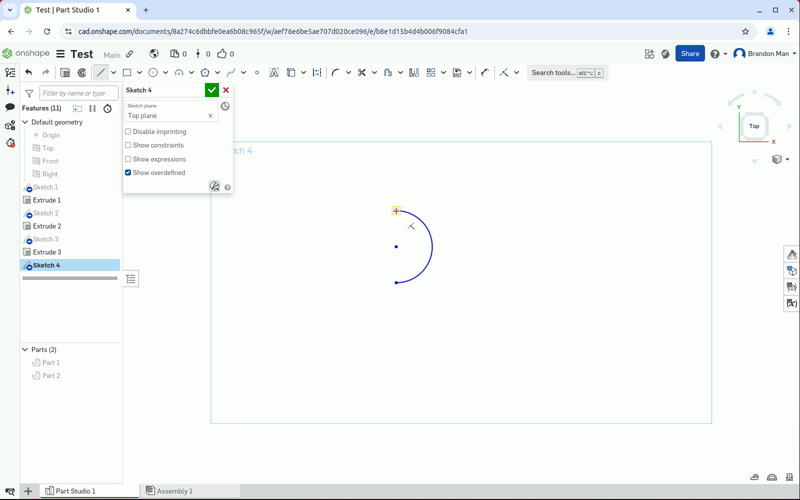
click(396, 210)
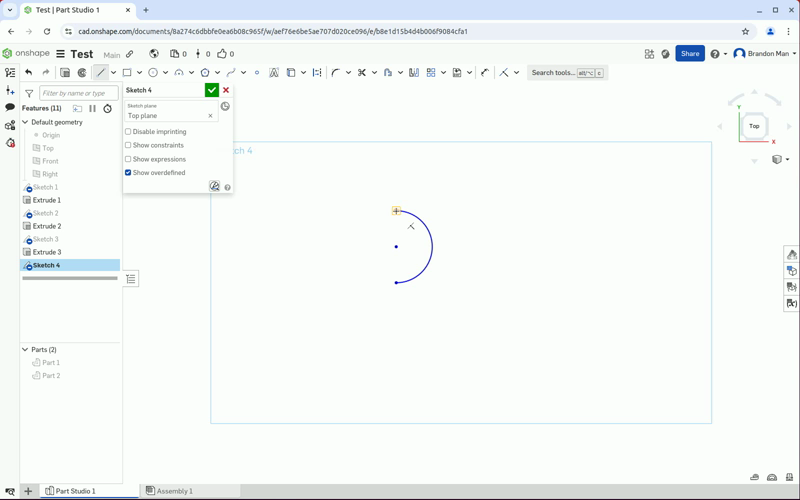
key_down(shift)
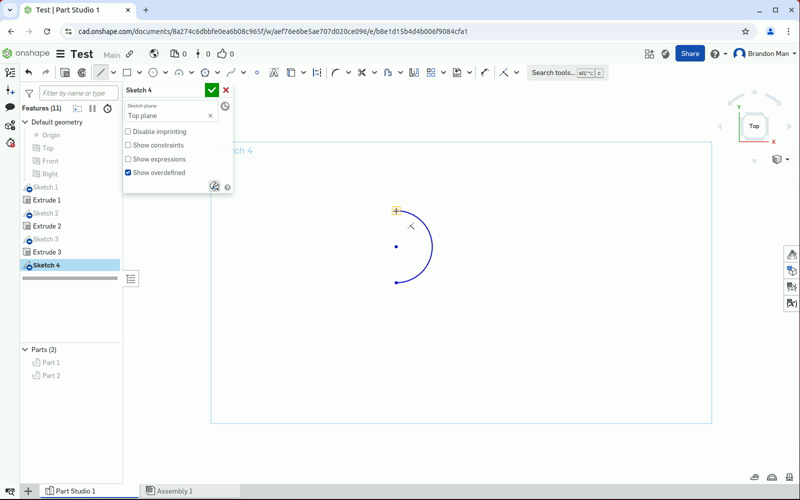
mouse_move(426, 210)
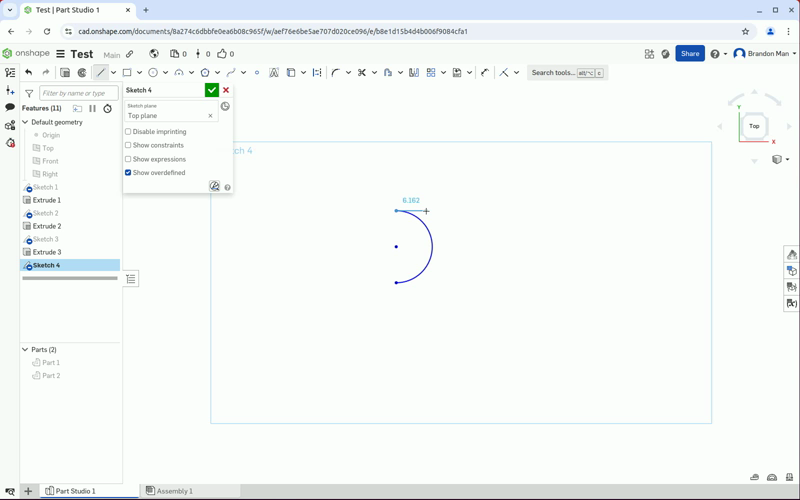
mouse_move(396, 229)
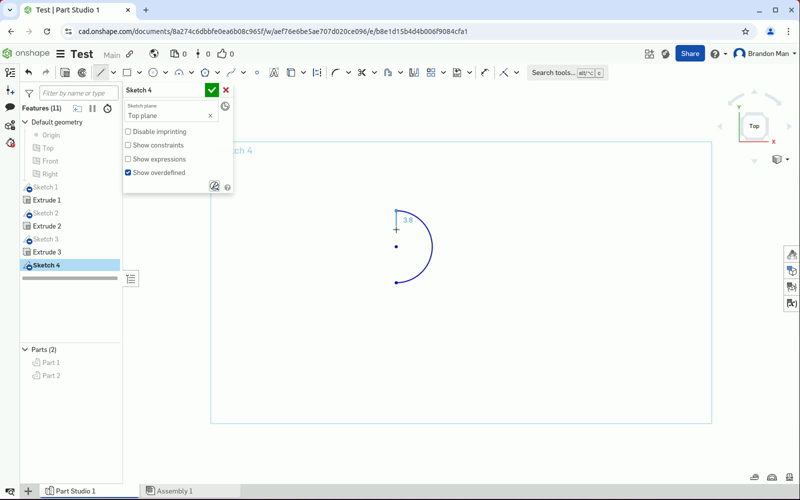
click(396, 229)
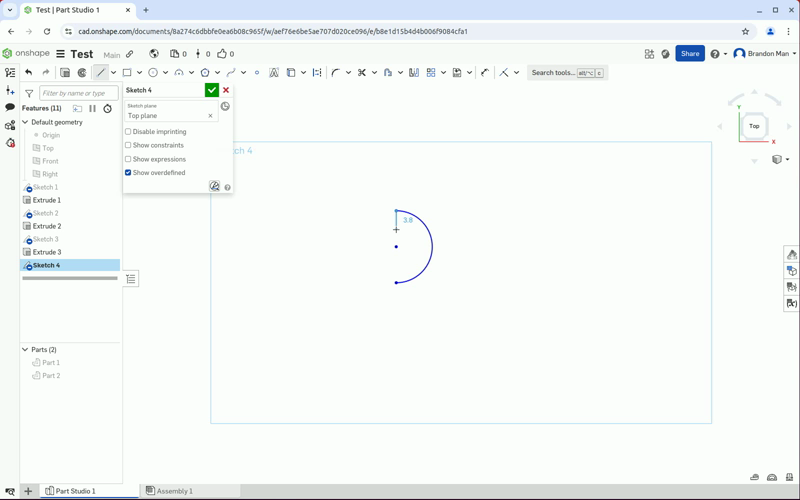
key_up(shift)
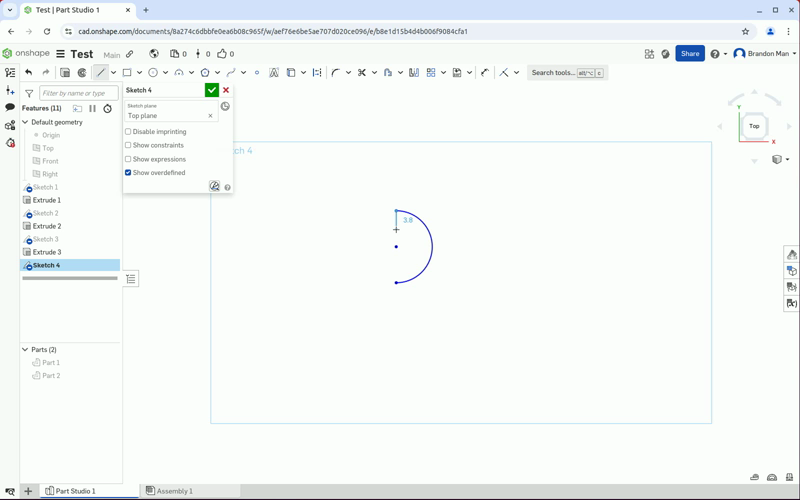
key(esc)
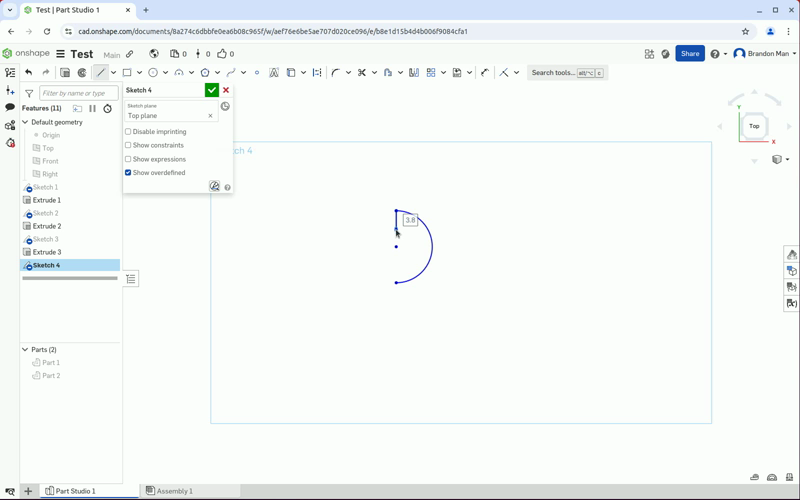
key(a)
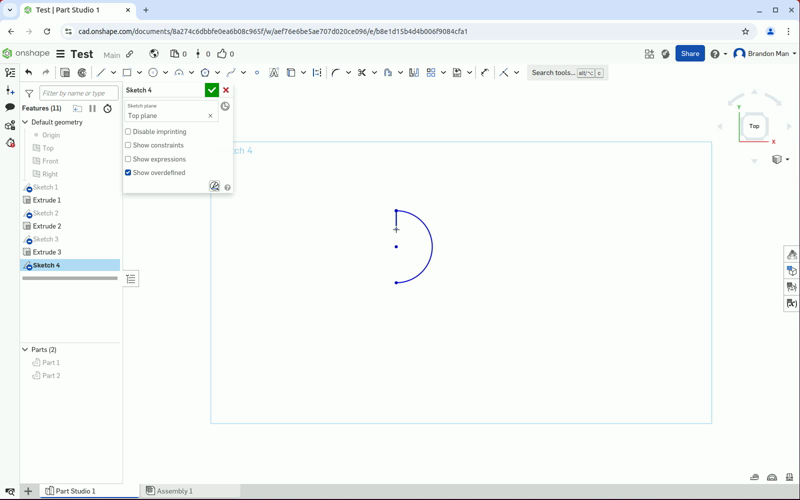
mouse_move(396, 229)
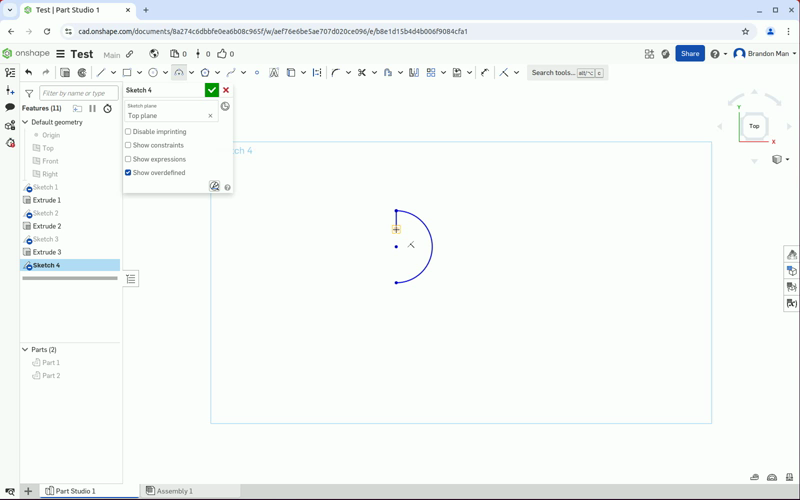
click(396, 229)
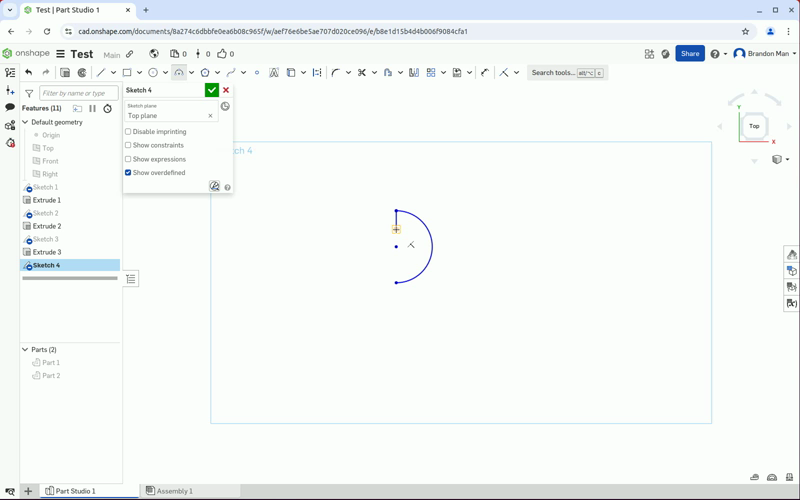
key_down(shift)
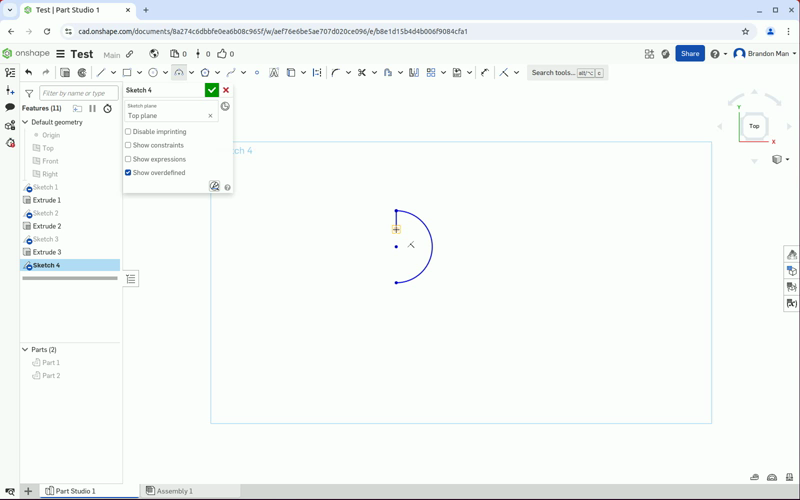
mouse_move(396, 264)
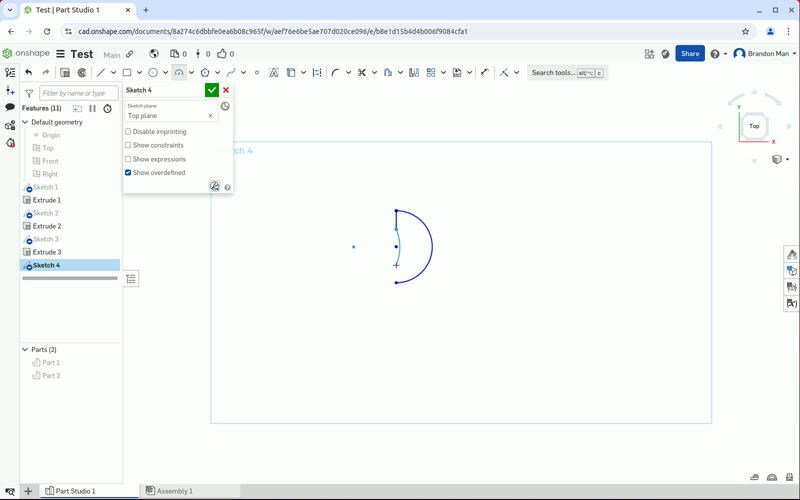
click(396, 264)
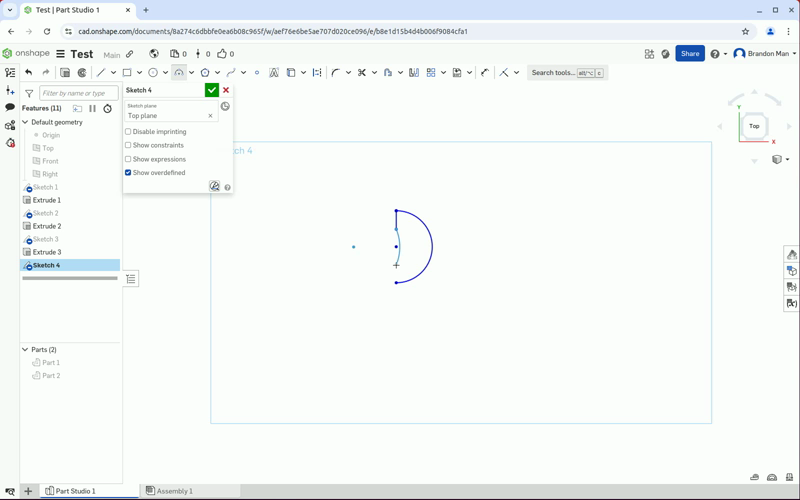
mouse_move(413, 246)
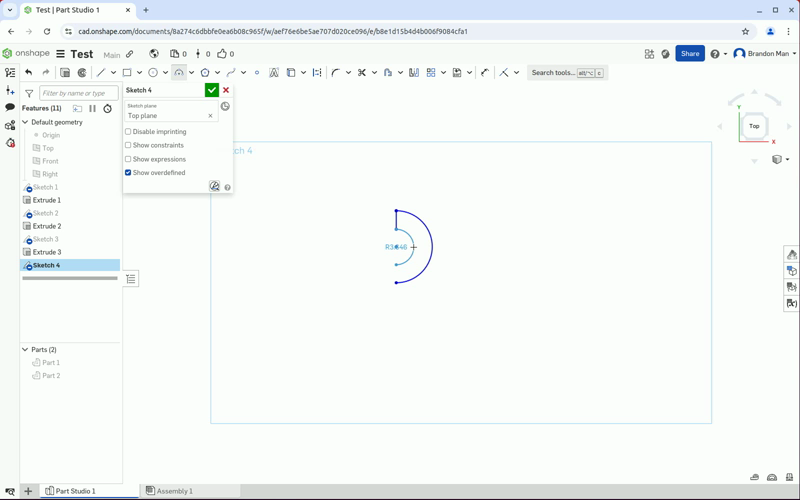
click(413, 246)
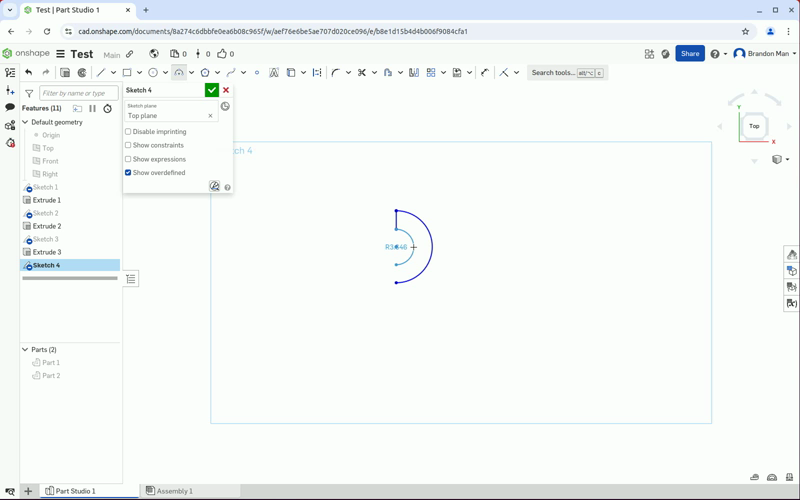
key_up(shift)
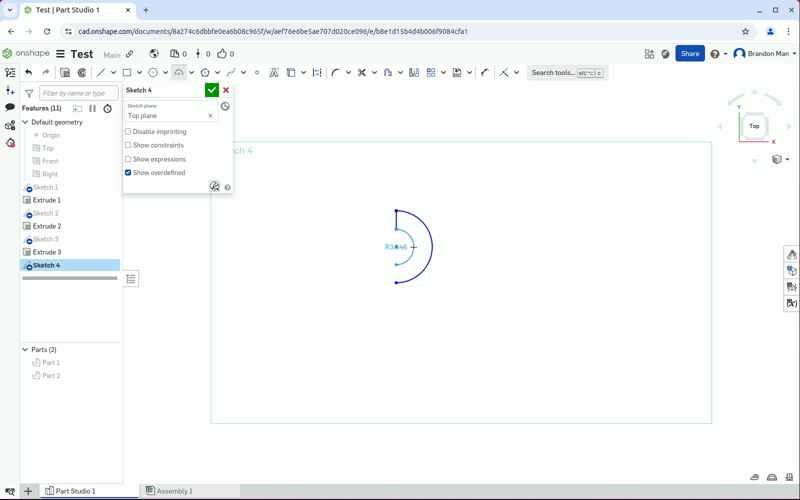
key(esc)
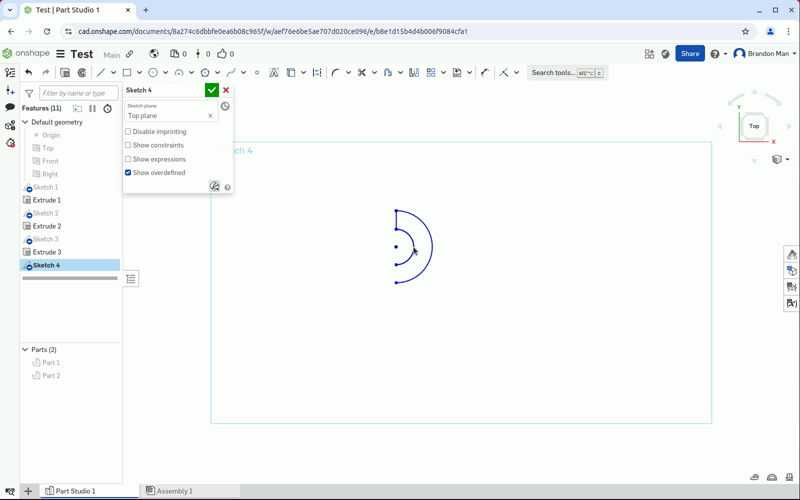
key(l)
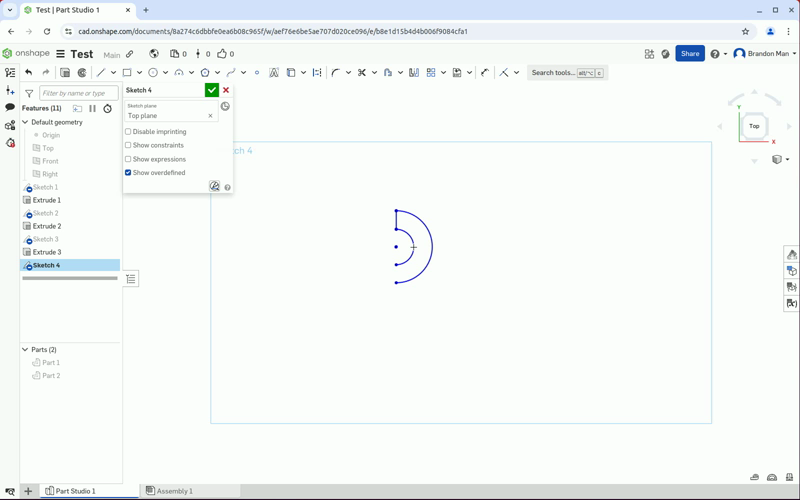
mouse_move(396, 264)
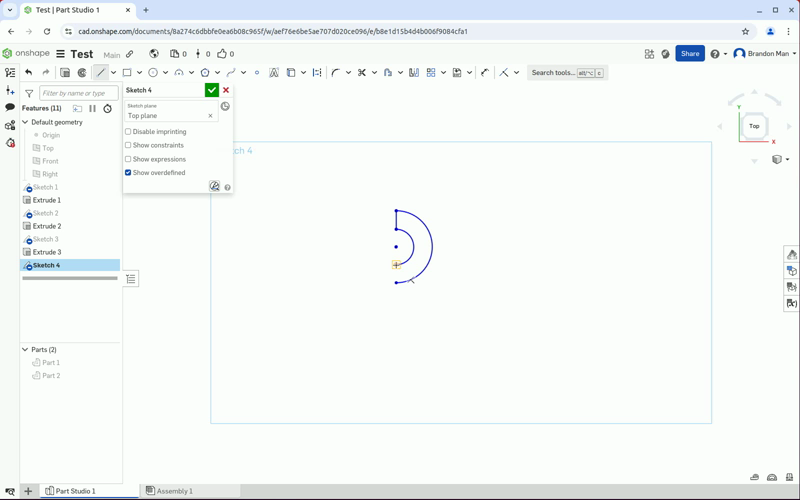
click(396, 264)
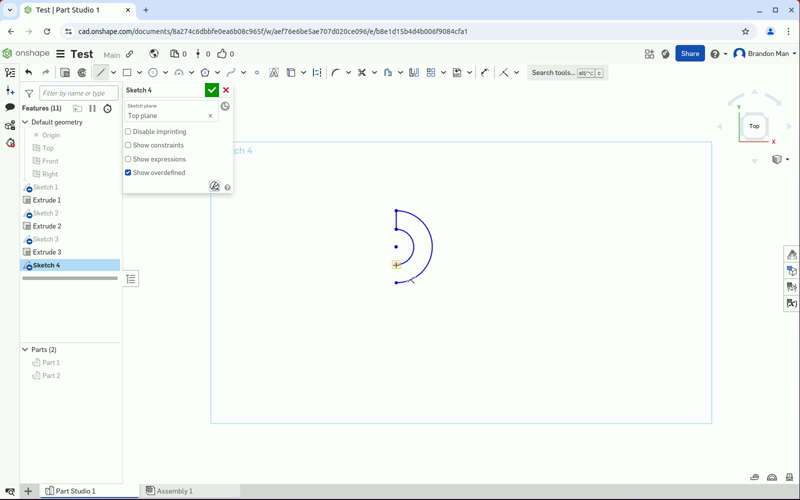
mouse_move(426, 264)
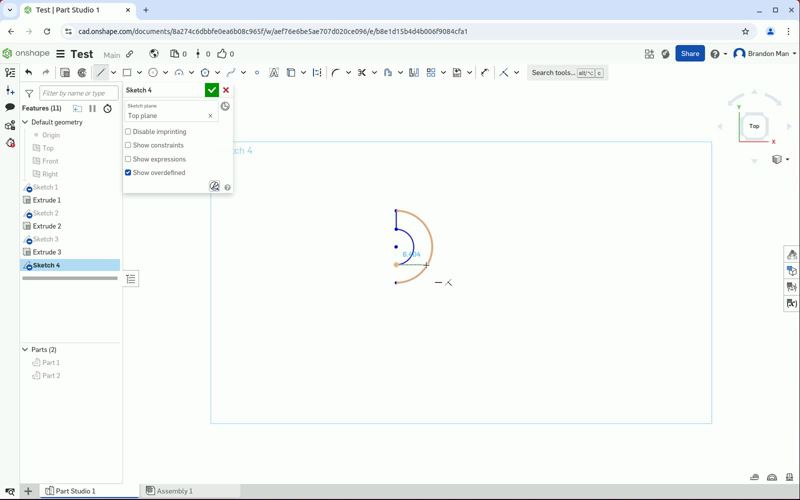
key_down(shift)
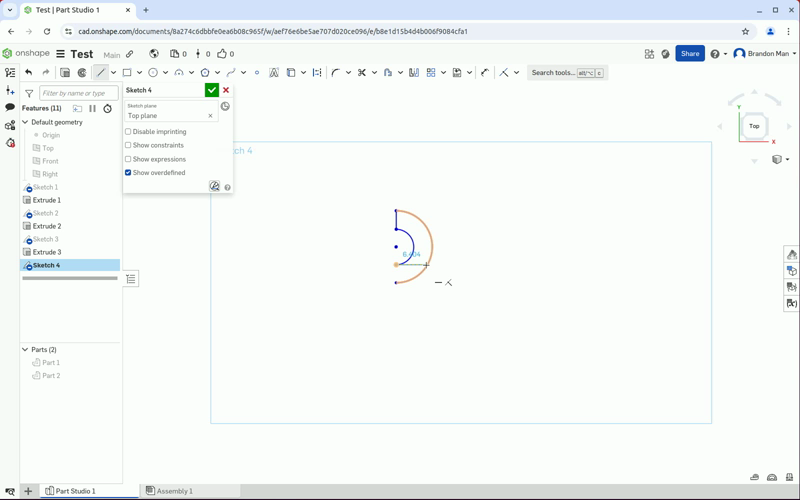
mouse_move(396, 282)
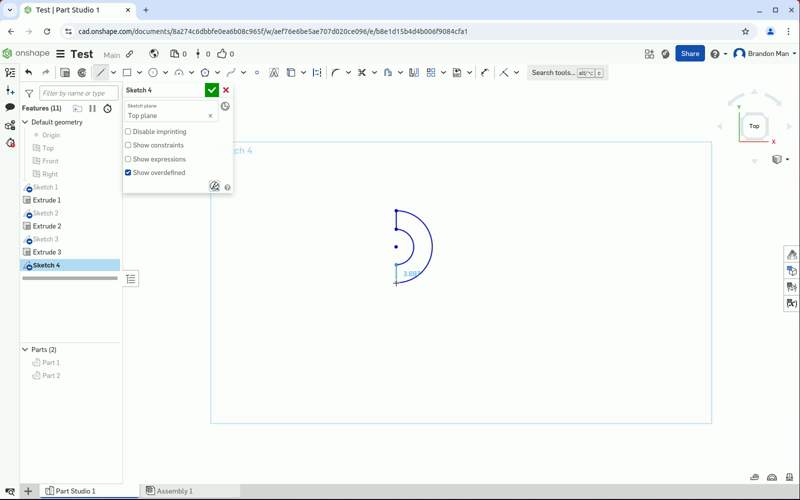
key_up(shift)
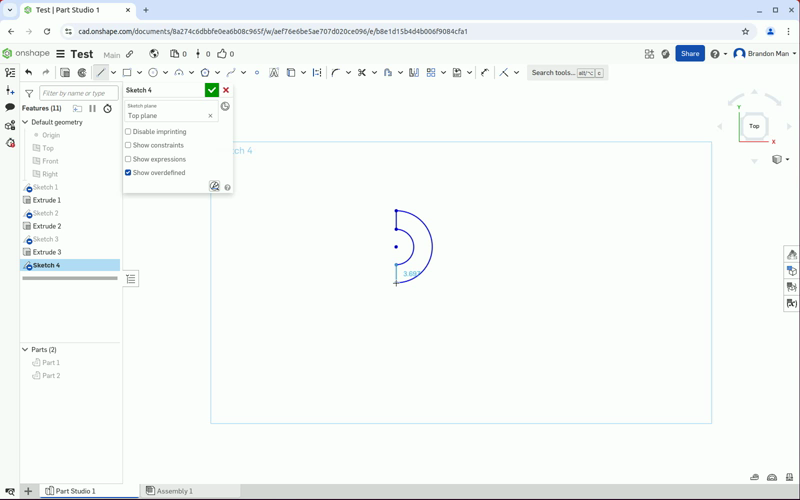
click(396, 282)
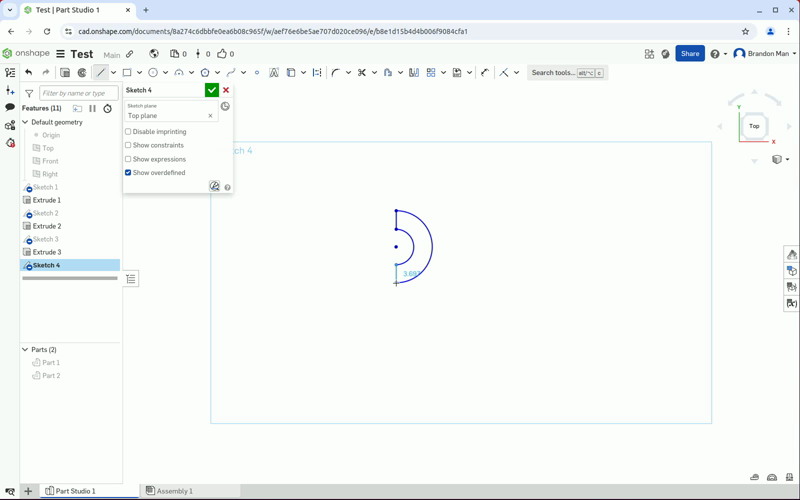
key(esc)
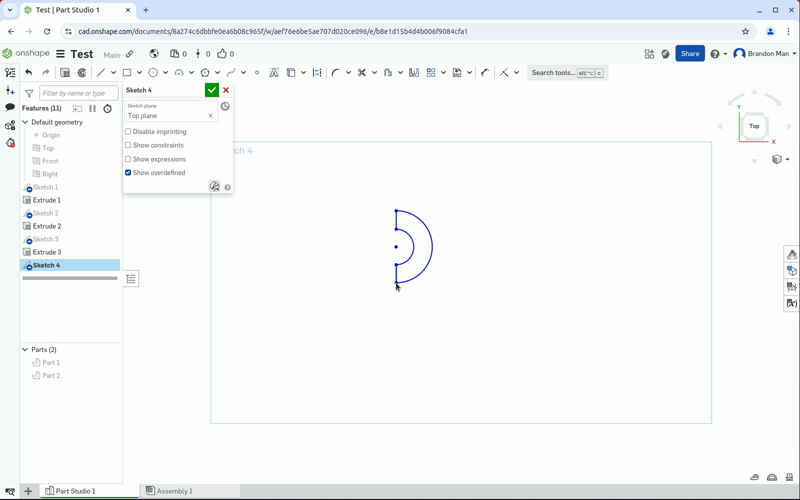
mouse_move(412, 272)
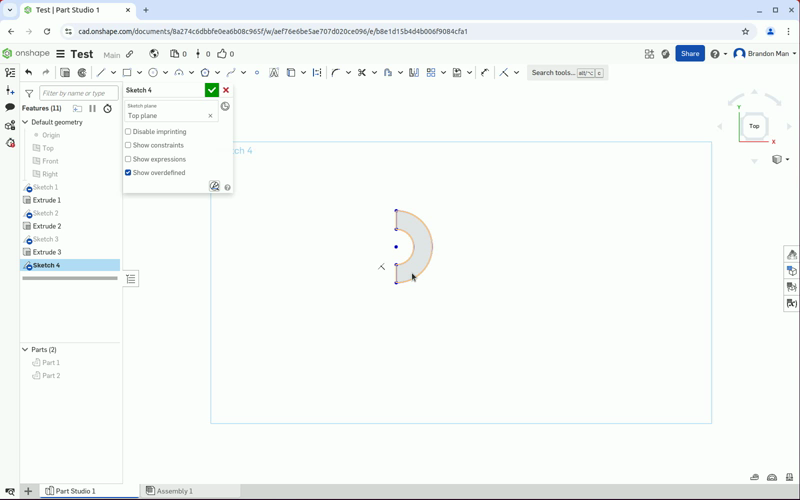
scroll(6)
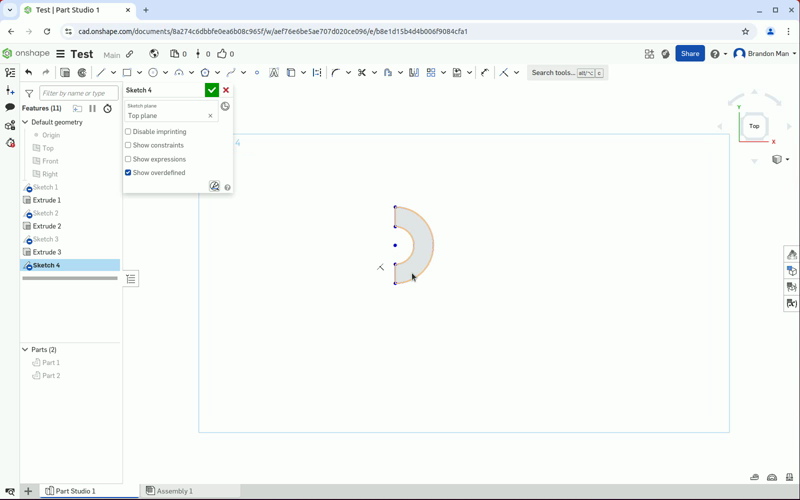
scroll(6)
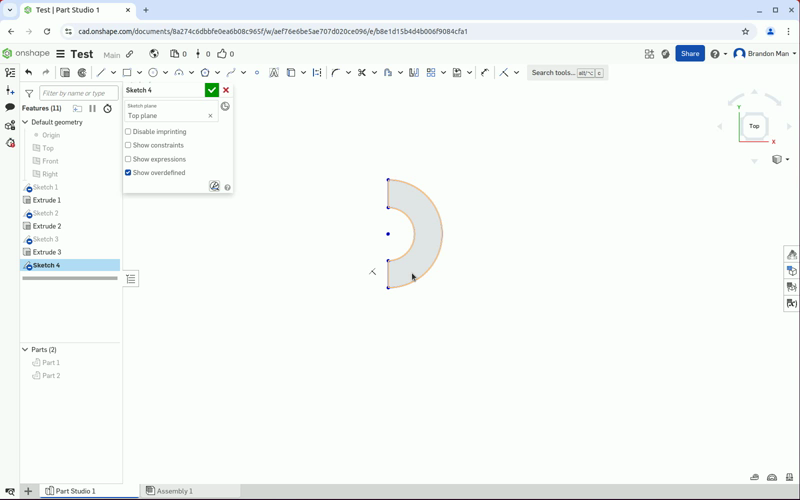
scroll(6)
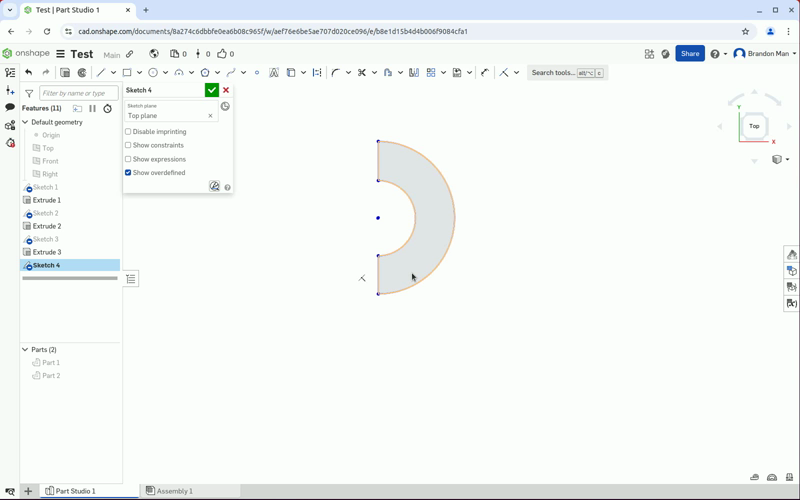
scroll(6)
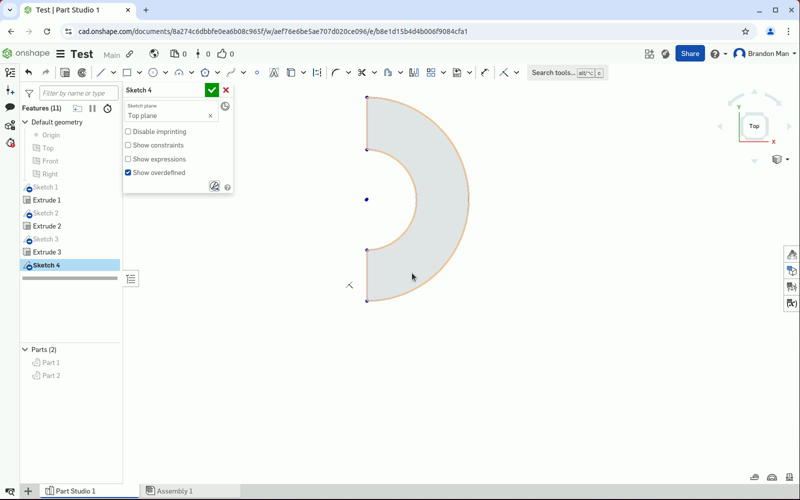
scroll(6)
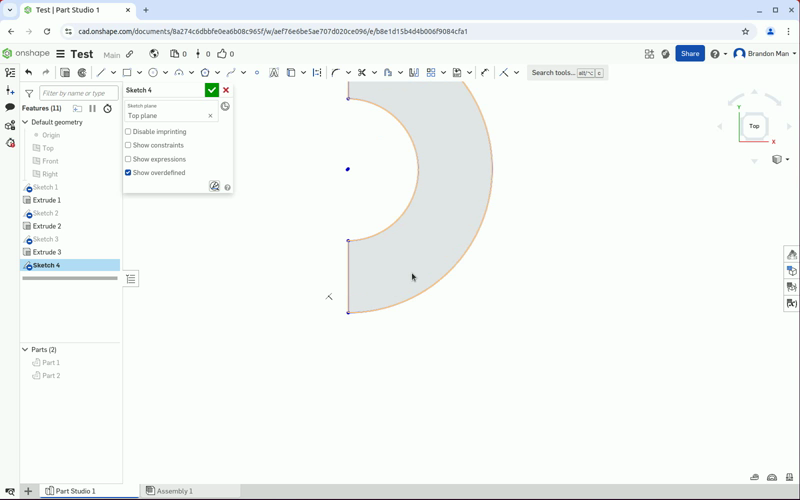
scroll(6)
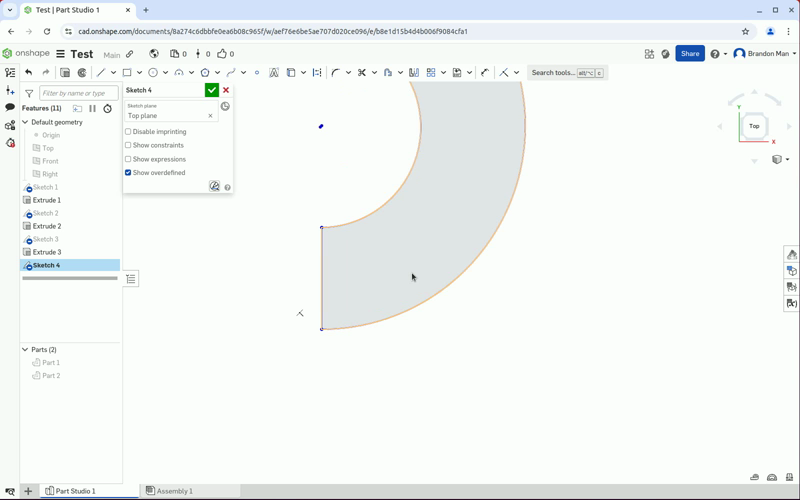
scroll(6)
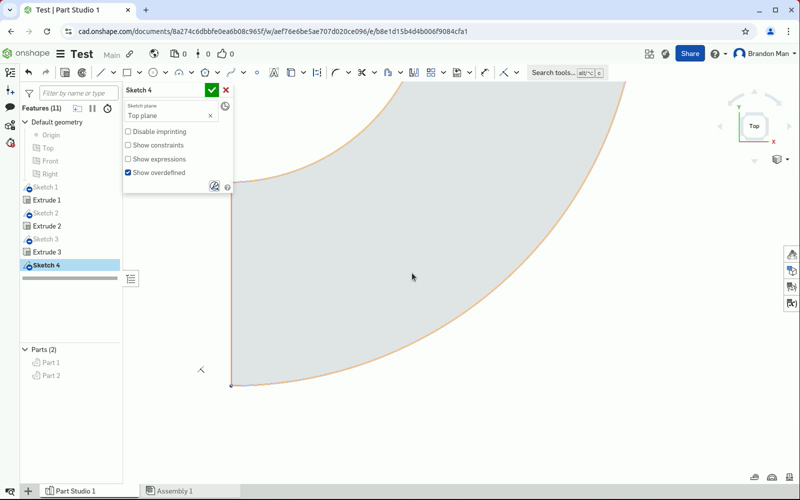
click(412, 272)
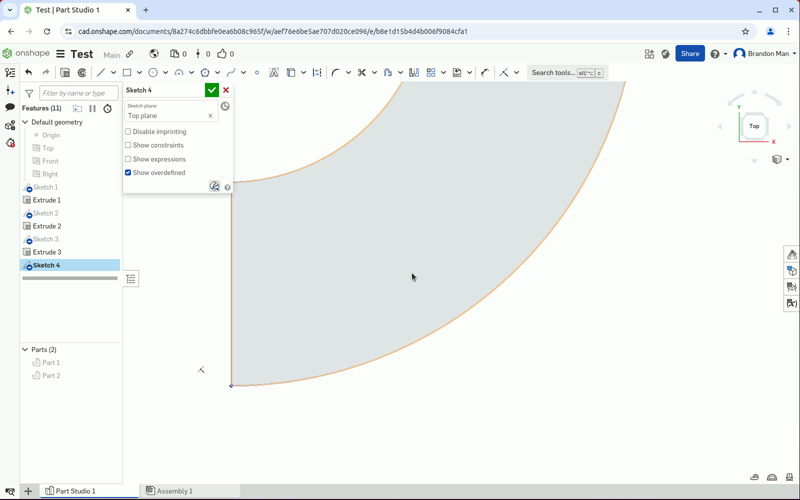
scroll(-6)
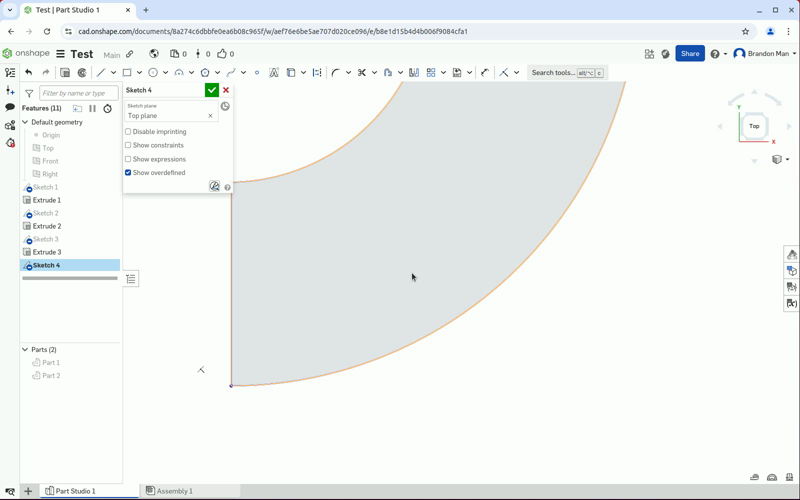
scroll(-6)
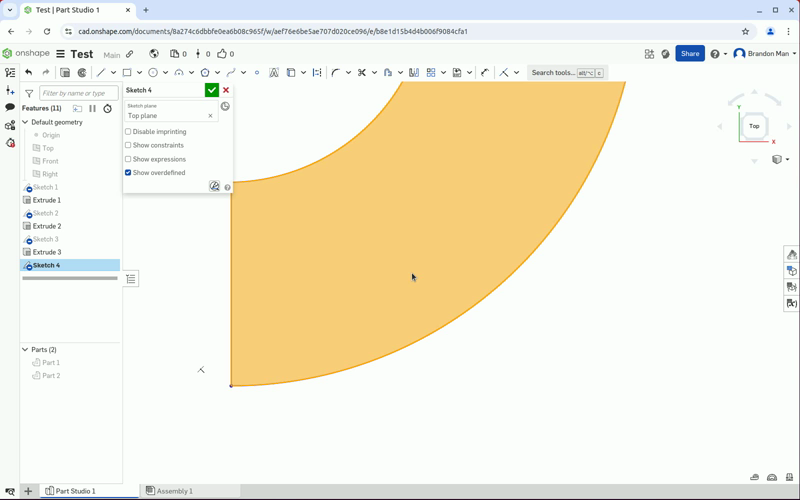
scroll(-6)
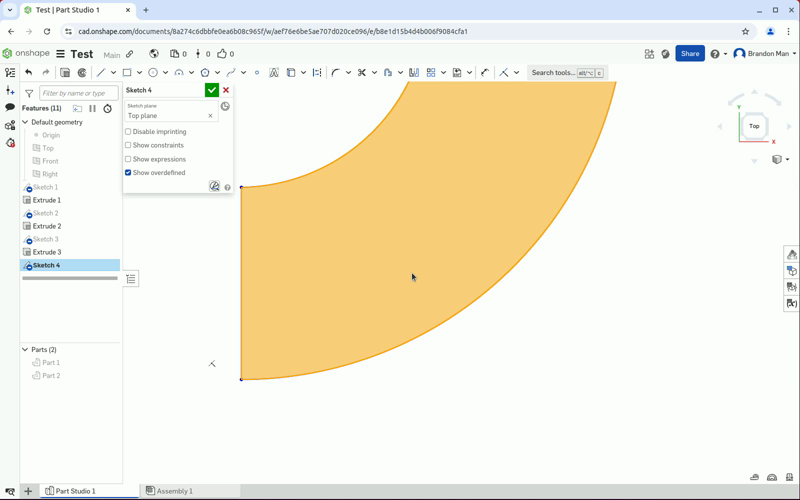
scroll(-6)
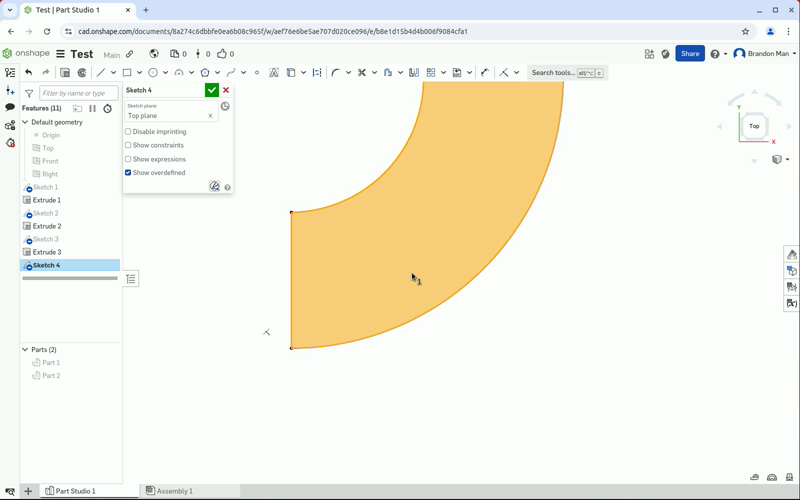
scroll(-6)
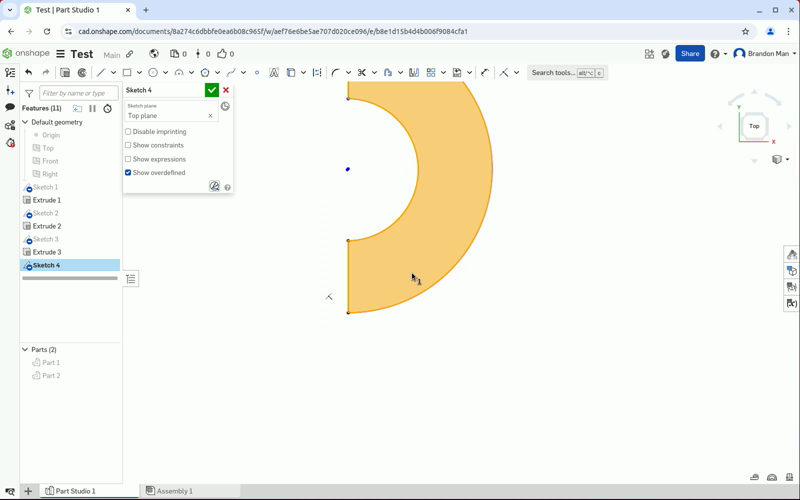
scroll(-6)
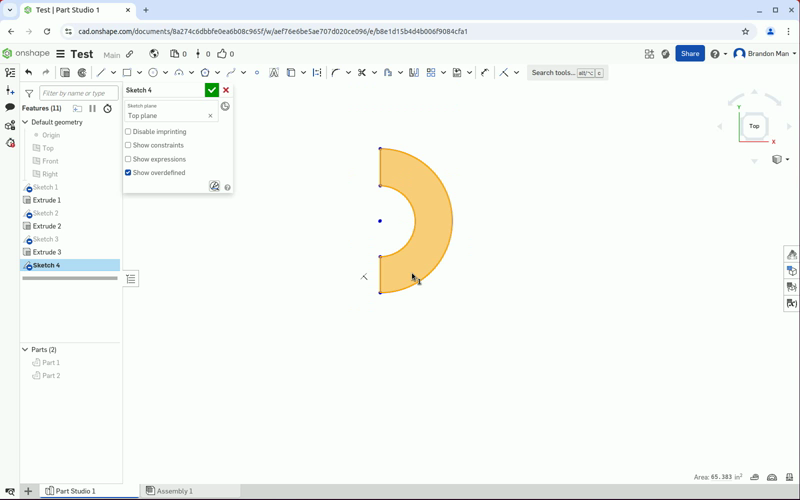
scroll(-6)
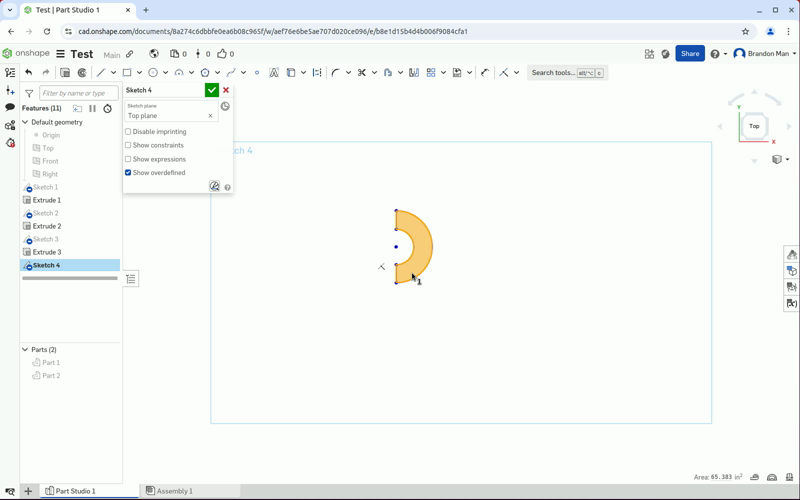
mouse_move(73, 352)
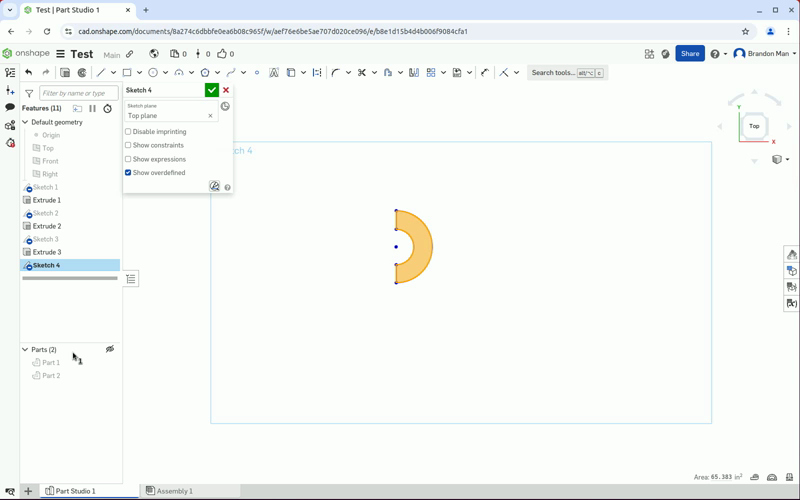
key(shift+y)
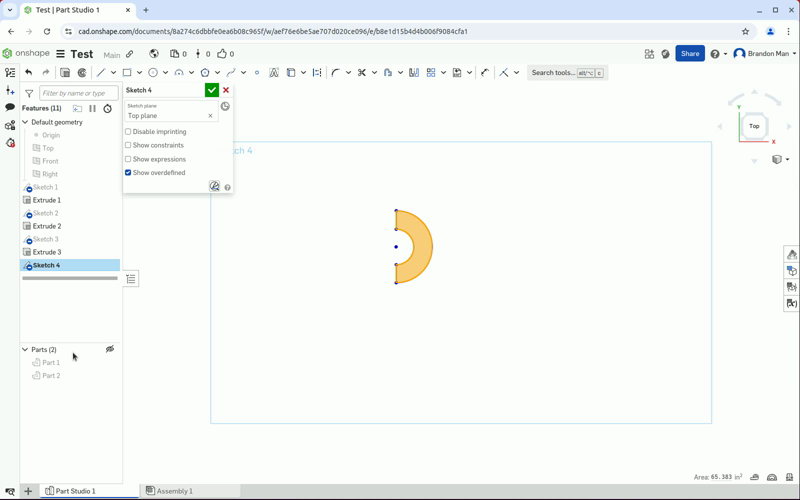
key(shift+e)
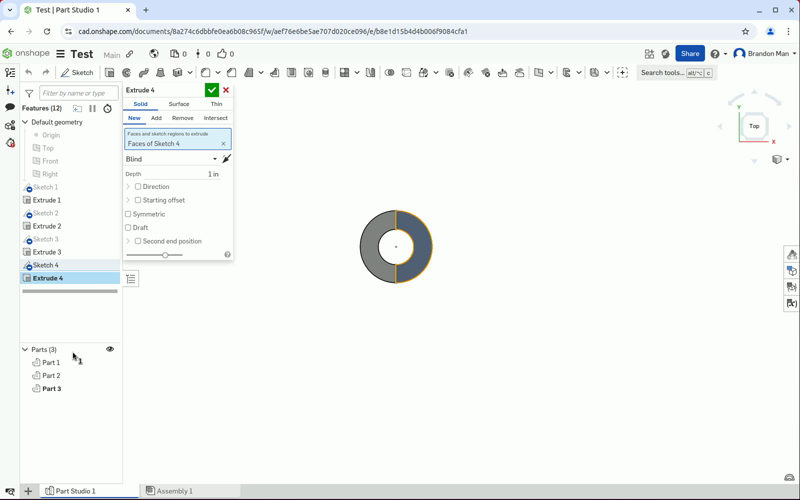
mouse_move(143, 106)
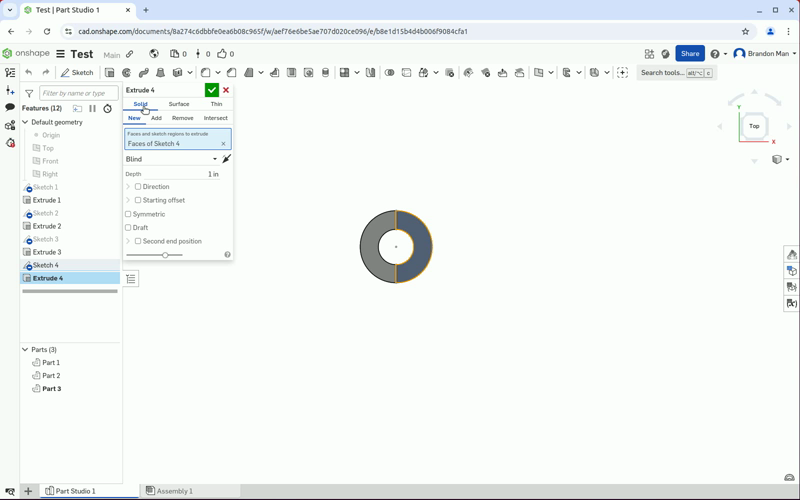
click(143, 106)
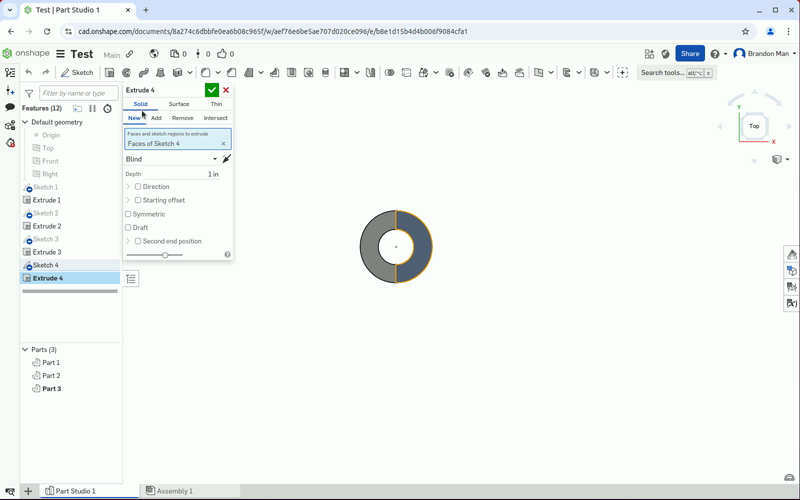
mouse_move(137, 120)
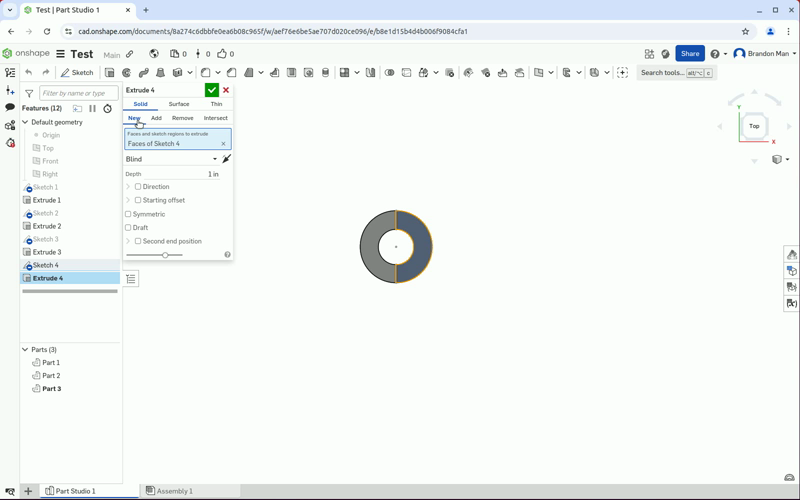
click(137, 120)
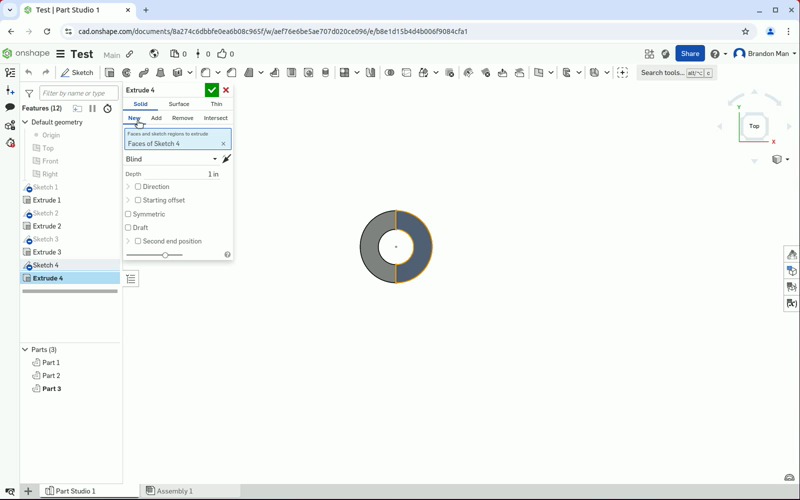
key(tab, 4)
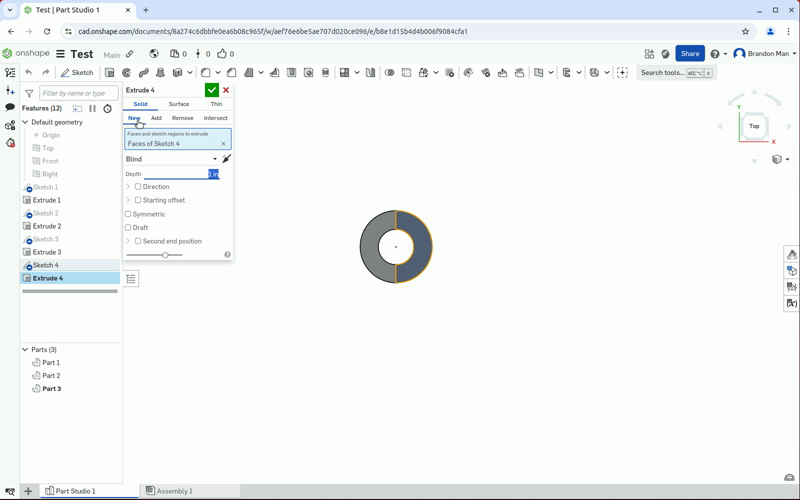
text(9.147)
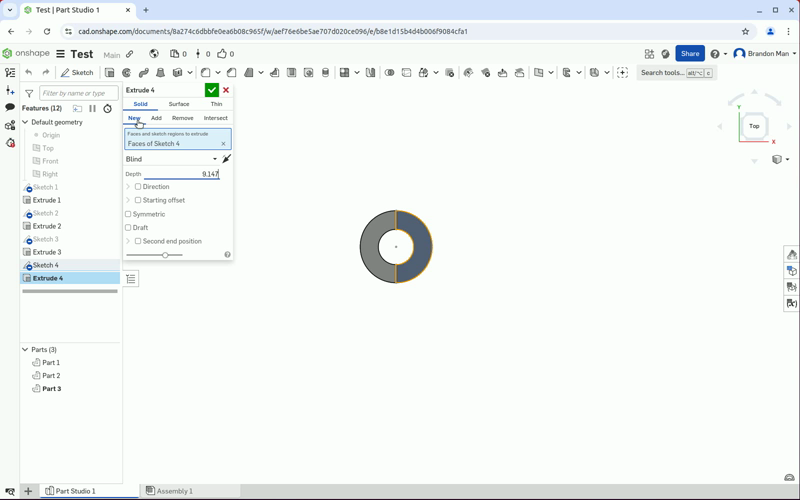
key(enter)
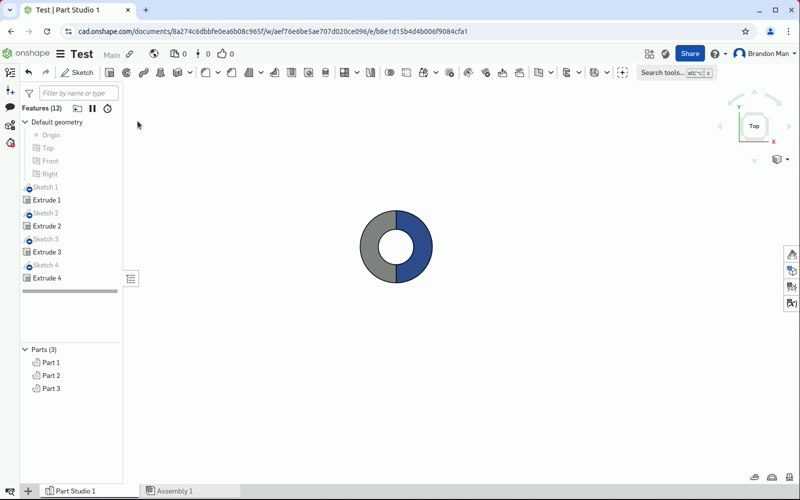
key(shift+h)
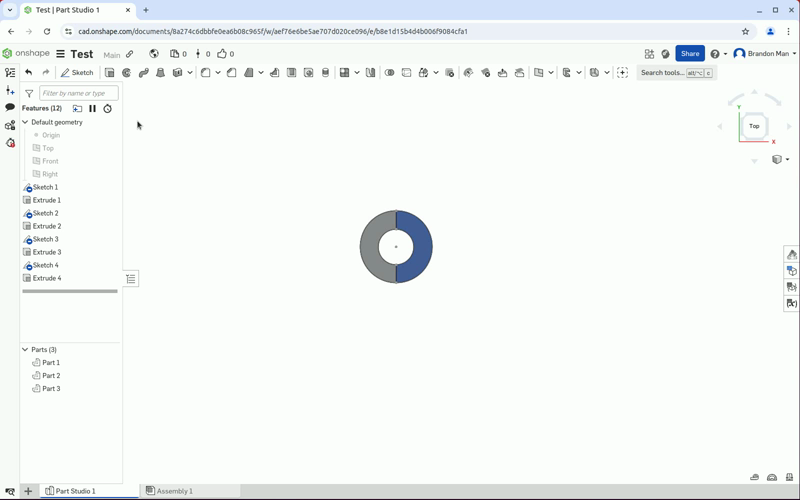
key(shift+h)
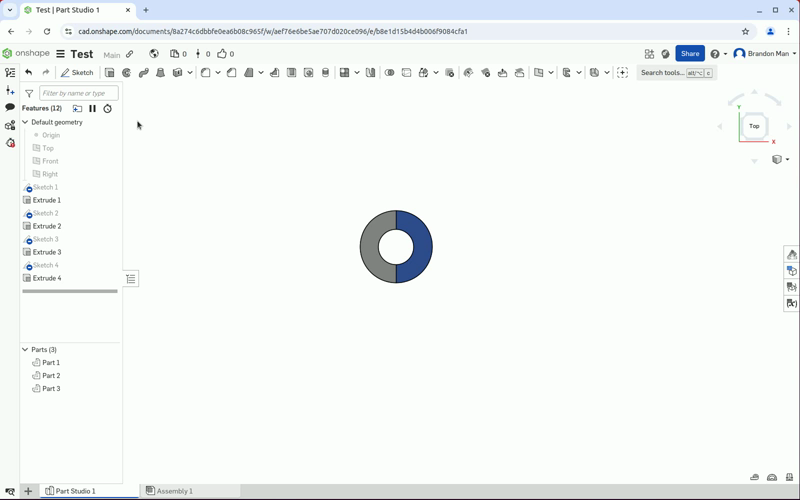
mouse_move(73, 189)
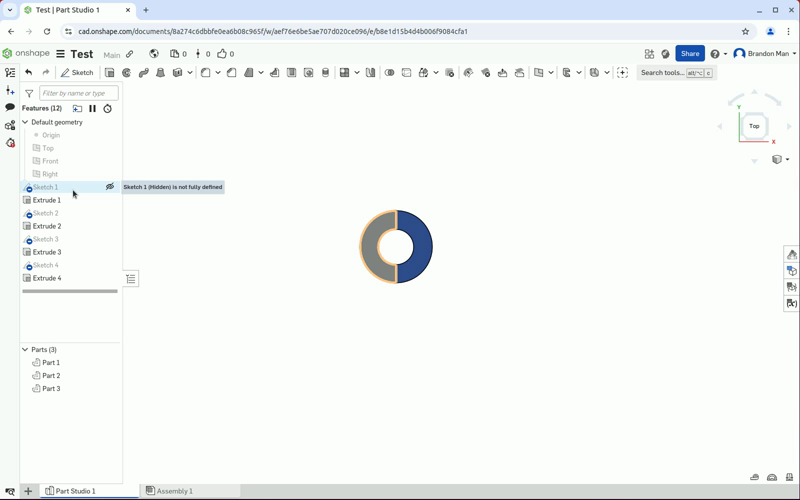
click(73, 189)
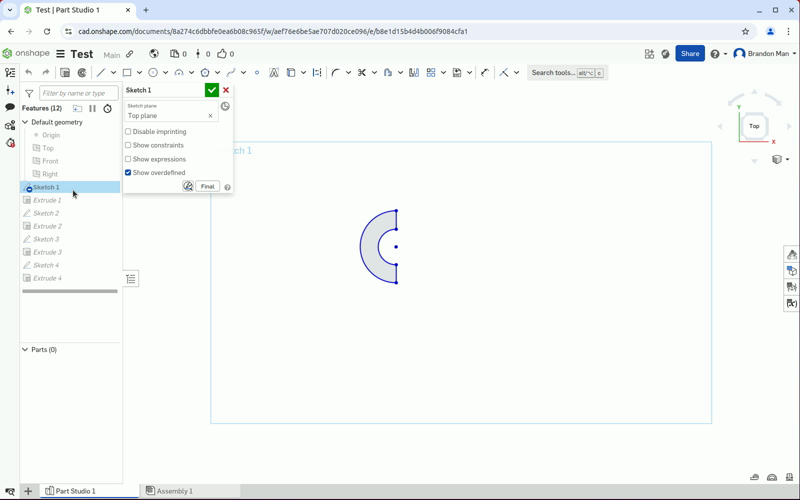
mouse_move(229, 92)
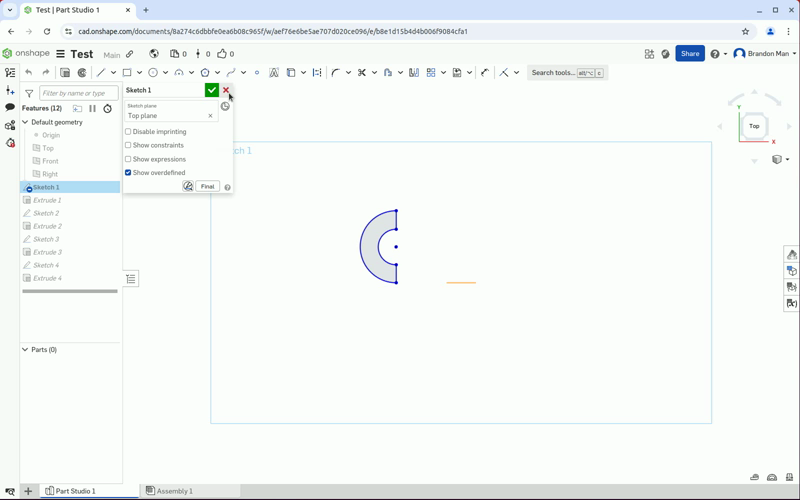
click(229, 92)
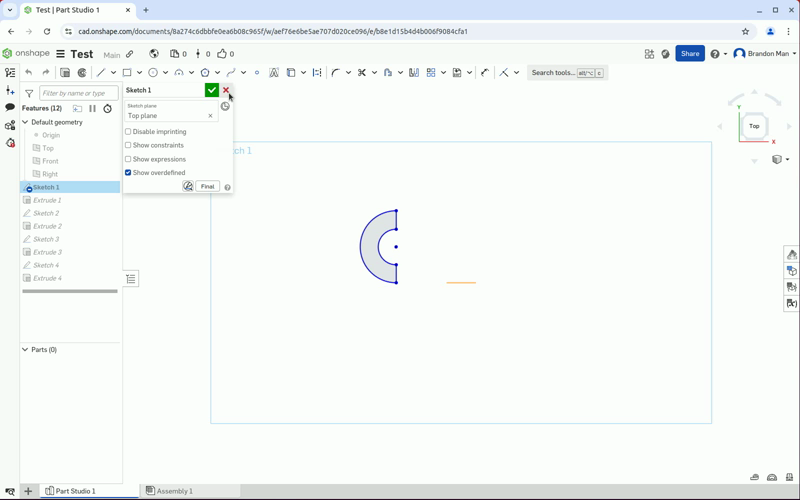
key(shift+s)
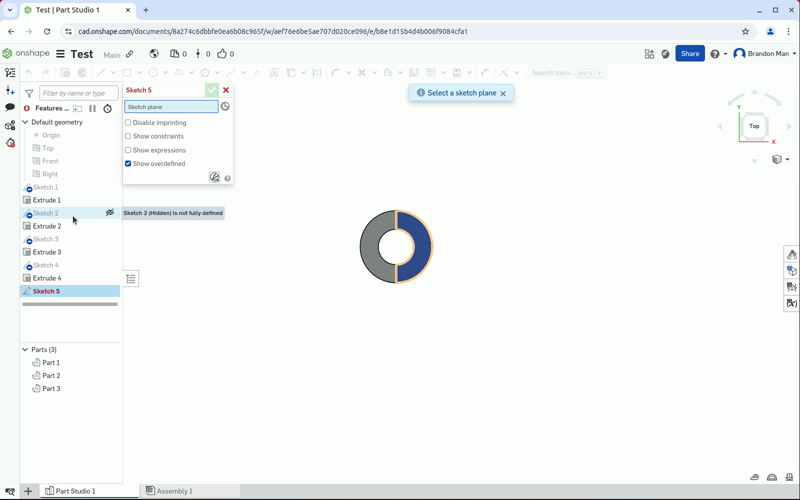
scroll(3)
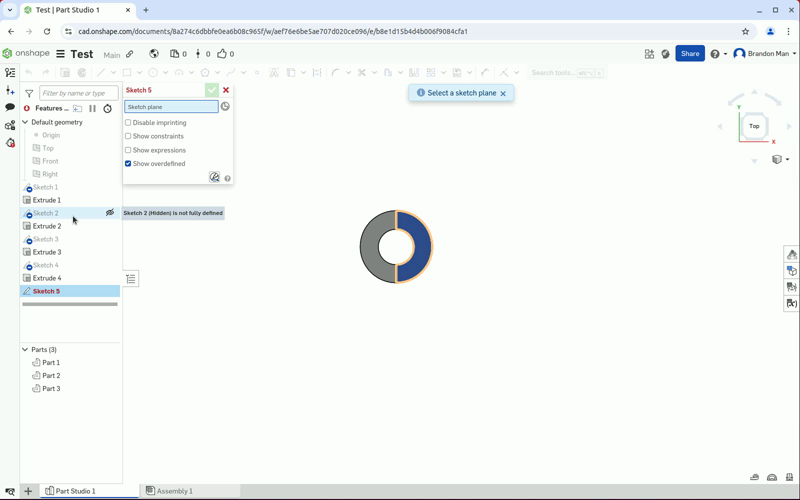
mouse_move(73, 150)
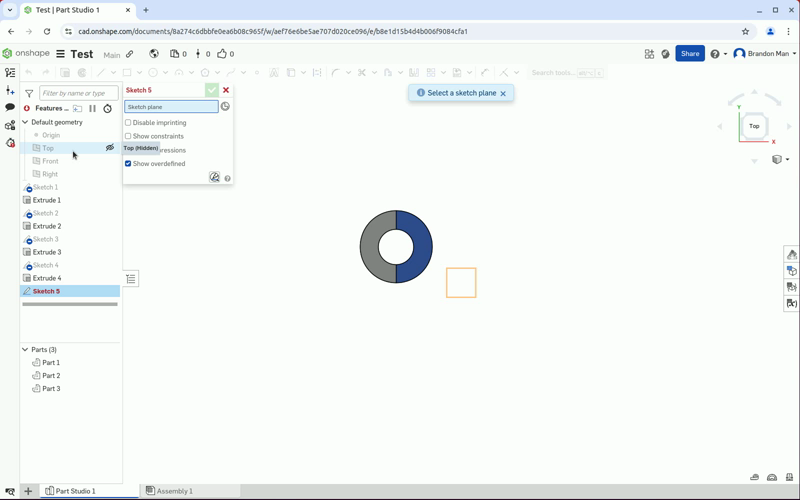
click(73, 150)
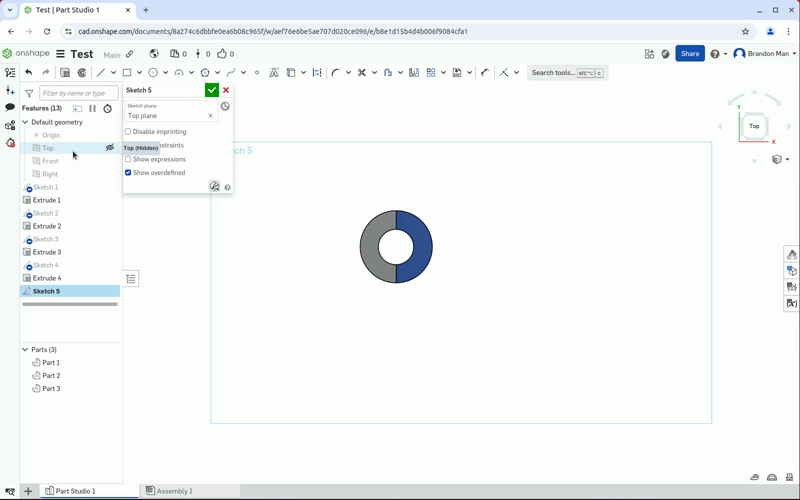
mouse_move(73, 352)
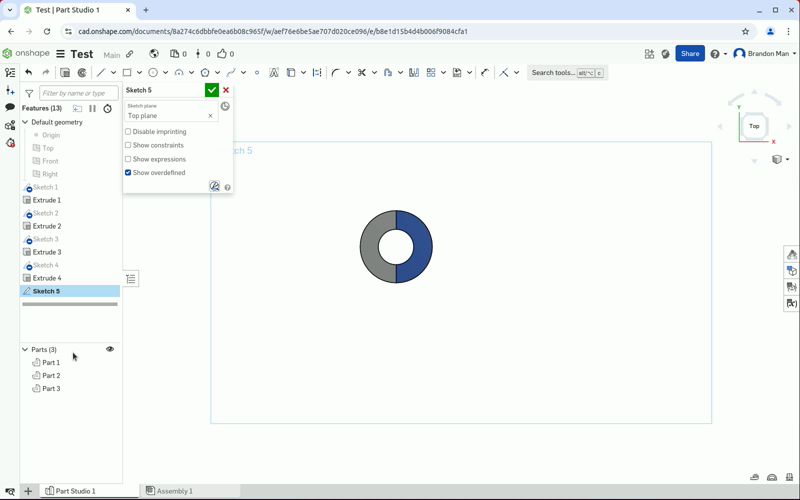
key(y)
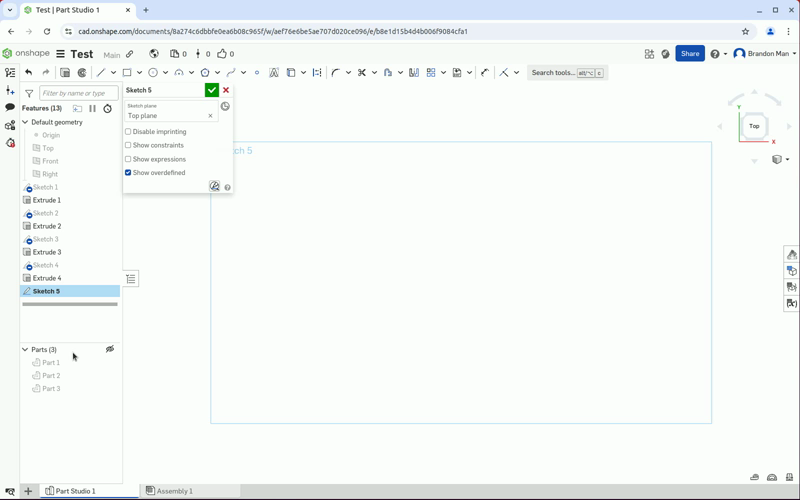
key(l)
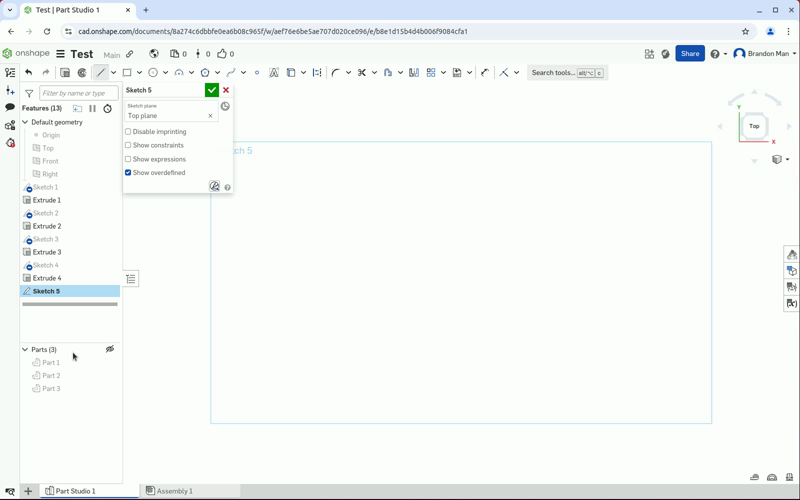
key_down(shift)
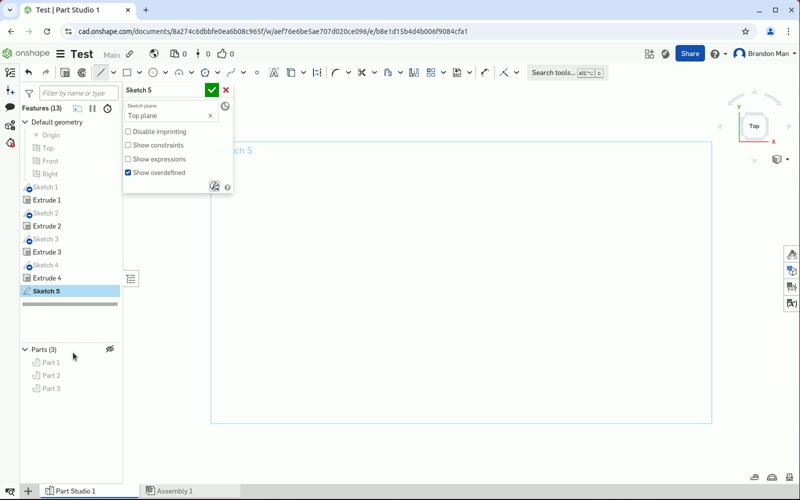
mouse_move(396, 265)
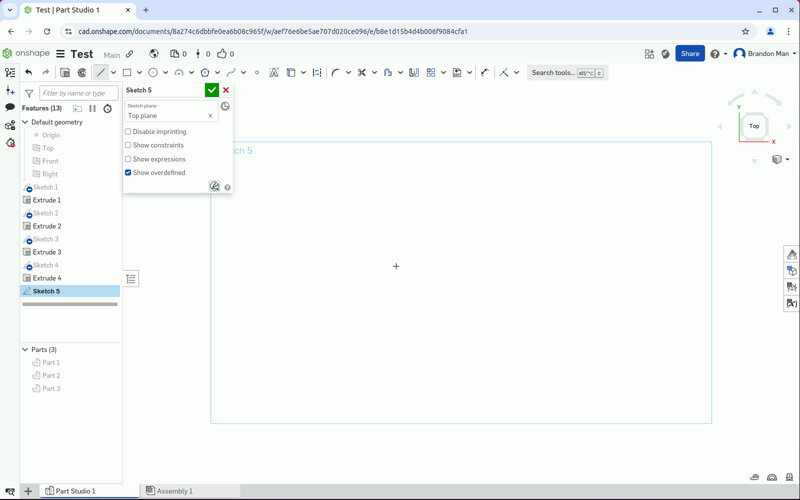
click(396, 265)
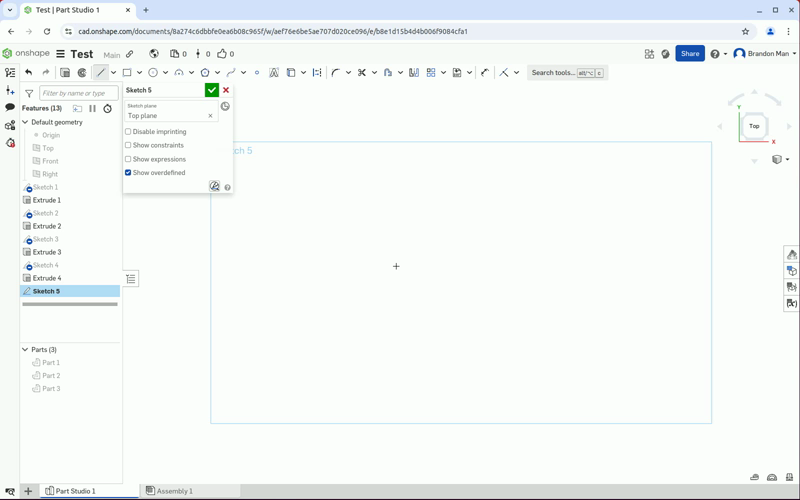
key_up(shift)
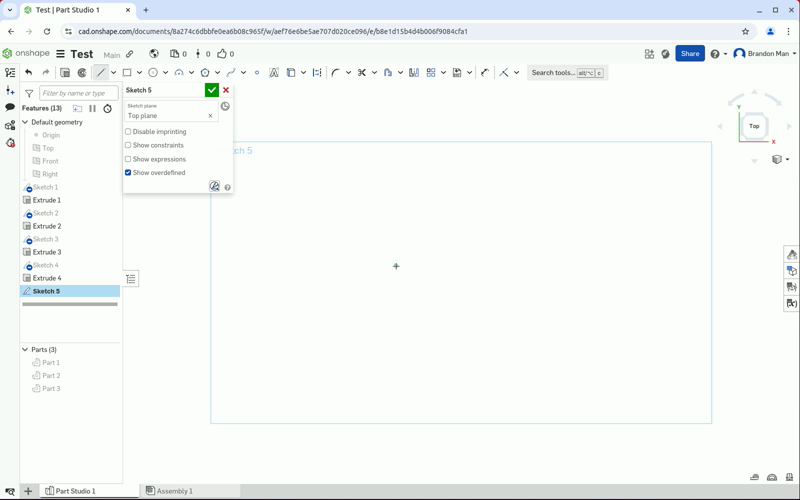
key_down(shift)
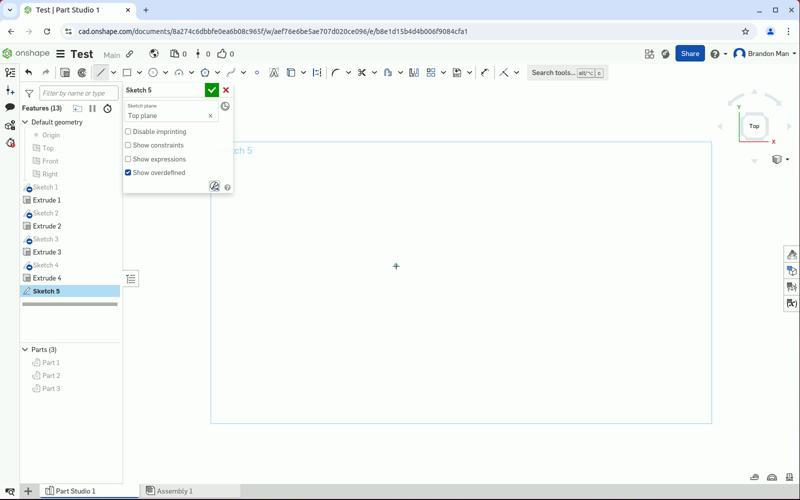
mouse_move(426, 265)
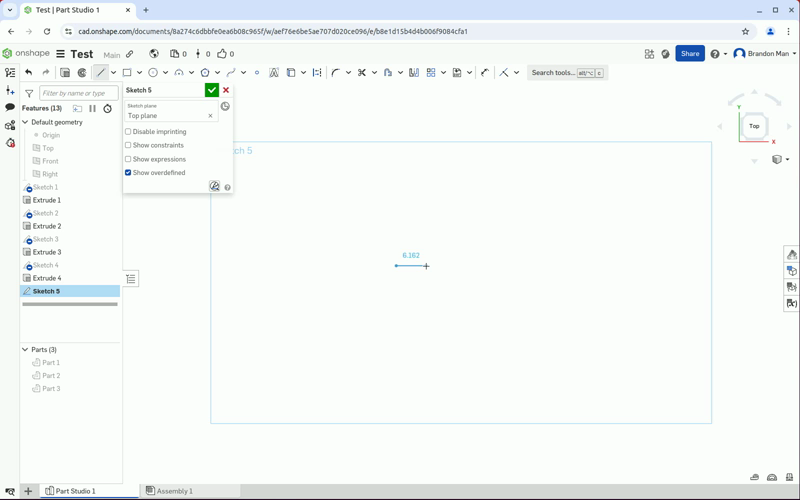
mouse_move(396, 229)
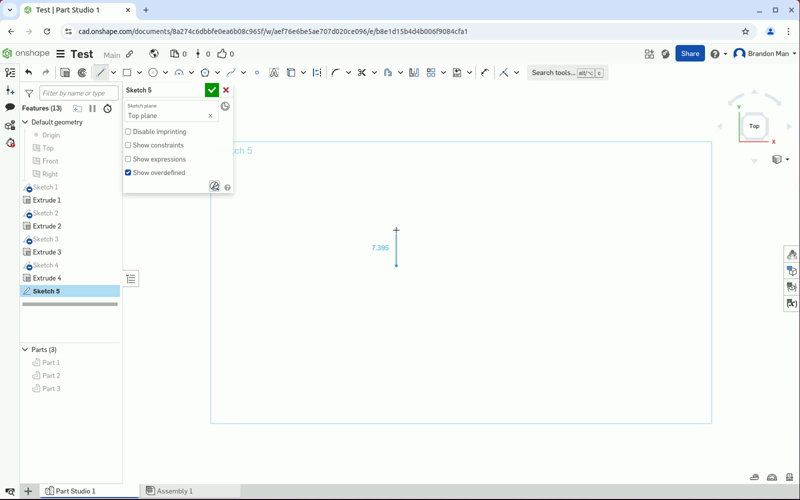
click(396, 229)
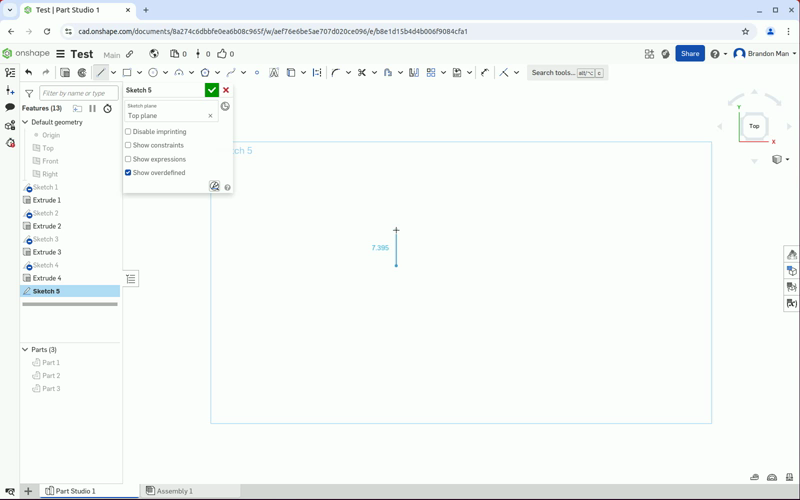
key_up(shift)
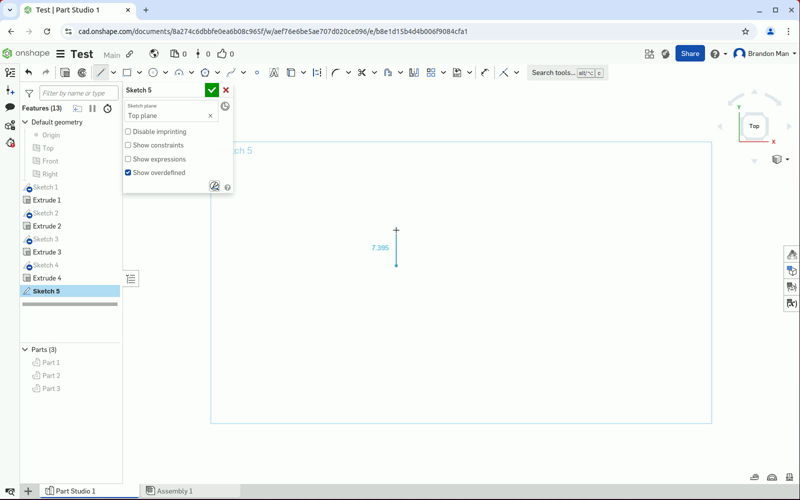
key(esc)
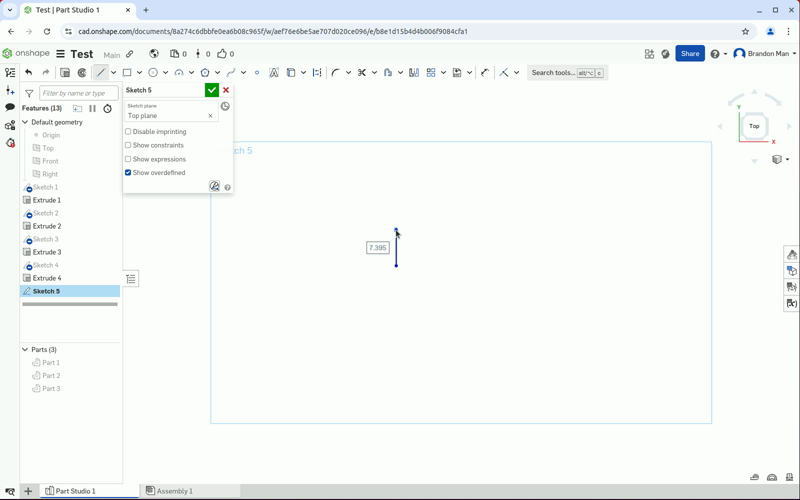
key(a)
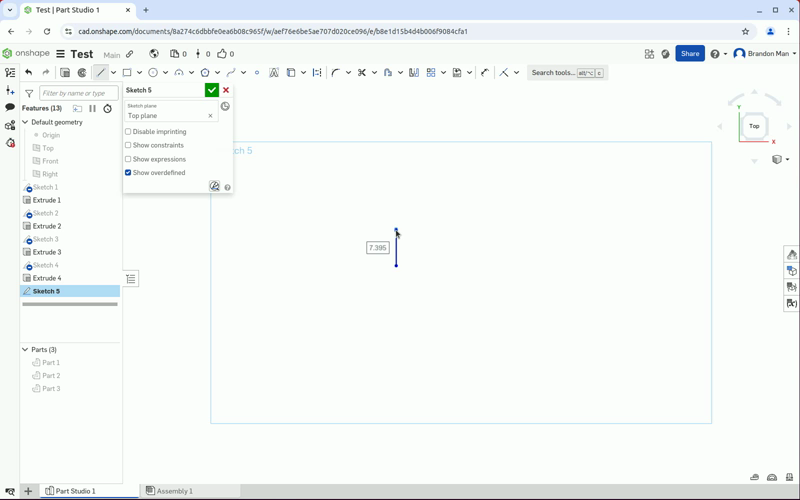
mouse_move(396, 229)
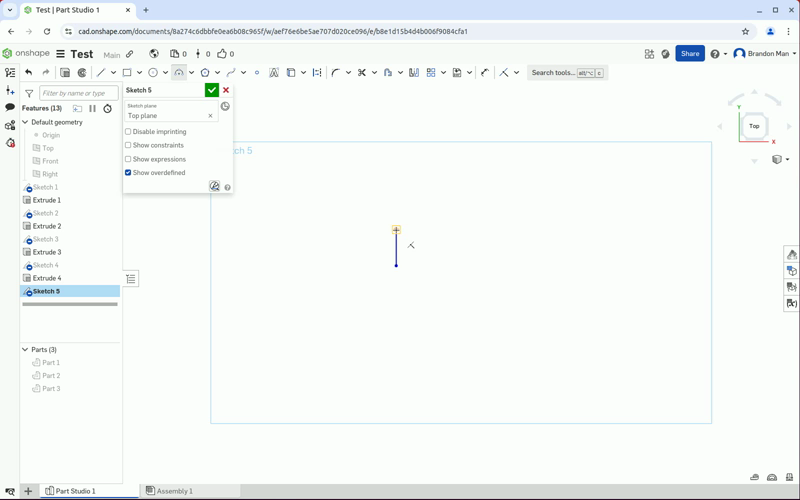
click(396, 229)
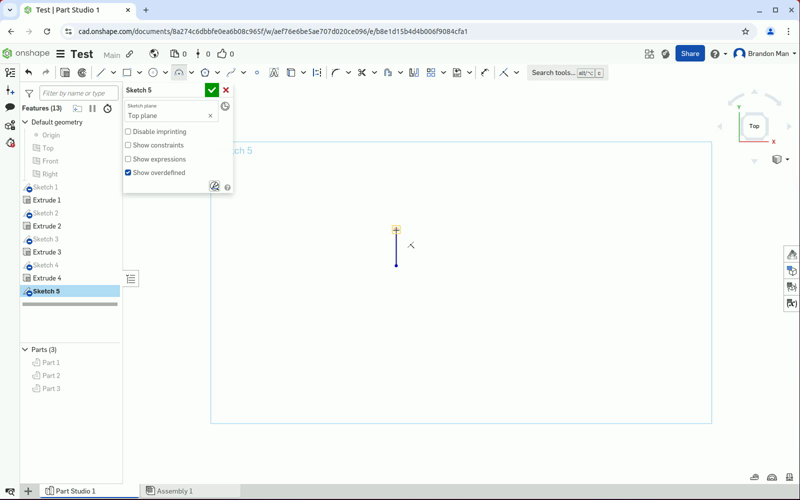
mouse_move(396, 265)
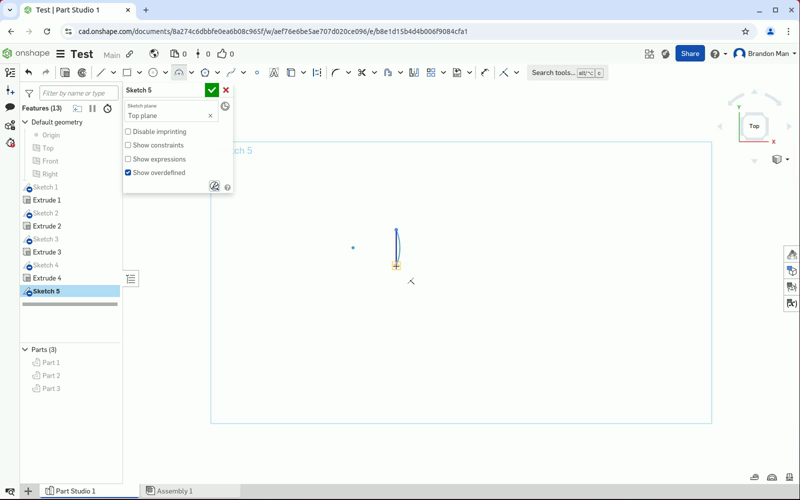
click(396, 265)
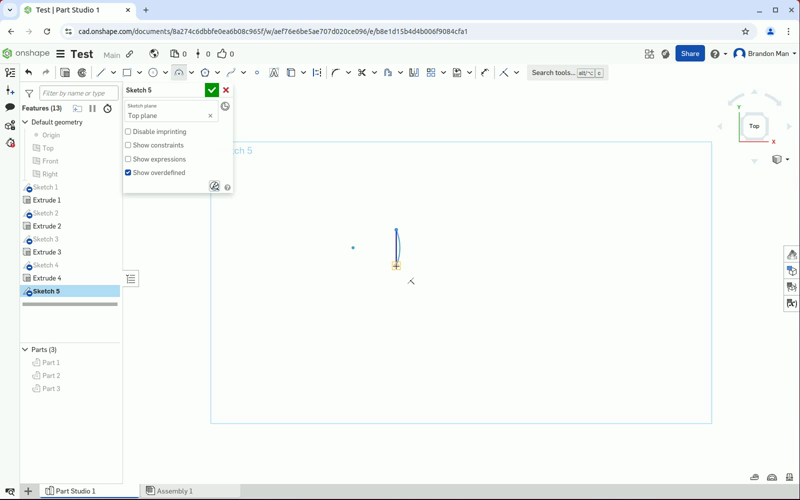
key_down(shift)
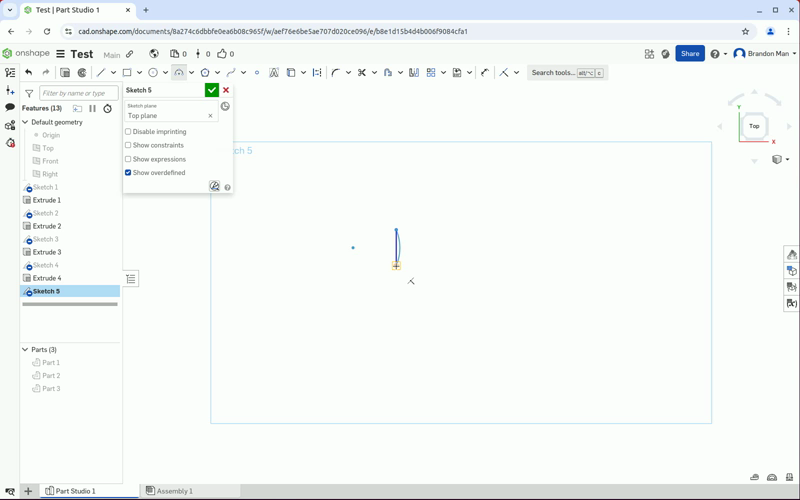
mouse_move(377, 247)
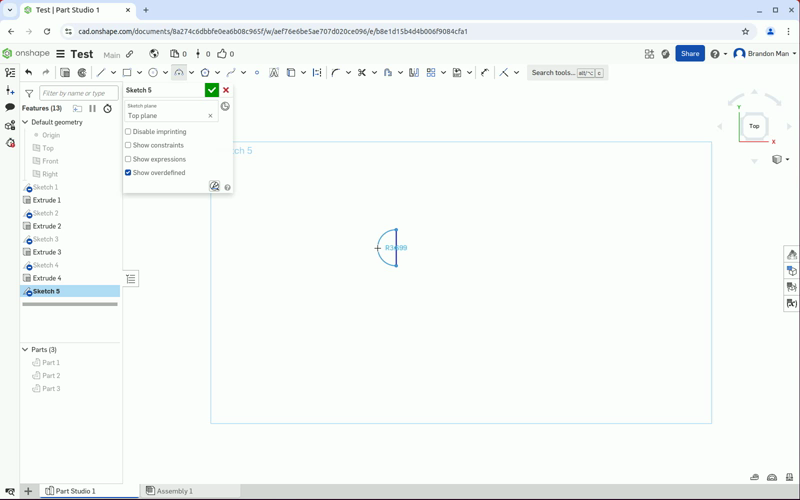
click(377, 247)
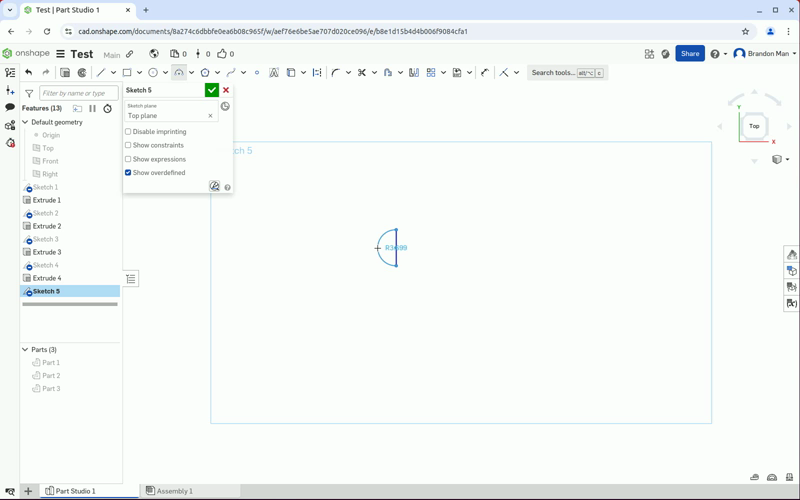
key_up(shift)
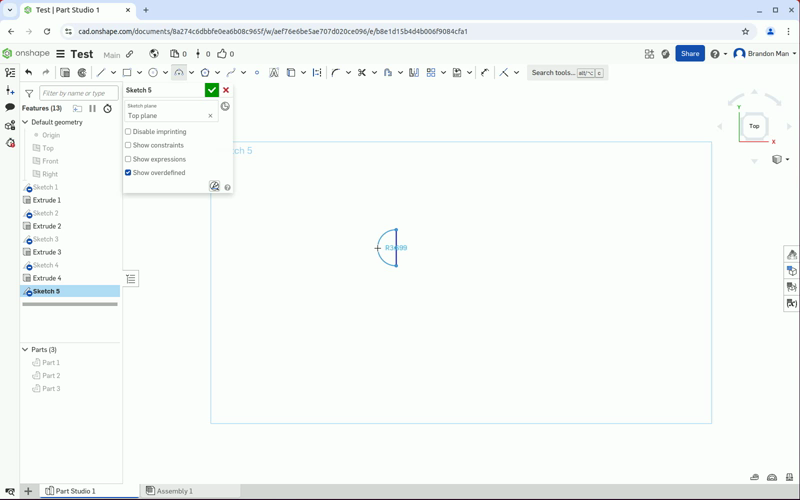
key(esc)
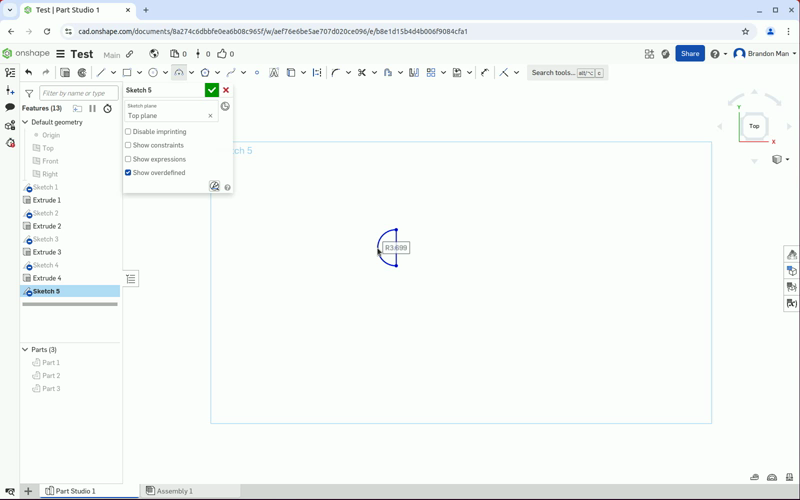
mouse_move(395, 250)
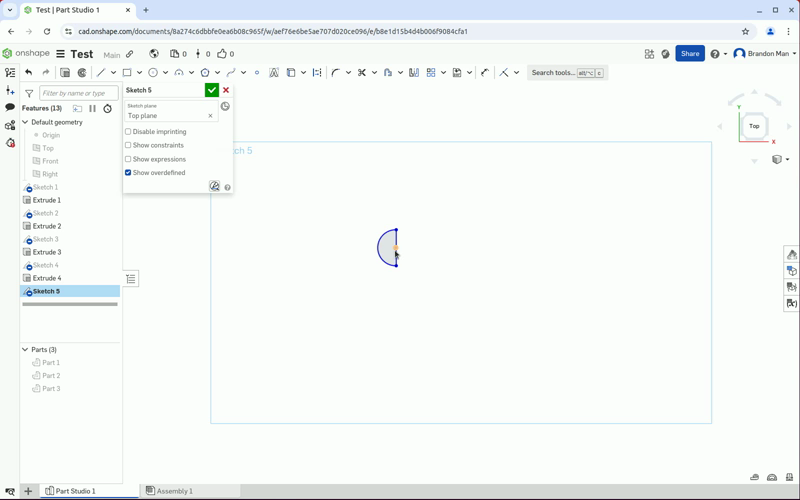
scroll(6)
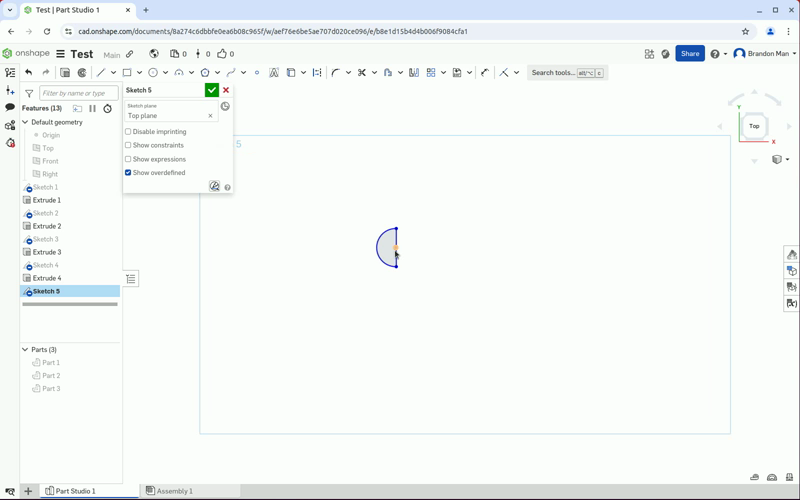
scroll(6)
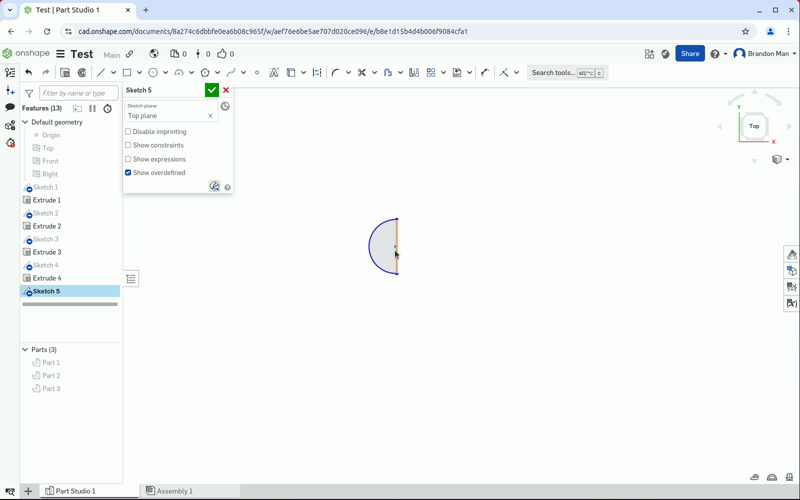
scroll(6)
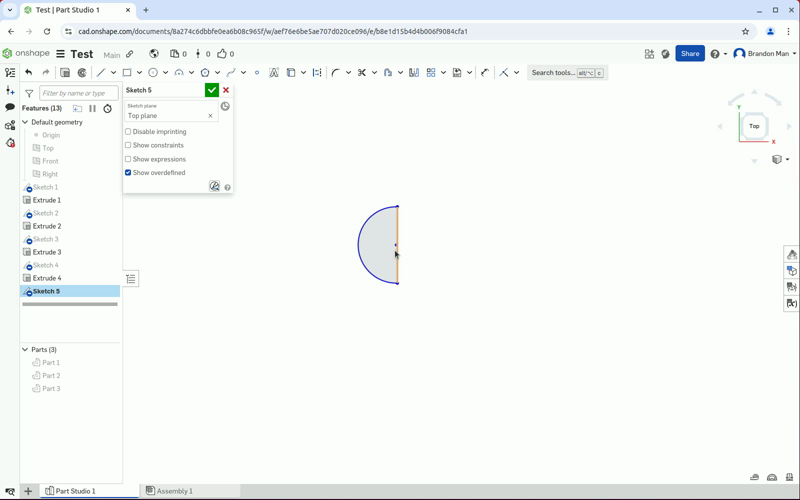
scroll(6)
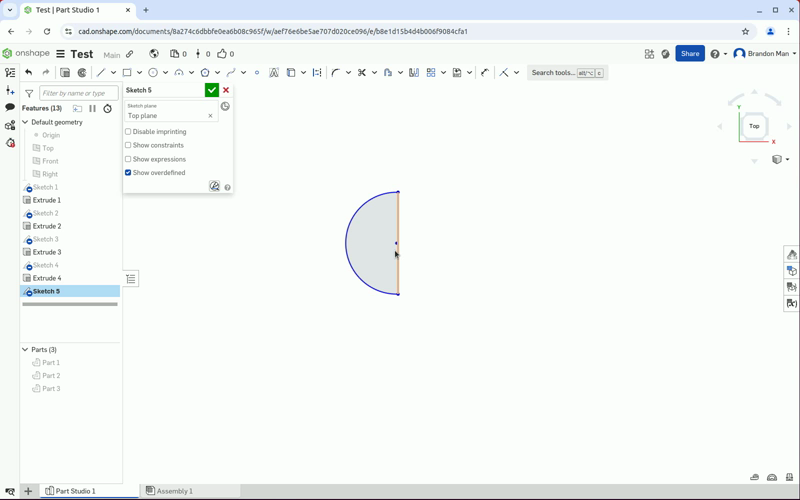
scroll(6)
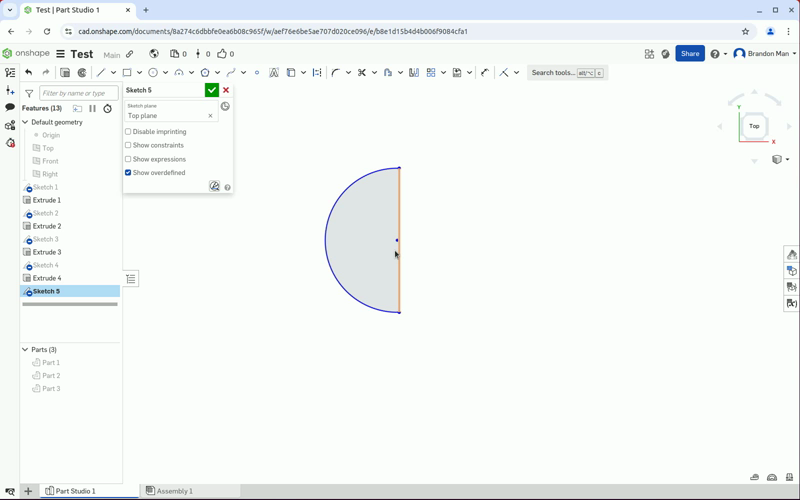
scroll(6)
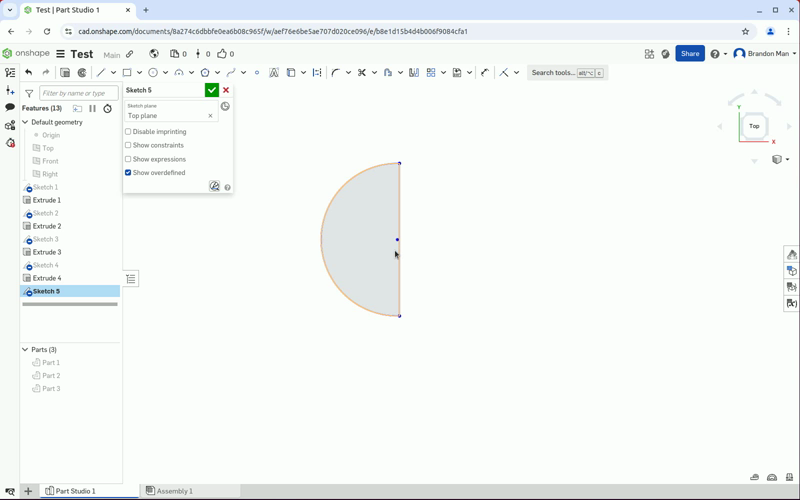
scroll(6)
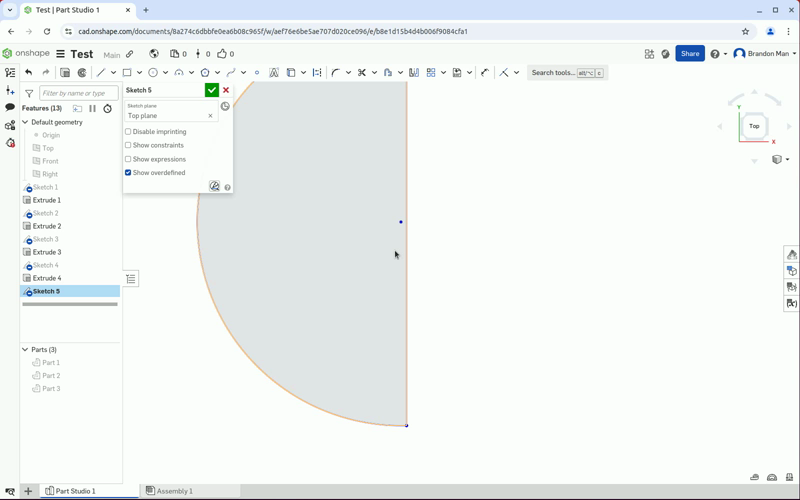
click(395, 250)
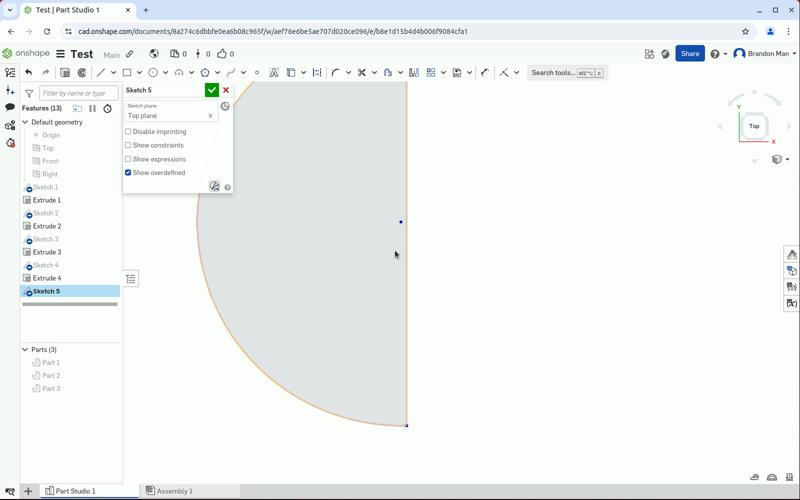
scroll(-6)
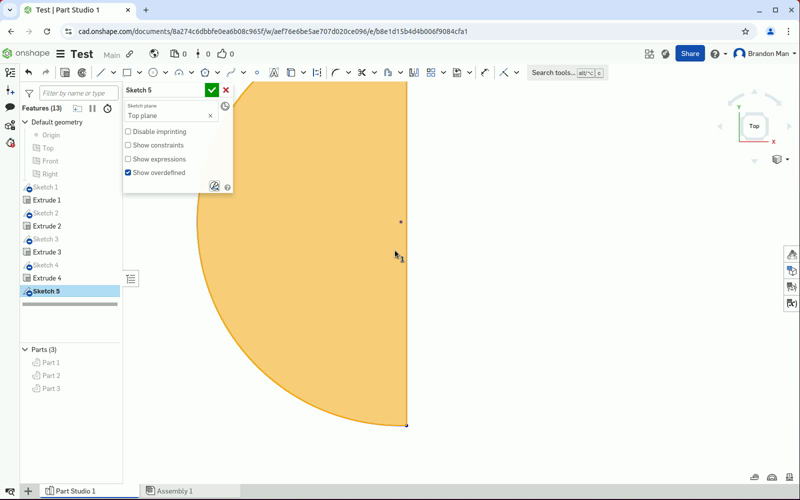
scroll(-6)
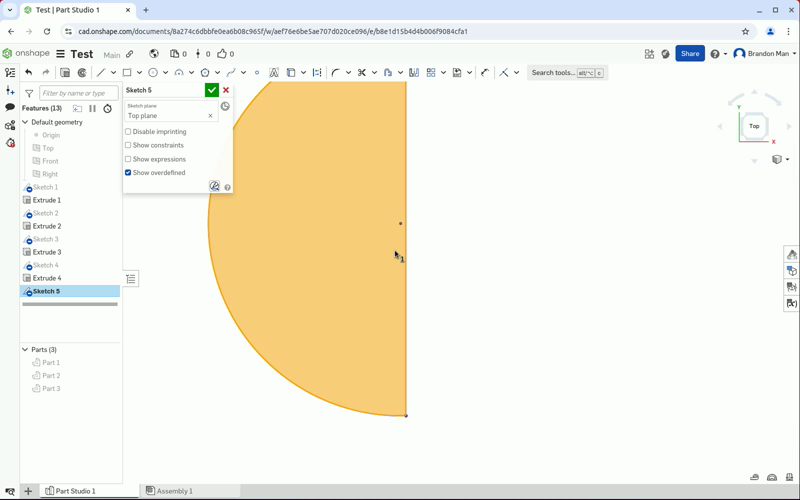
scroll(-6)
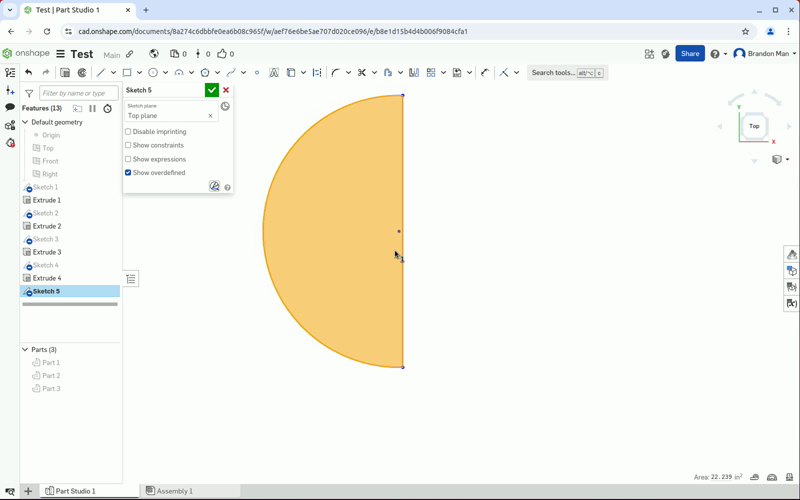
scroll(-6)
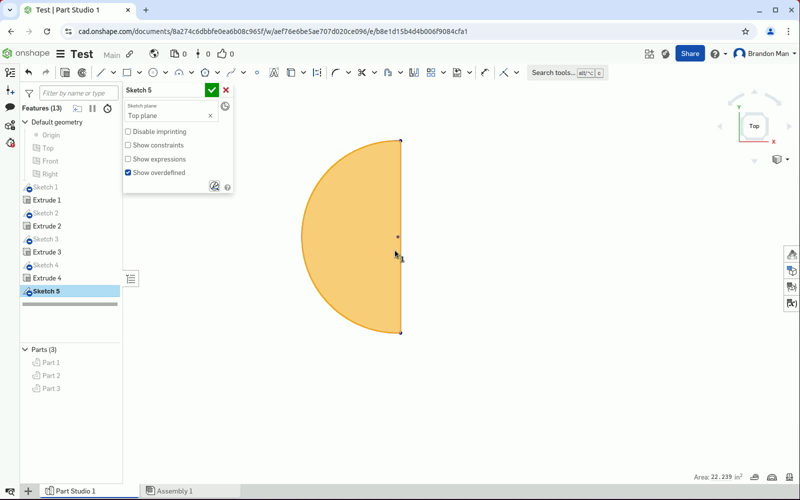
scroll(-6)
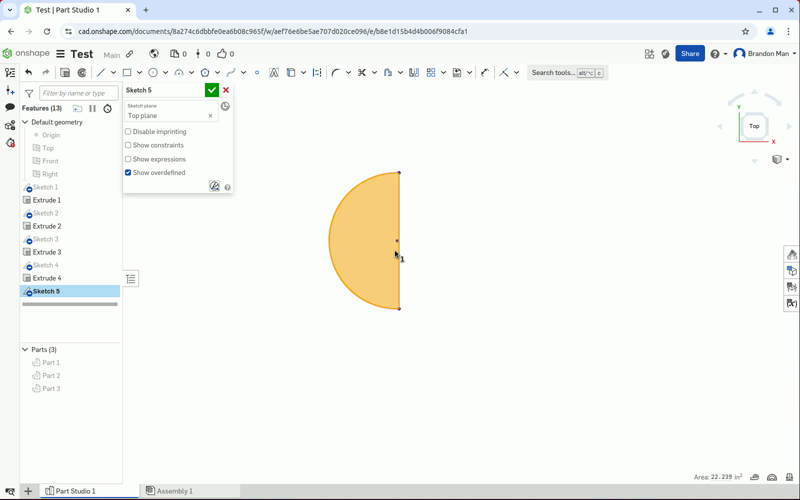
scroll(-6)
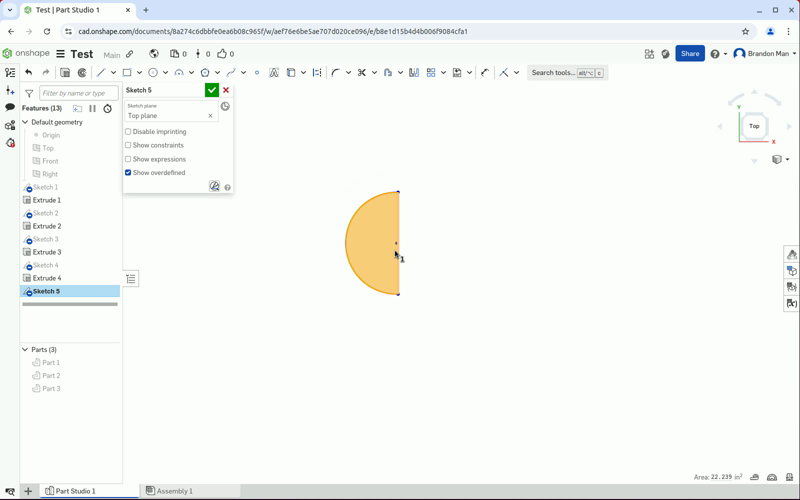
scroll(-6)
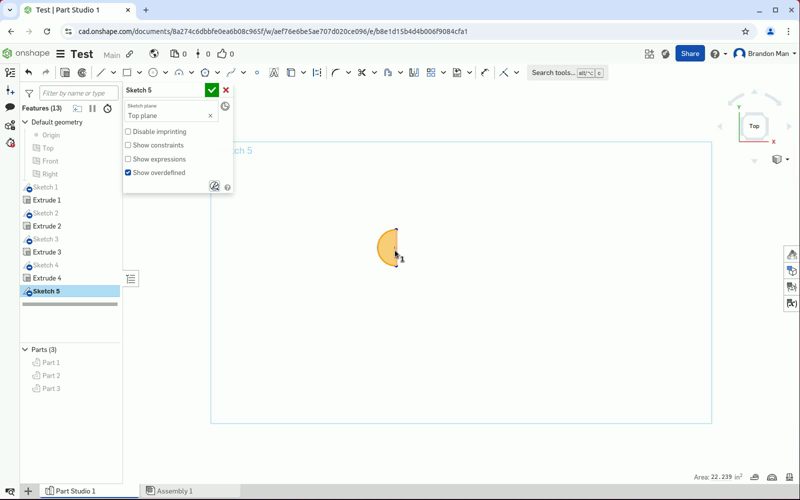
mouse_move(73, 352)
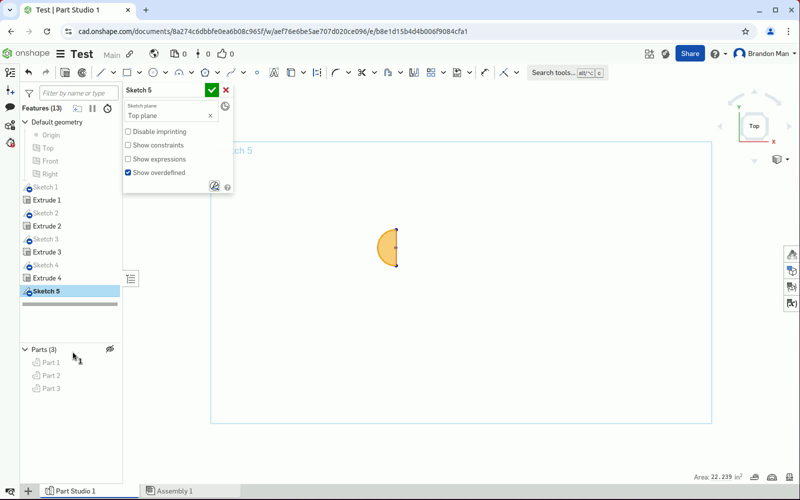
key(shift+y)
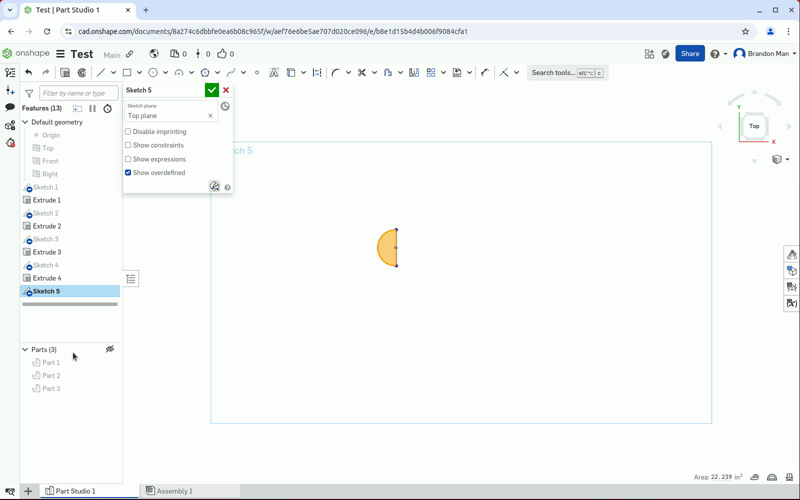
key(shift+e)
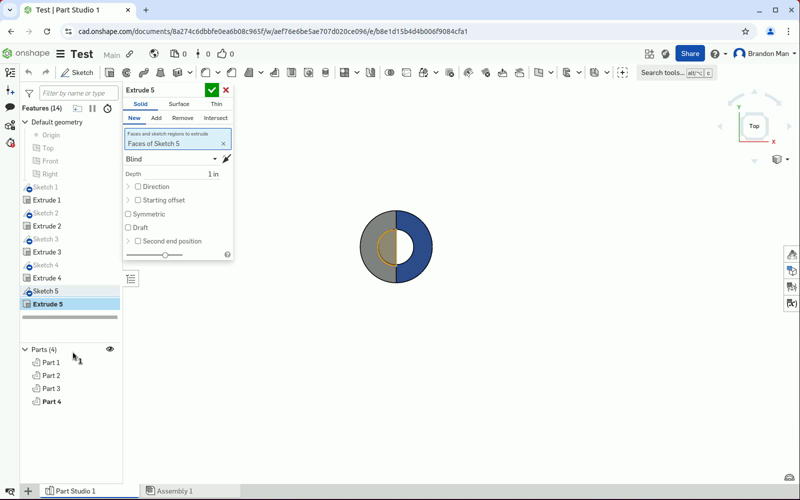
mouse_move(143, 106)
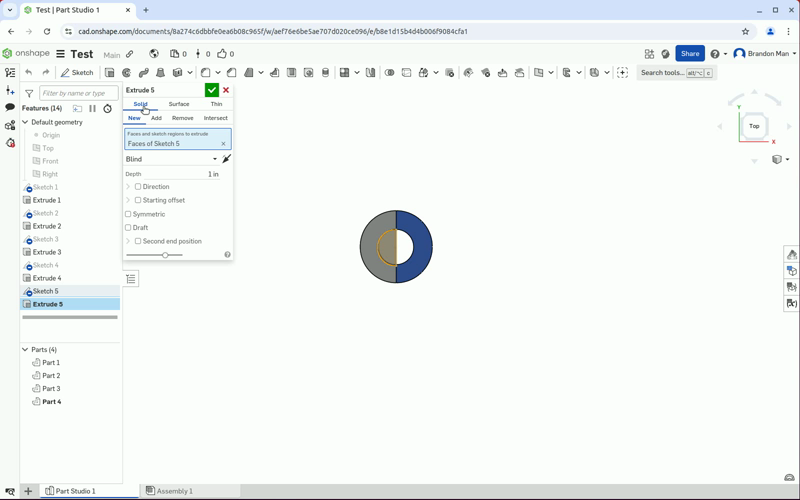
click(143, 106)
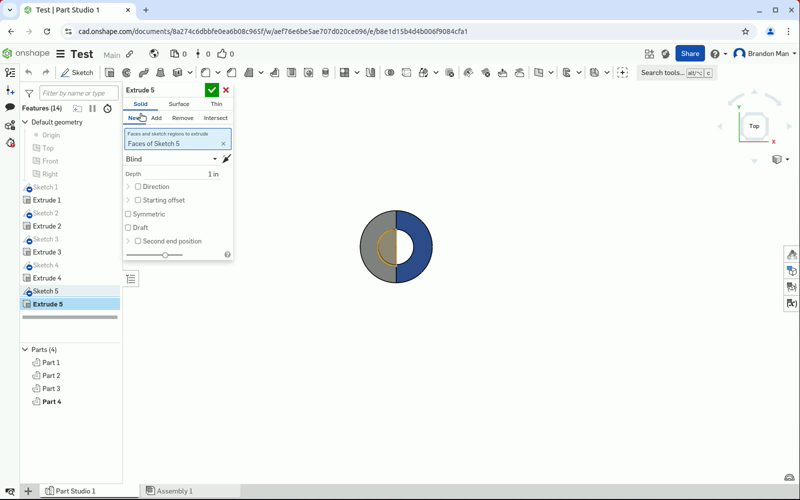
mouse_move(137, 120)
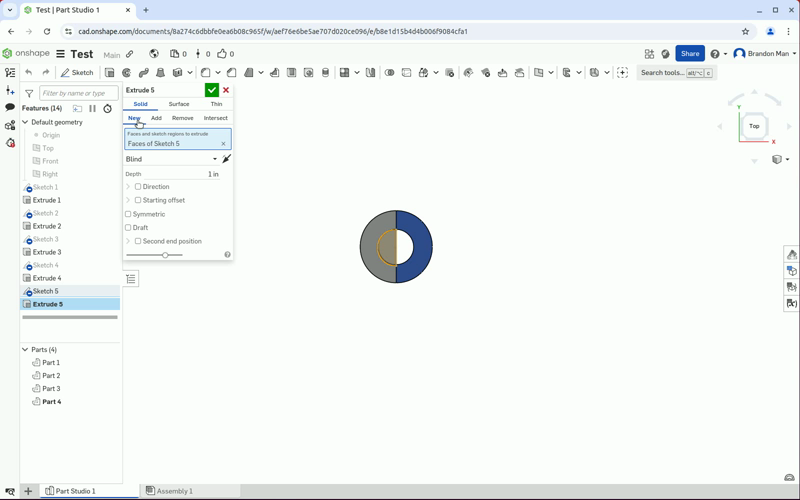
click(137, 120)
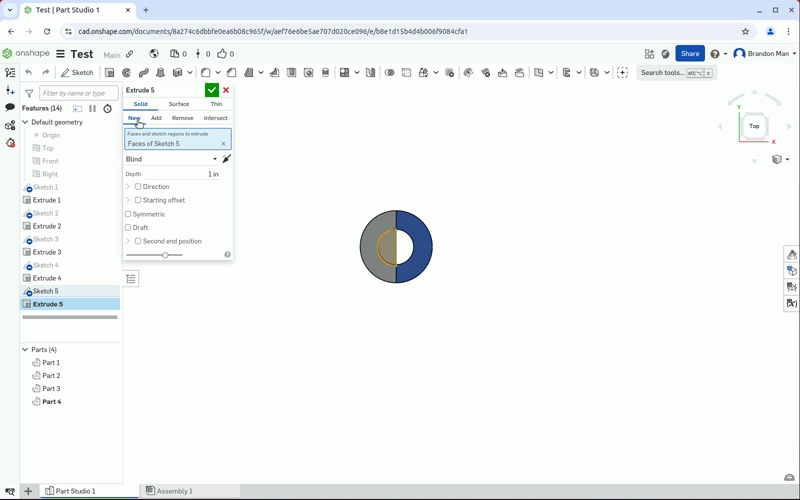
key(tab, 4)
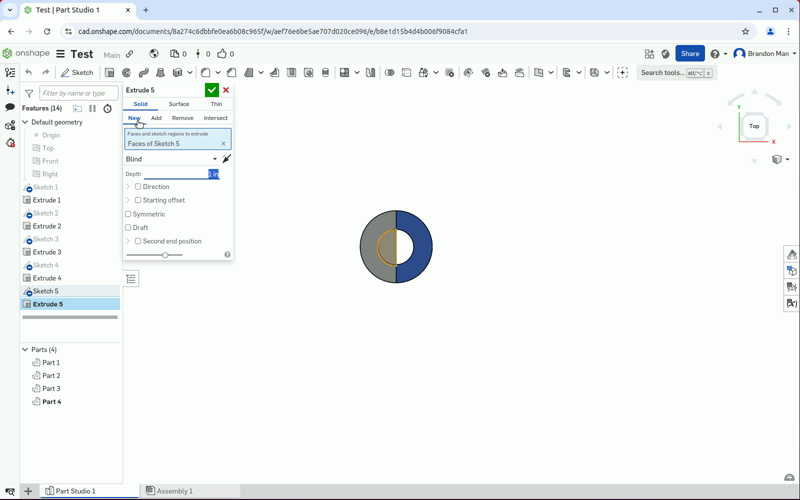
text(9.147)
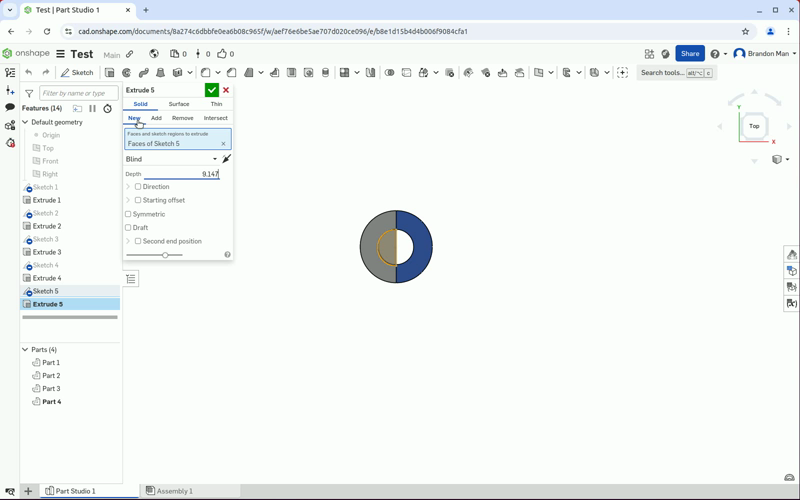
key(enter)
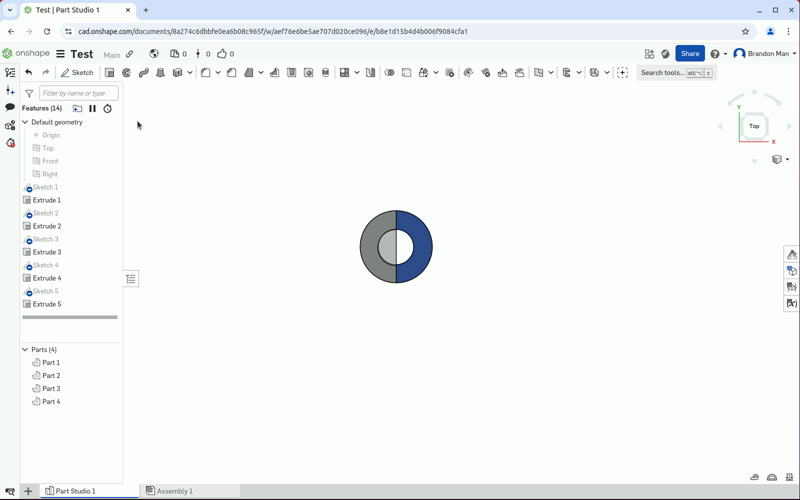
key(shift+h)
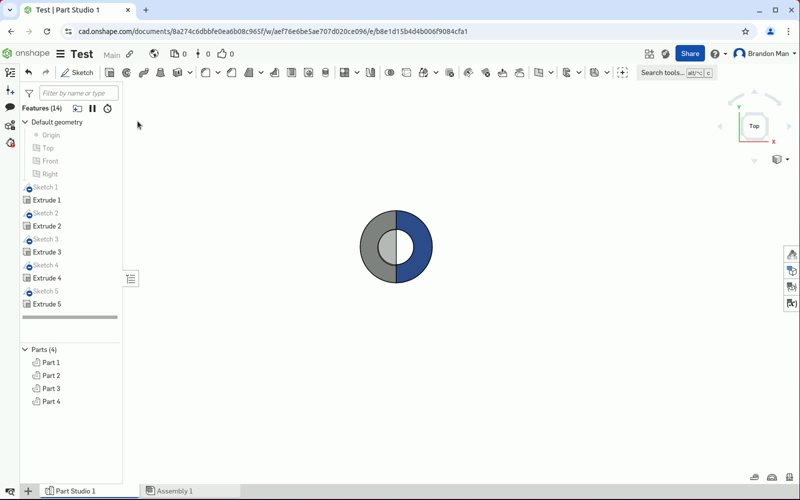
key(shift+h)
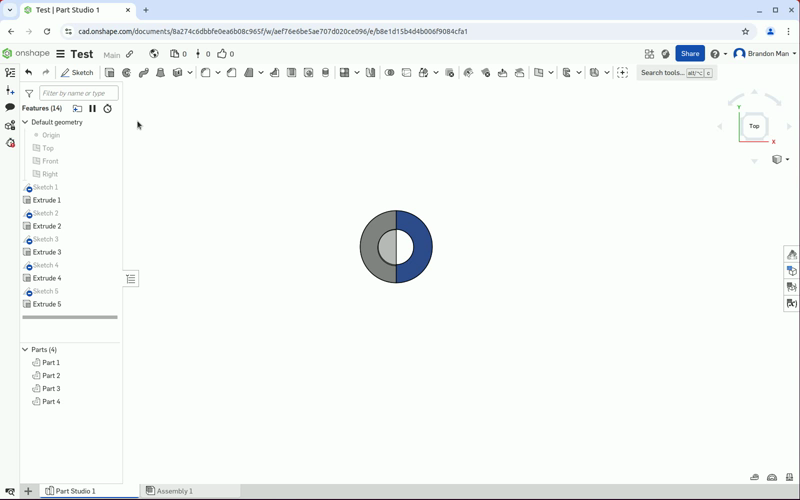
mouse_move(73, 189)
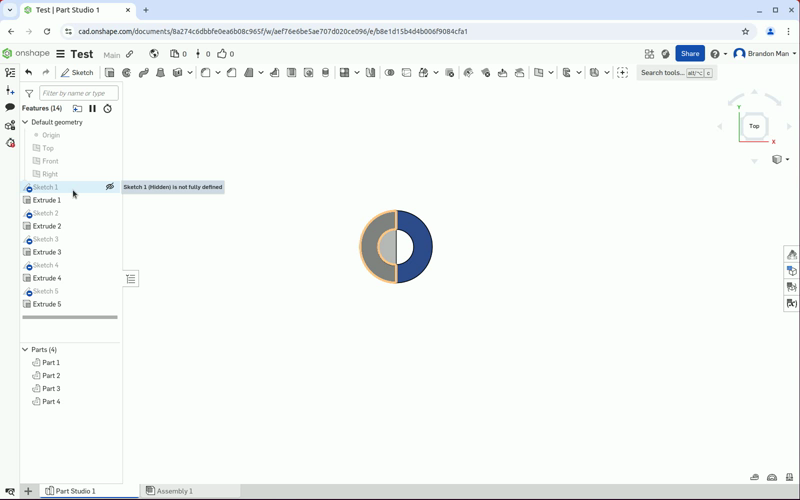
click(73, 189)
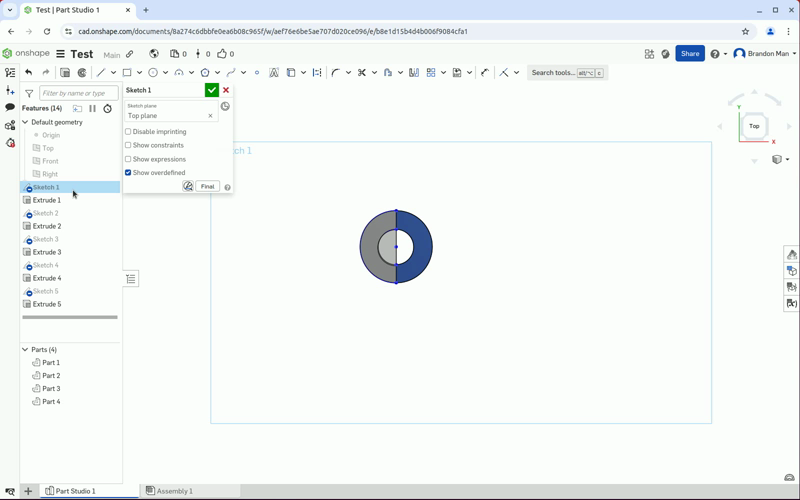
mouse_move(229, 92)
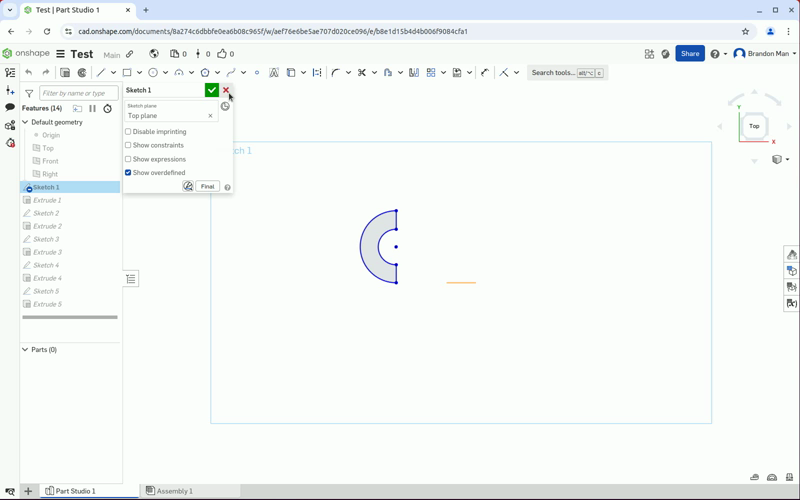
click(229, 92)
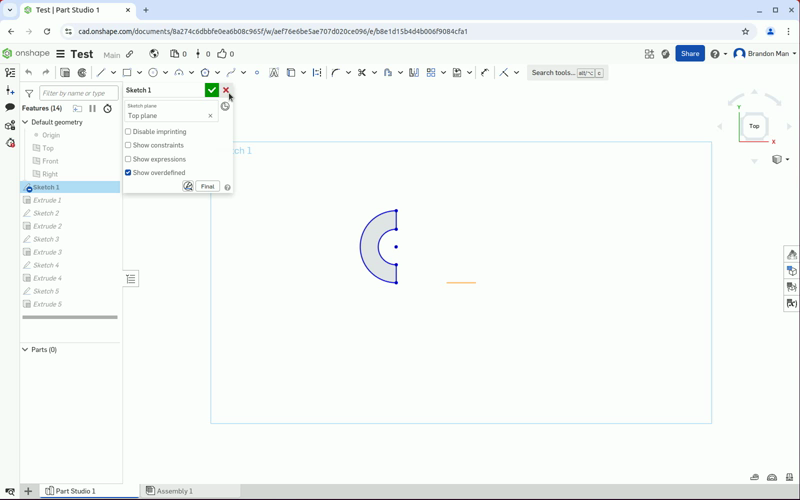
key(shift+s)
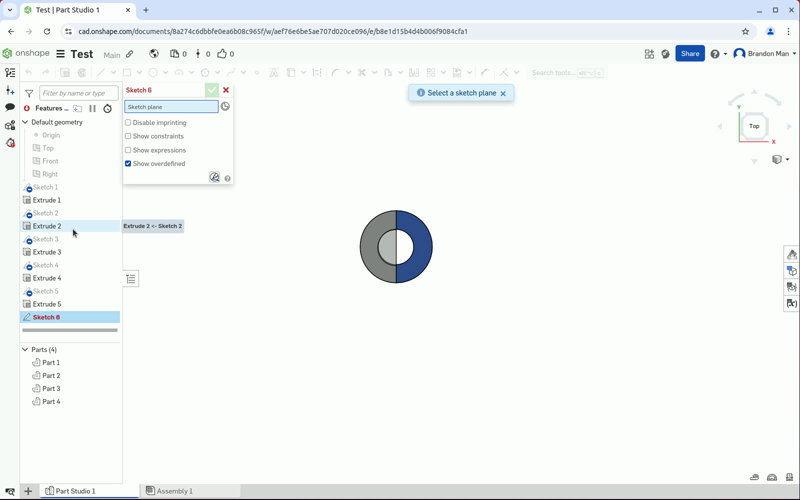
scroll(3)
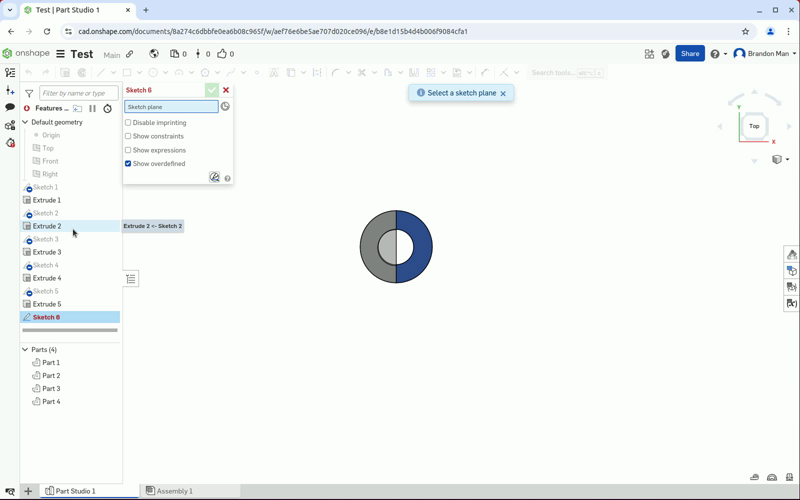
mouse_move(73, 150)
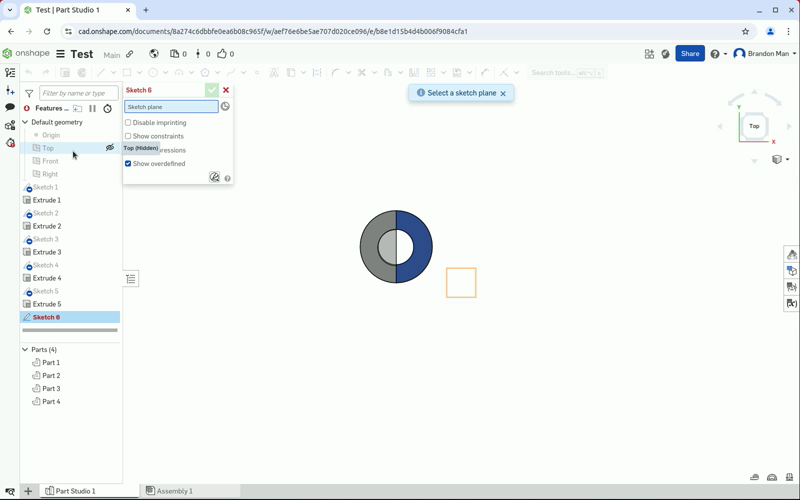
click(73, 150)
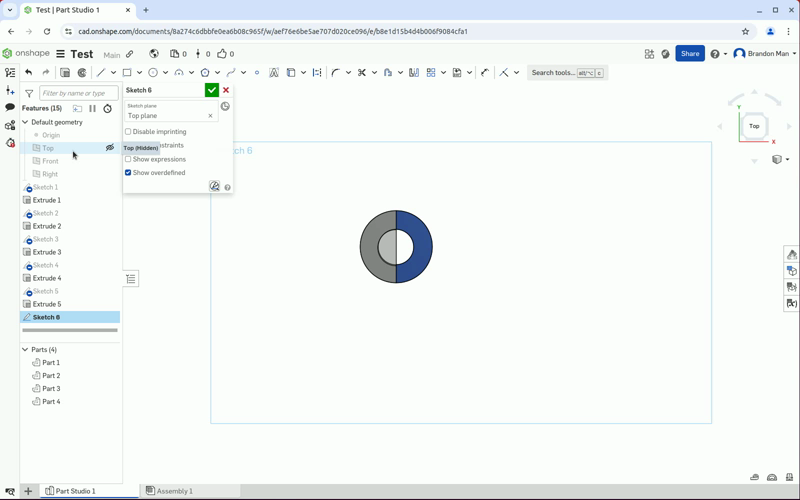
mouse_move(73, 352)
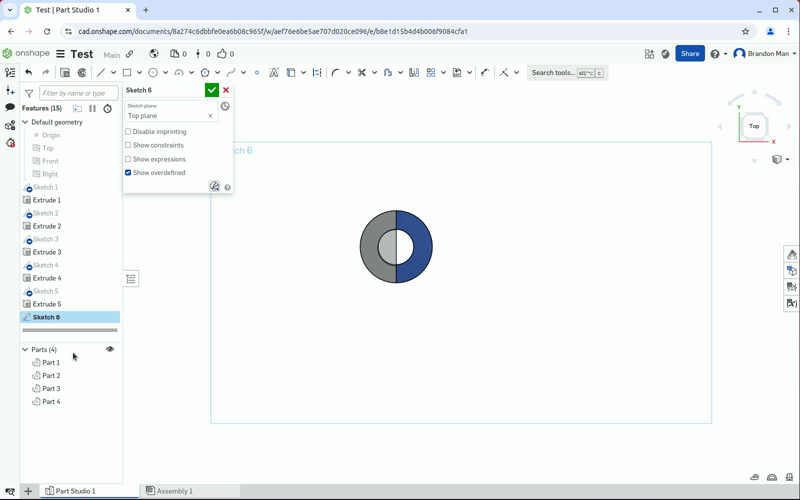
key(y)
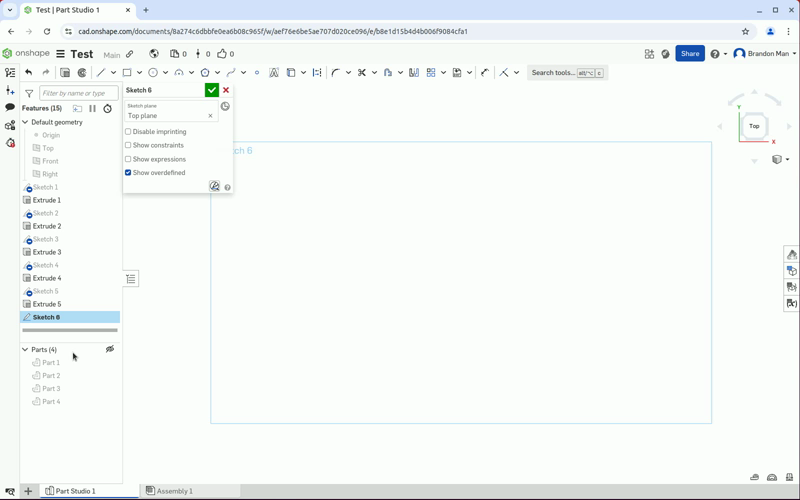
key(a)
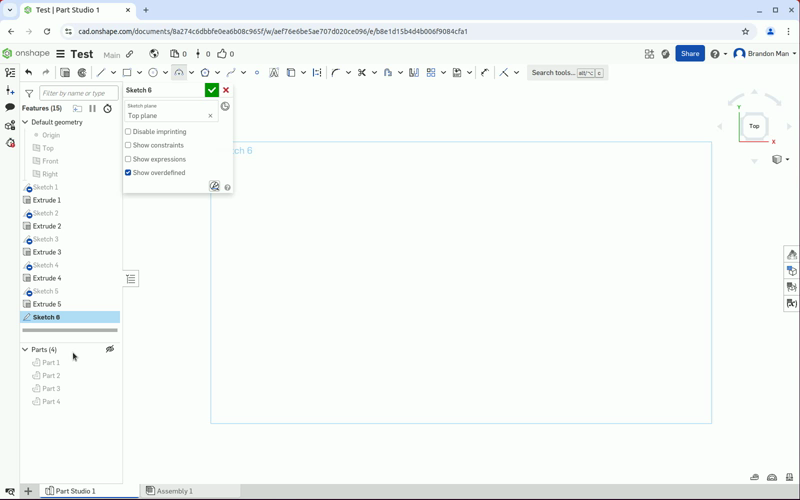
key_down(shift)
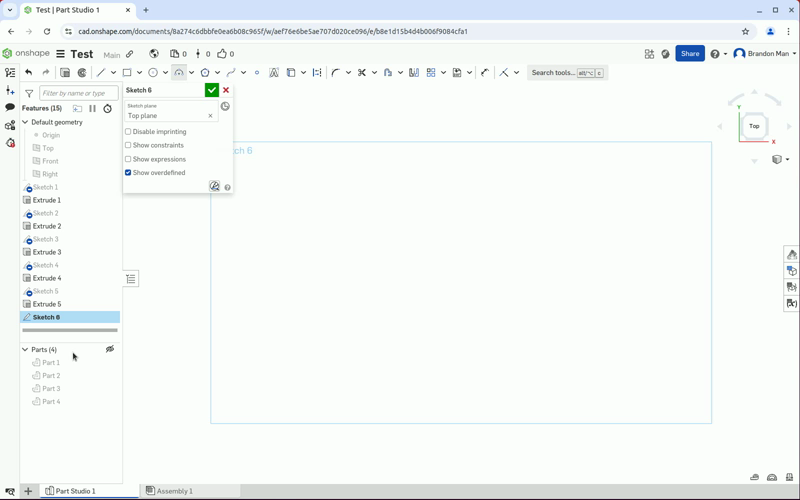
mouse_move(396, 265)
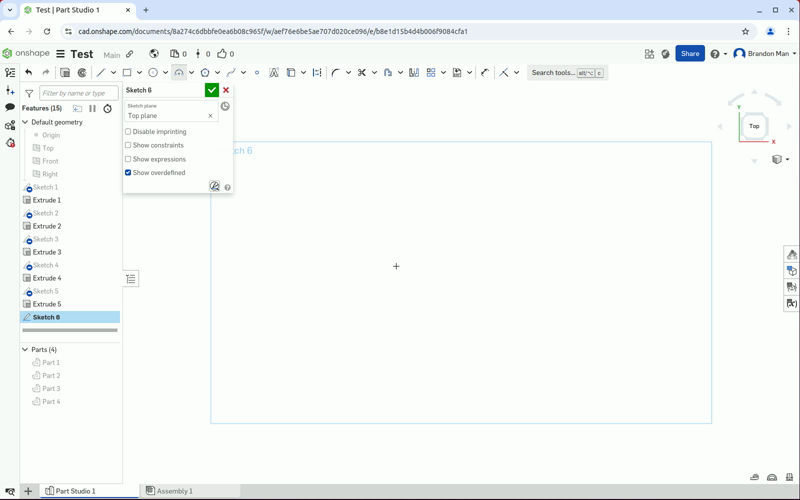
click(396, 265)
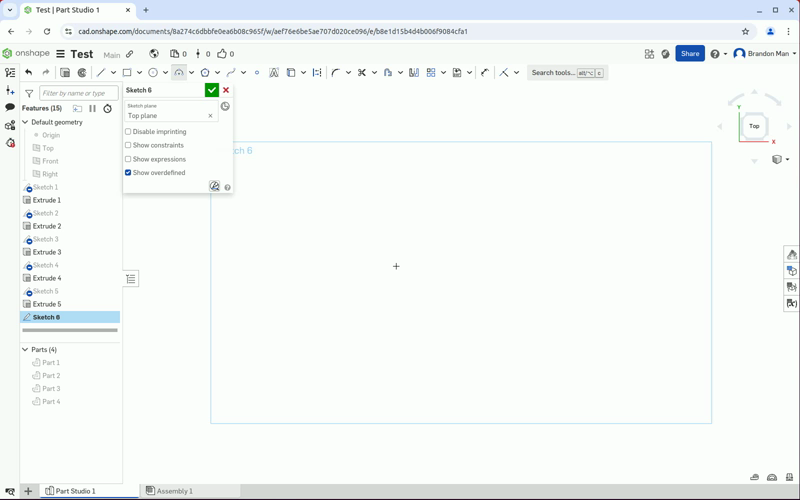
key_up(shift)
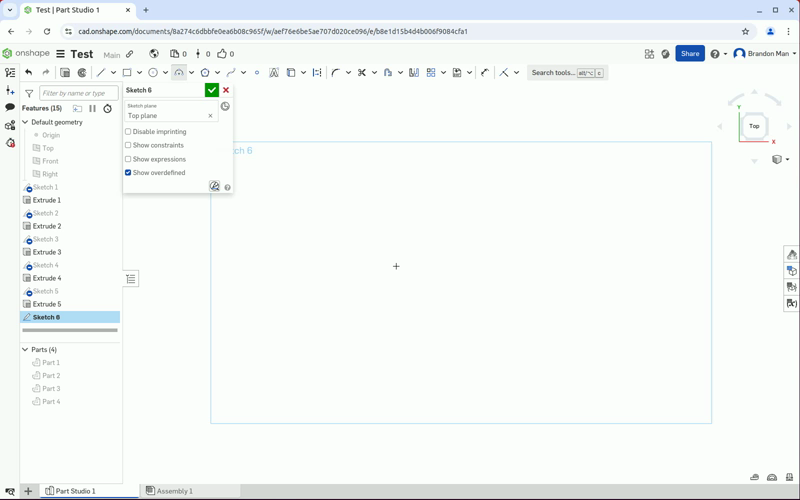
key_down(shift)
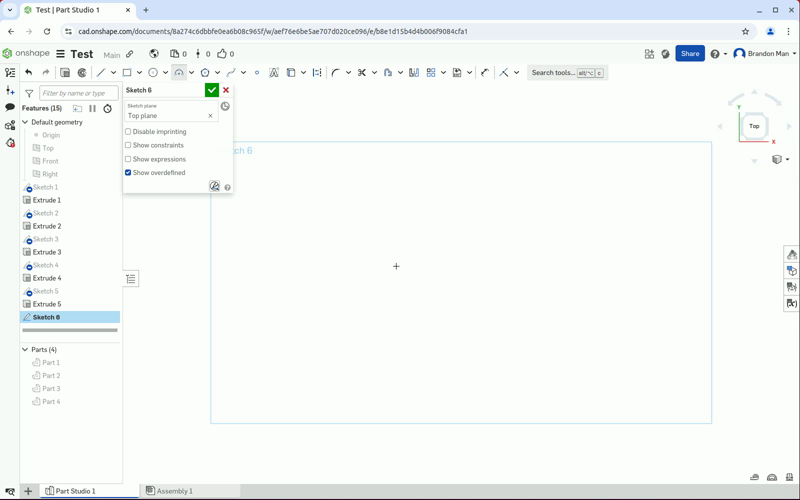
mouse_move(396, 229)
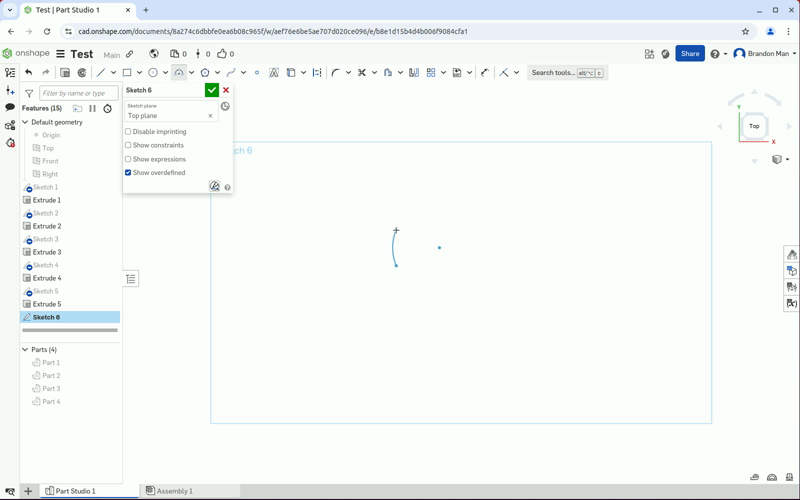
click(396, 229)
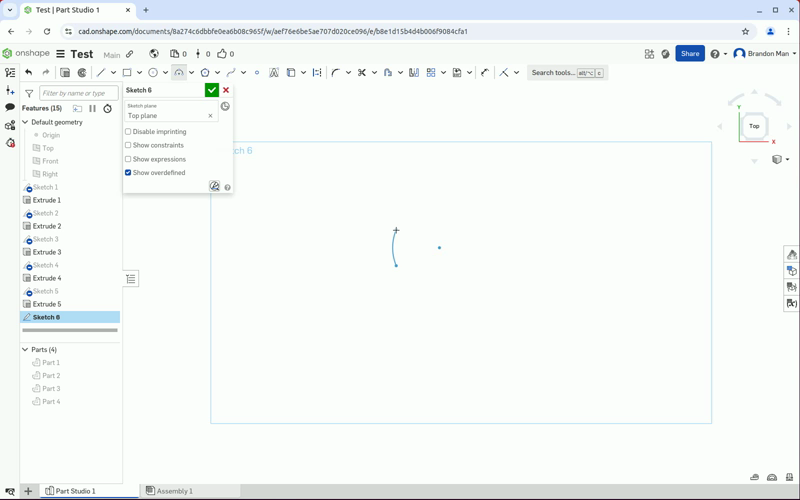
mouse_move(413, 247)
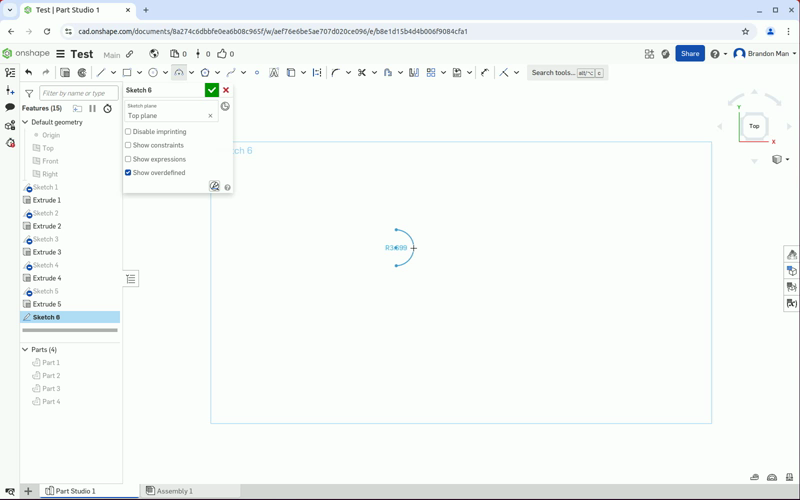
click(413, 247)
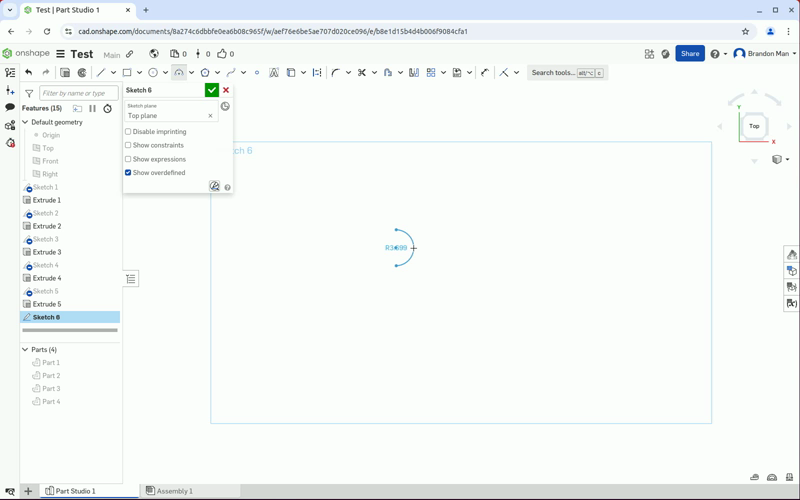
key_up(shift)
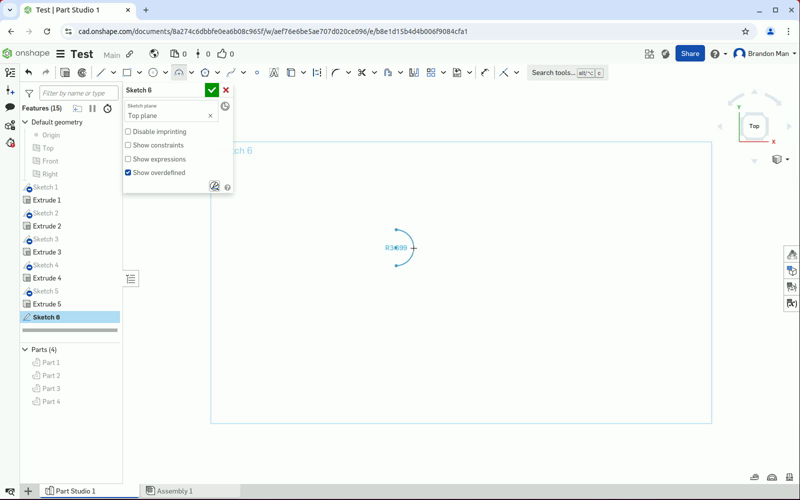
key(esc)
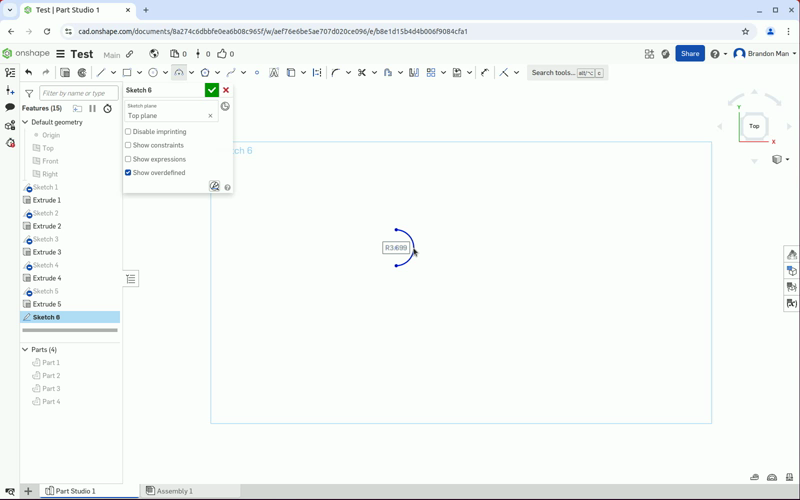
key(l)
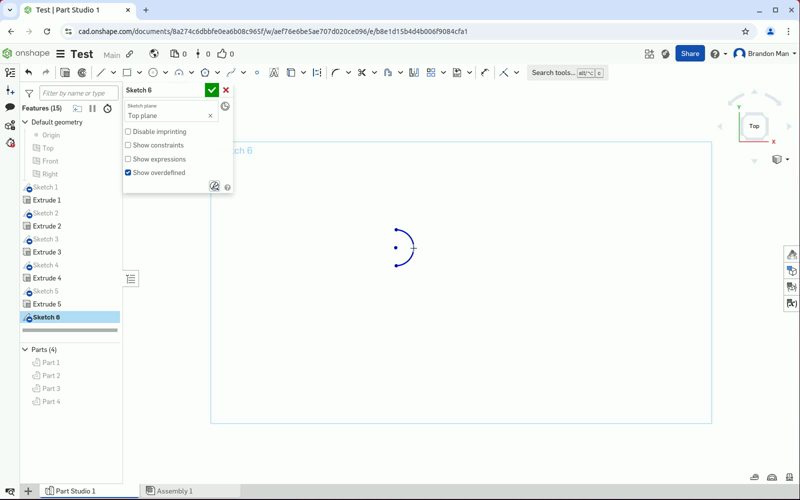
mouse_move(396, 229)
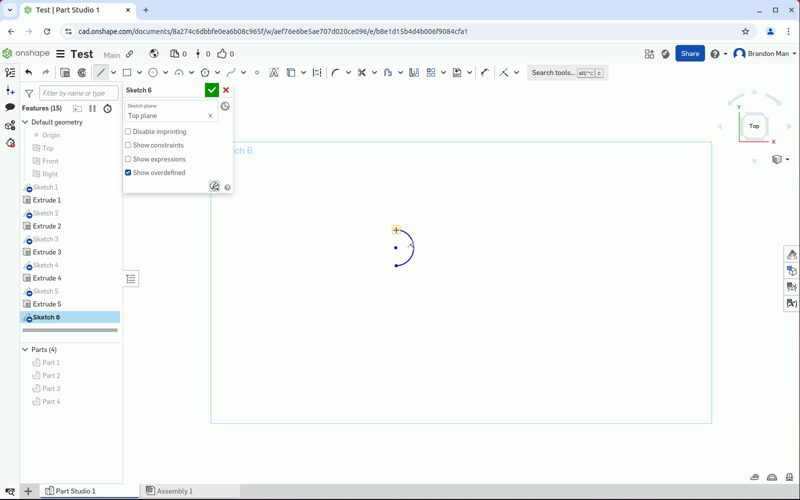
click(396, 229)
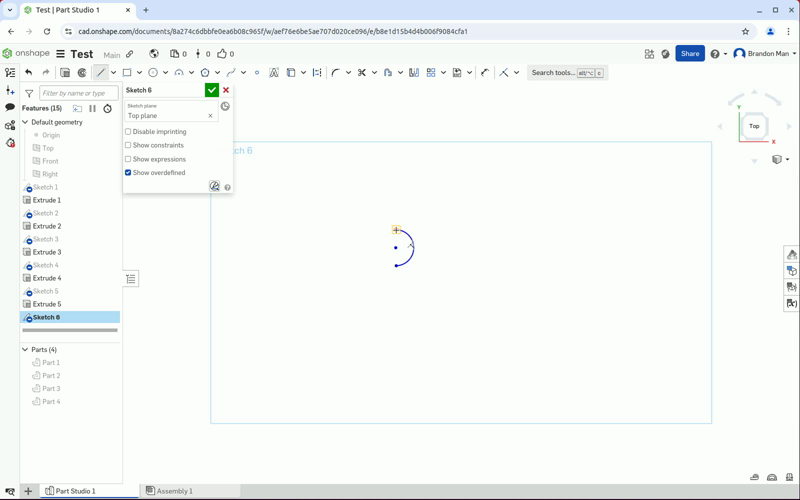
mouse_move(426, 229)
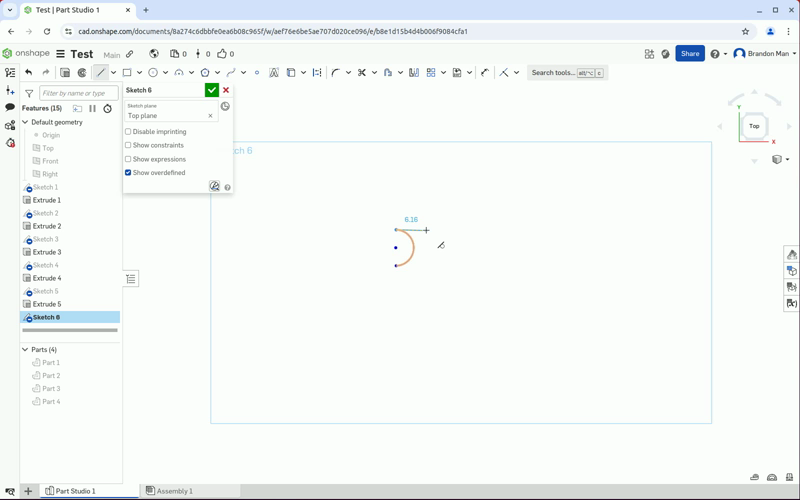
key_down(shift)
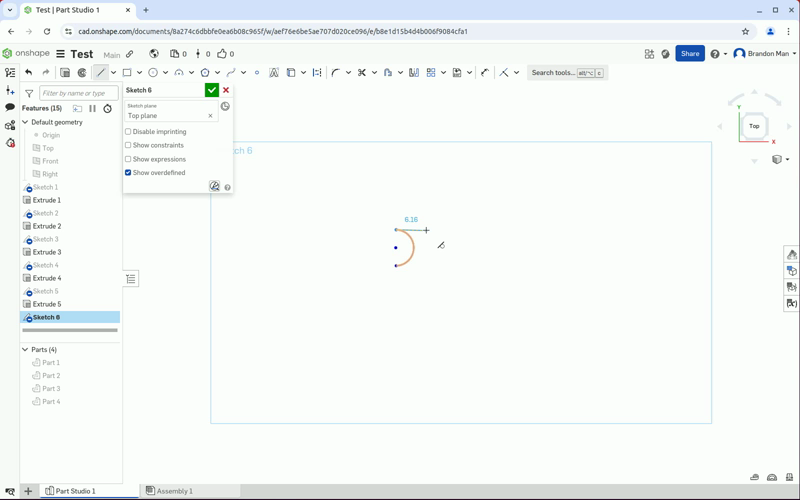
mouse_move(396, 265)
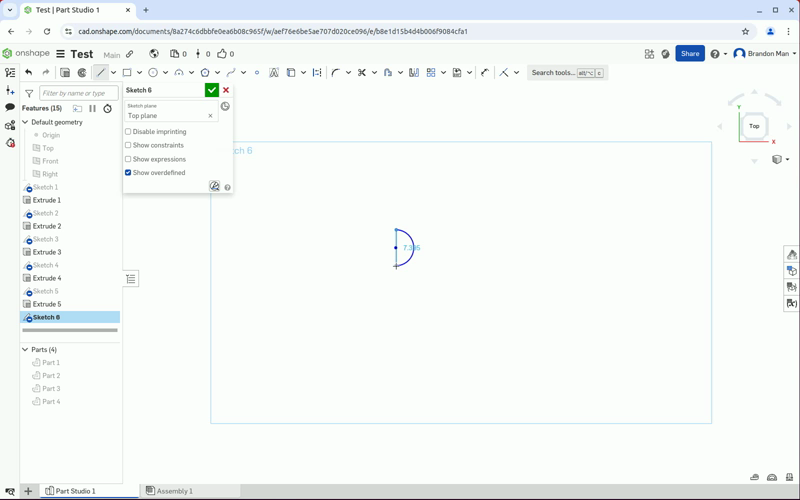
key_up(shift)
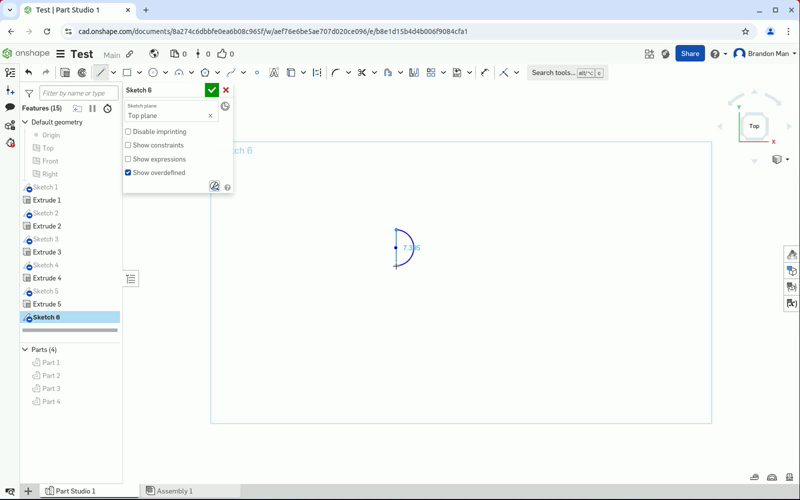
click(396, 265)
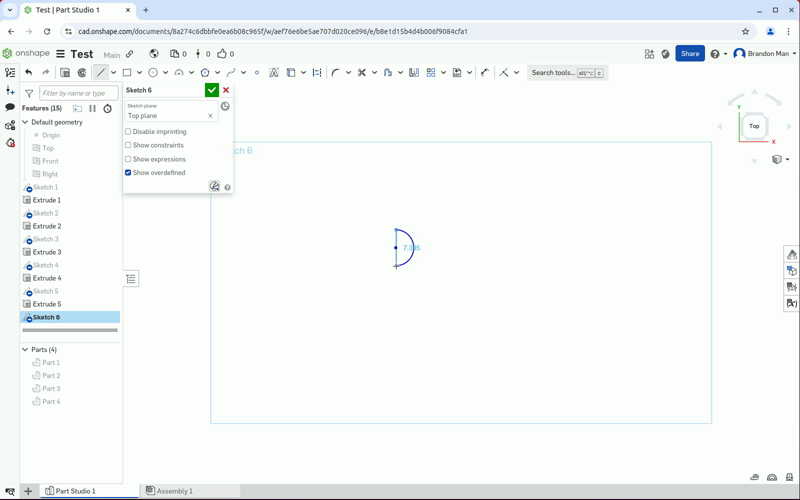
key(esc)
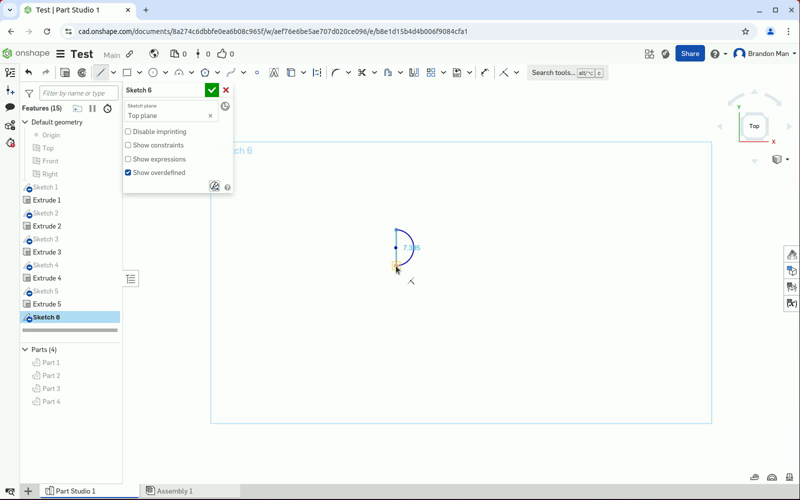
mouse_move(402, 258)
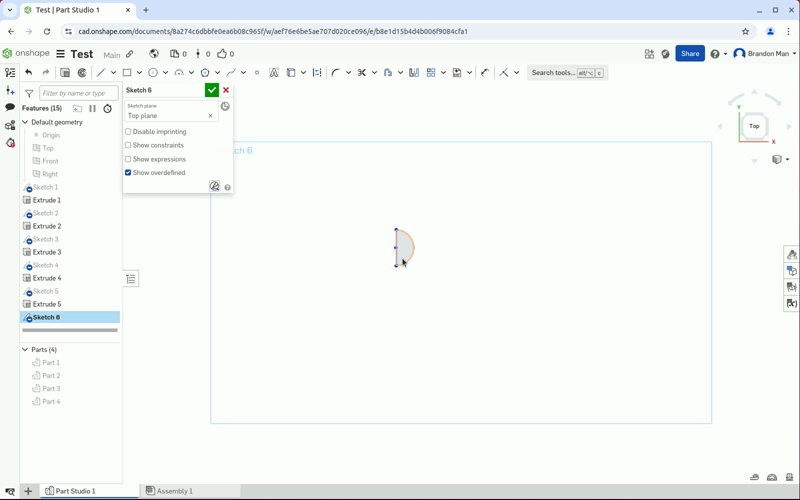
scroll(6)
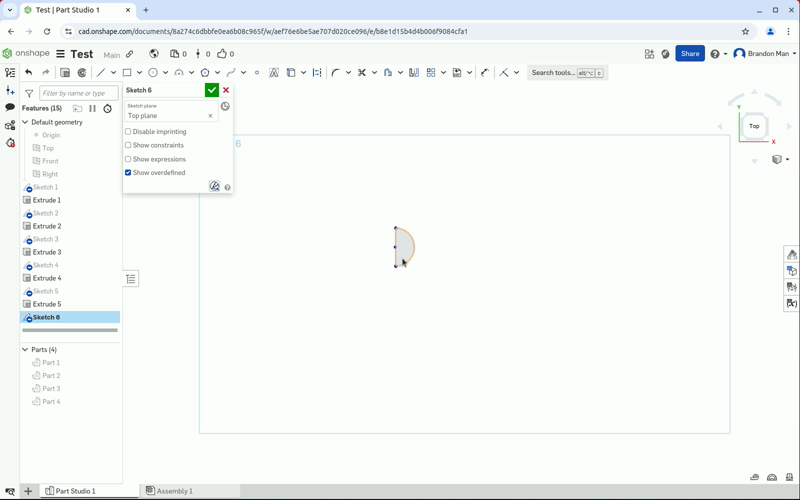
scroll(6)
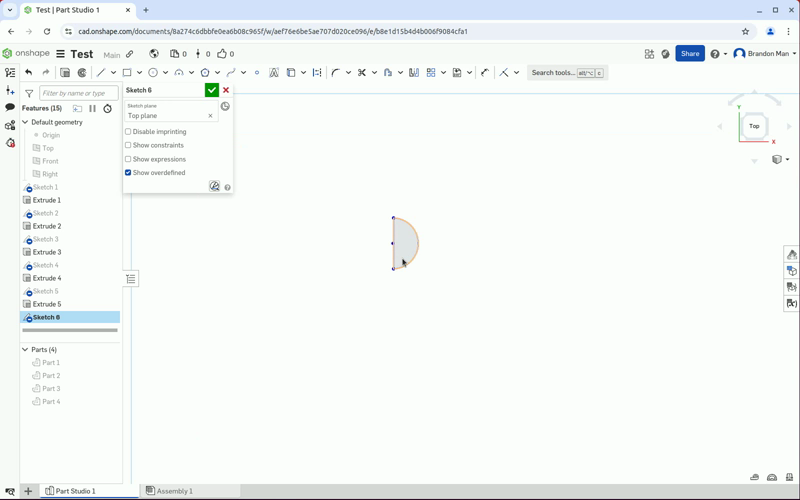
scroll(6)
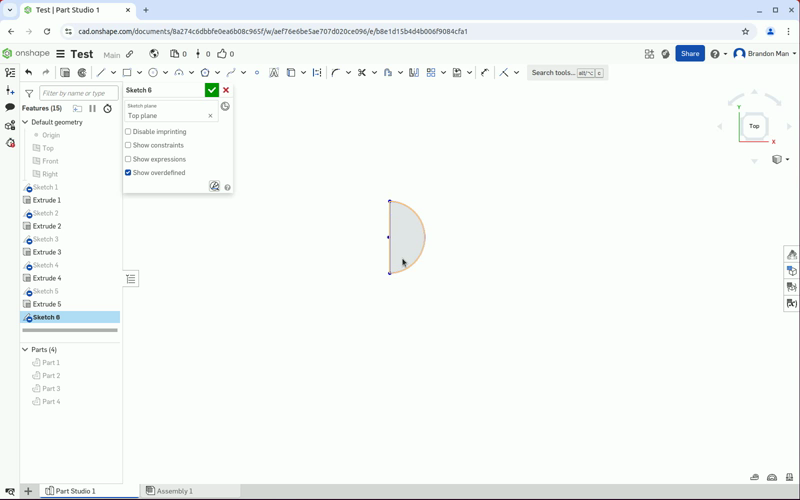
scroll(6)
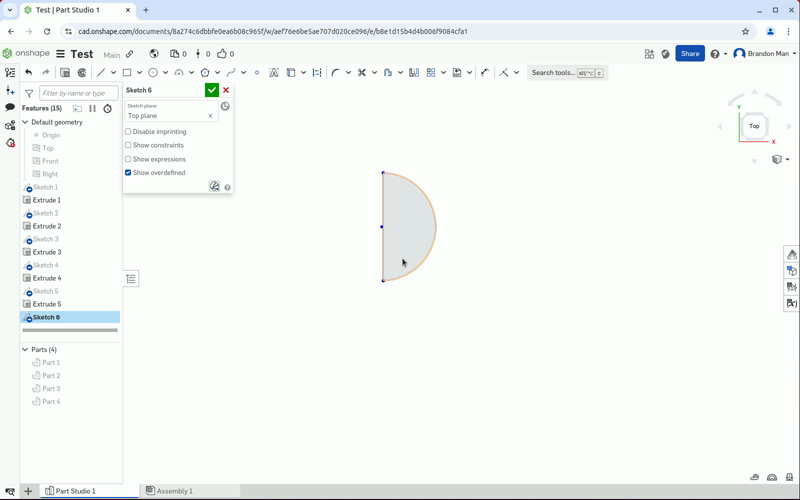
scroll(6)
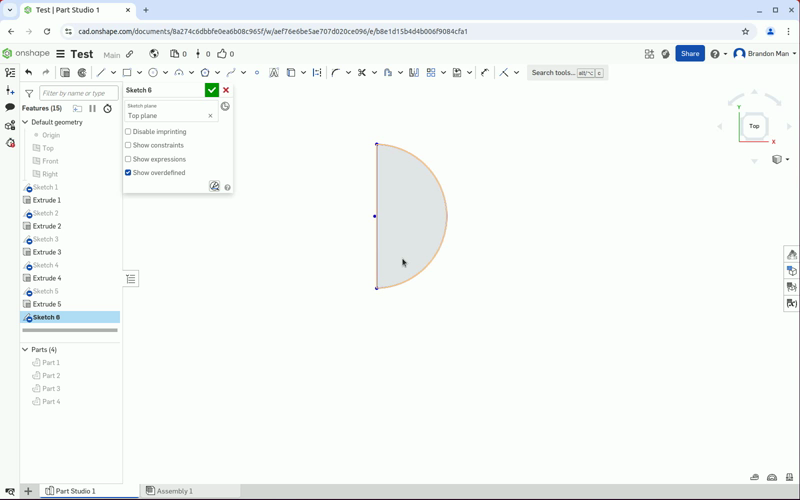
scroll(6)
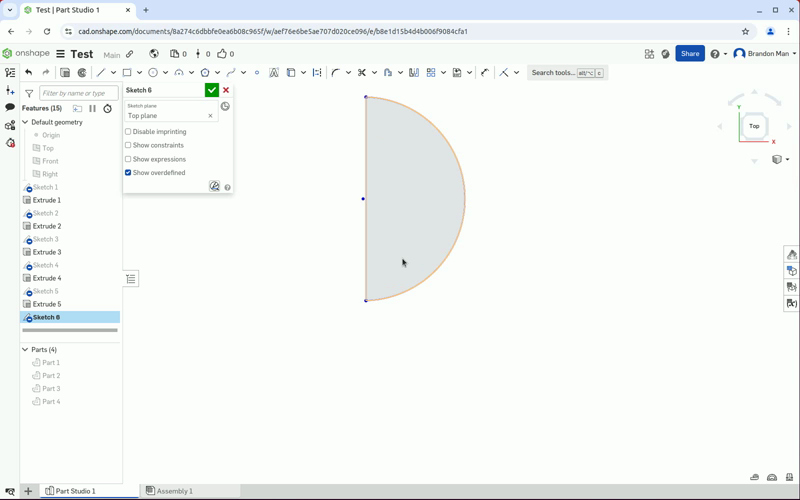
scroll(6)
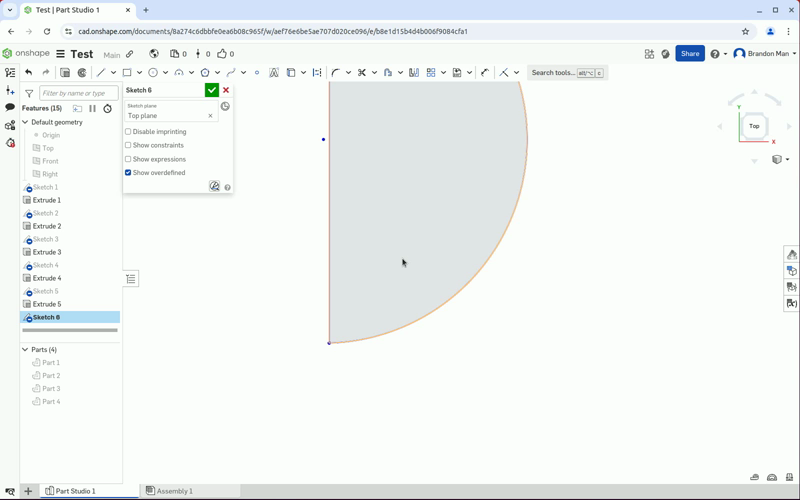
click(402, 258)
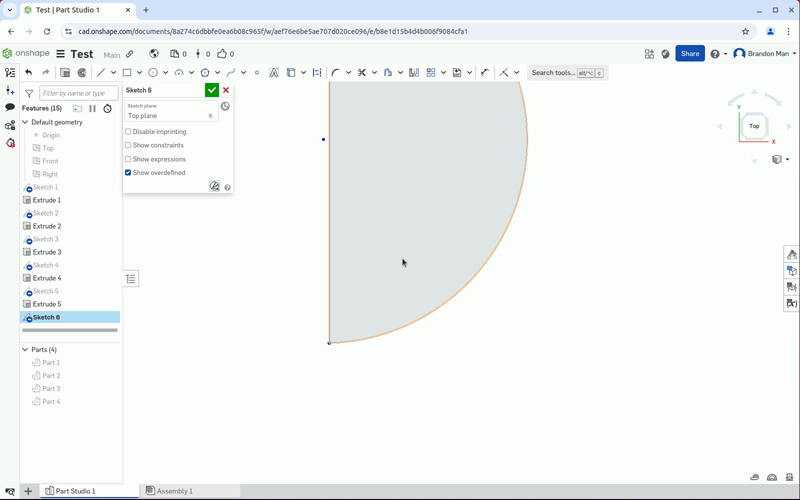
scroll(-6)
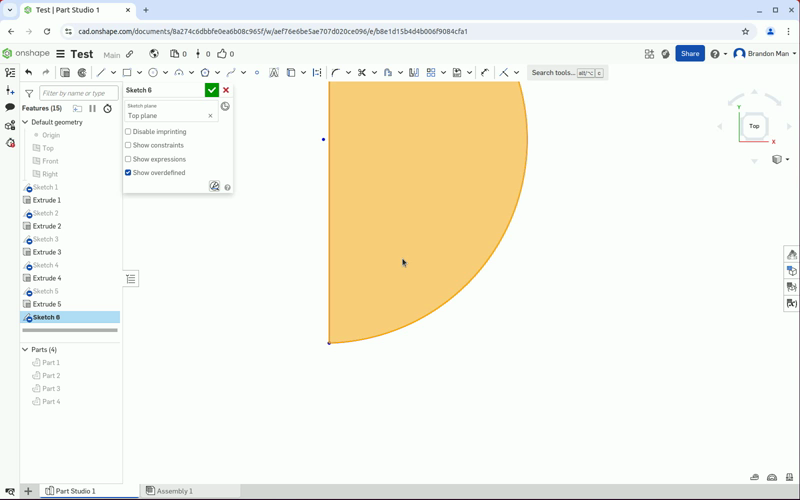
scroll(-6)
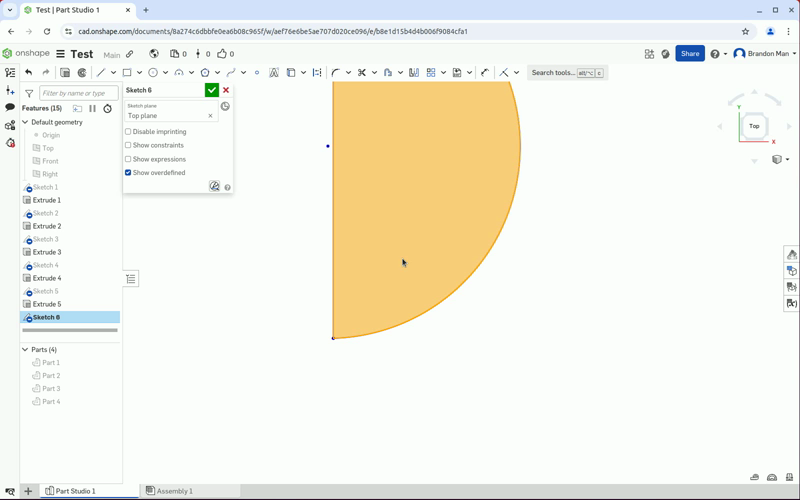
scroll(-6)
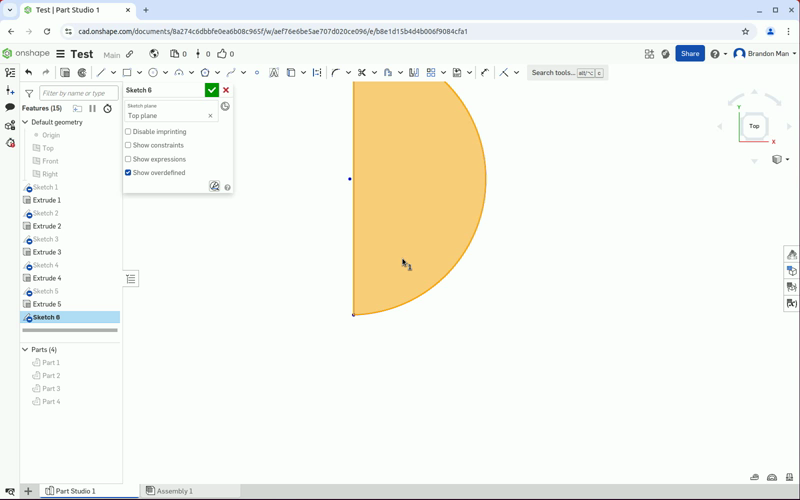
scroll(-6)
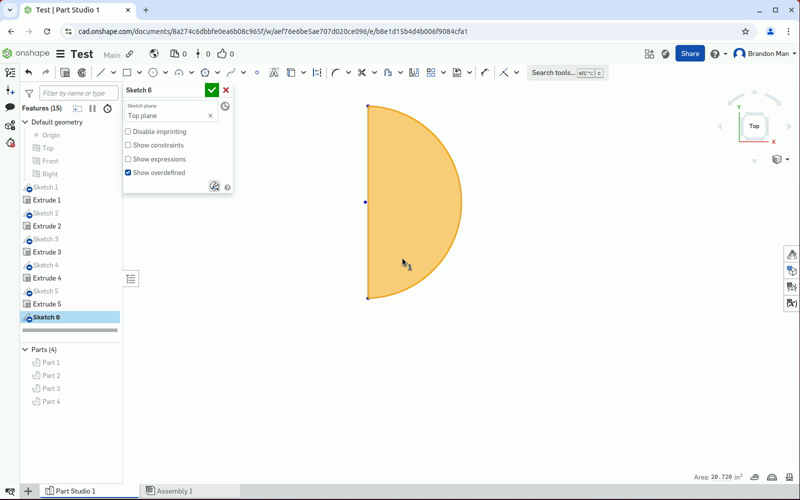
scroll(-6)
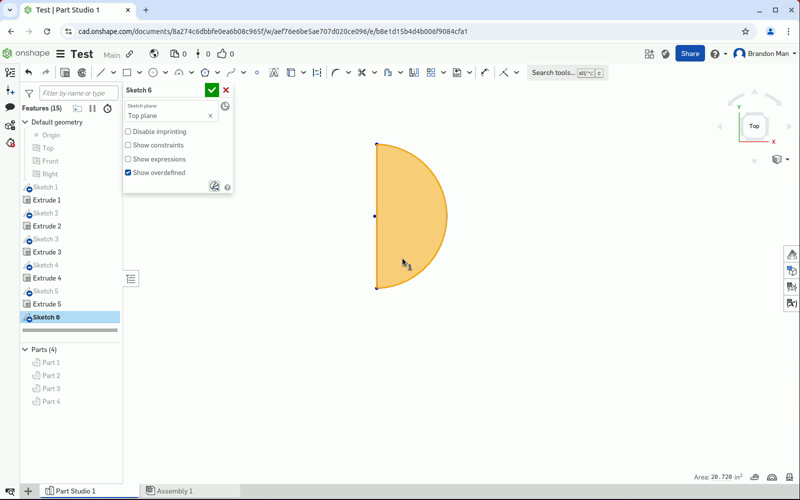
scroll(-6)
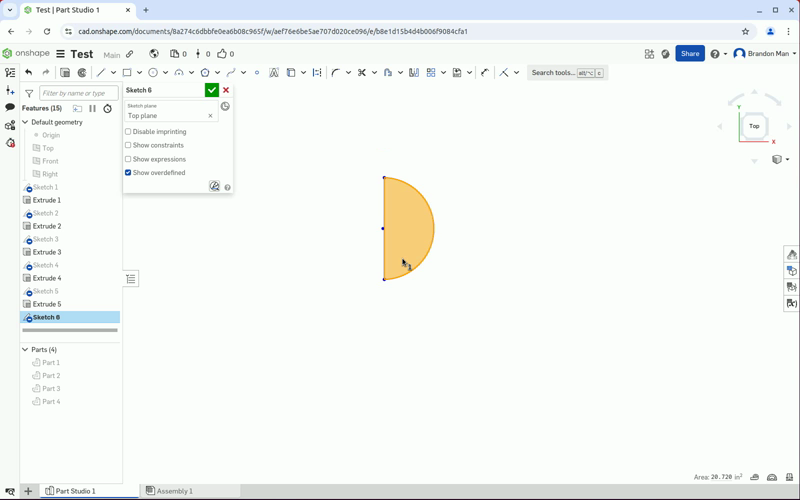
scroll(-6)
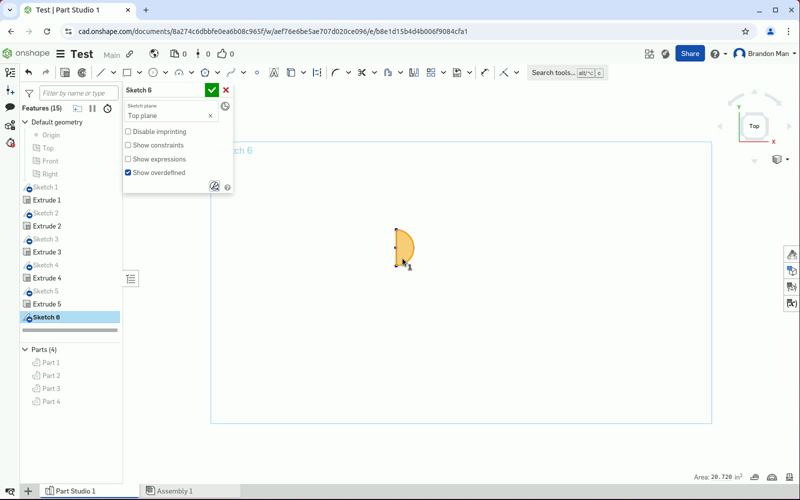
mouse_move(73, 352)
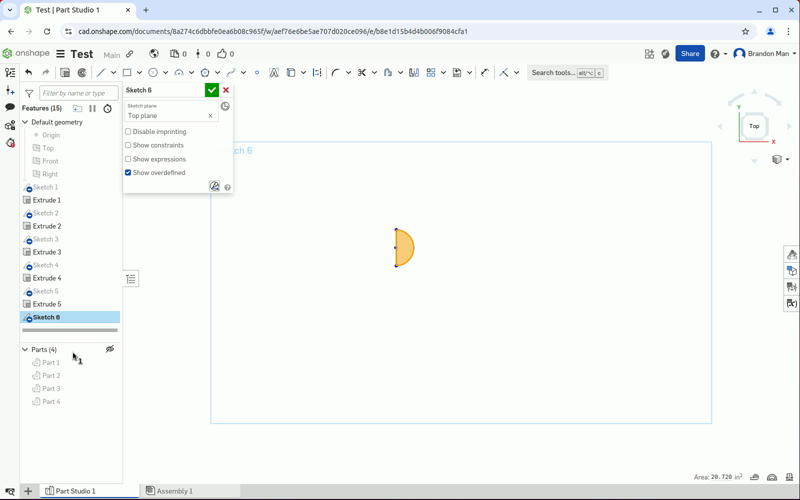
key(shift+y)
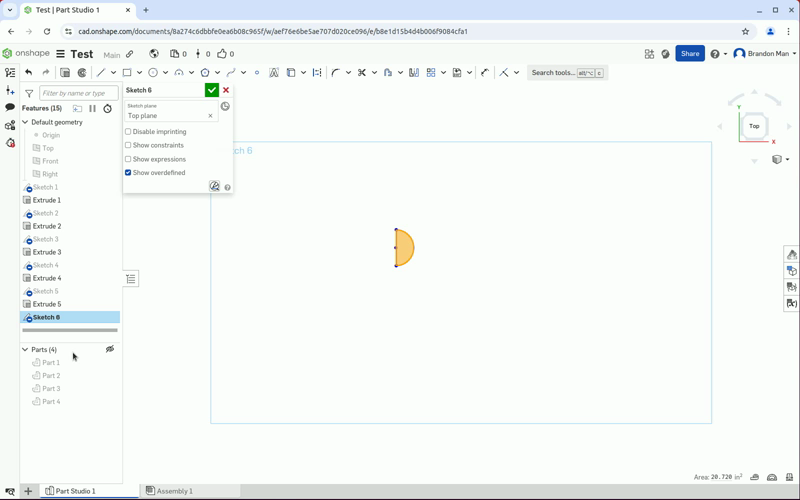
key(shift+e)
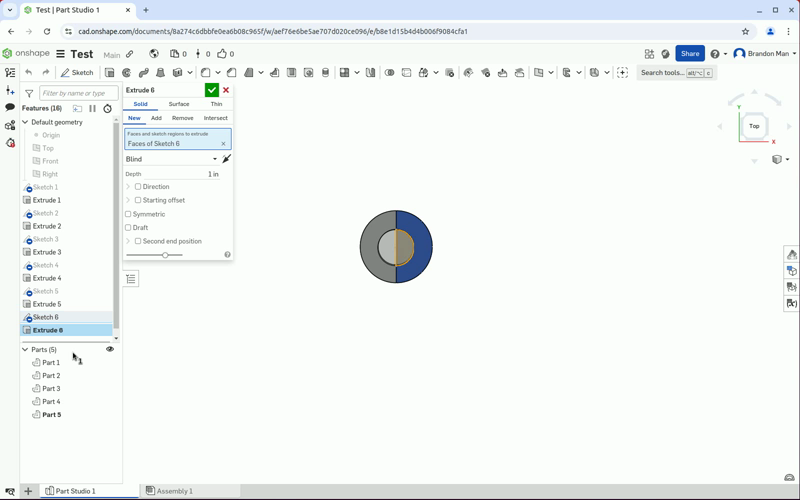
mouse_move(143, 106)
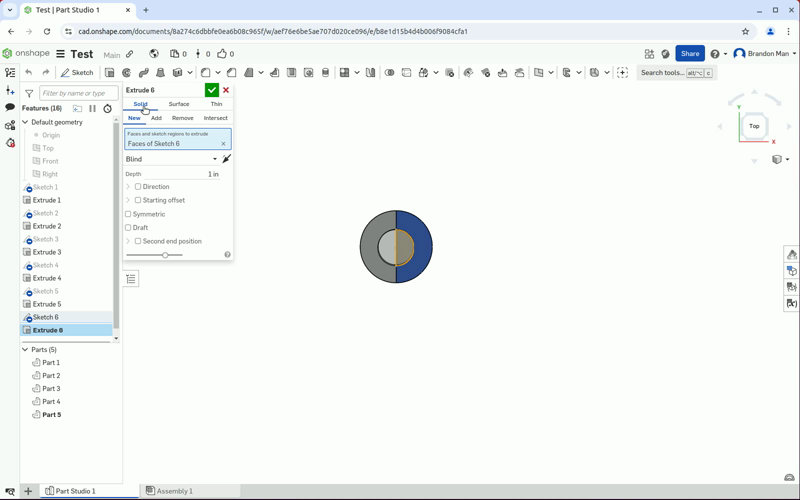
click(143, 106)
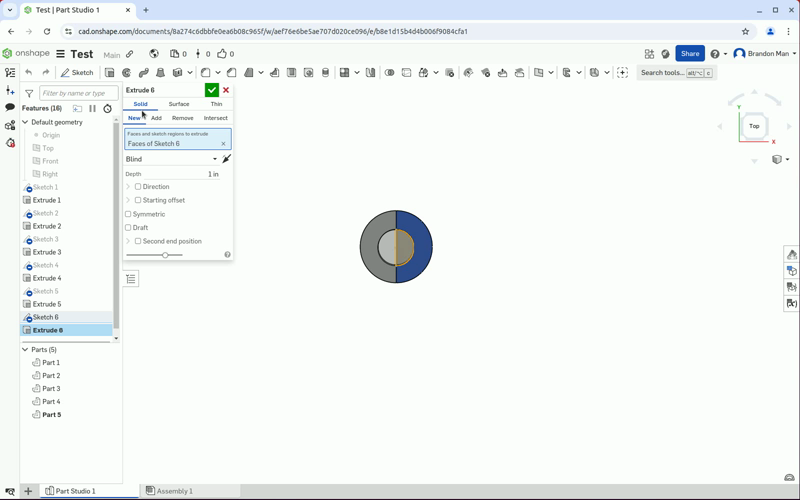
mouse_move(137, 120)
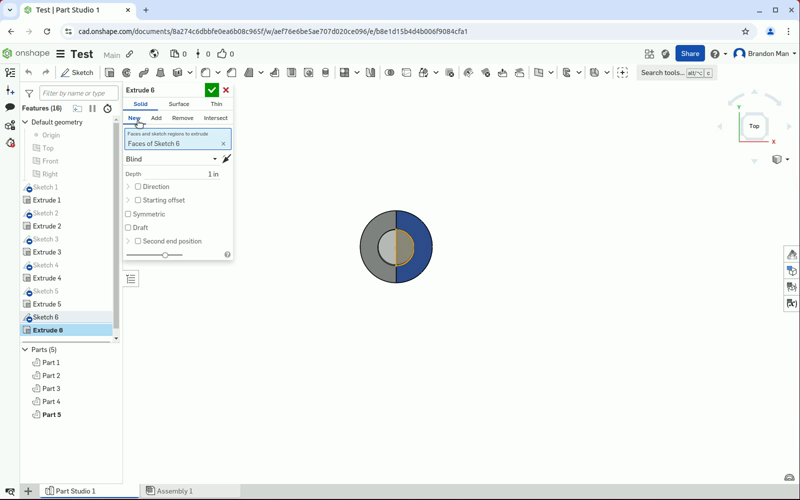
click(137, 120)
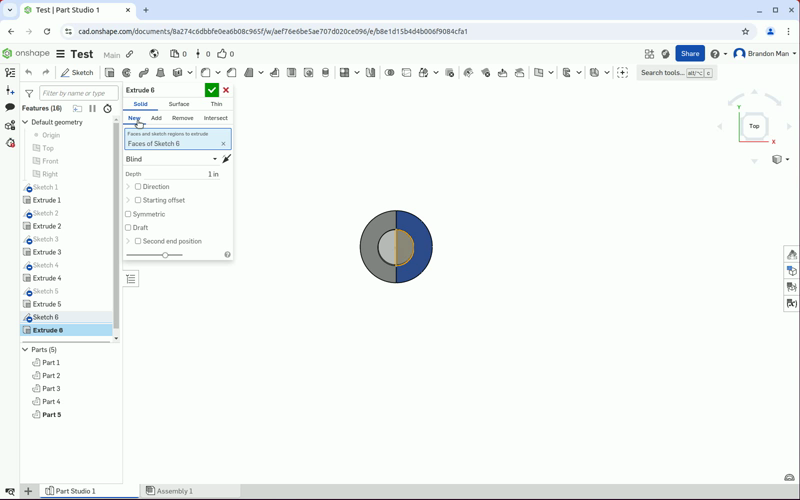
key(tab, 4)
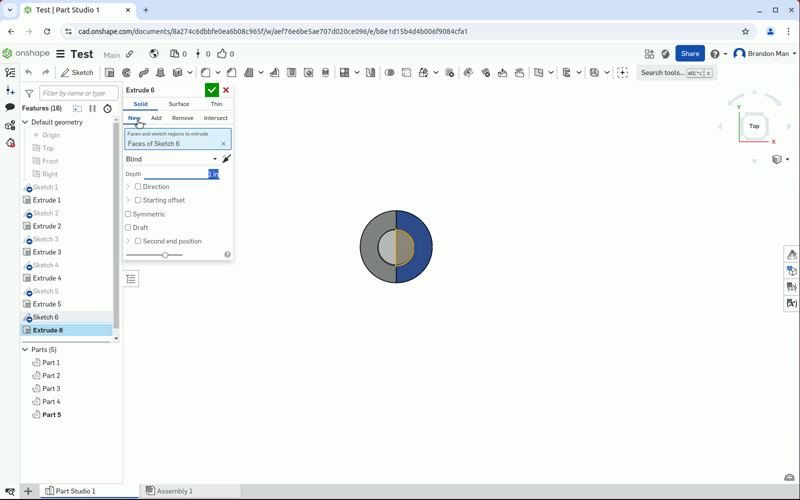
text(9.147)
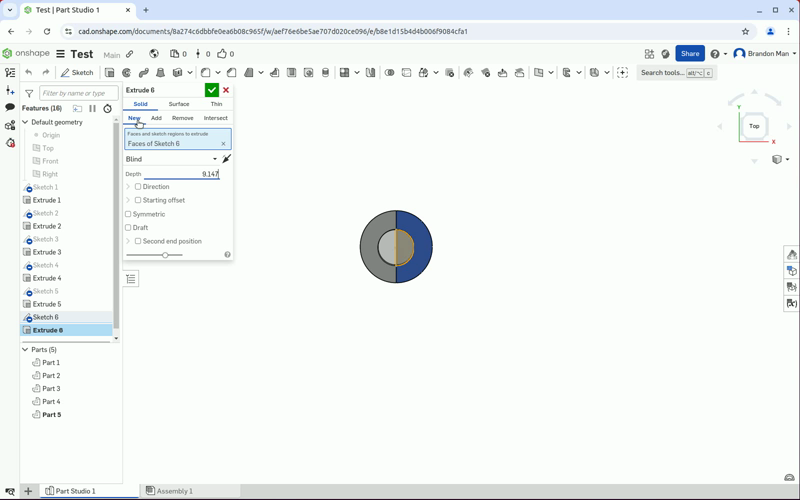
key(enter)
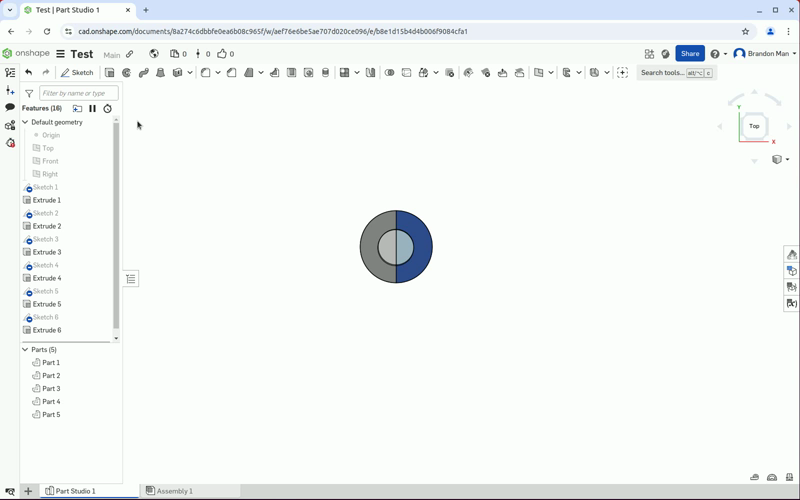
key(shift+h)
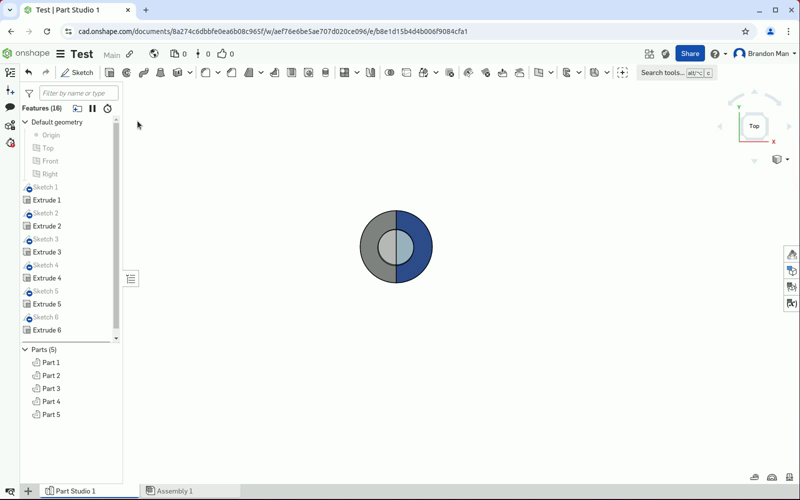
key(shift+h)
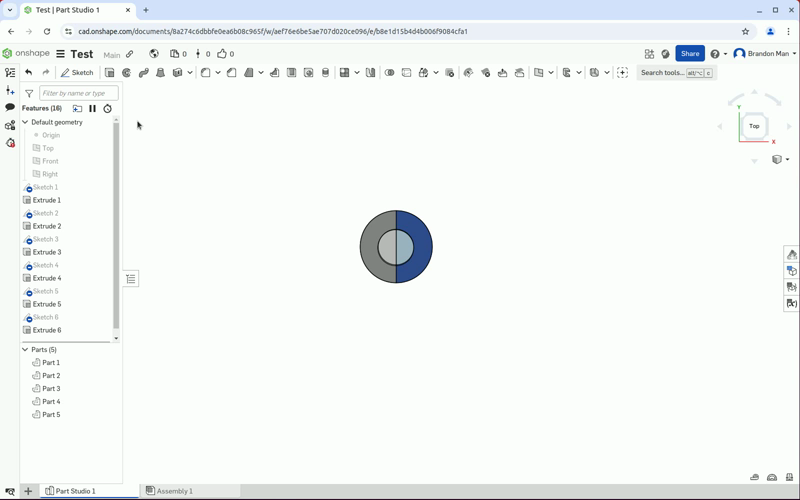
mouse_move(69, 189)
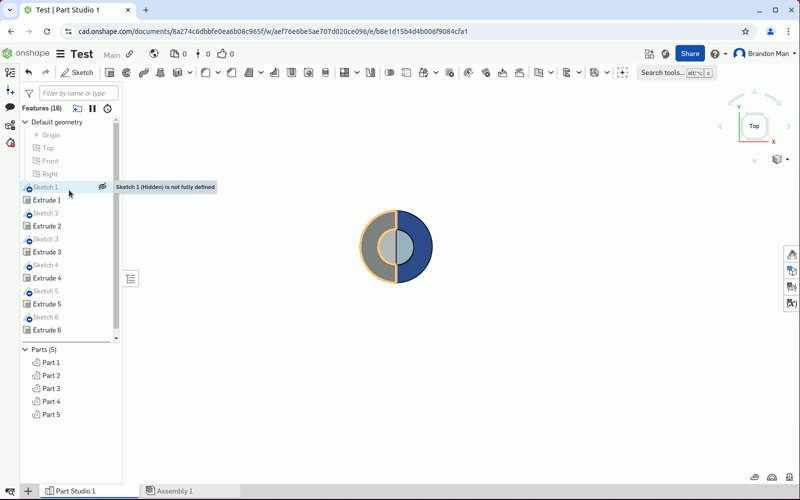
click(69, 189)
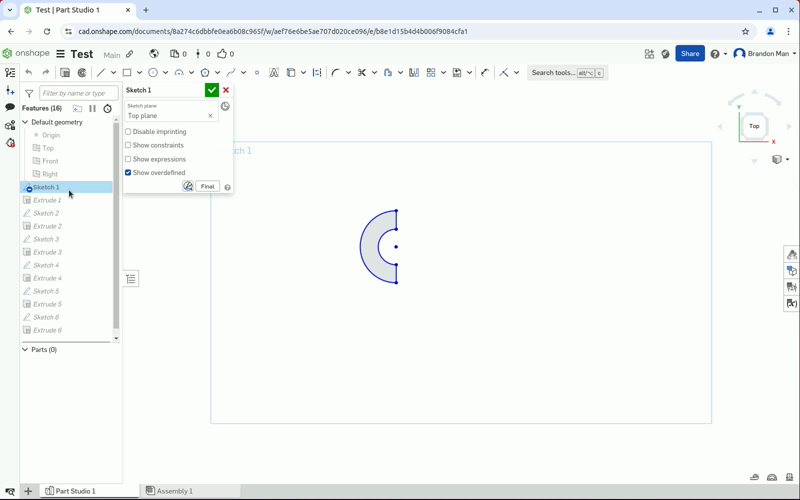
mouse_move(229, 92)
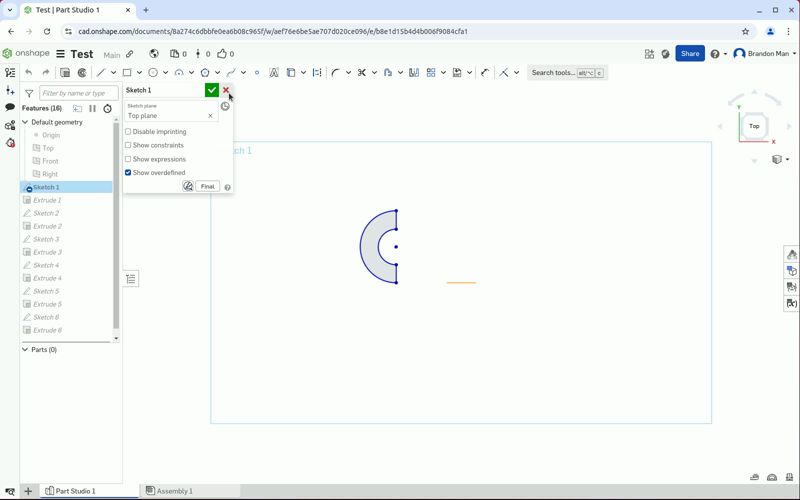
click(229, 92)
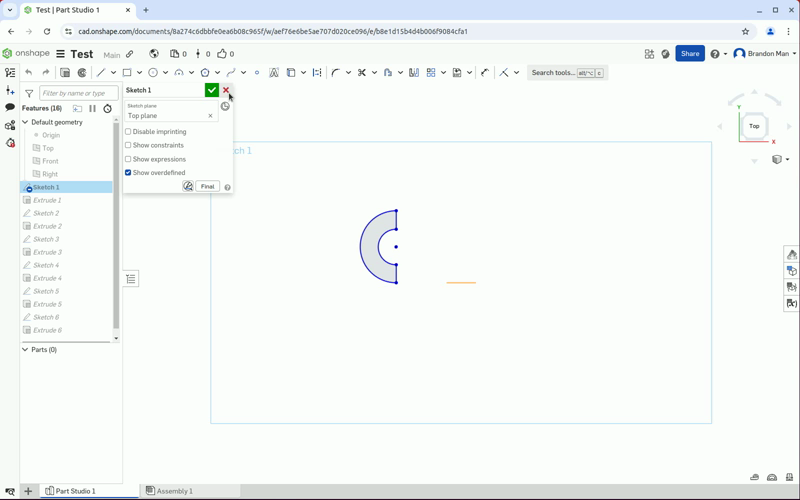
key(shift+s)
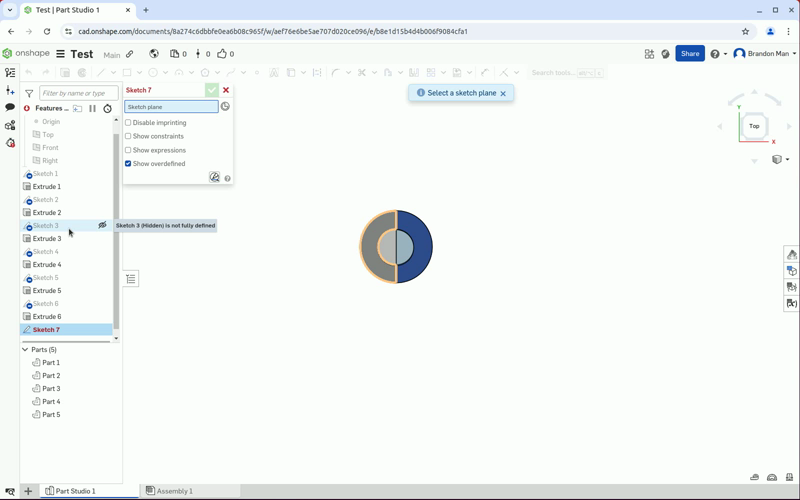
scroll(3)
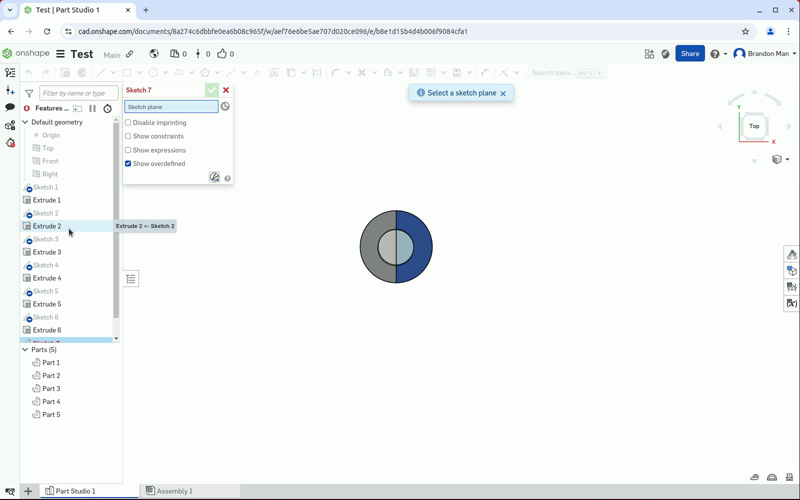
mouse_move(69, 150)
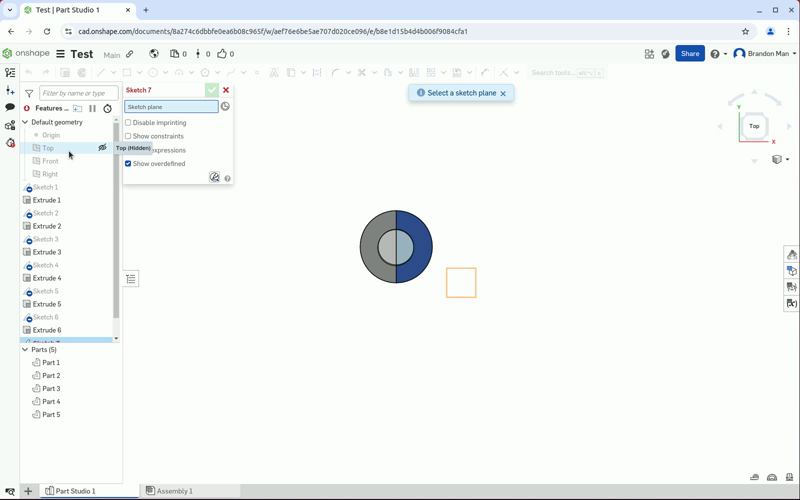
click(69, 150)
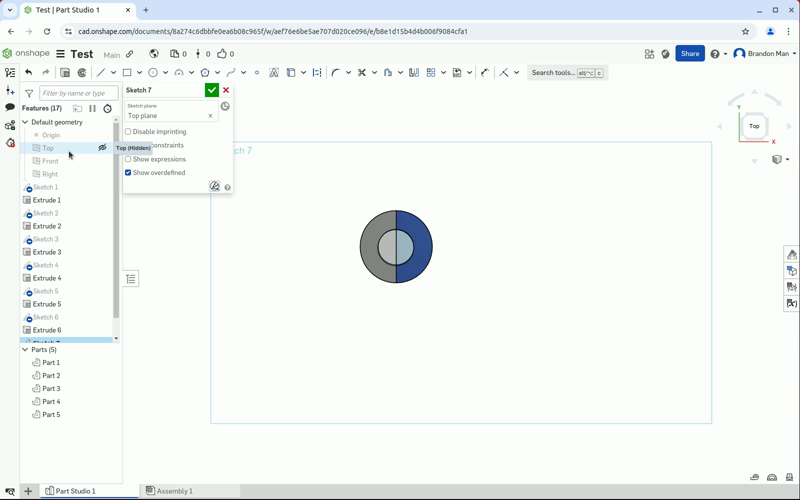
mouse_move(73, 352)
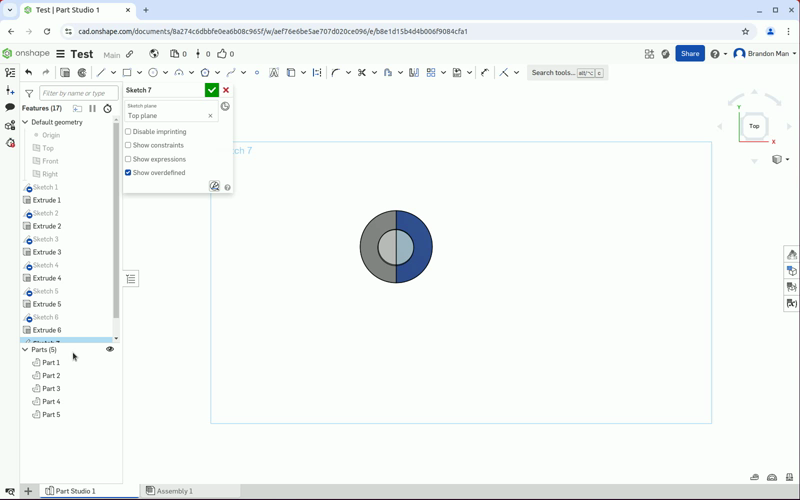
key(y)
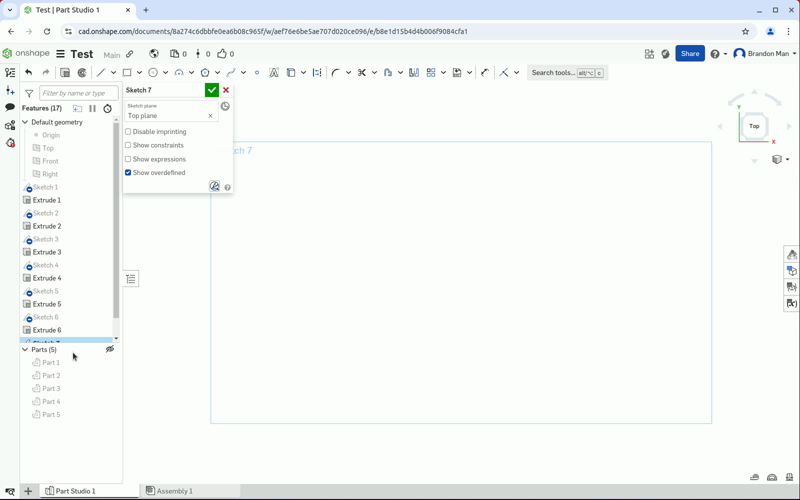
key(a)
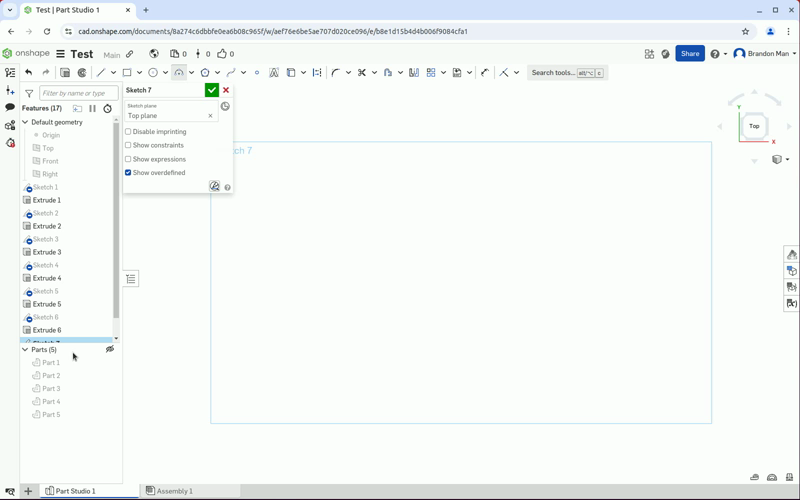
key_down(shift)
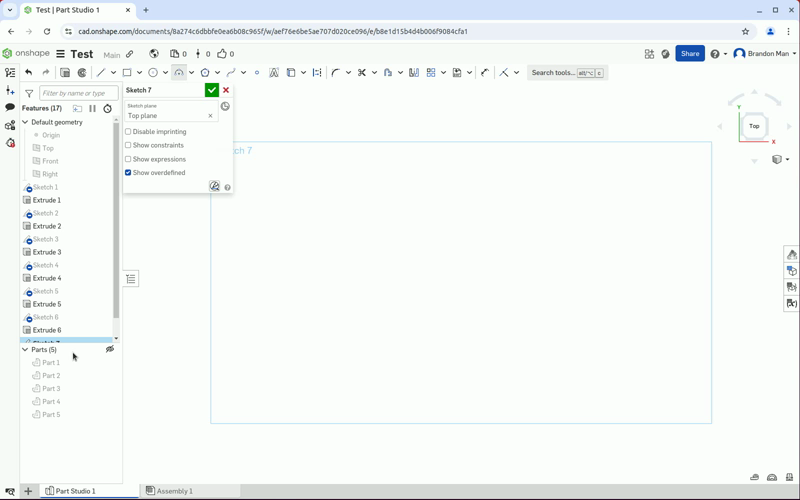
mouse_move(396, 282)
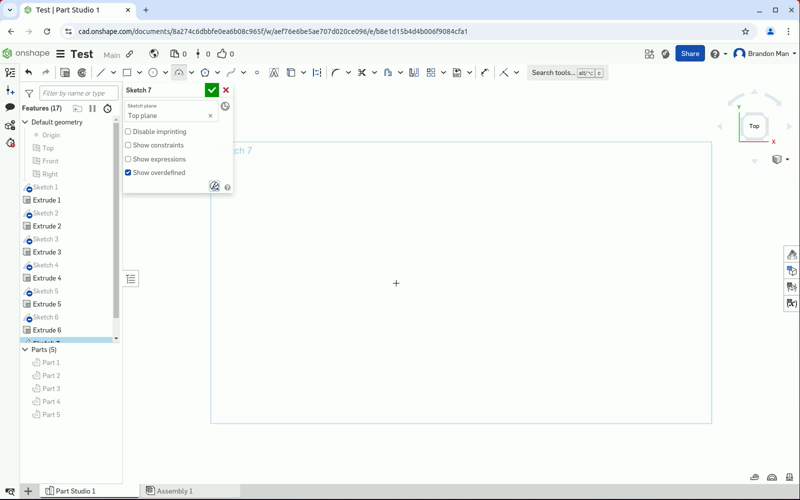
click(396, 282)
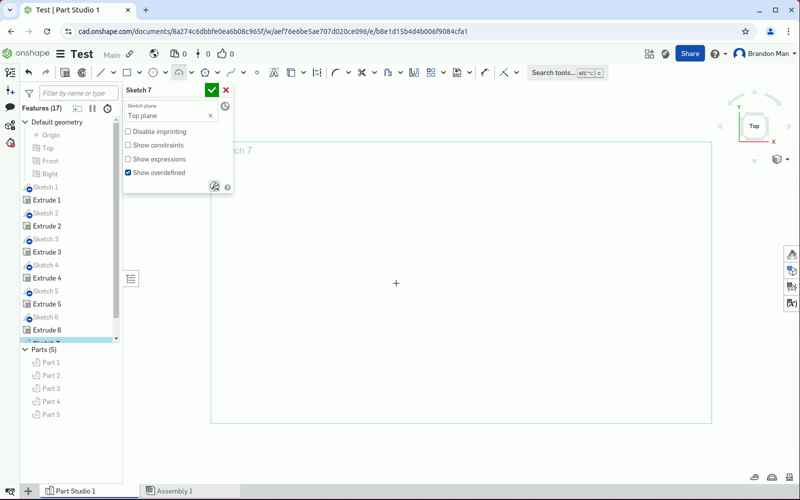
key_up(shift)
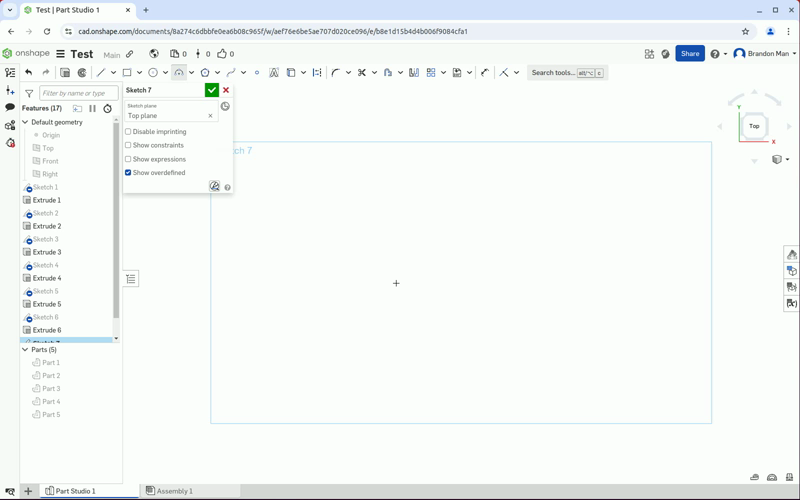
key_down(shift)
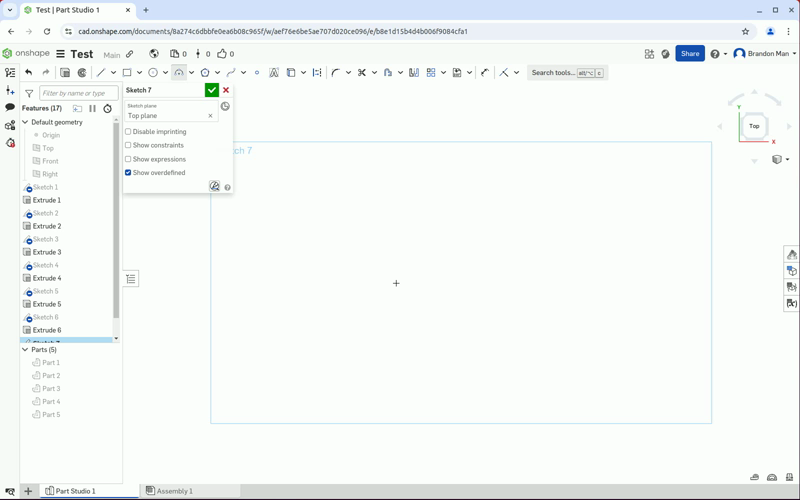
mouse_move(396, 212)
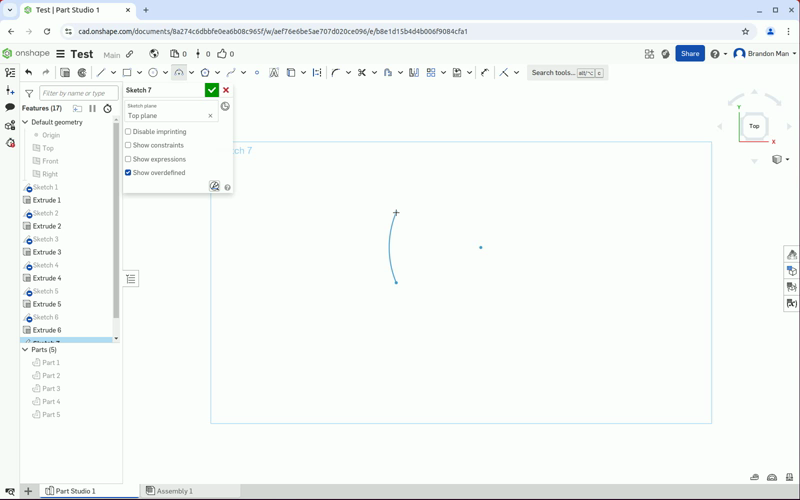
click(396, 212)
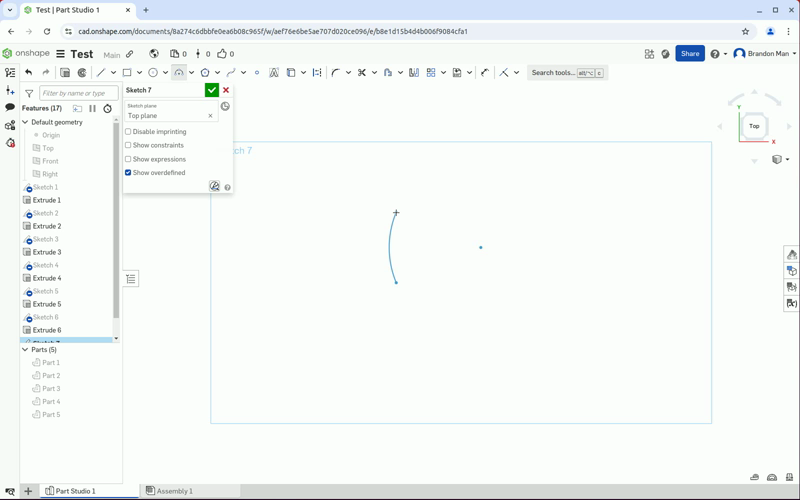
mouse_move(431, 247)
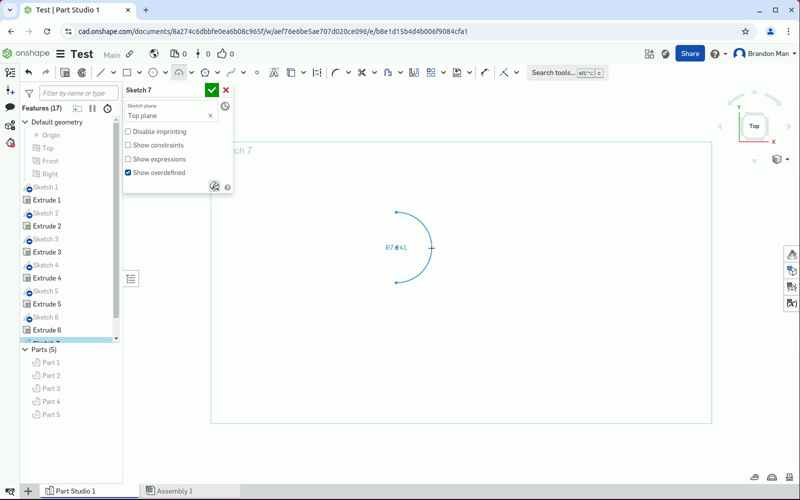
click(431, 247)
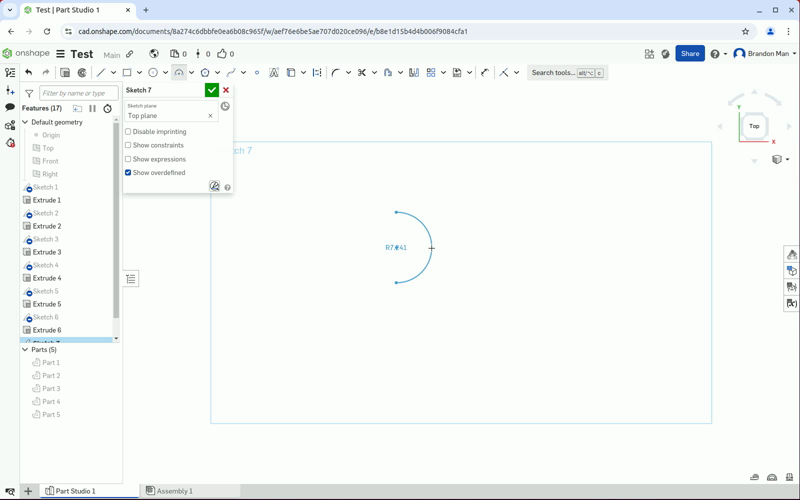
key_up(shift)
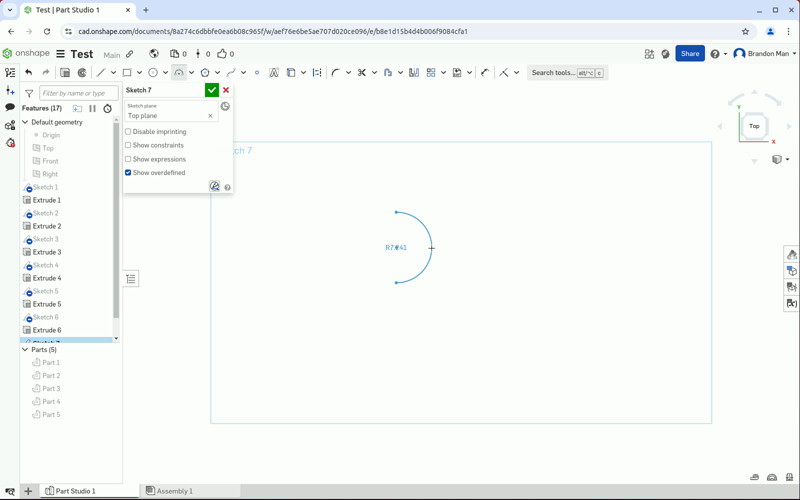
key(esc)
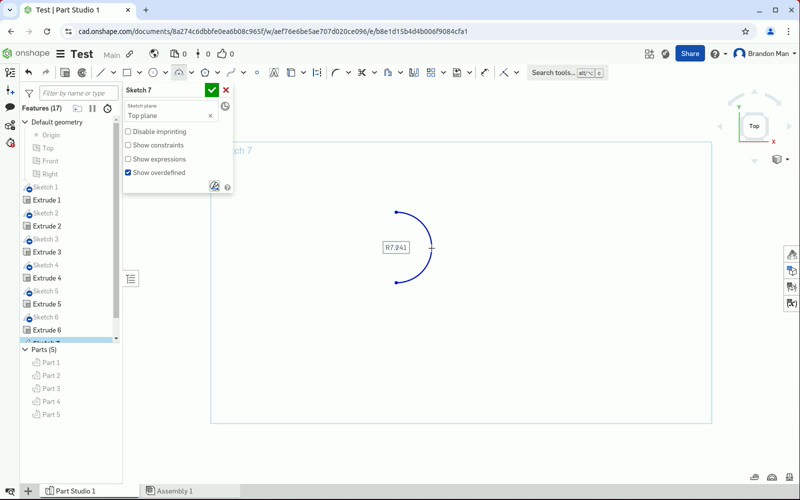
key(l)
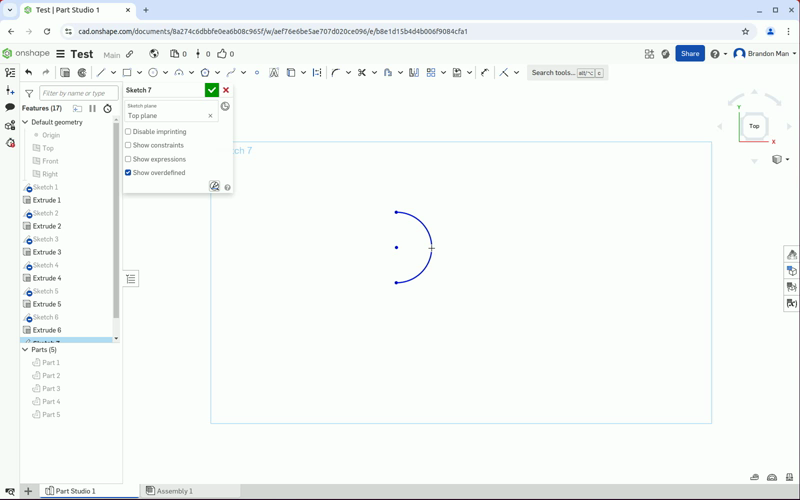
mouse_move(396, 212)
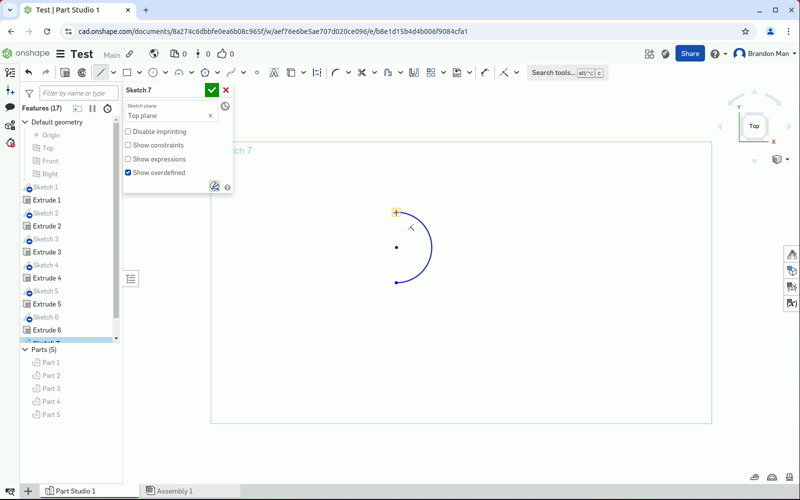
click(396, 212)
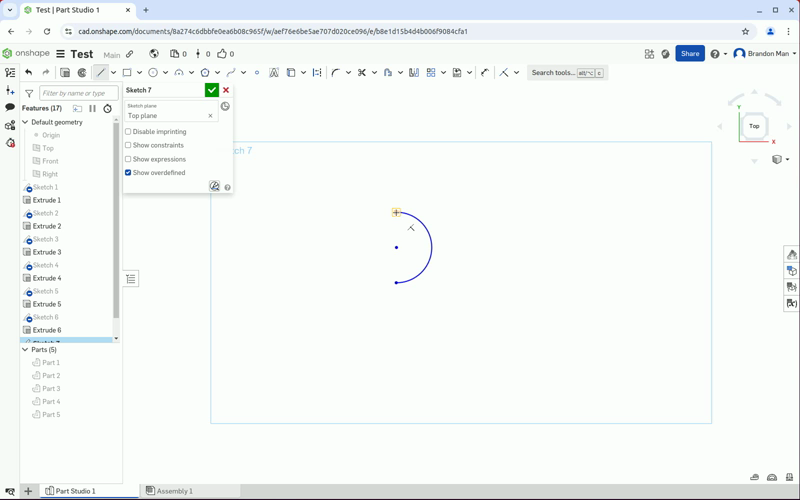
key_down(shift)
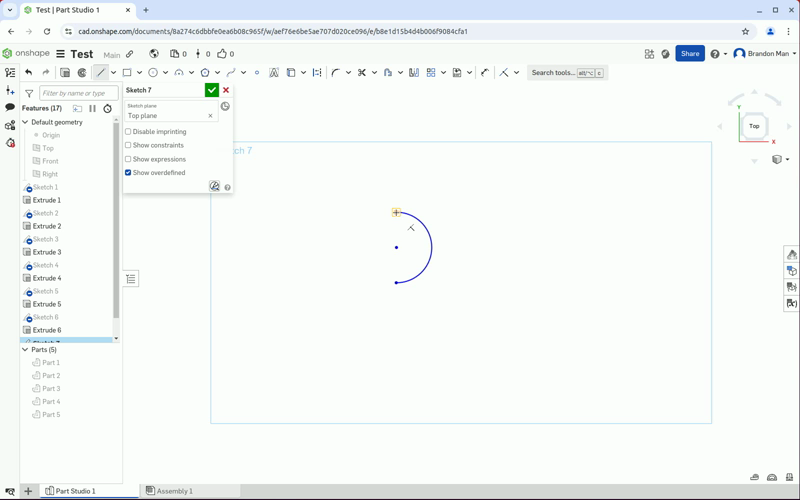
mouse_move(572, 212)
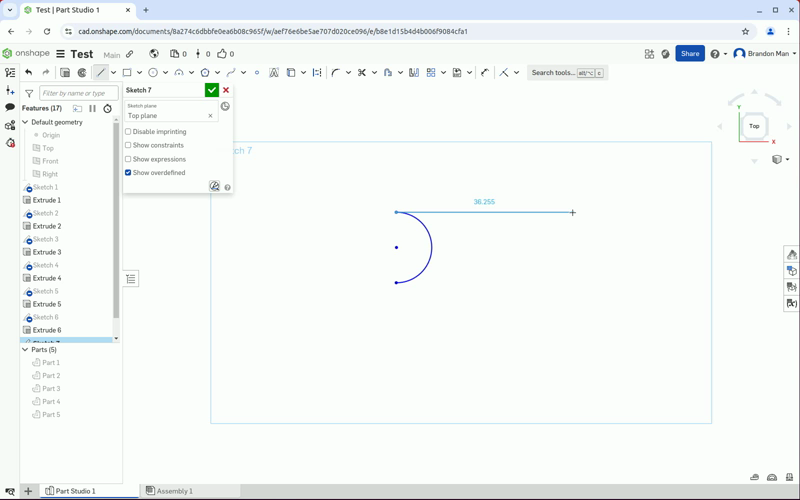
click(572, 212)
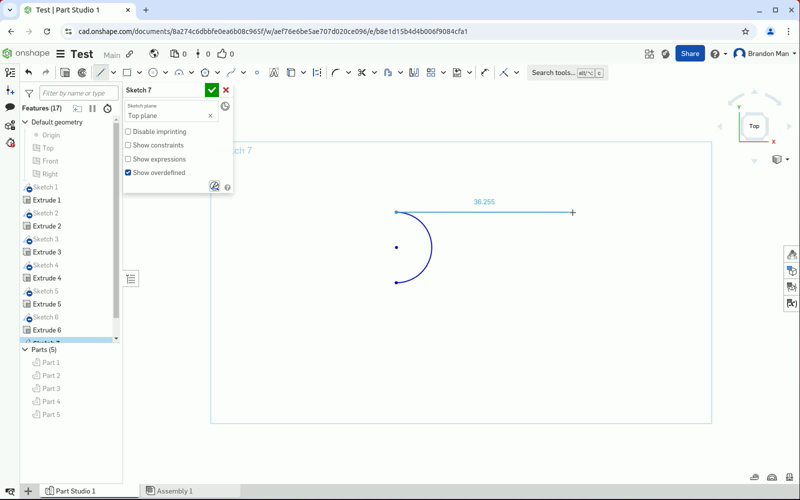
key_up(shift)
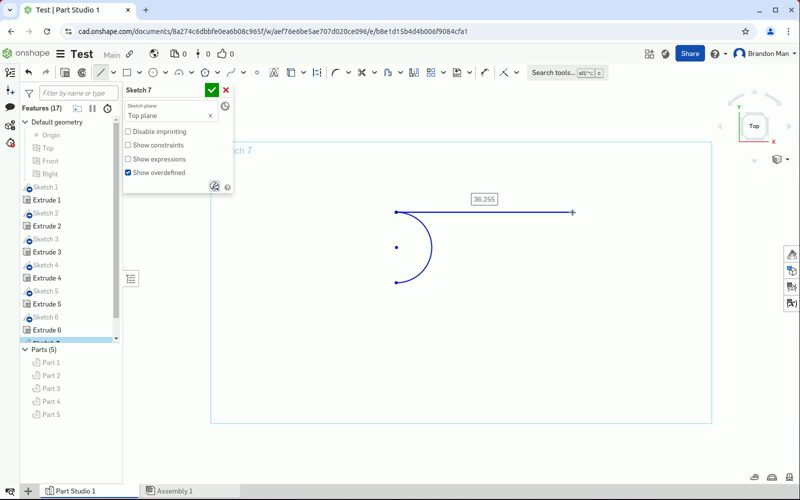
key_down(shift)
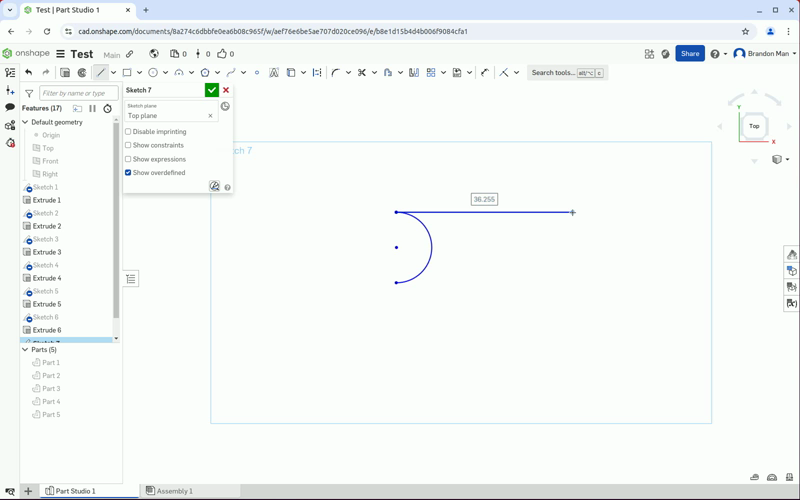
mouse_move(572, 282)
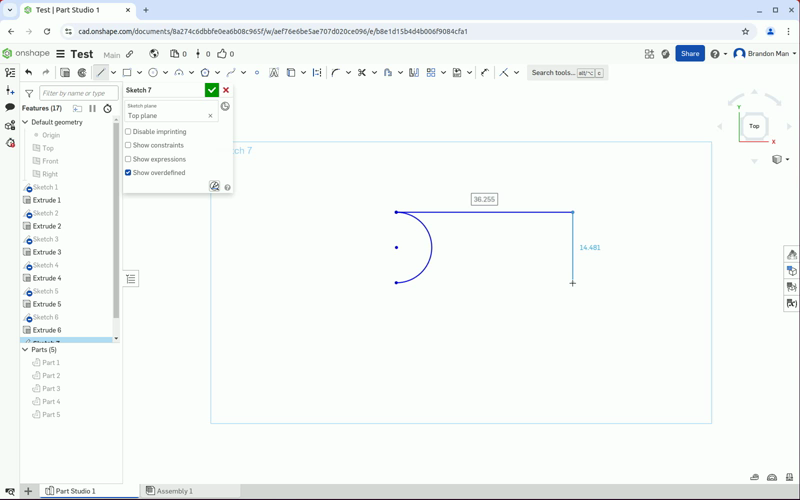
click(572, 282)
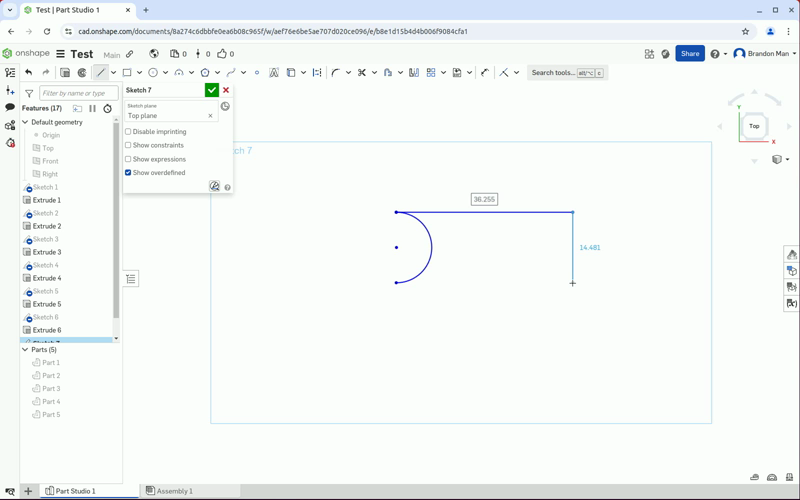
key_up(shift)
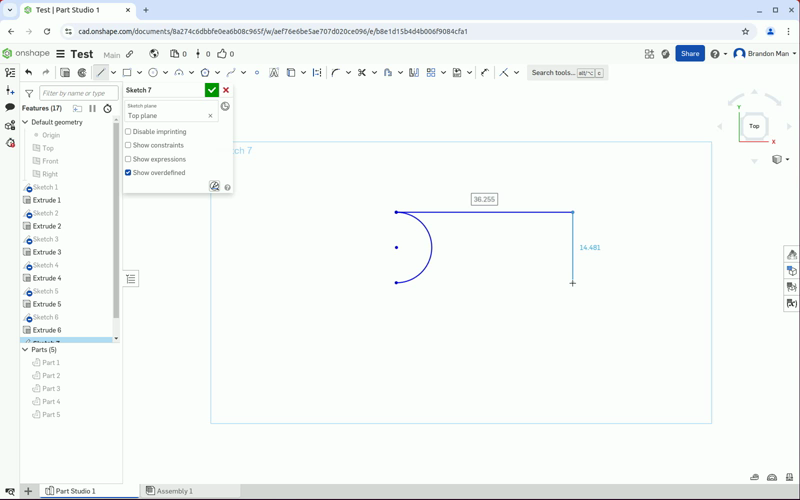
key_down(shift)
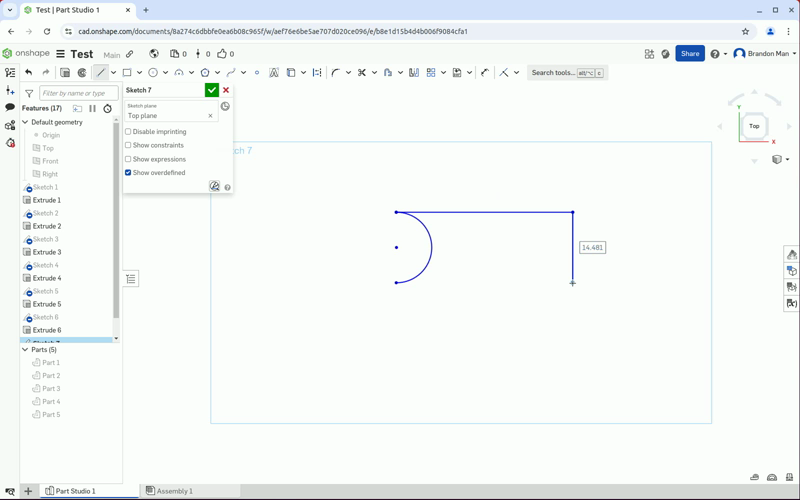
mouse_move(396, 282)
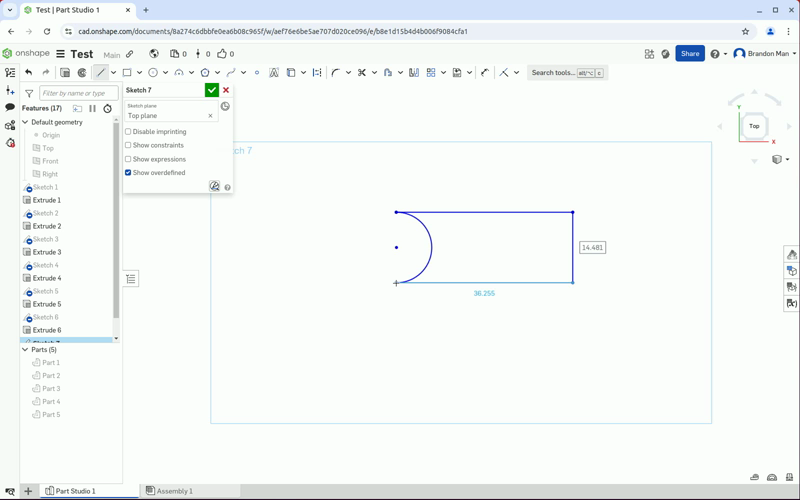
click(396, 282)
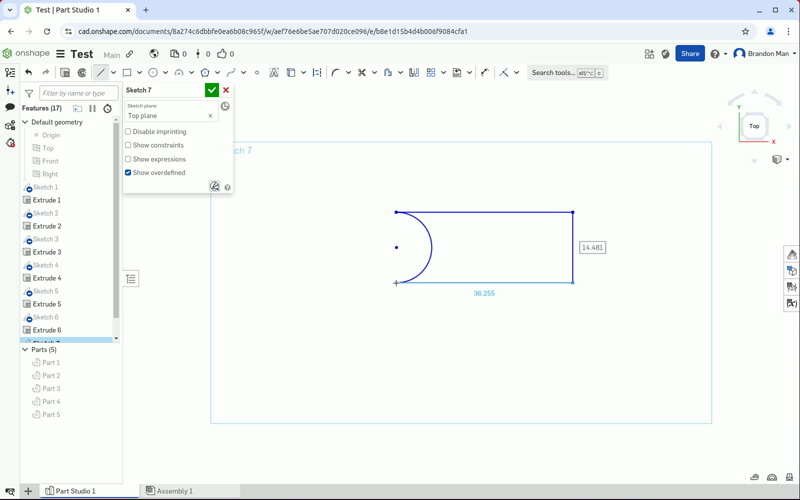
key_up(shift)
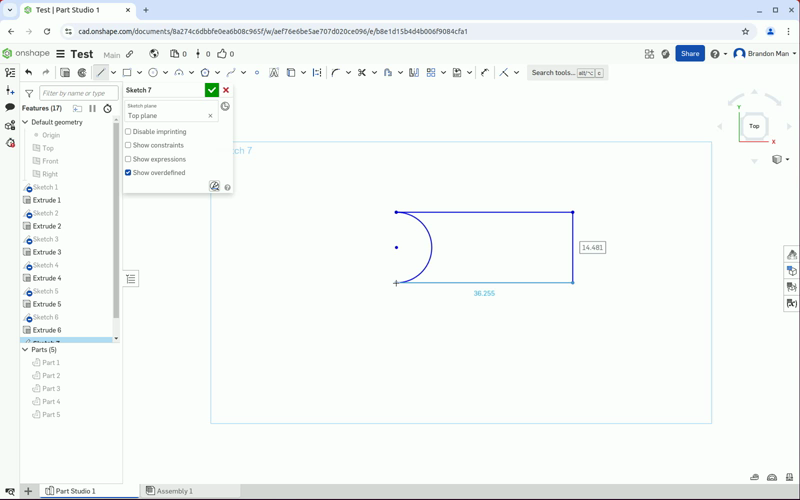
key(esc)
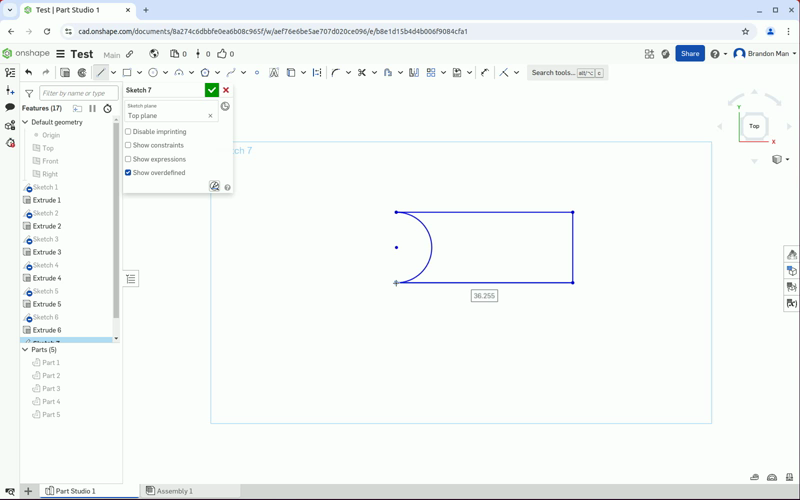
mouse_move(498, 253)
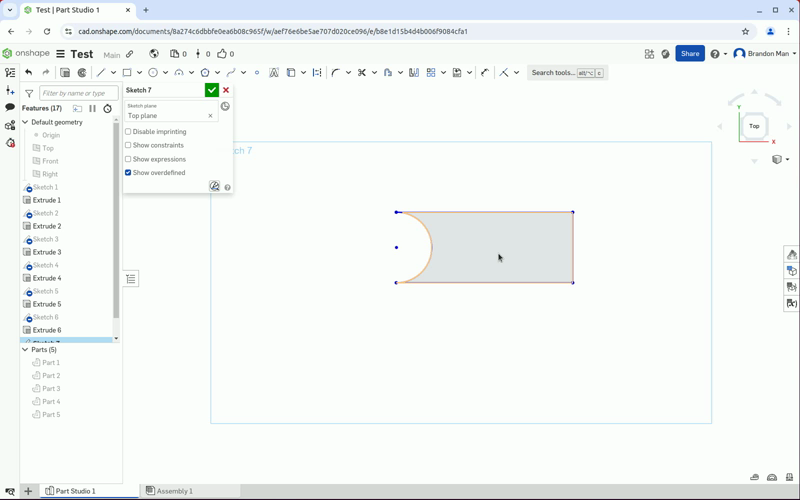
click(498, 253)
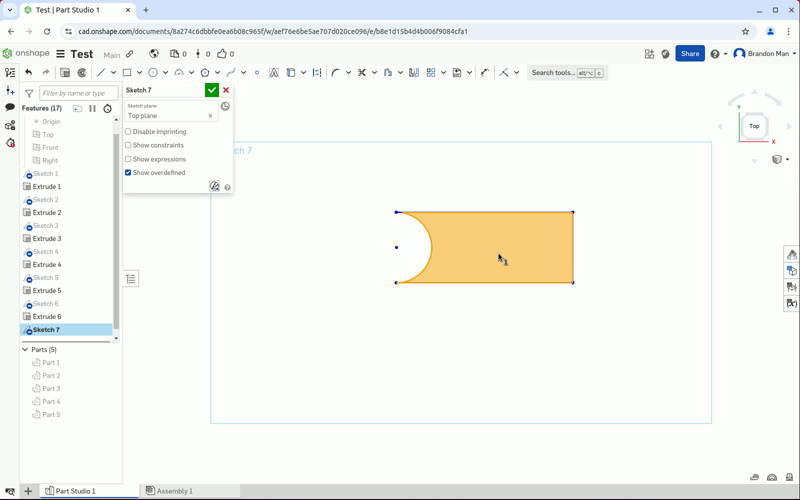
mouse_move(73, 352)
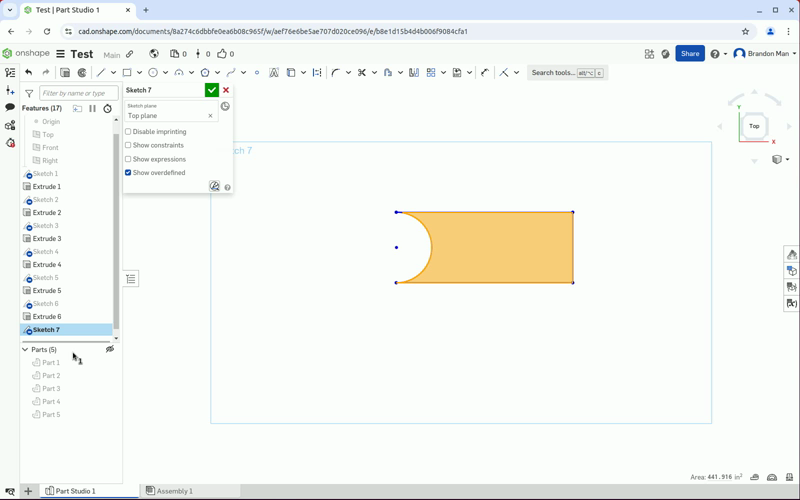
key(shift+y)
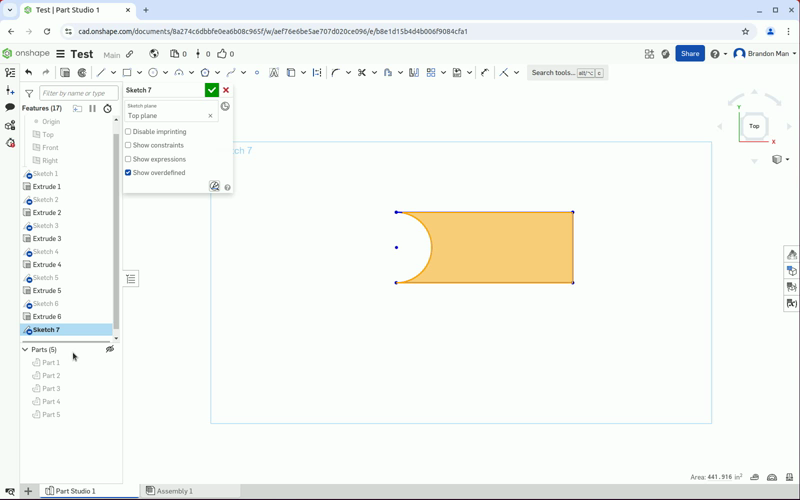
key(shift+e)
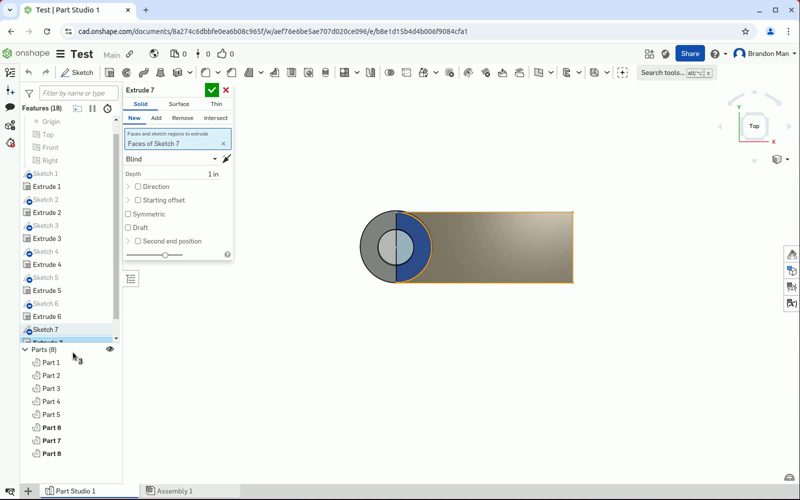
mouse_move(143, 106)
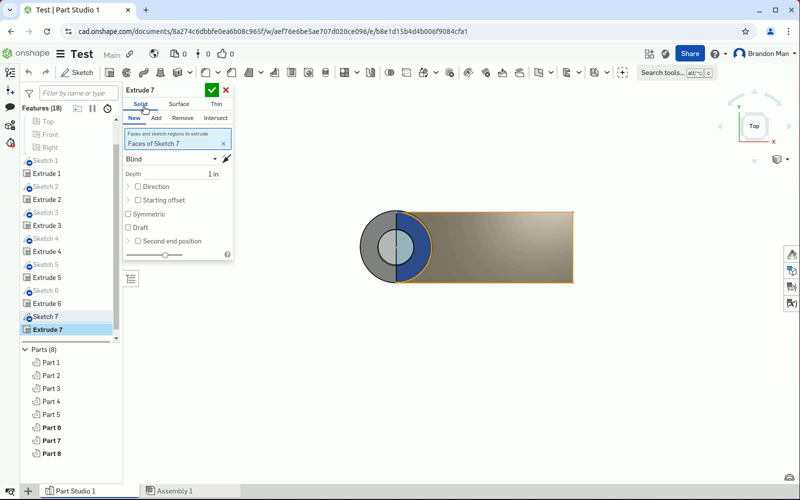
click(143, 106)
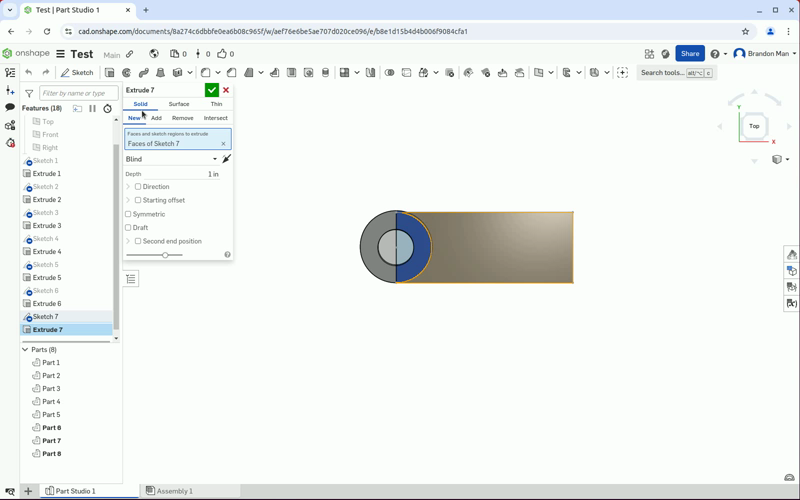
mouse_move(137, 120)
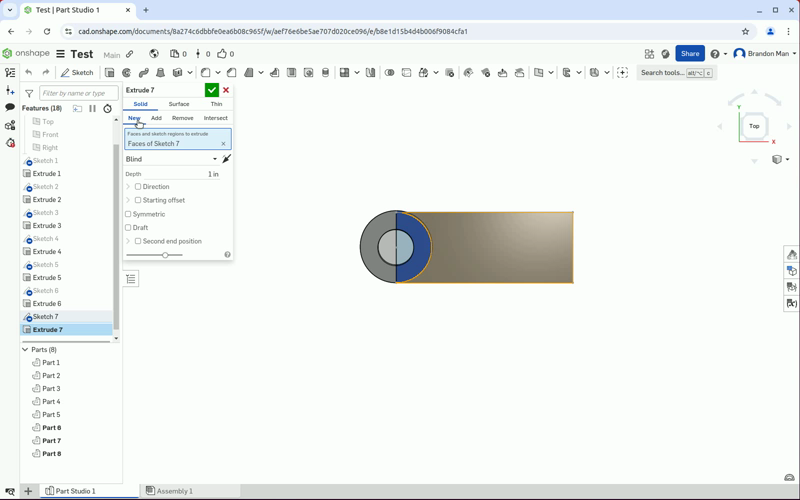
click(137, 120)
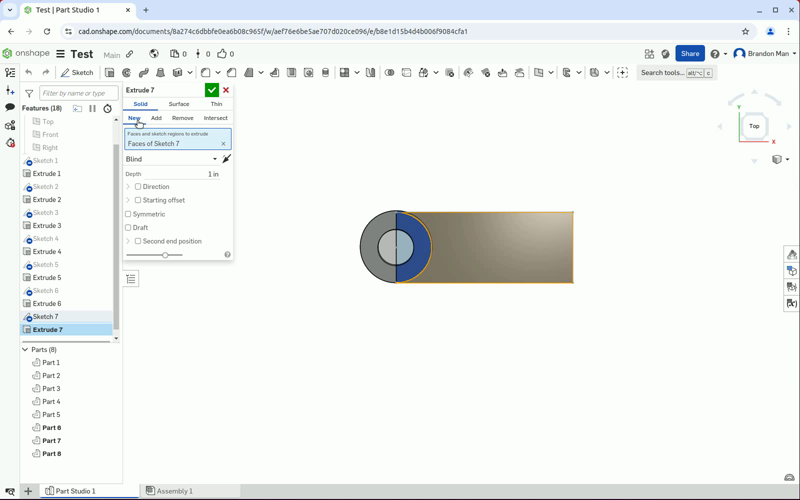
key(tab, 4)
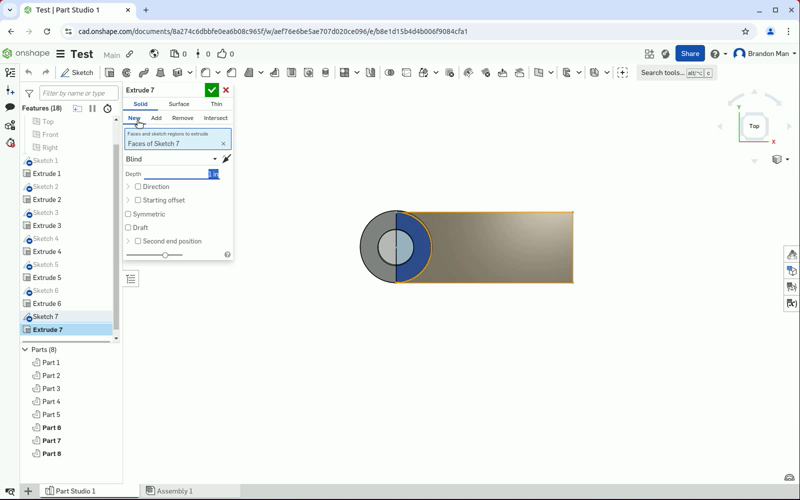
text(9.147)
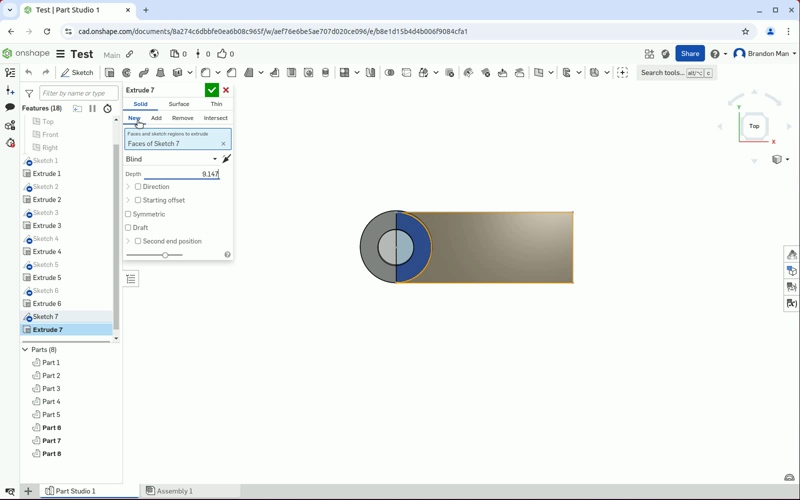
key(enter)
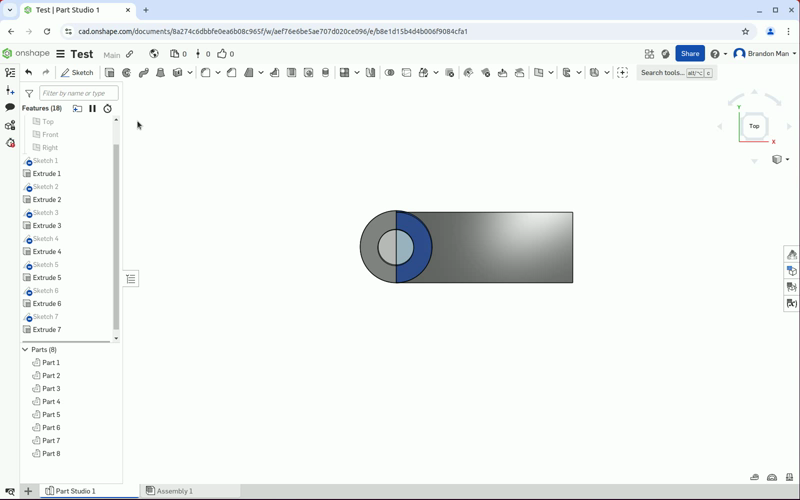
key(shift+h)
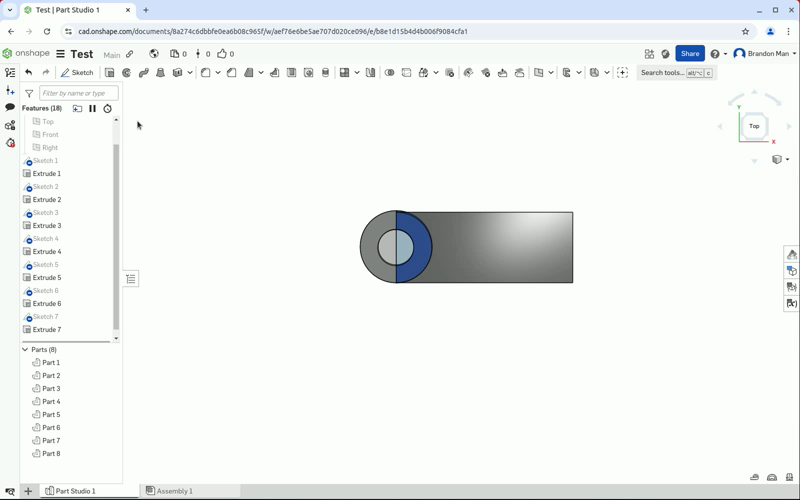
key(shift+h)
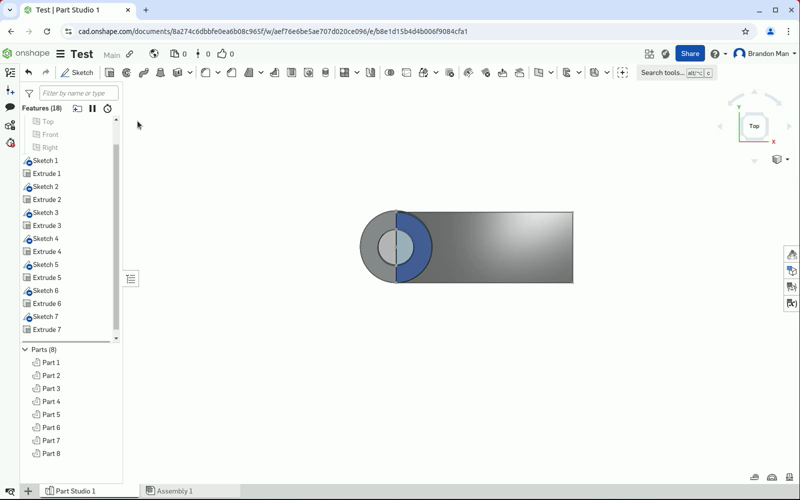
key(shift+7)
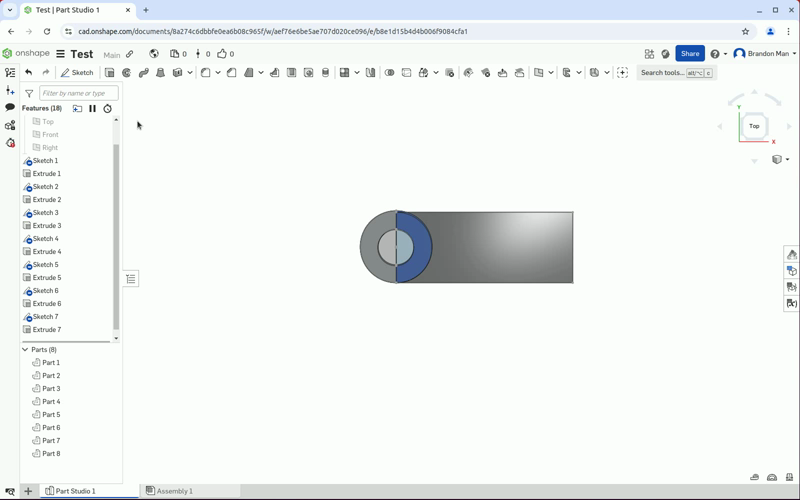
key(up, 3)
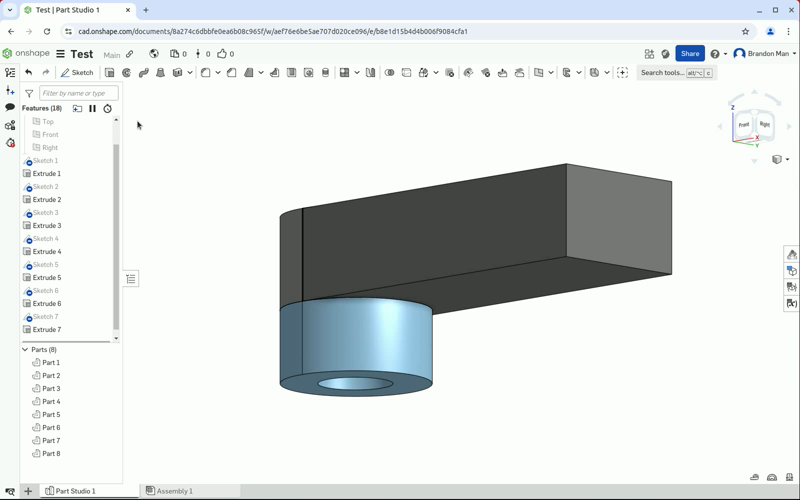
key(left, 3)
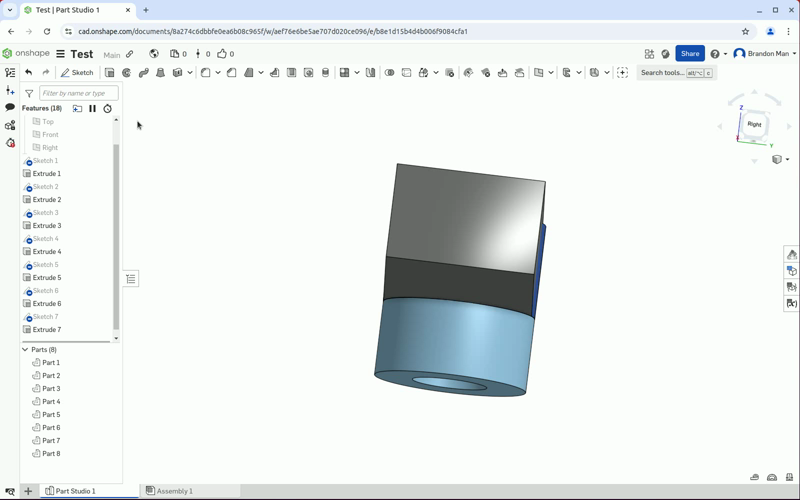
key(right, 3)
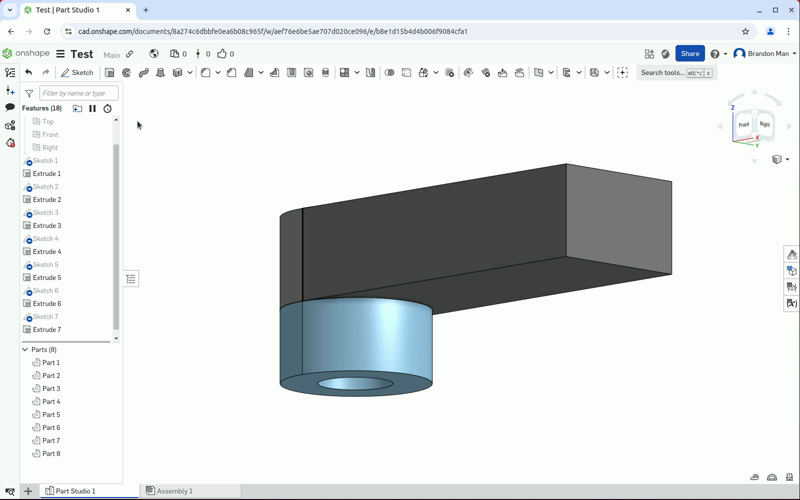
key(down, 3)
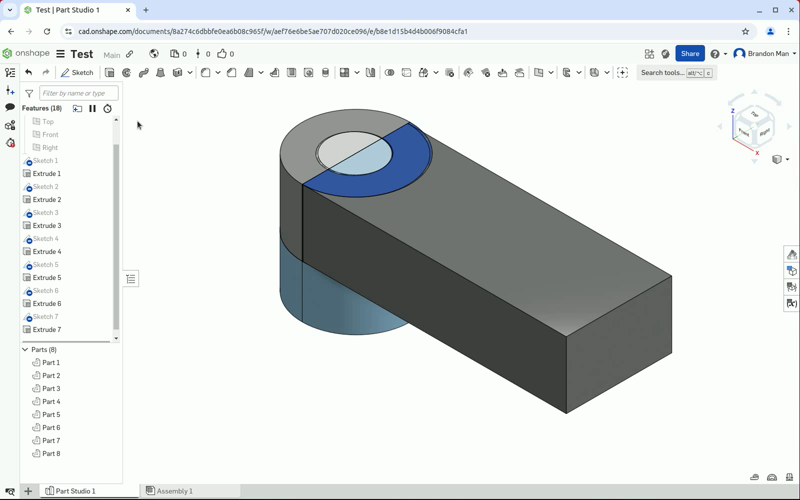
mouse_move(69, 163)
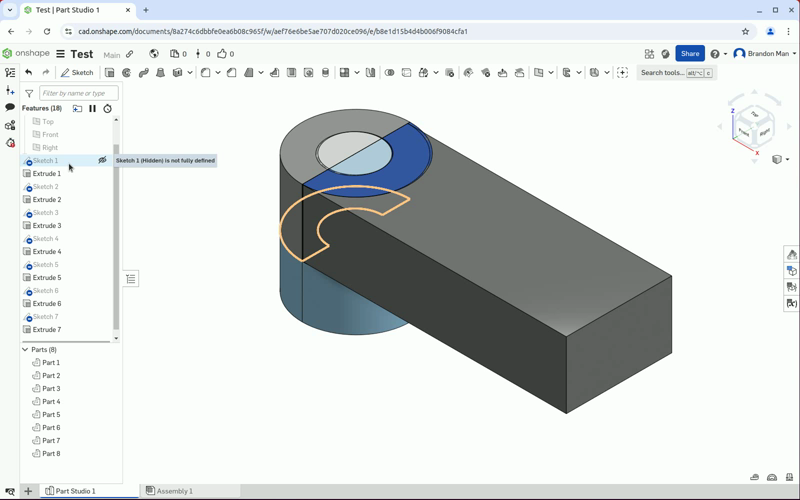
click(69, 163)